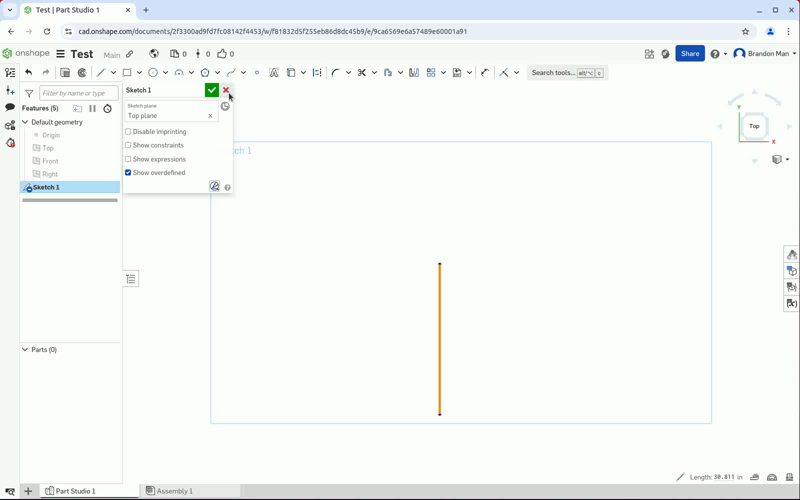
key(shift+h)
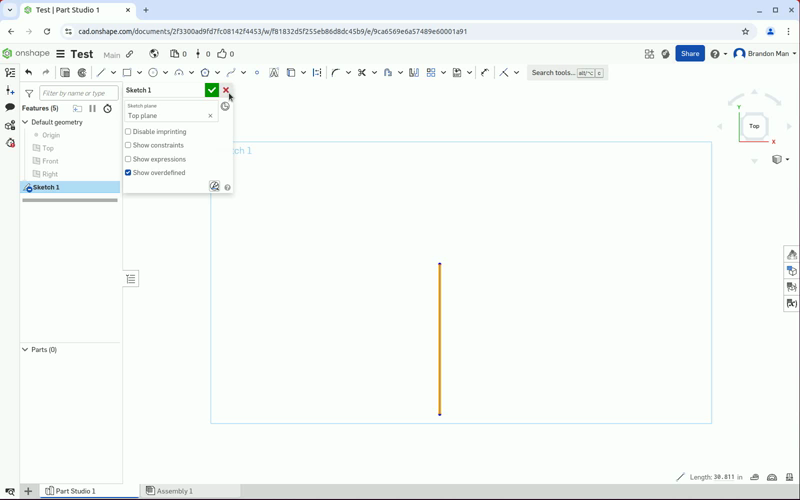
key(shift+s)
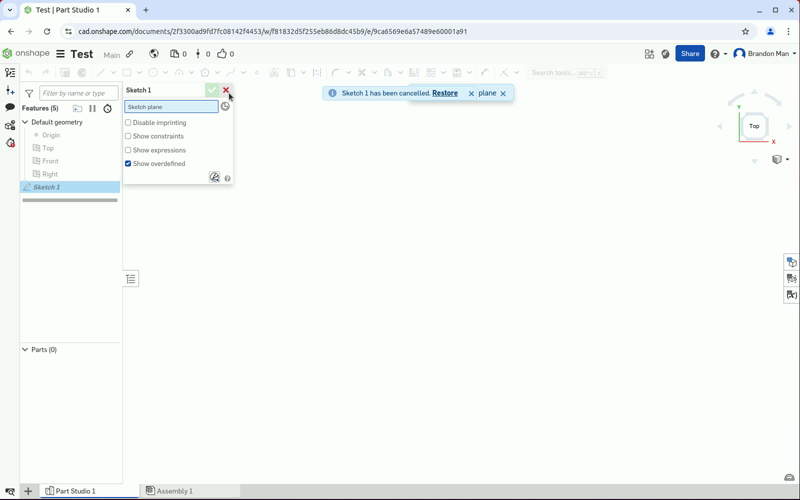
mouse_move(73, 150)
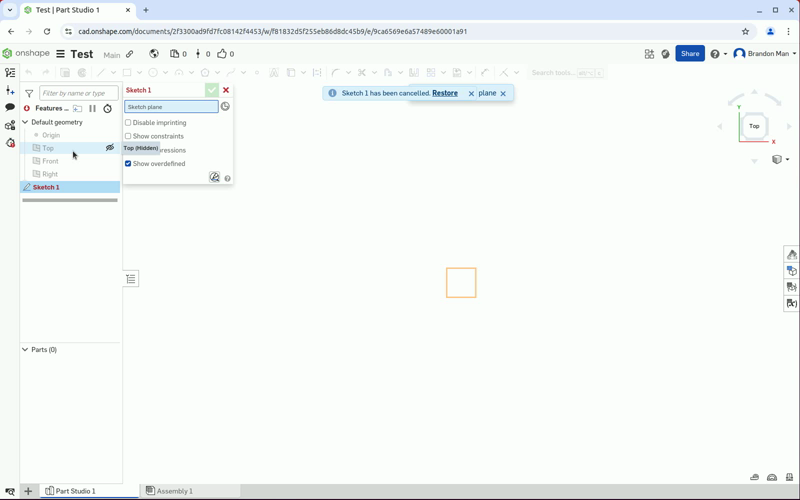
click(73, 150)
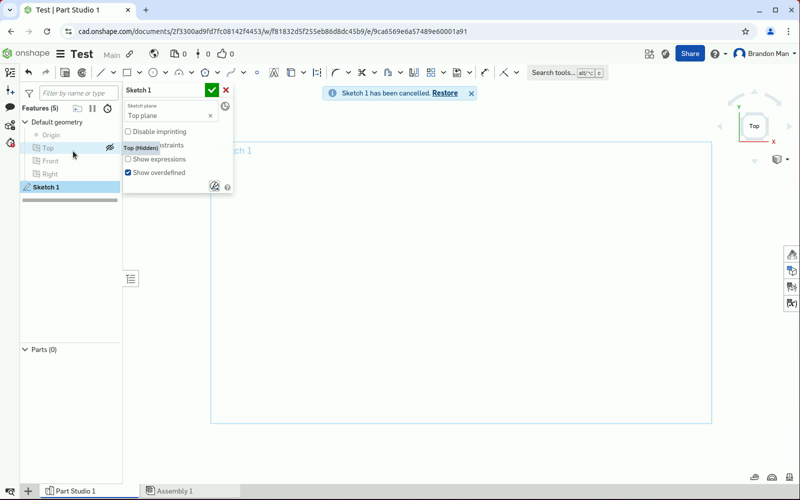
mouse_move(73, 352)
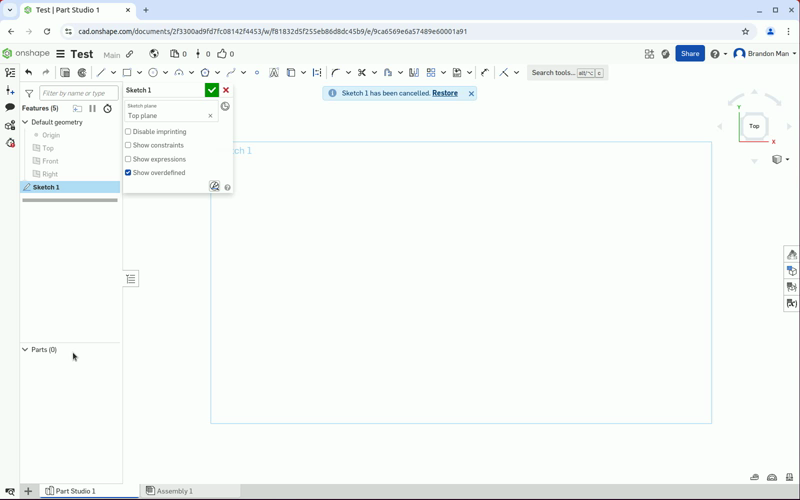
key(y)
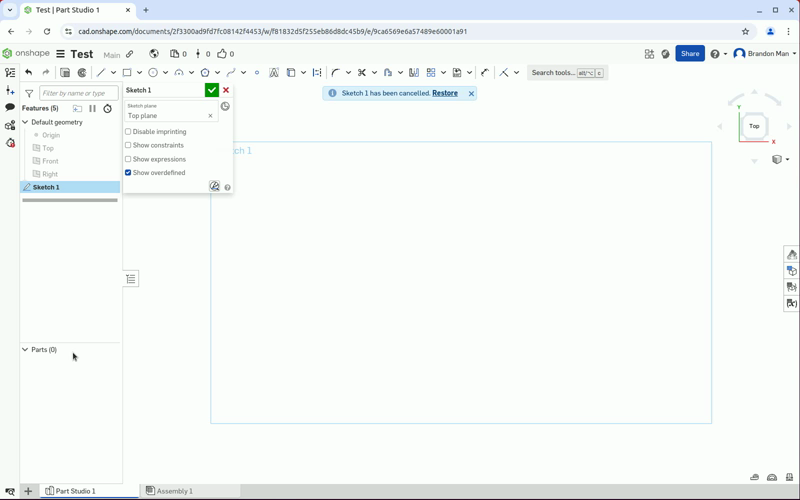
key(c)
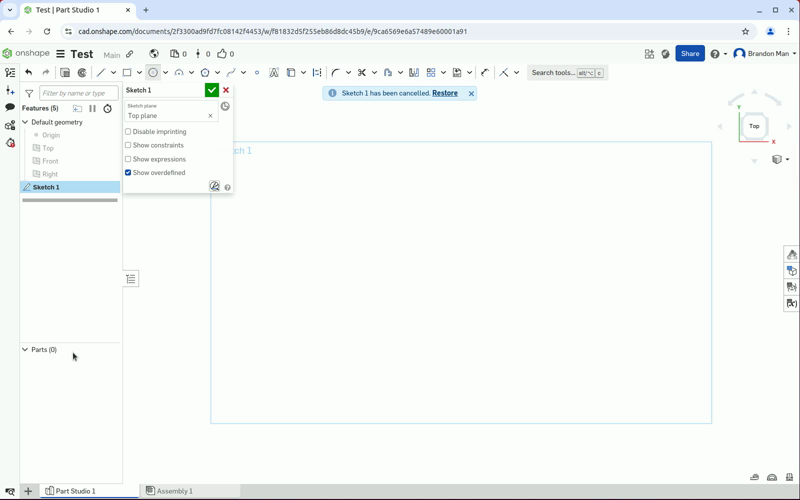
key_down(shift)
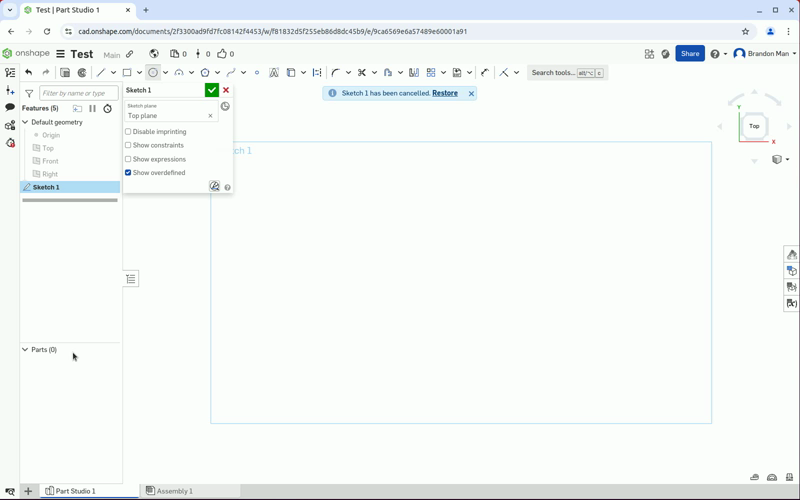
mouse_move(461, 282)
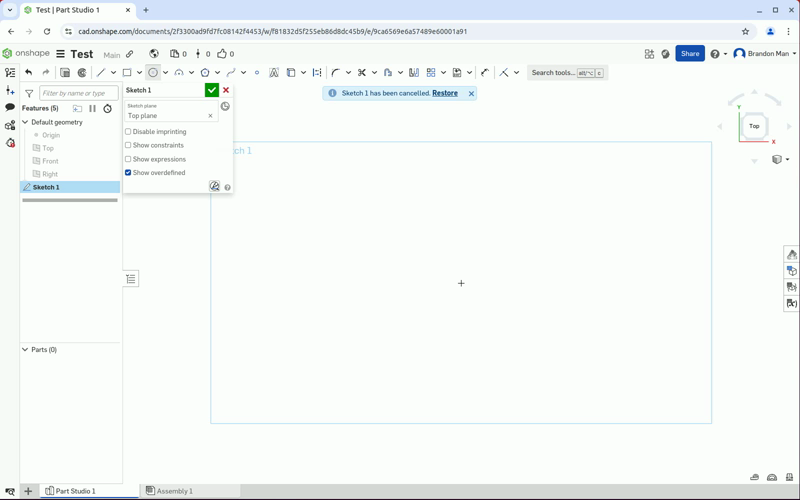
click(461, 282)
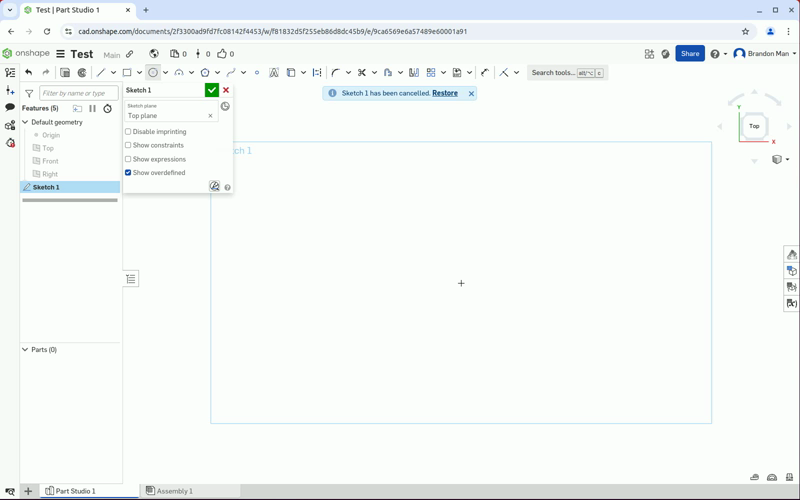
key_up(shift)
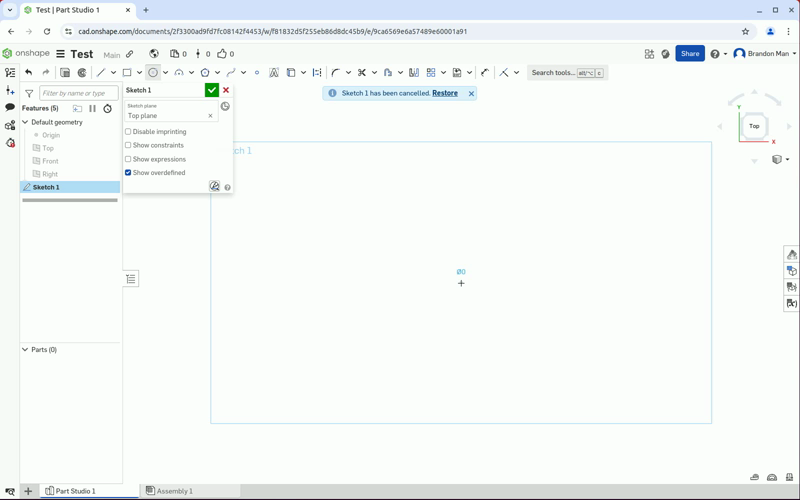
mouse_move(492, 282)
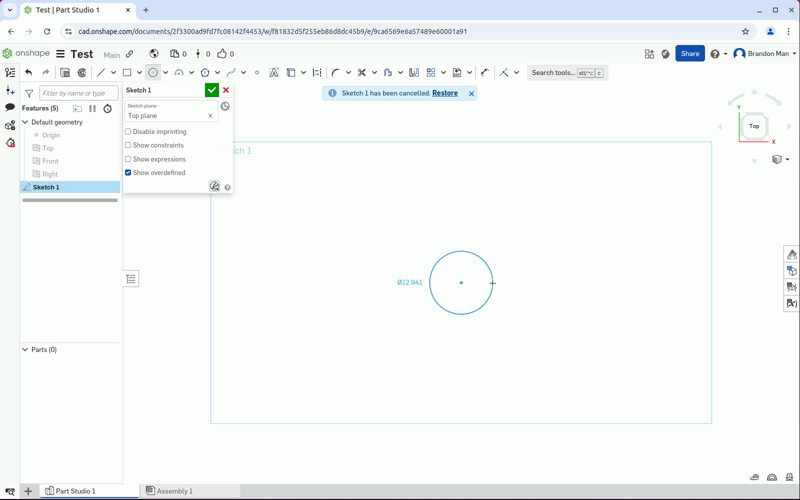
click(492, 282)
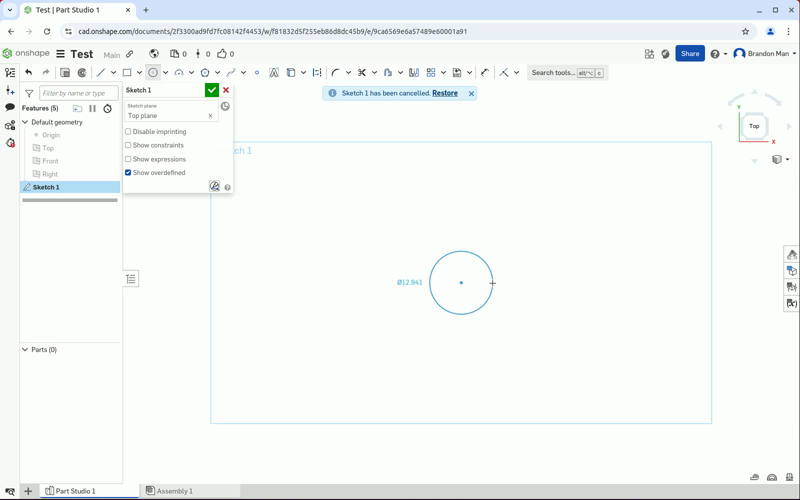
key(esc)
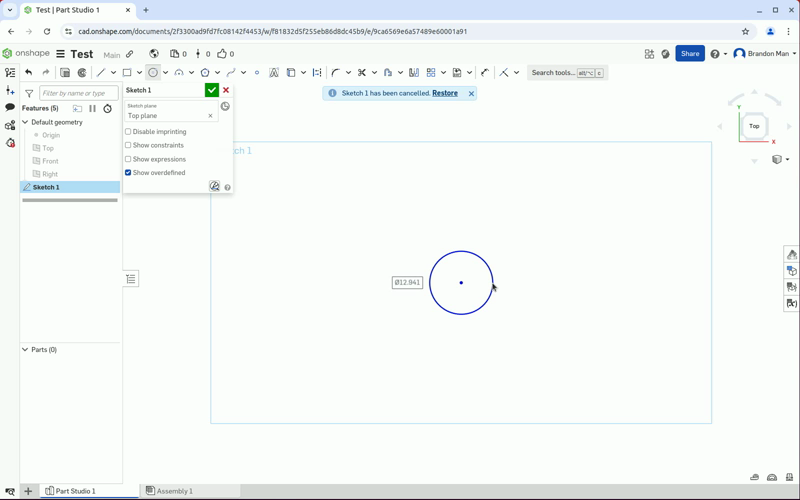
key(c)
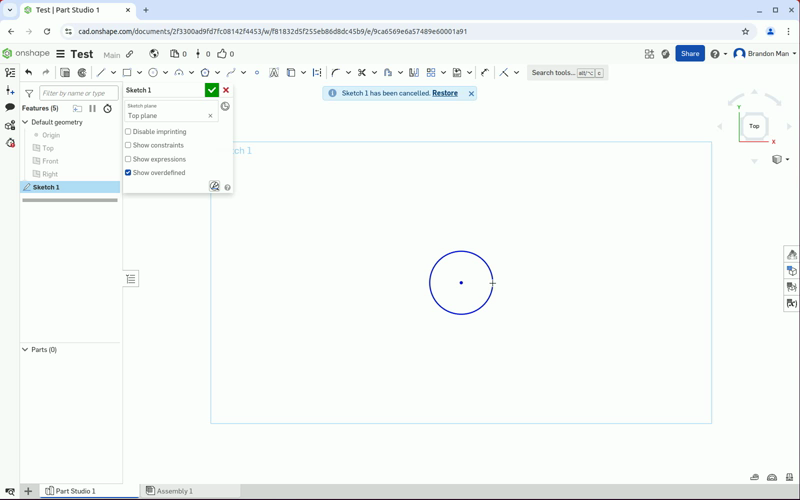
key_down(shift)
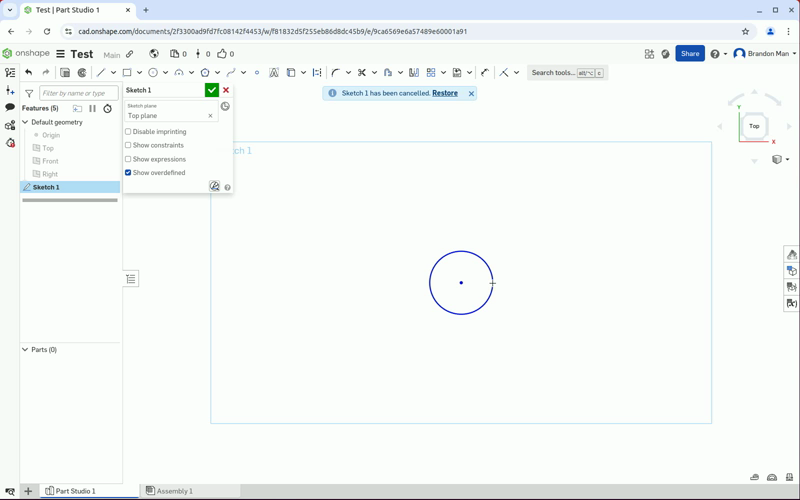
mouse_move(461, 282)
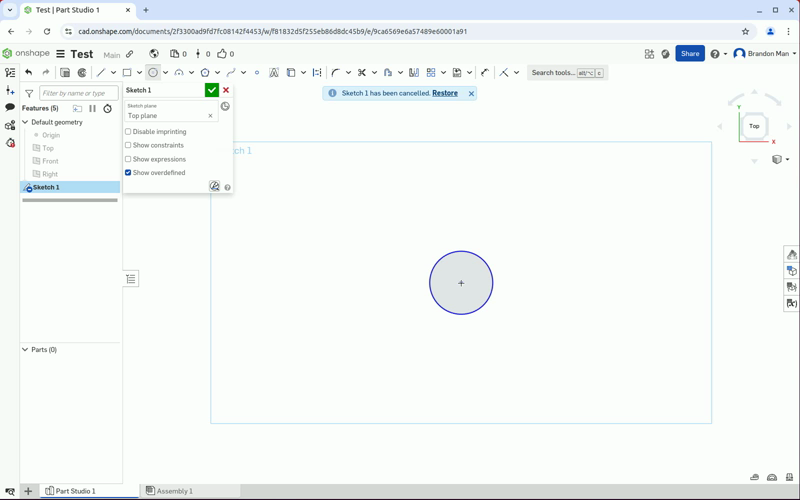
click(461, 282)
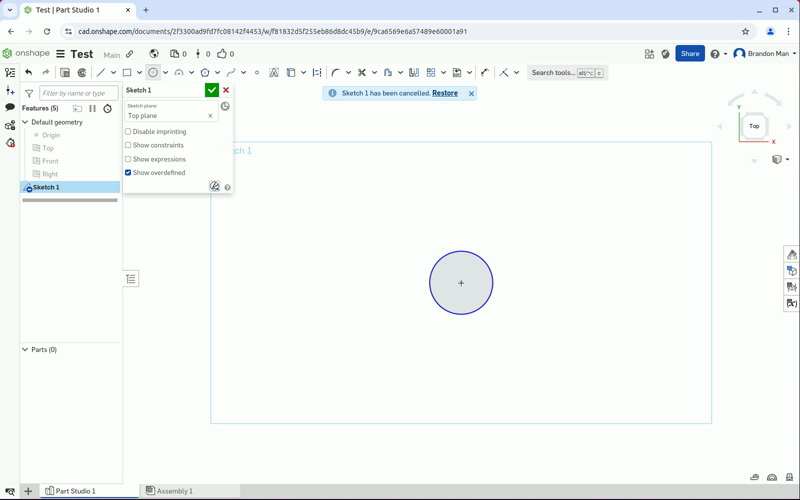
key_up(shift)
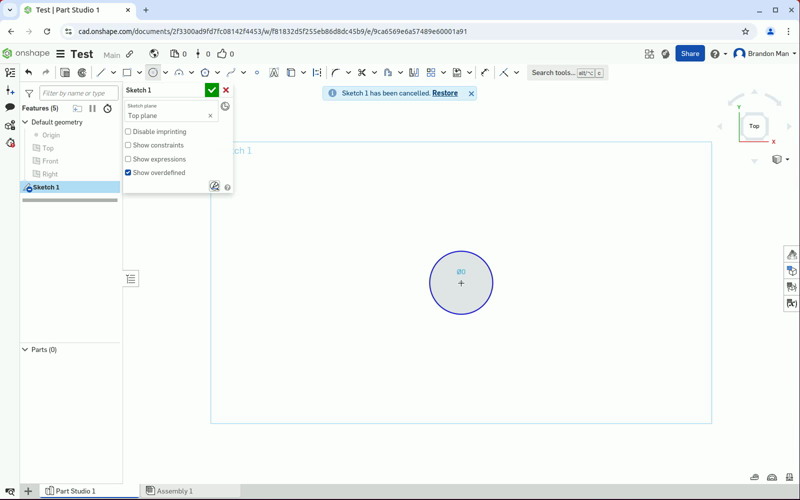
mouse_move(491, 282)
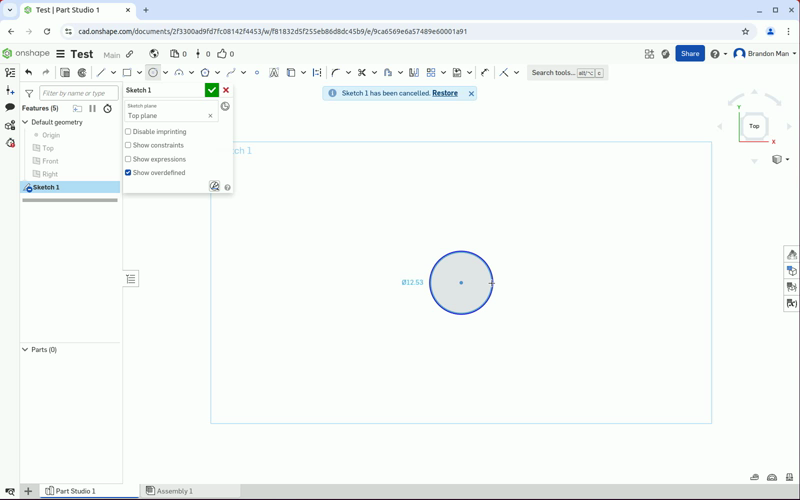
scroll(6)
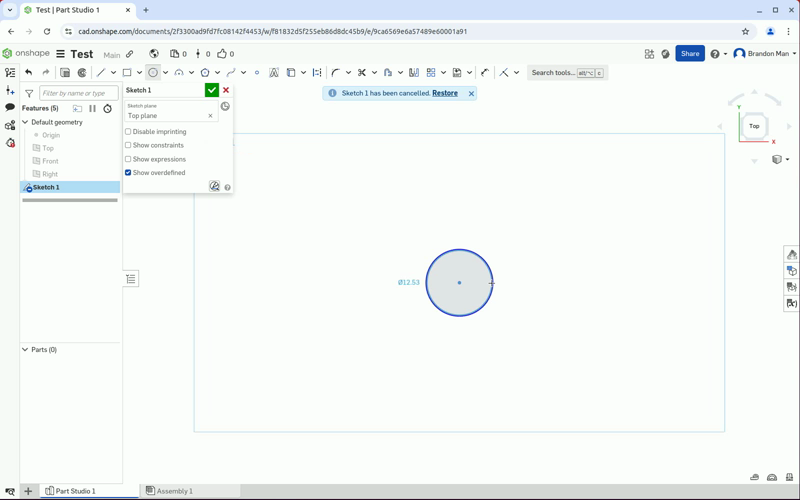
scroll(6)
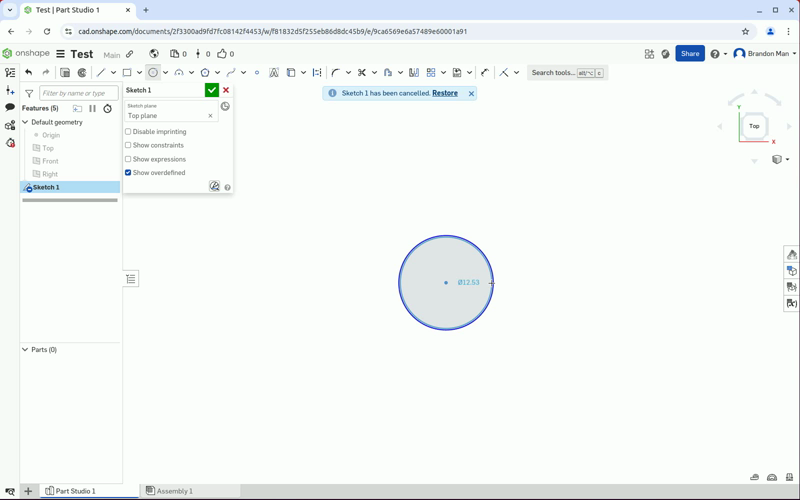
scroll(6)
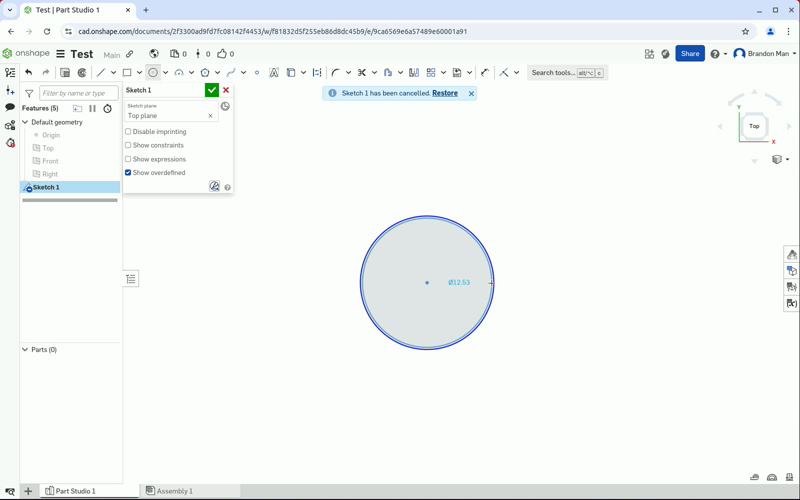
scroll(6)
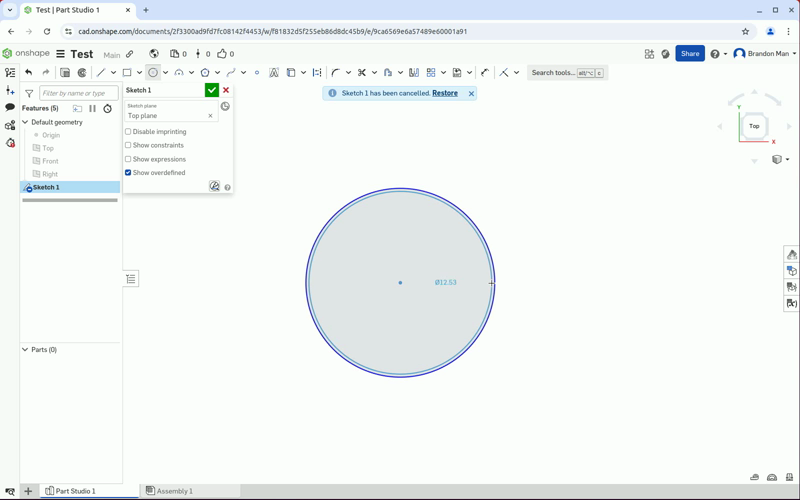
scroll(6)
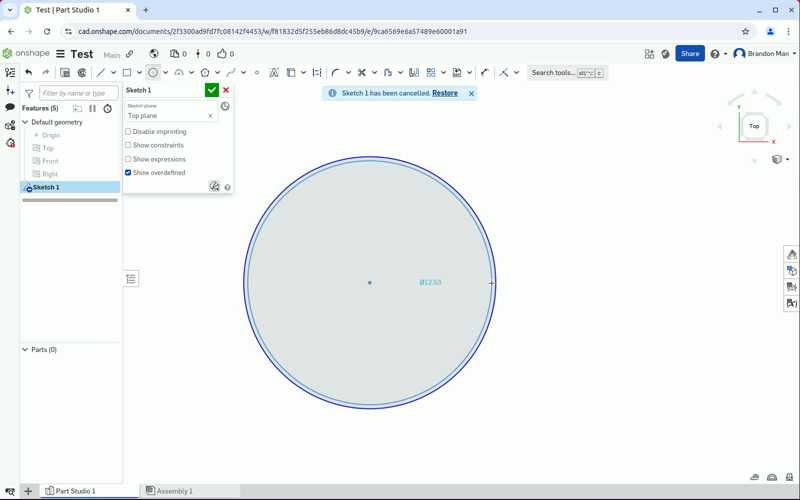
scroll(6)
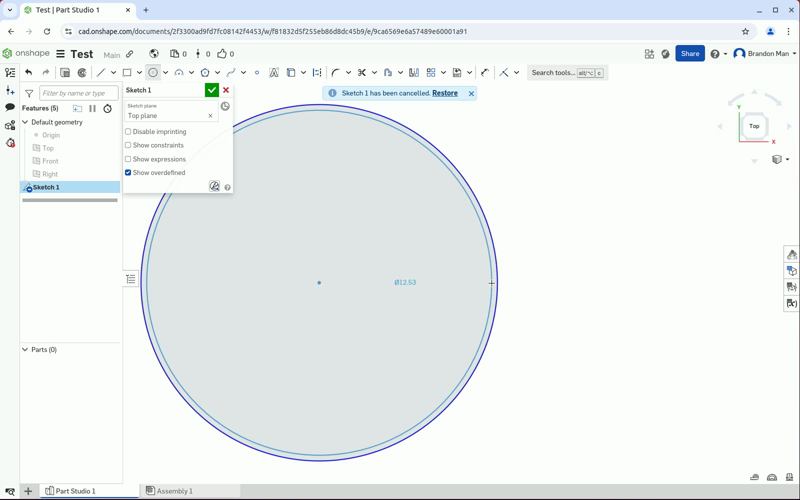
scroll(6)
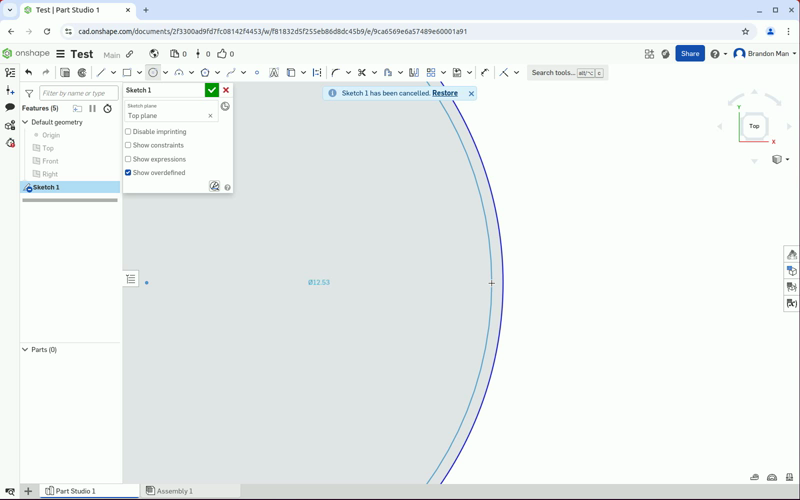
click(491, 282)
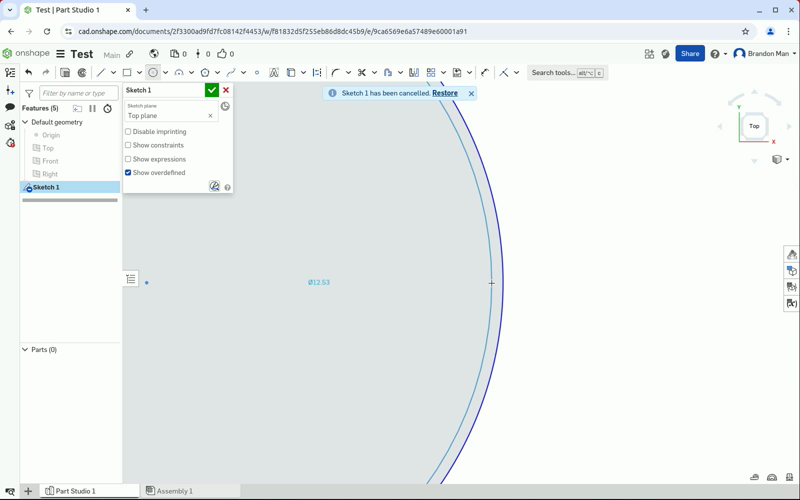
scroll(-6)
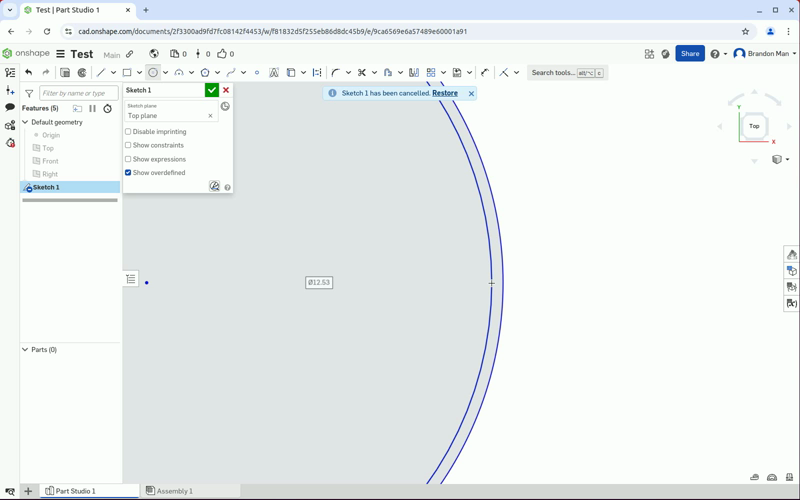
scroll(-6)
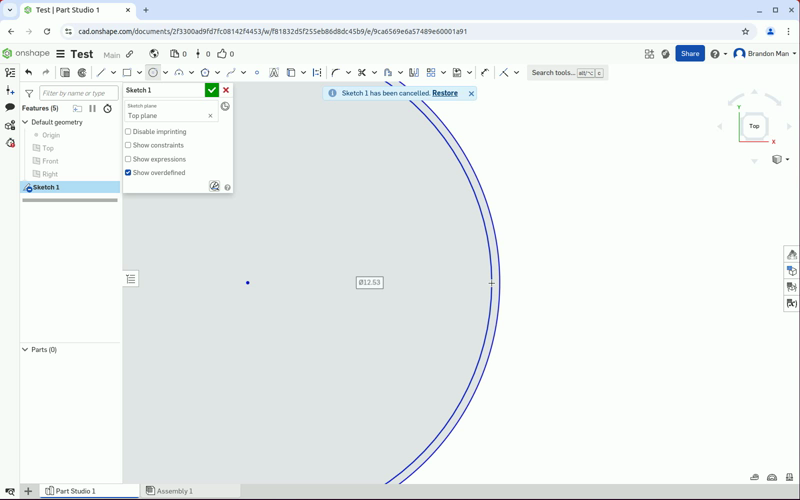
scroll(-6)
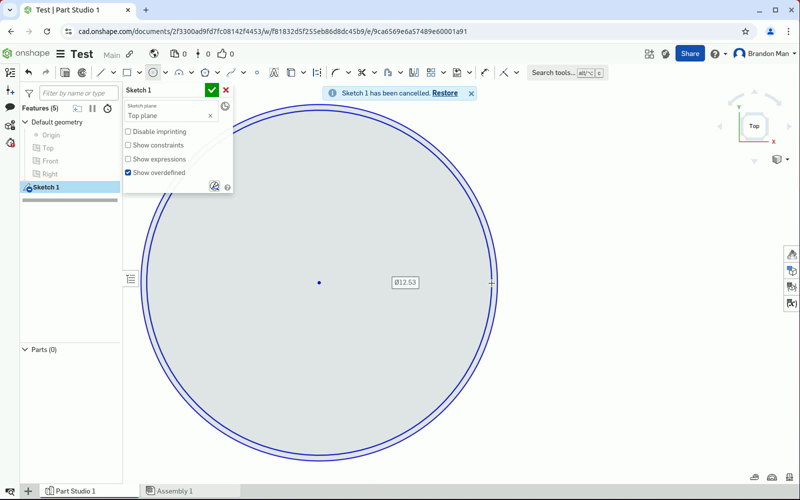
scroll(-6)
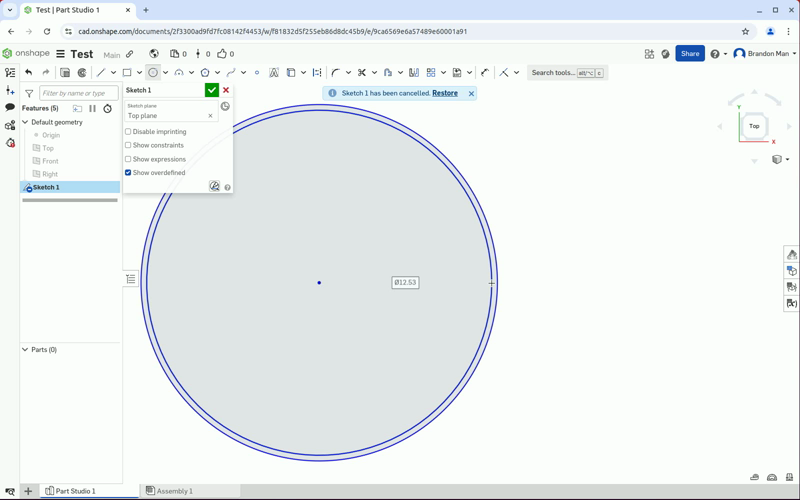
scroll(-6)
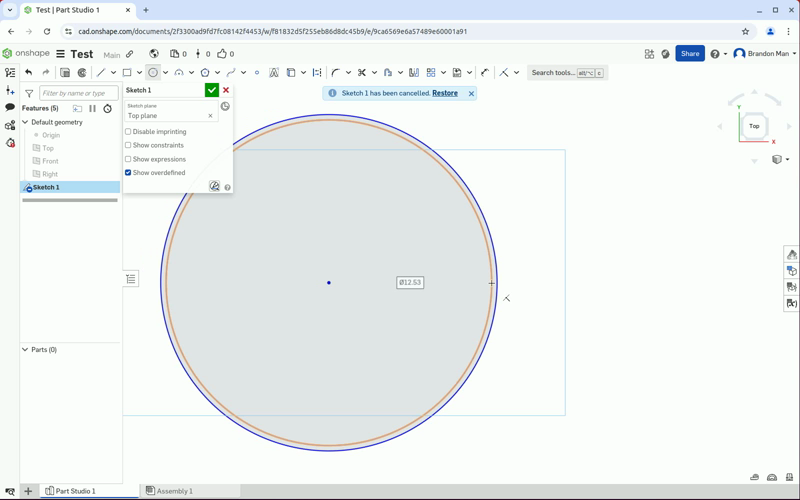
scroll(-6)
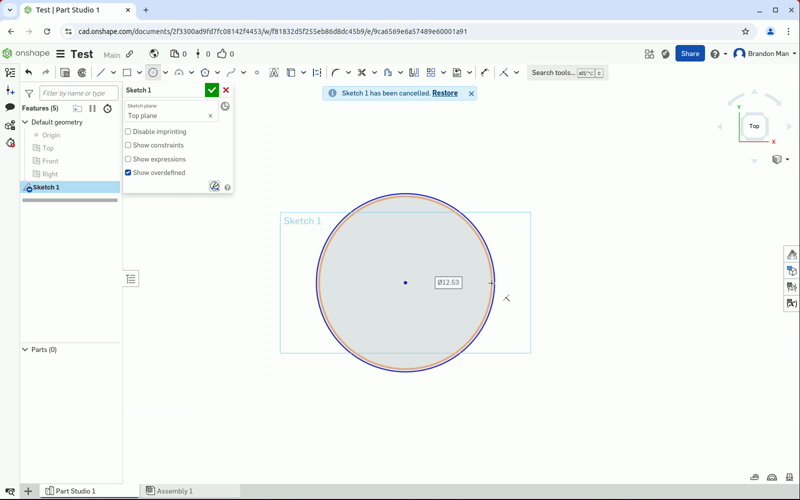
scroll(-6)
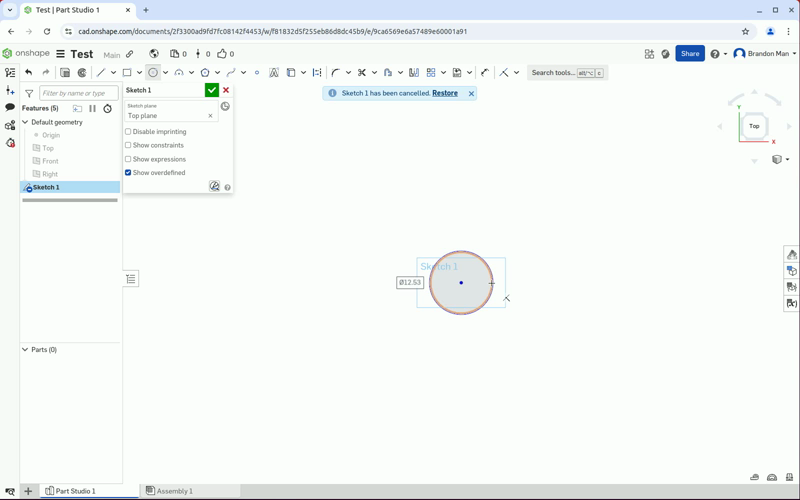
key(esc)
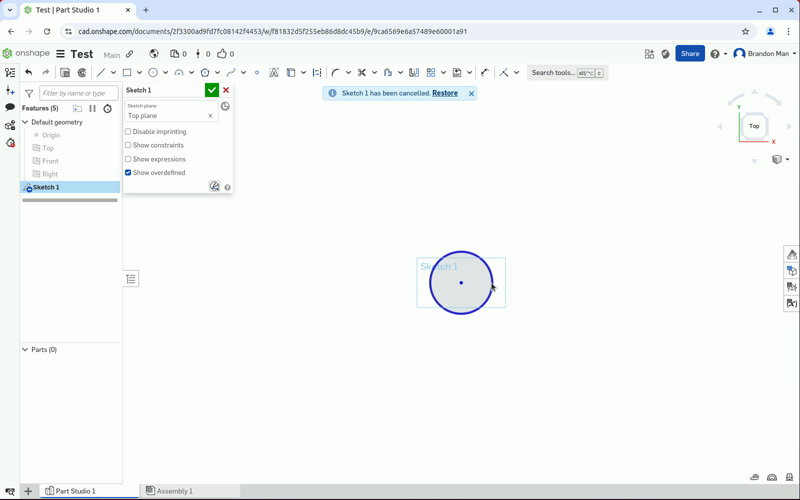
mouse_move(464, 252)
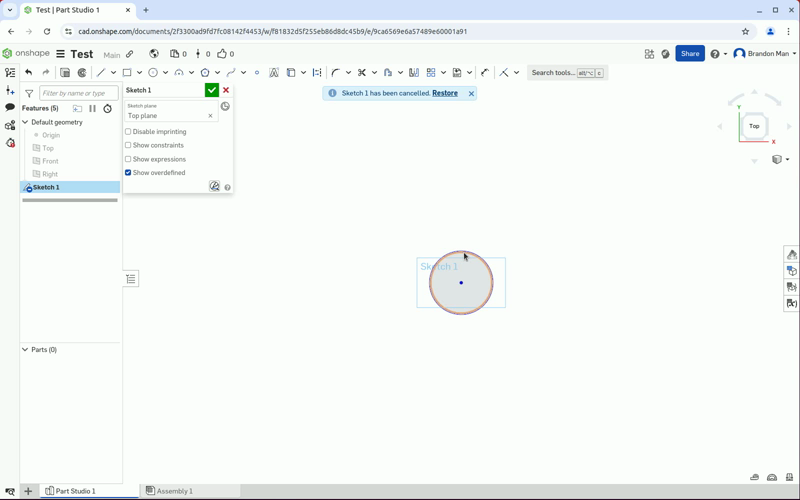
scroll(6)
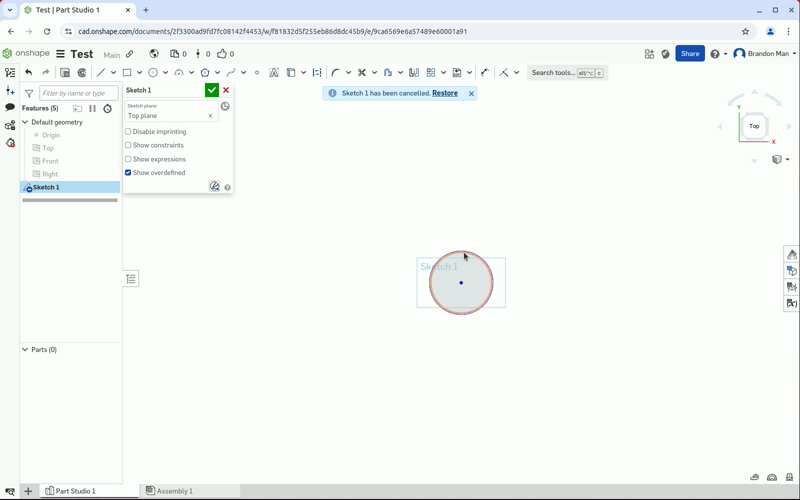
scroll(6)
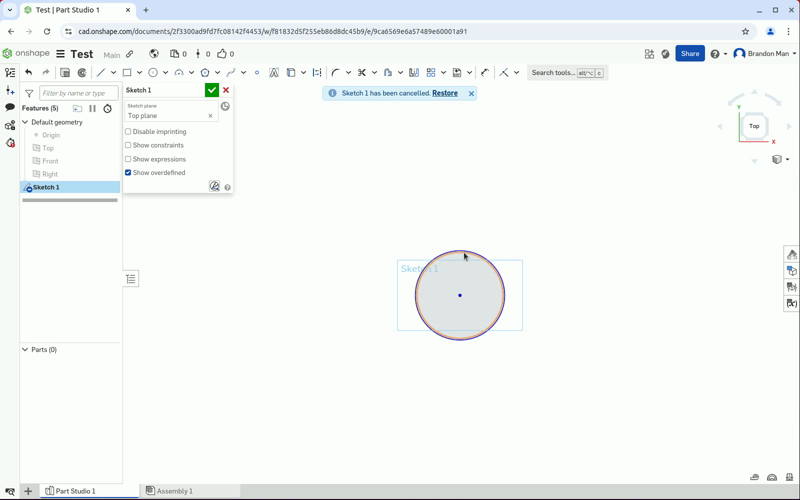
scroll(6)
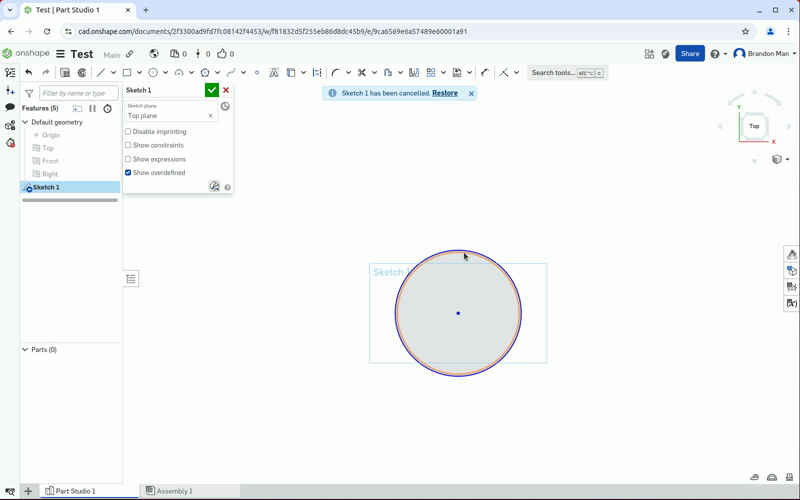
scroll(6)
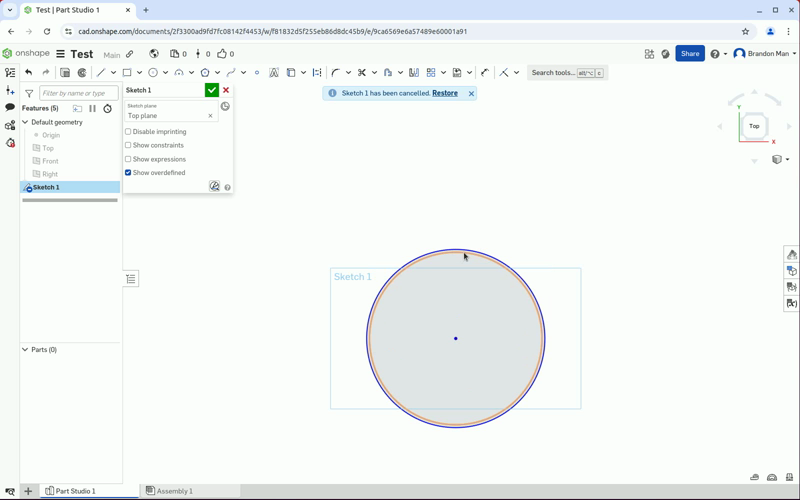
scroll(6)
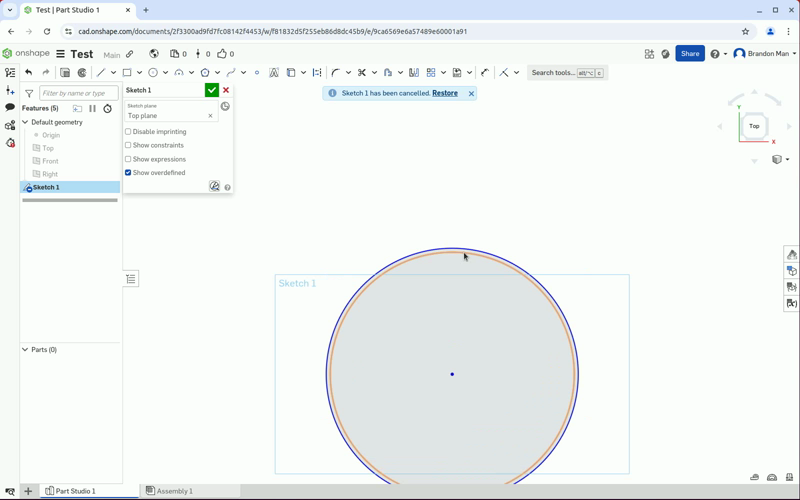
scroll(6)
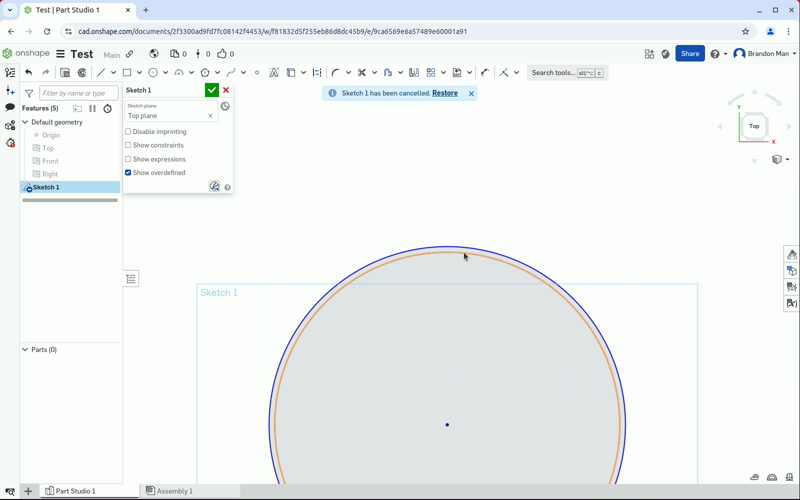
scroll(6)
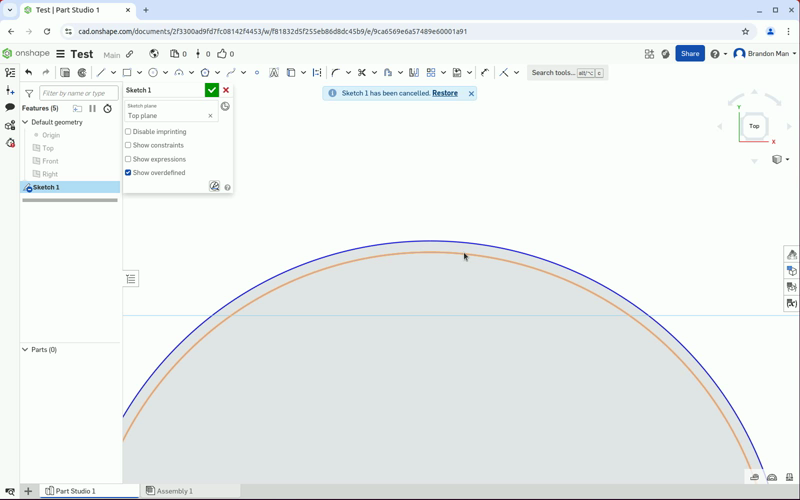
click(464, 252)
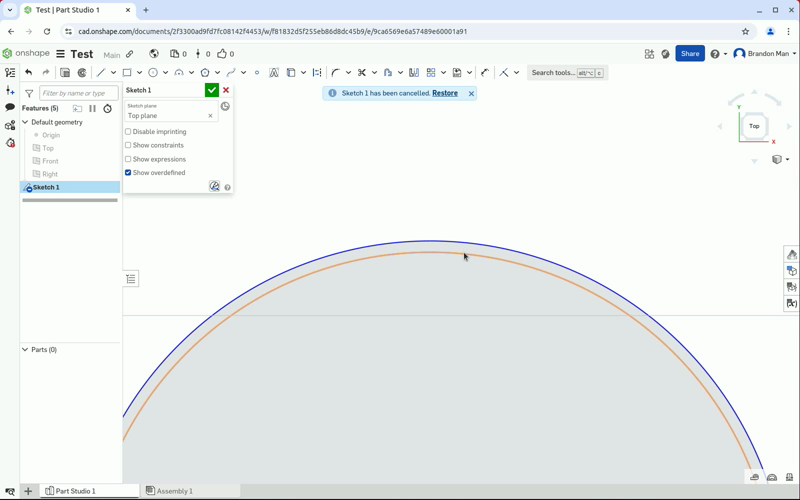
scroll(-6)
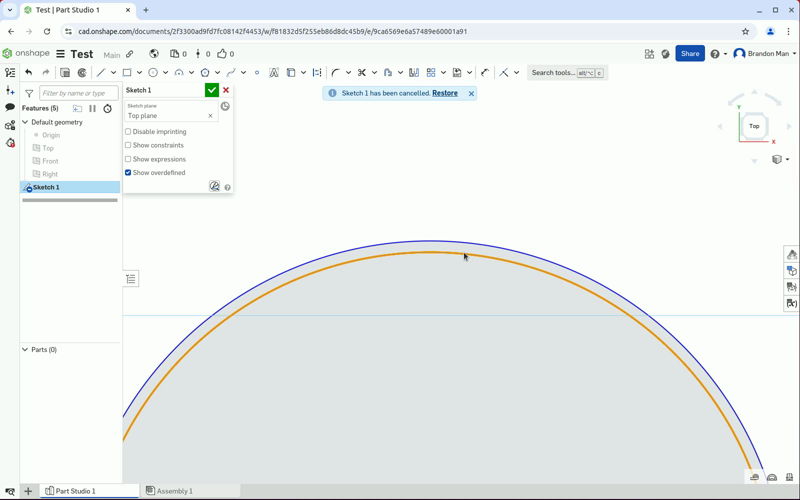
scroll(-6)
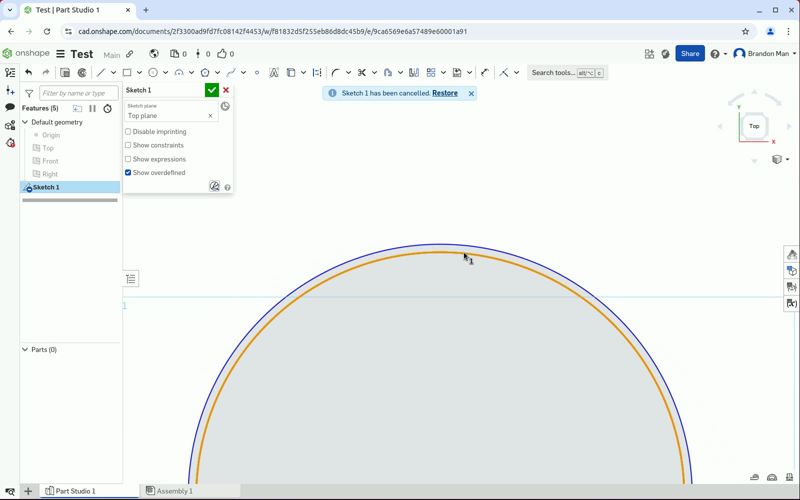
scroll(-6)
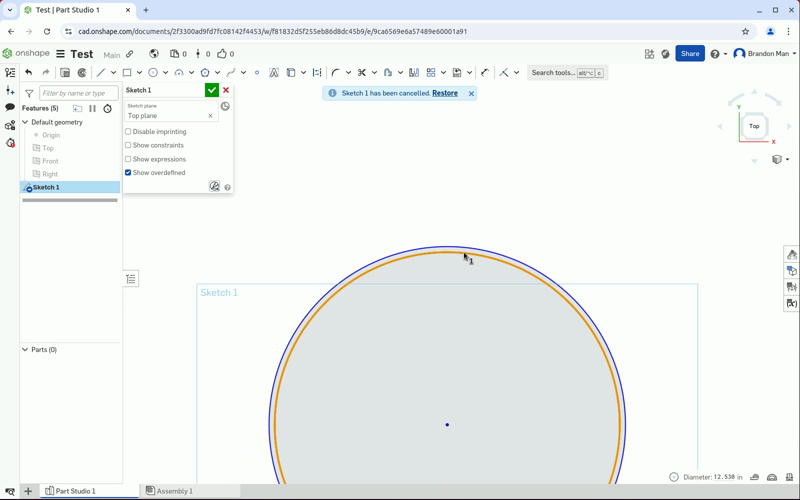
scroll(-6)
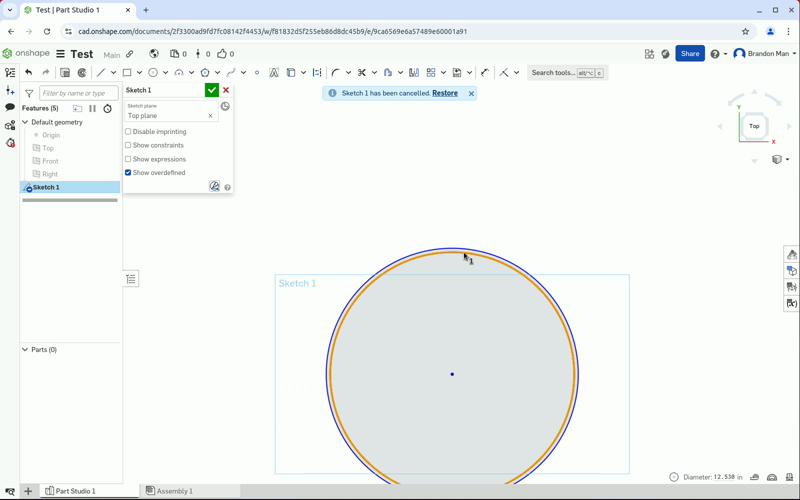
scroll(-6)
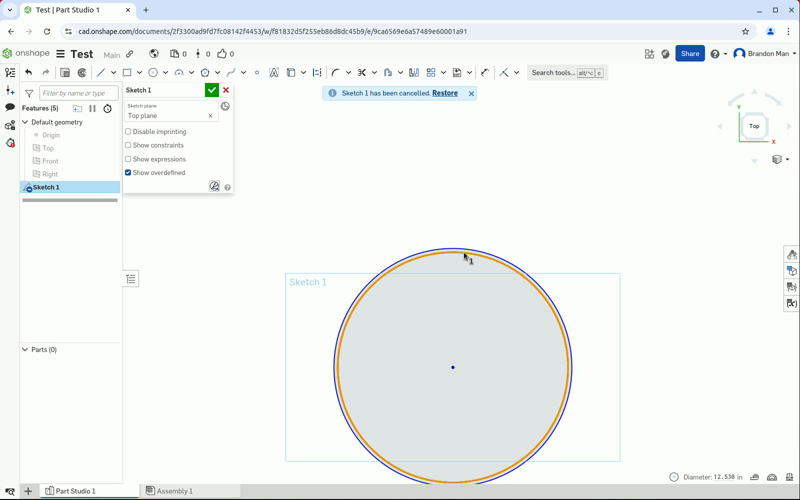
scroll(-6)
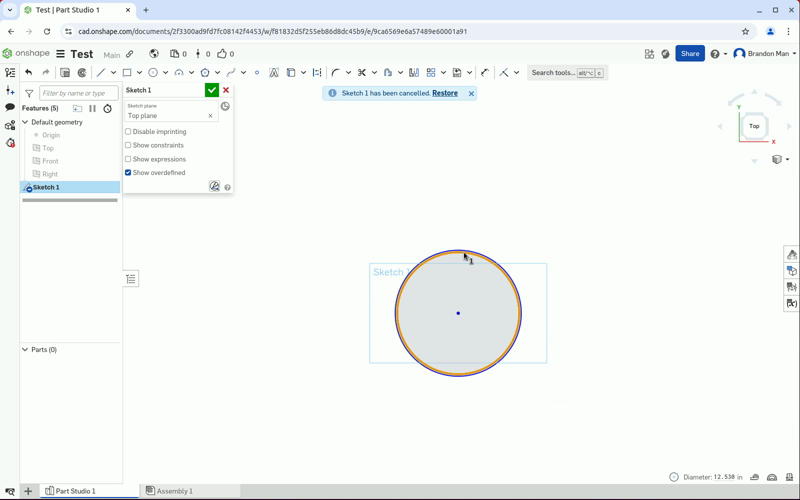
scroll(-6)
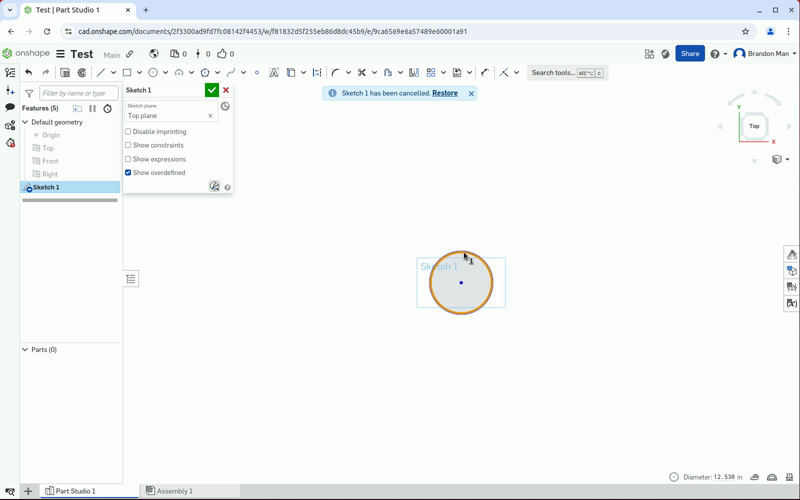
mouse_move(73, 352)
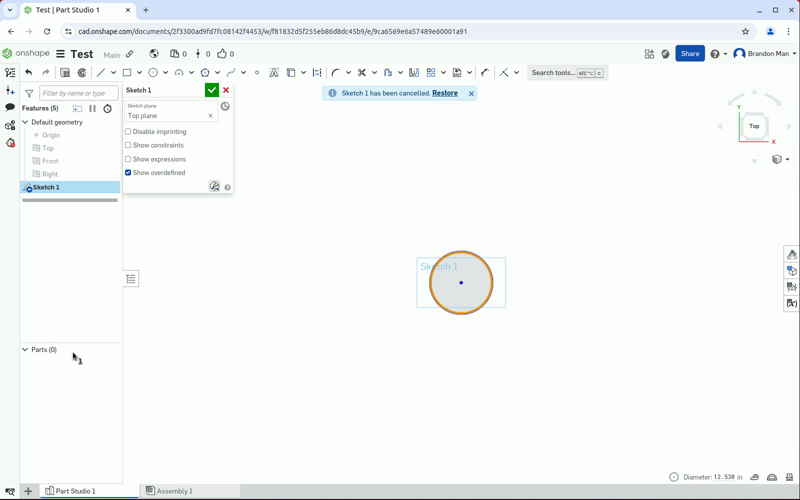
key(shift+y)
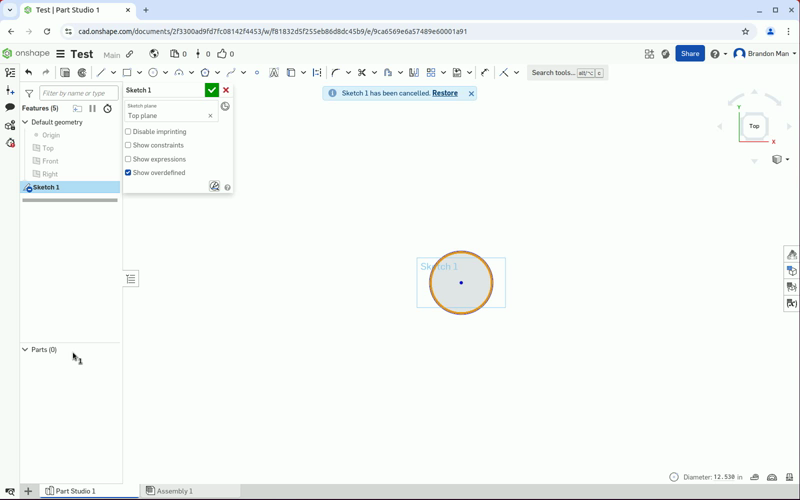
key(shift+e)
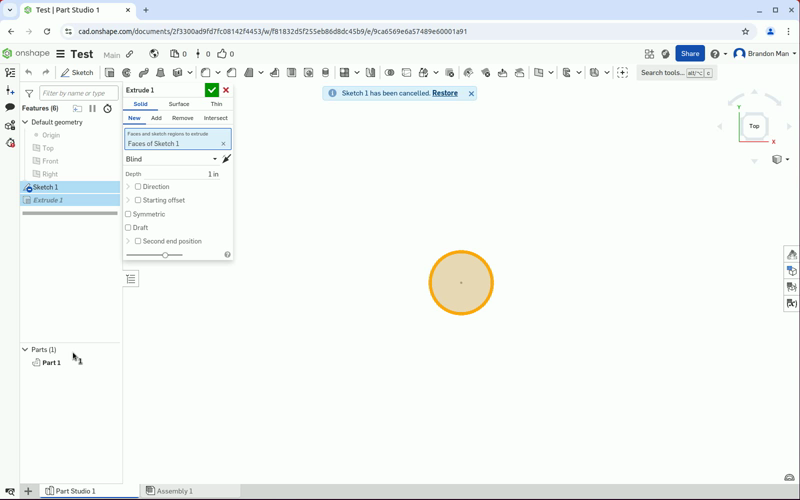
mouse_move(143, 106)
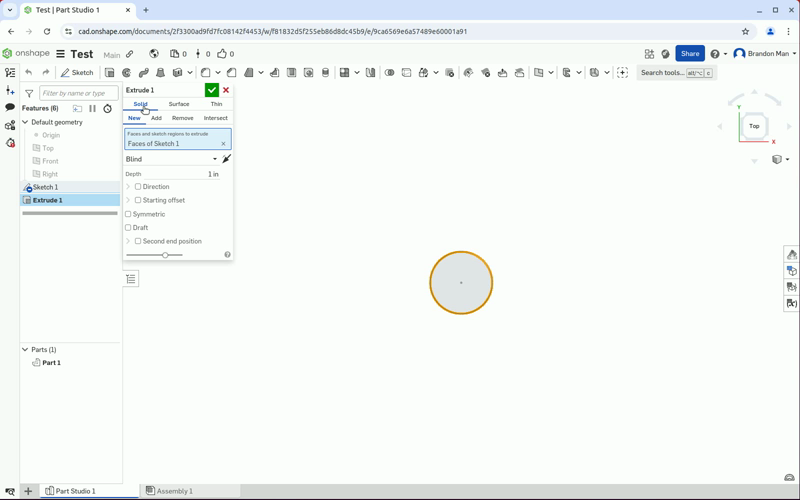
click(143, 106)
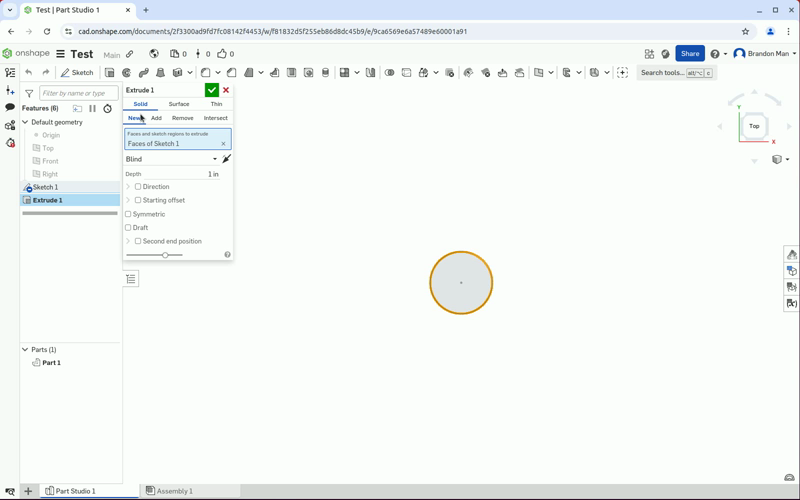
mouse_move(137, 120)
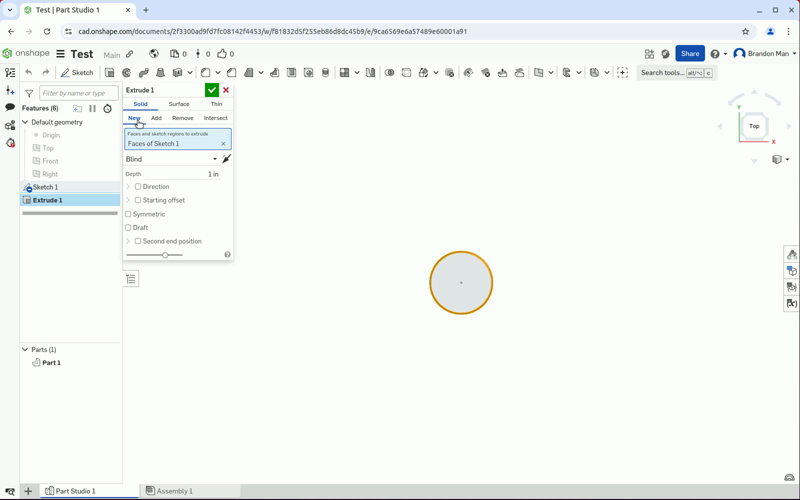
click(137, 120)
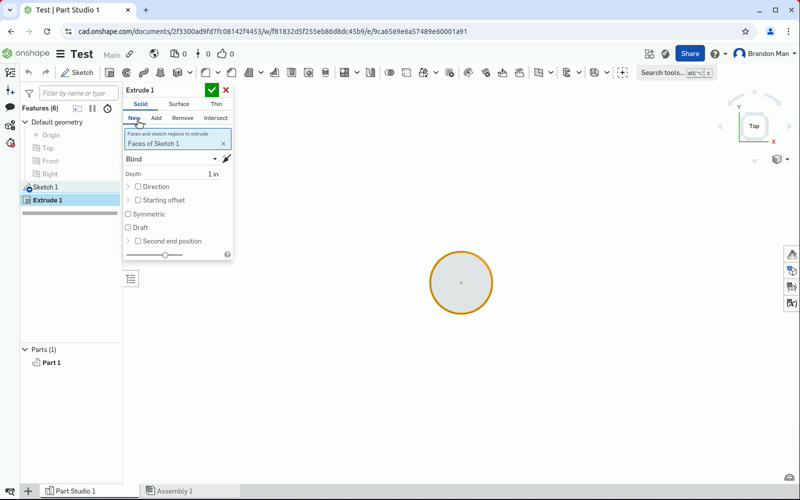
key(tab, 4)
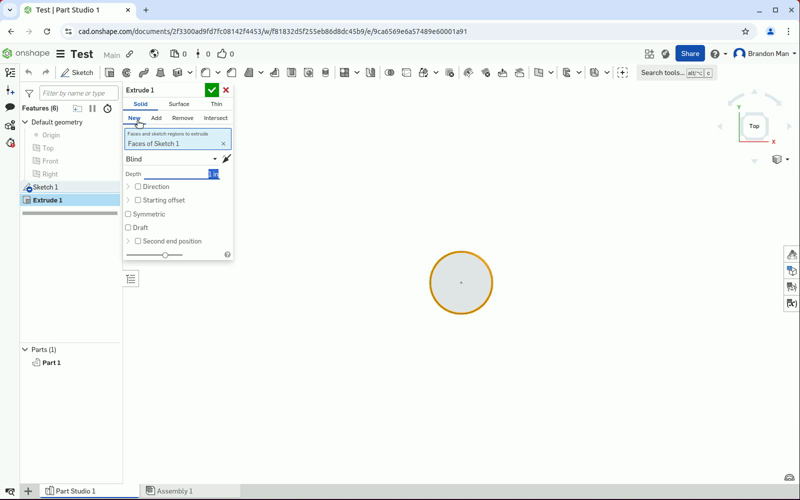
text(4.092)
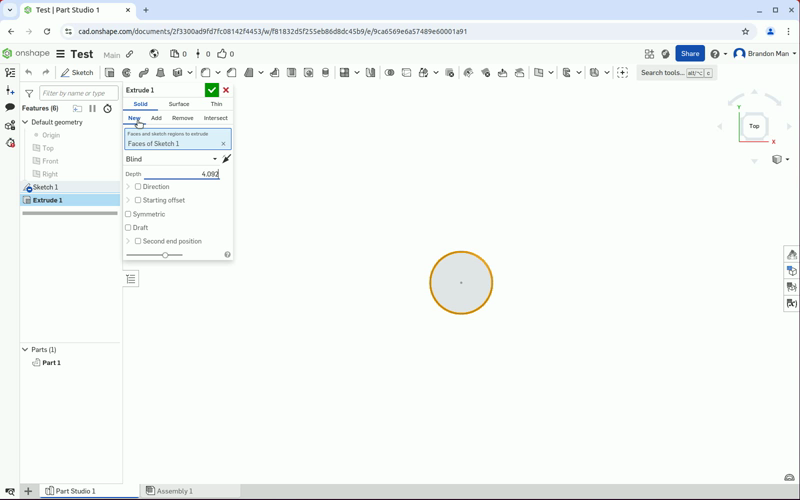
key(enter)
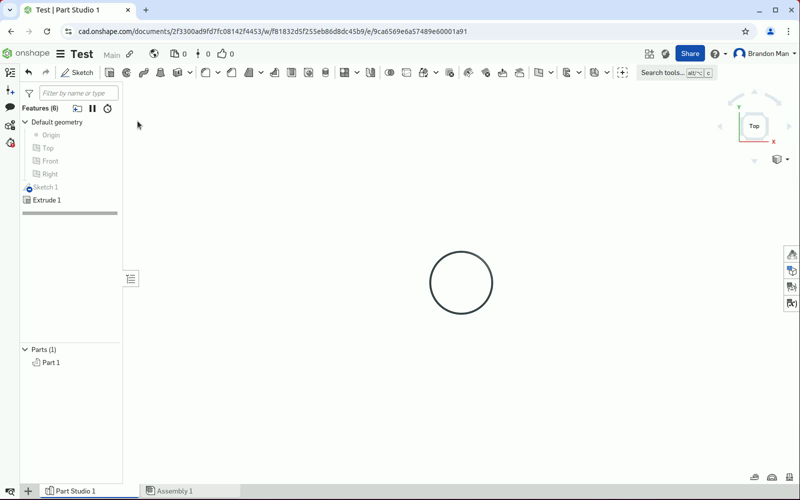
key(shift+h)
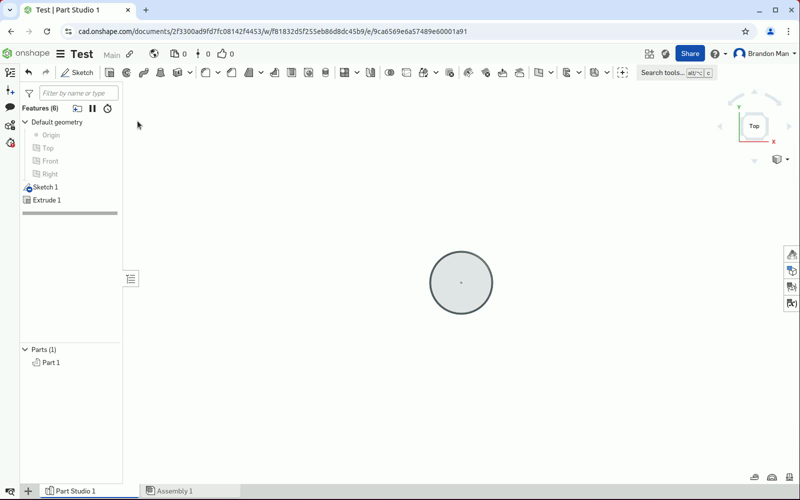
key(shift+h)
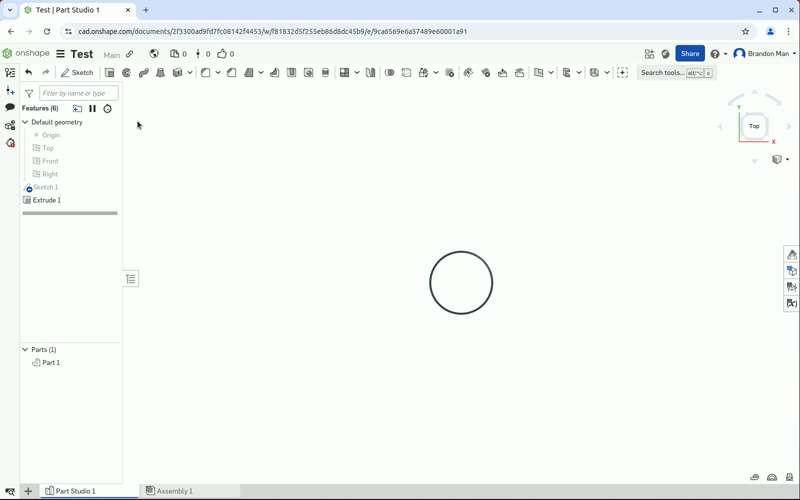
mouse_move(73, 189)
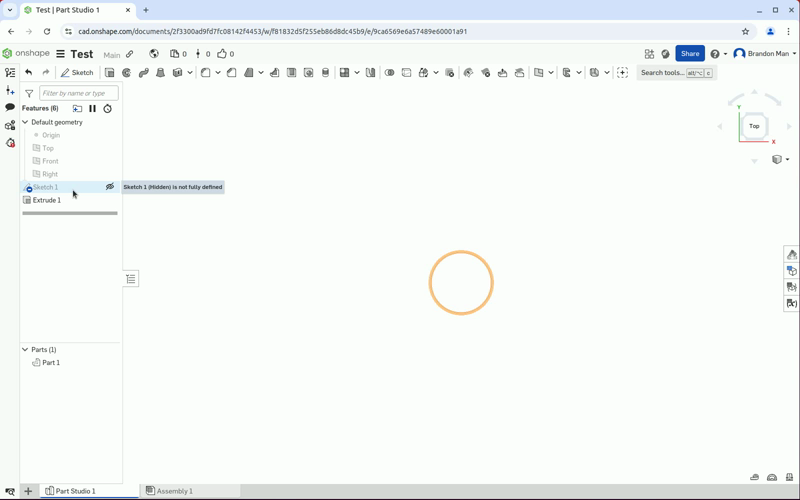
click(73, 189)
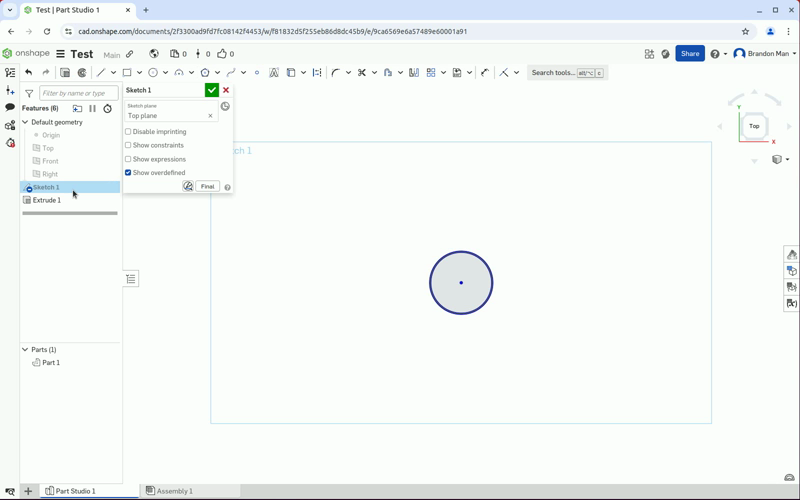
mouse_move(229, 92)
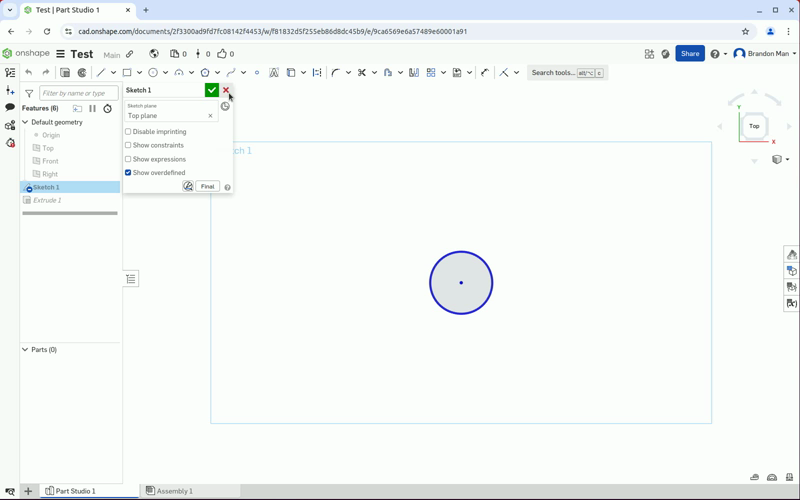
click(229, 92)
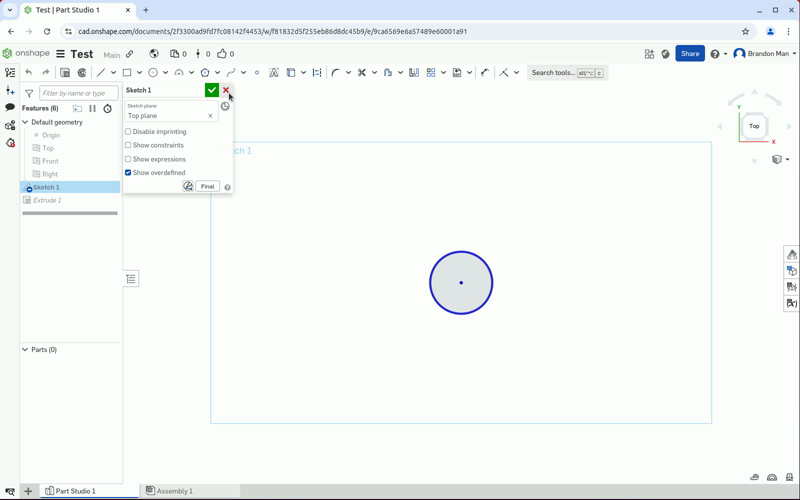
key(shift+s)
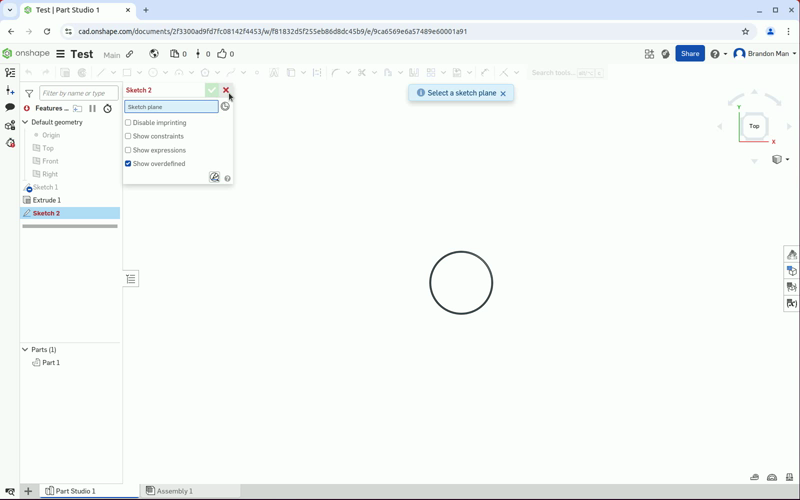
mouse_move(73, 150)
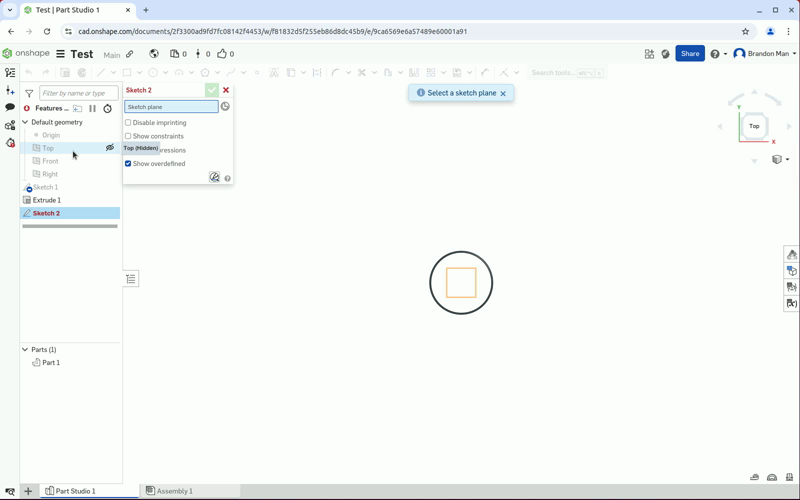
click(73, 150)
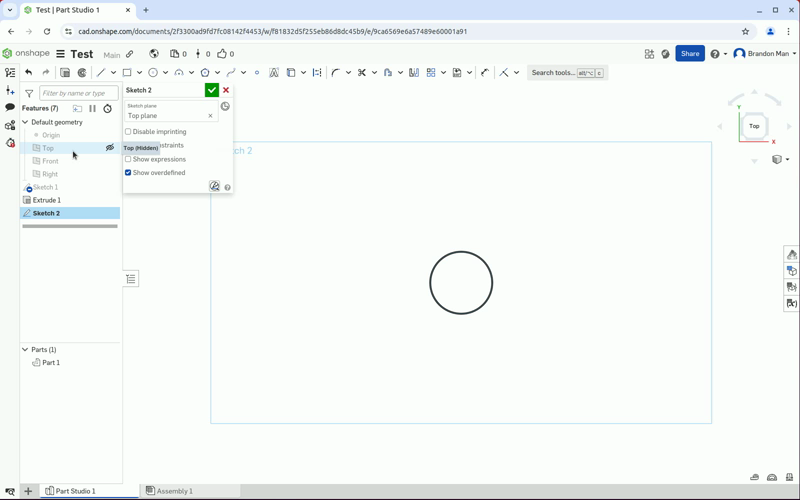
mouse_move(73, 352)
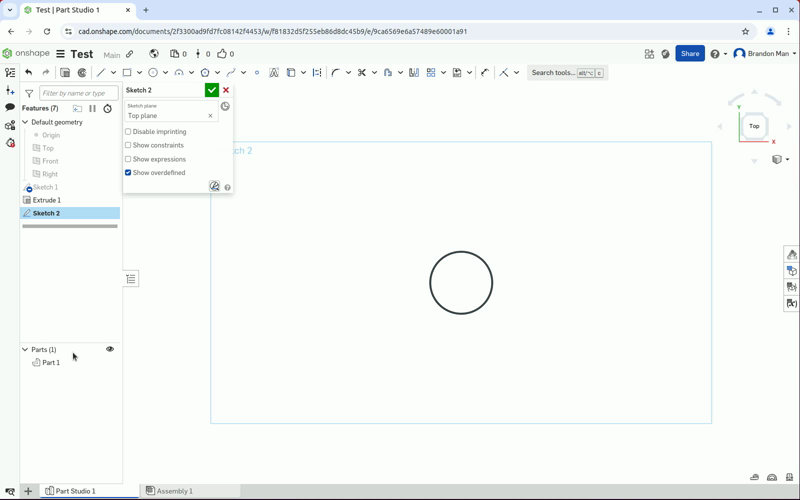
key(y)
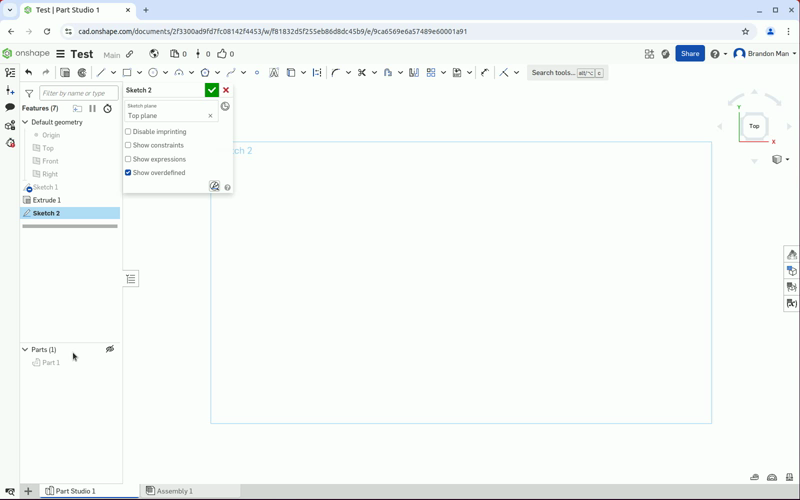
key(l)
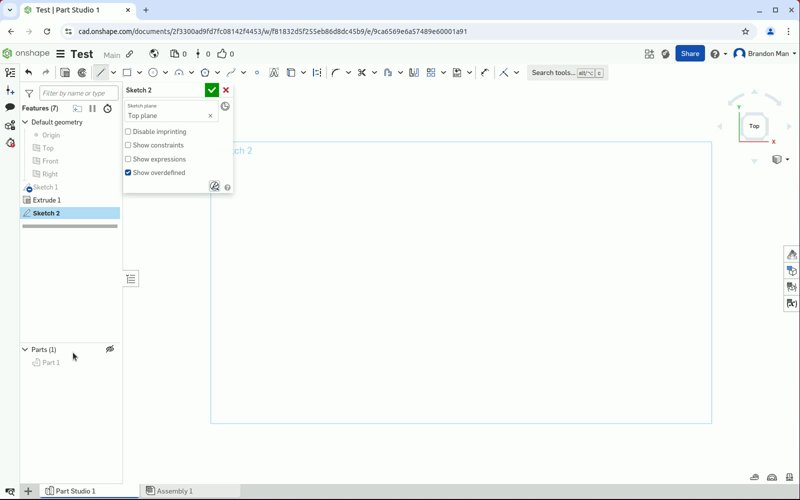
key_down(shift)
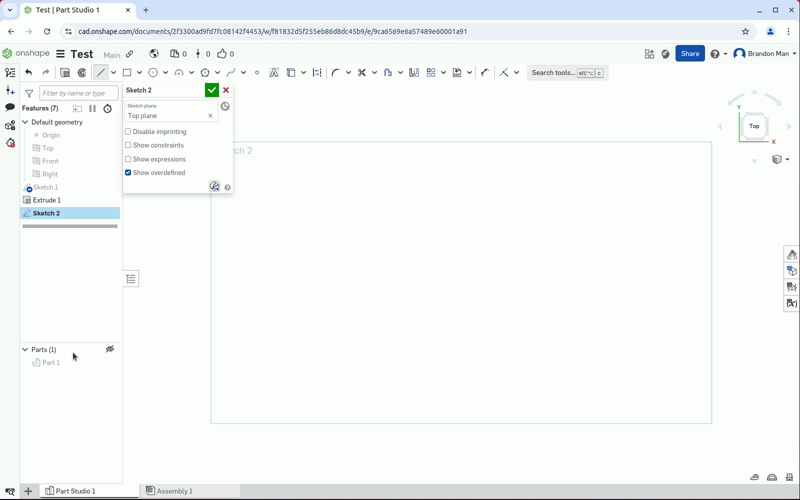
mouse_move(430, 231)
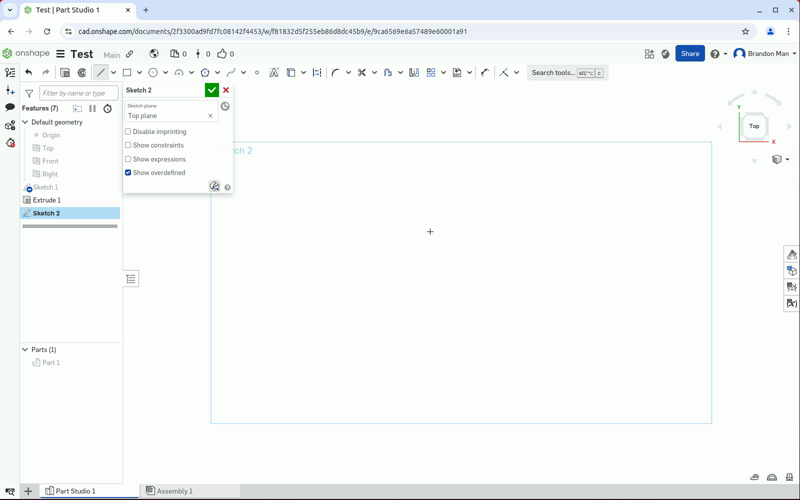
click(430, 231)
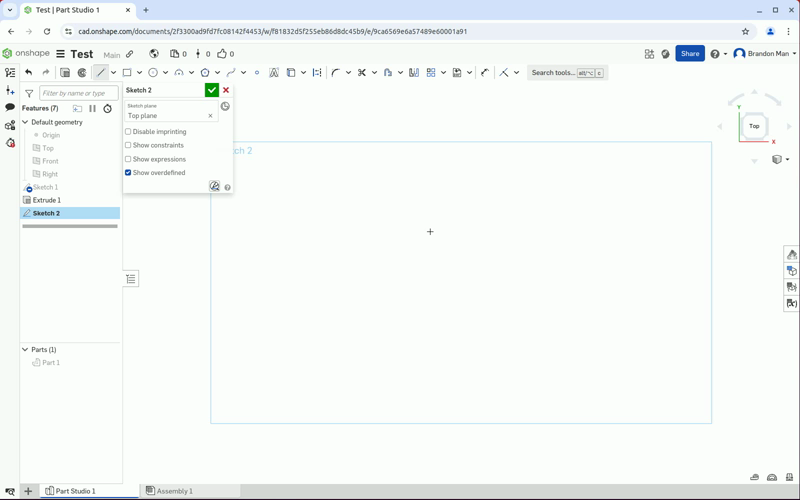
key_up(shift)
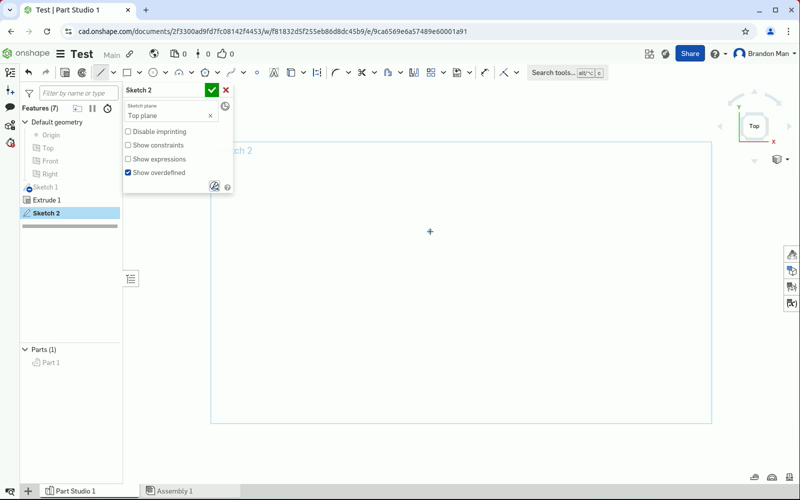
key_down(shift)
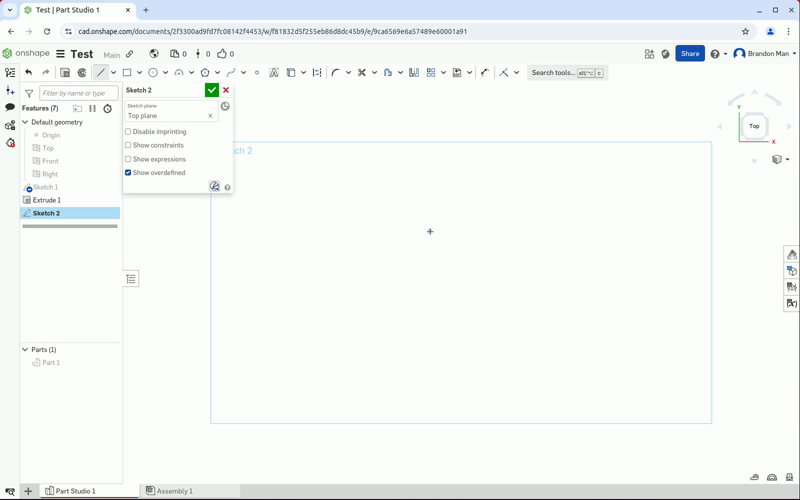
mouse_move(491, 231)
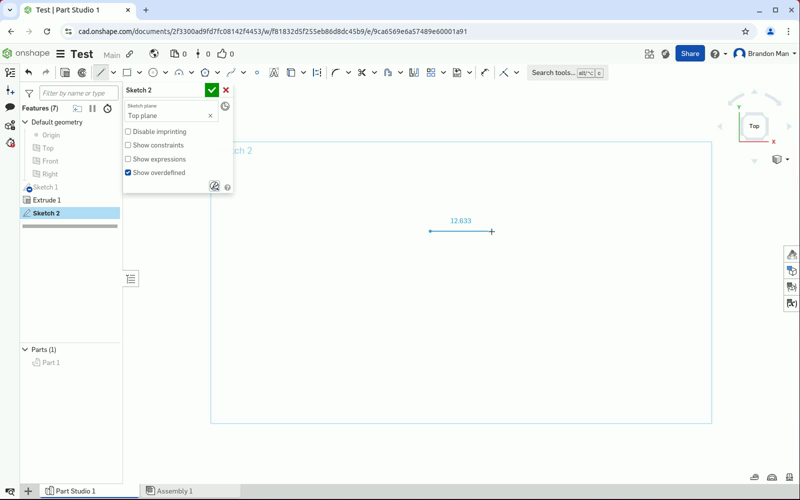
click(491, 231)
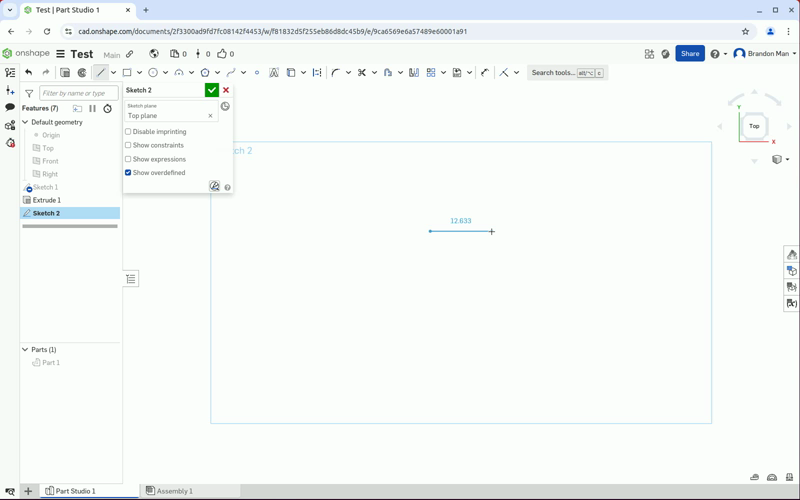
key_up(shift)
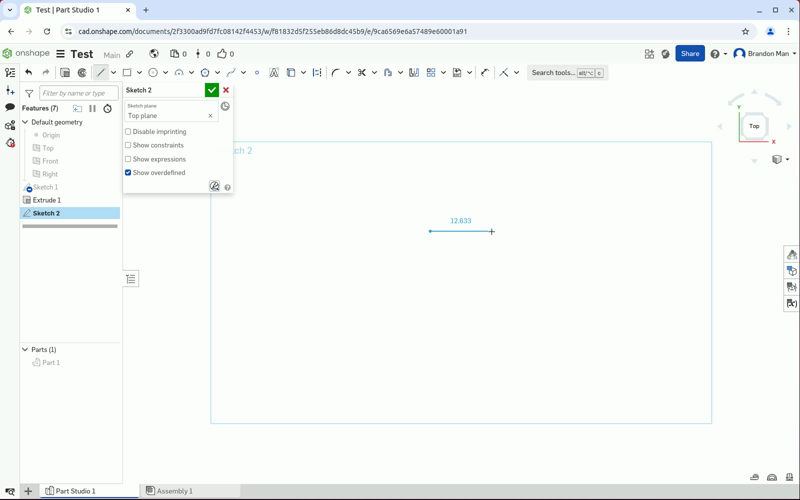
key_down(shift)
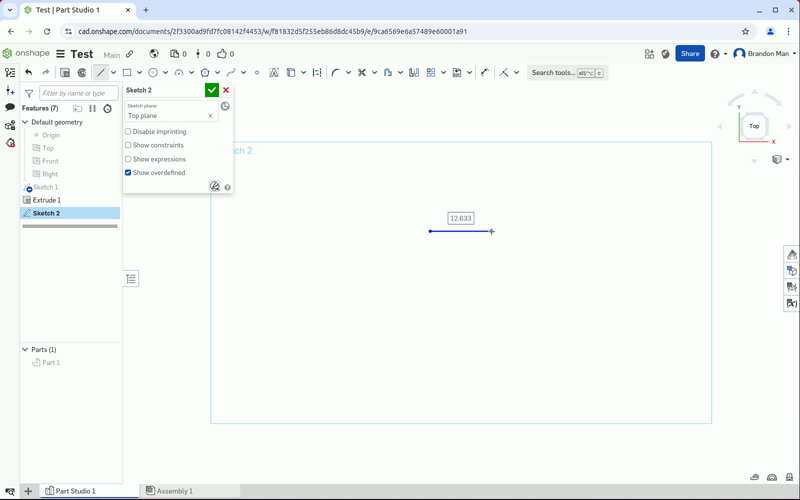
mouse_move(491, 169)
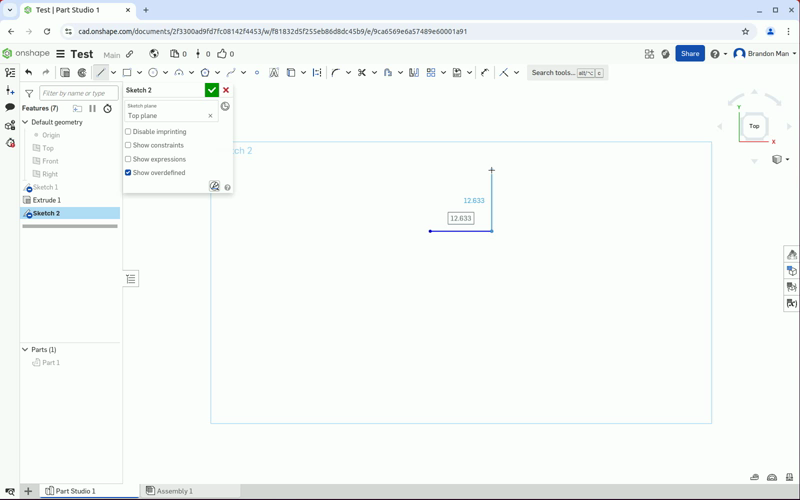
click(491, 169)
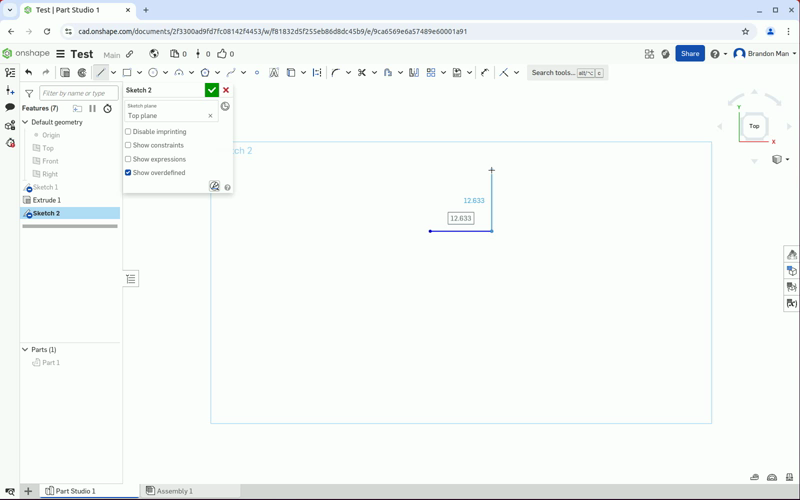
key_up(shift)
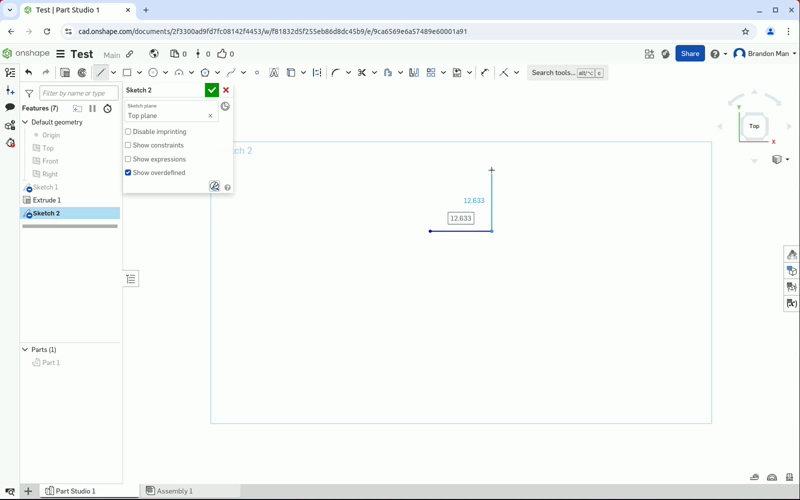
key_down(shift)
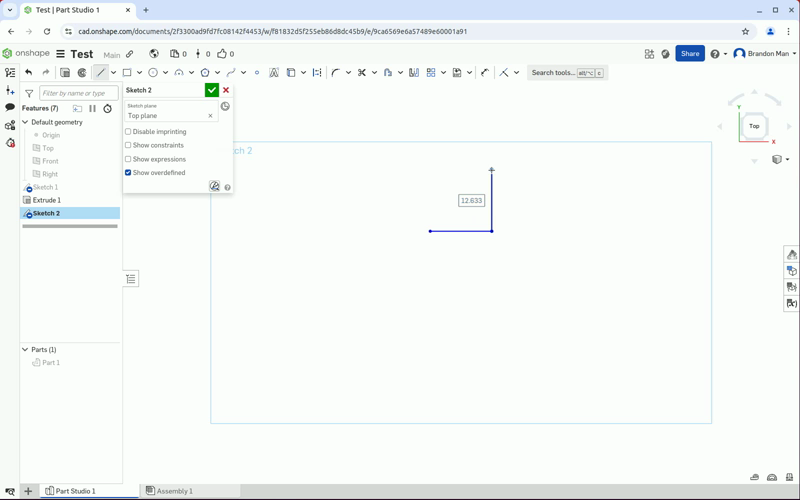
mouse_move(430, 169)
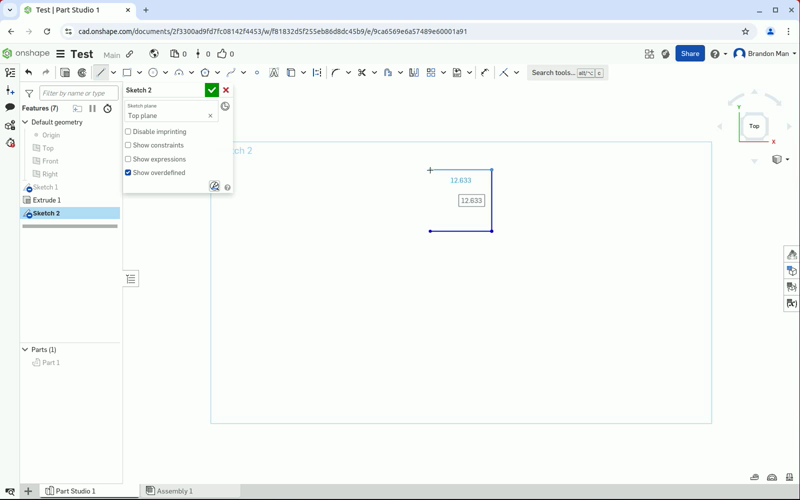
click(430, 169)
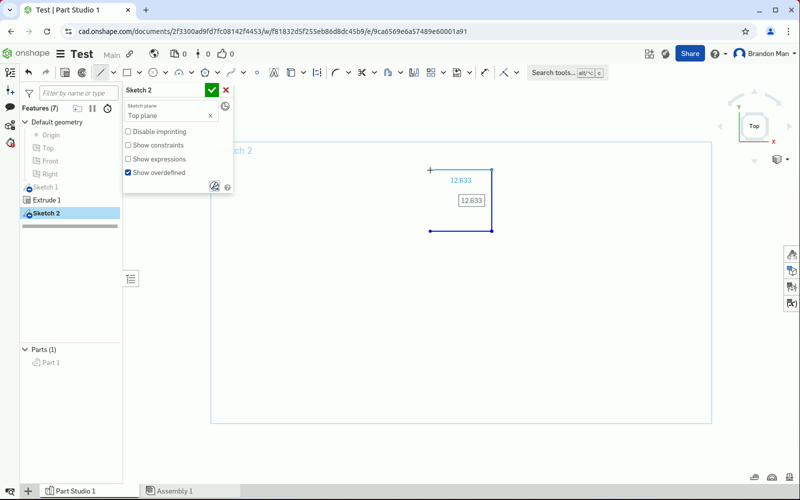
key_up(shift)
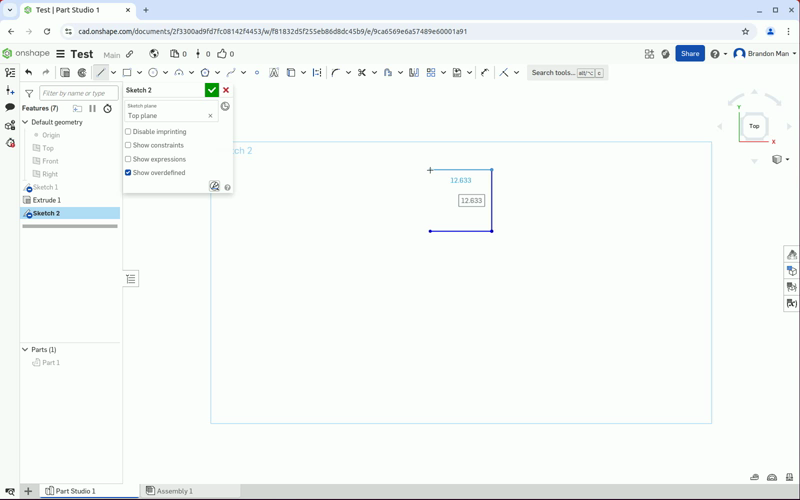
key_down(shift)
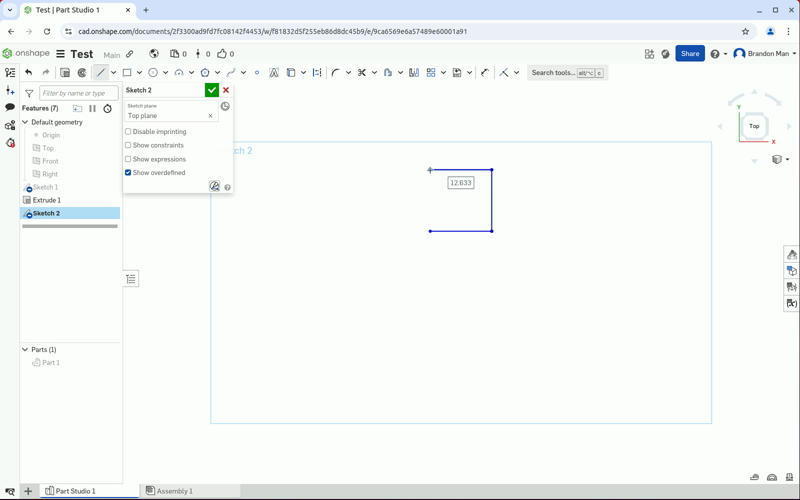
mouse_move(430, 231)
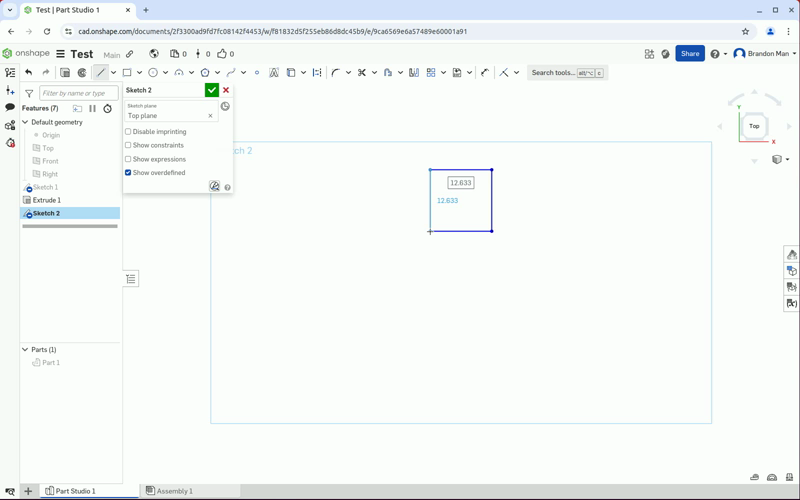
key_up(shift)
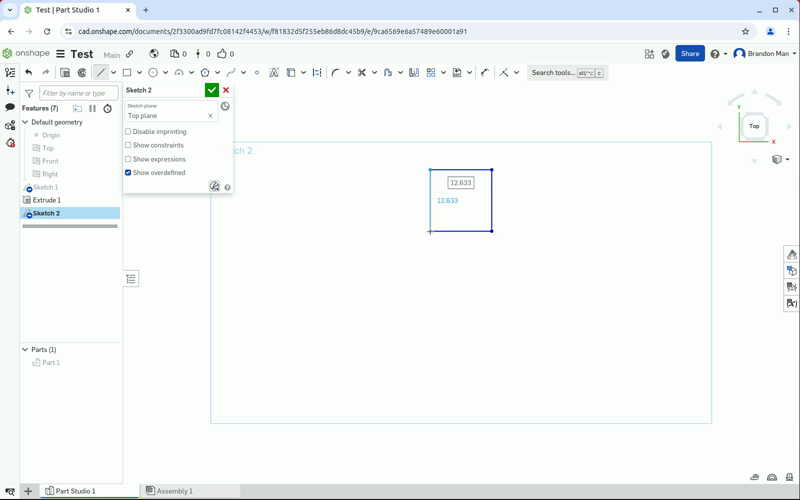
click(430, 231)
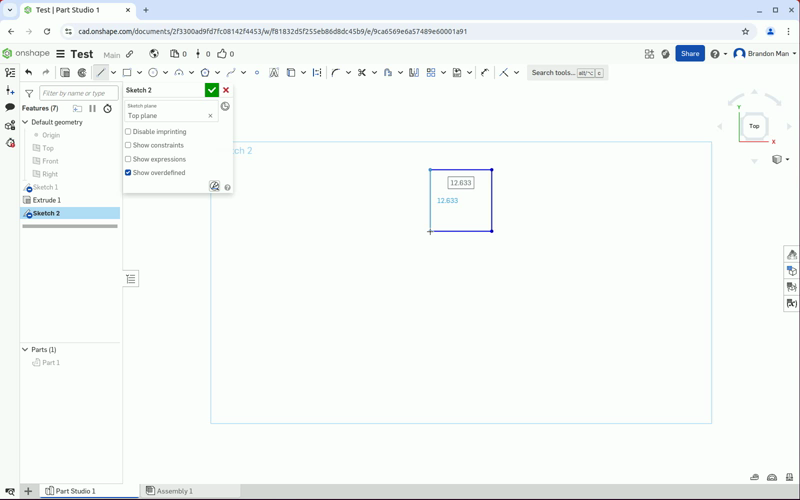
key(esc)
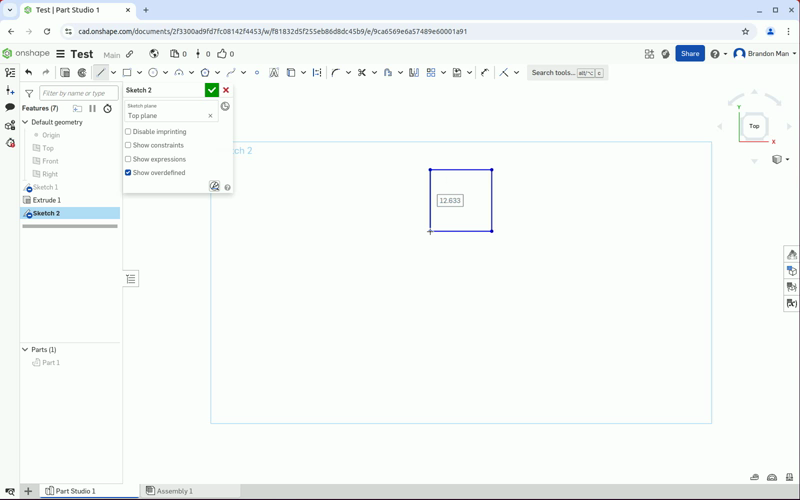
key(l)
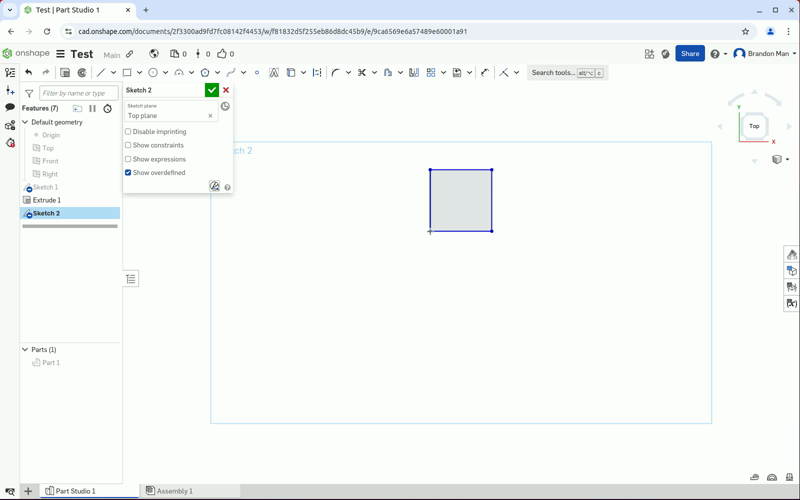
key_down(shift)
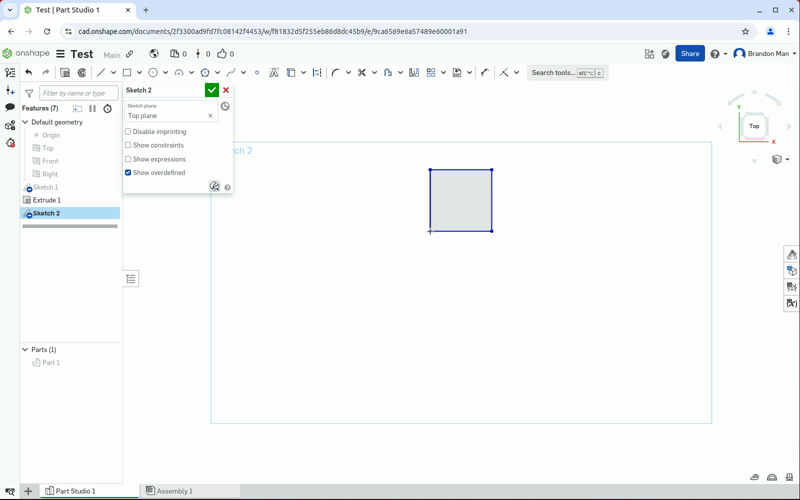
mouse_move(431, 230)
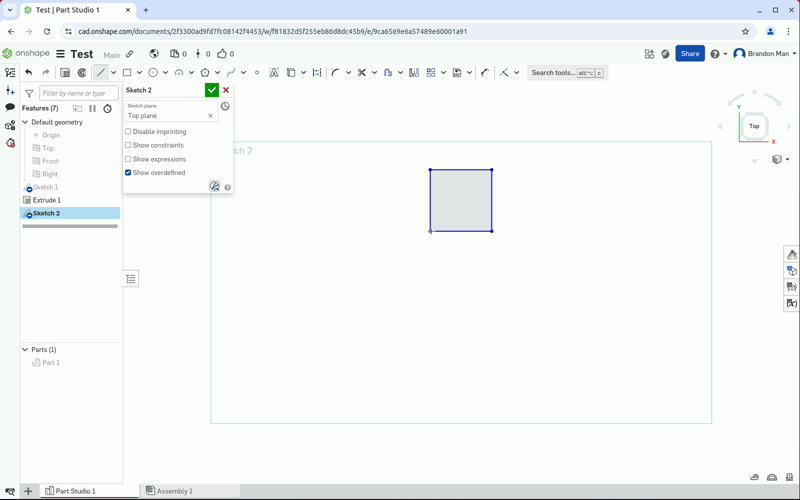
scroll(6)
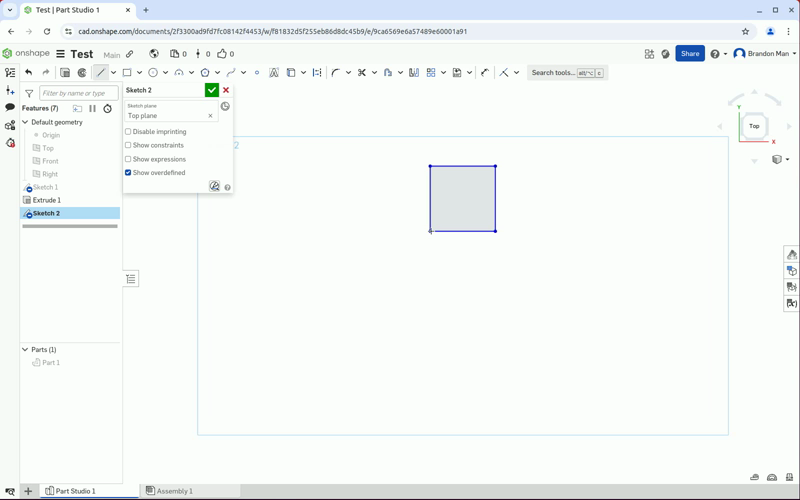
scroll(6)
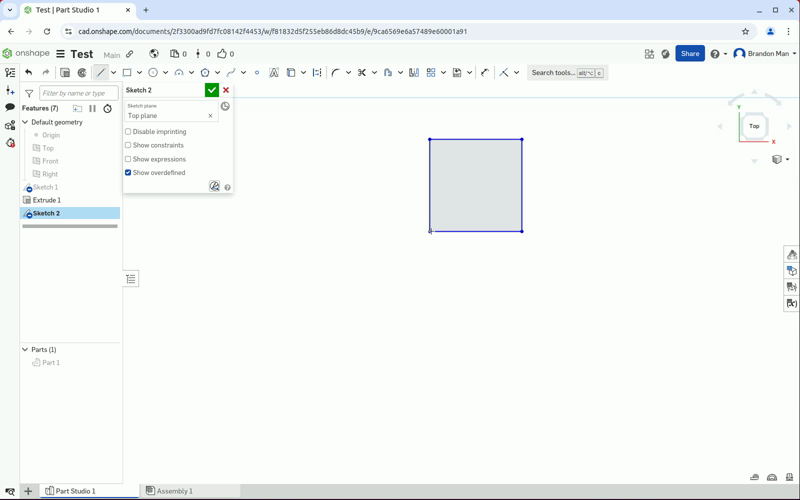
scroll(6)
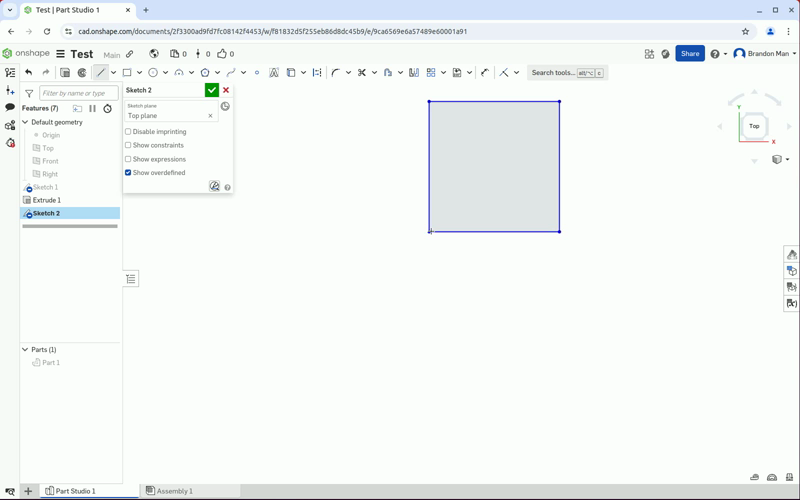
scroll(6)
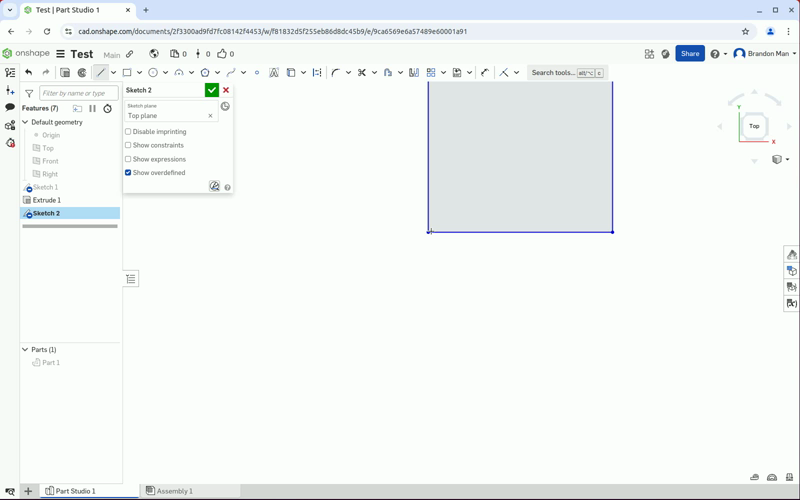
scroll(6)
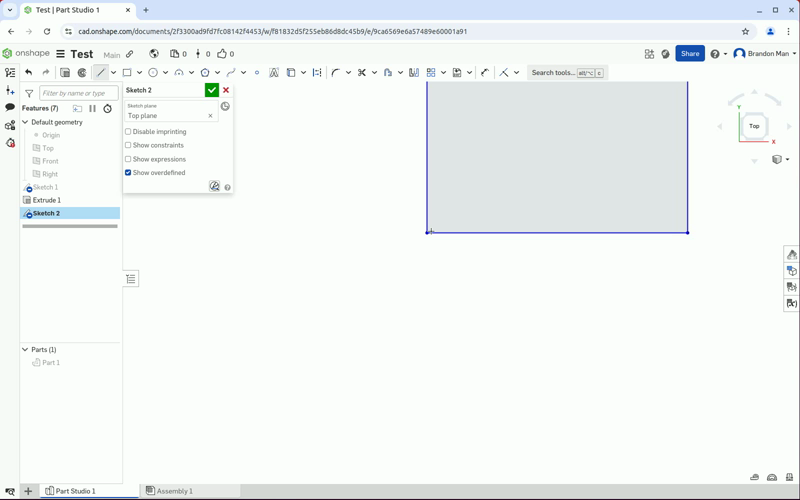
scroll(6)
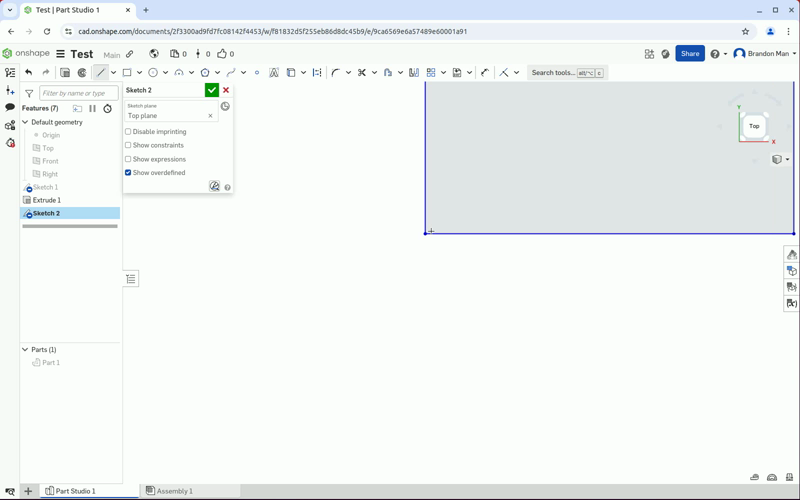
scroll(6)
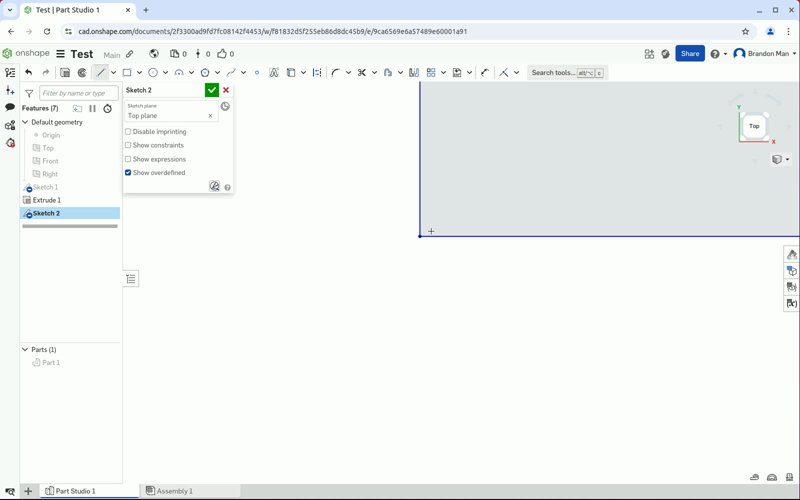
click(431, 230)
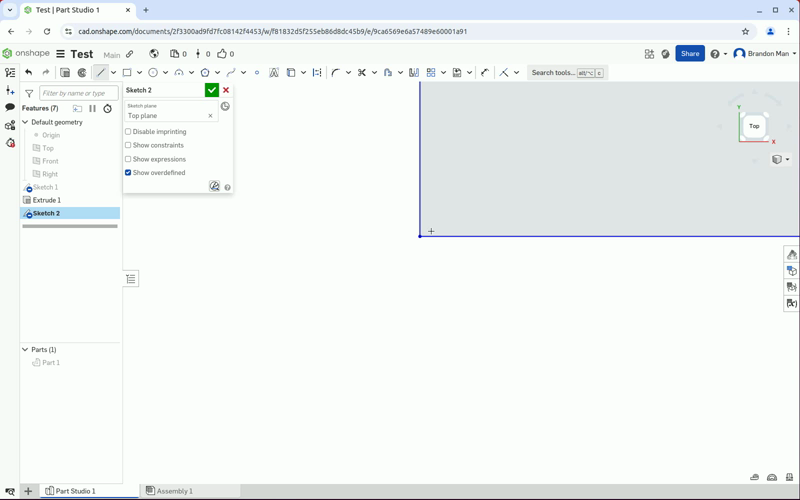
scroll(-6)
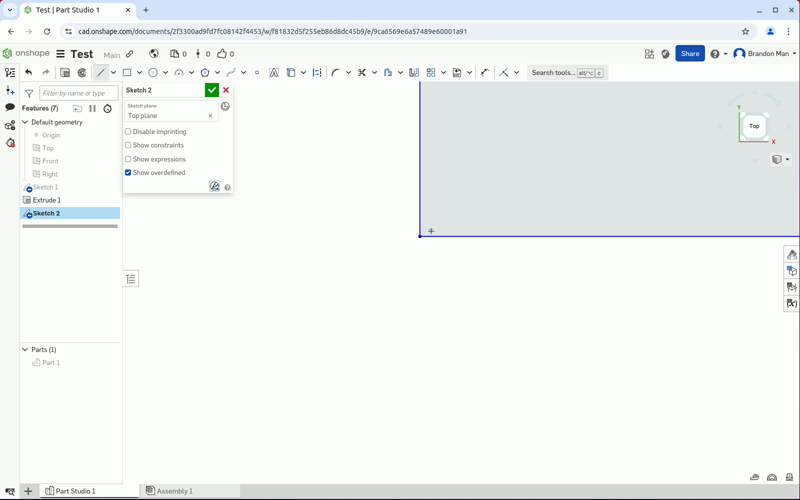
scroll(-6)
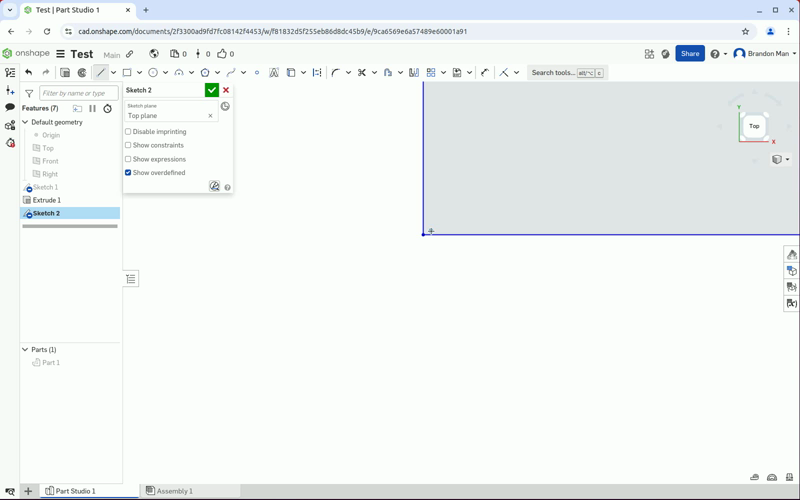
scroll(-6)
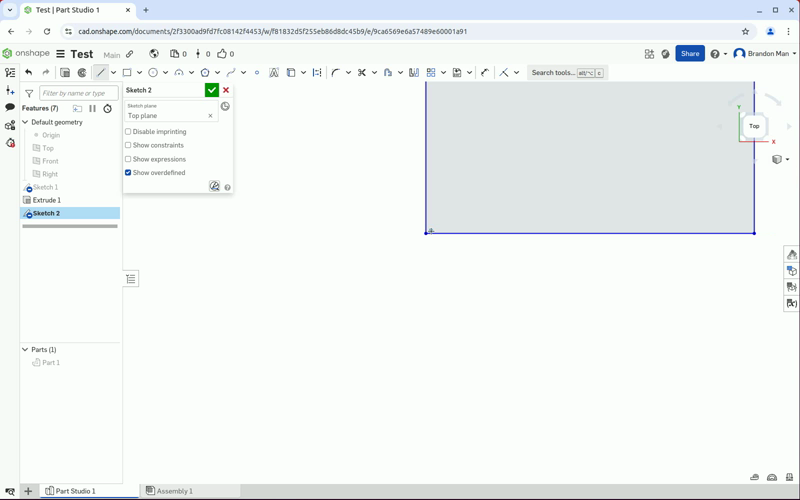
scroll(-6)
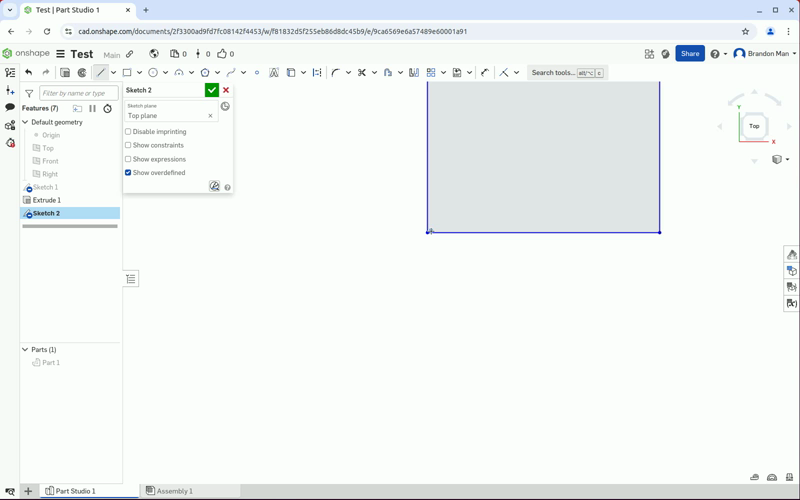
scroll(-6)
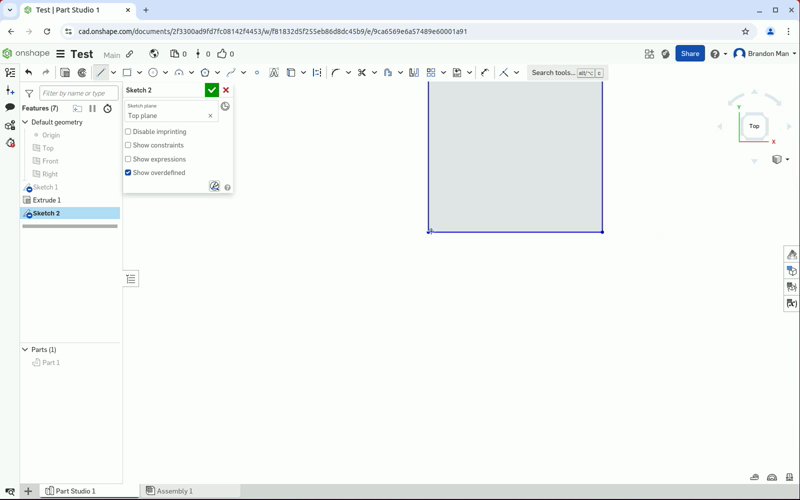
scroll(-6)
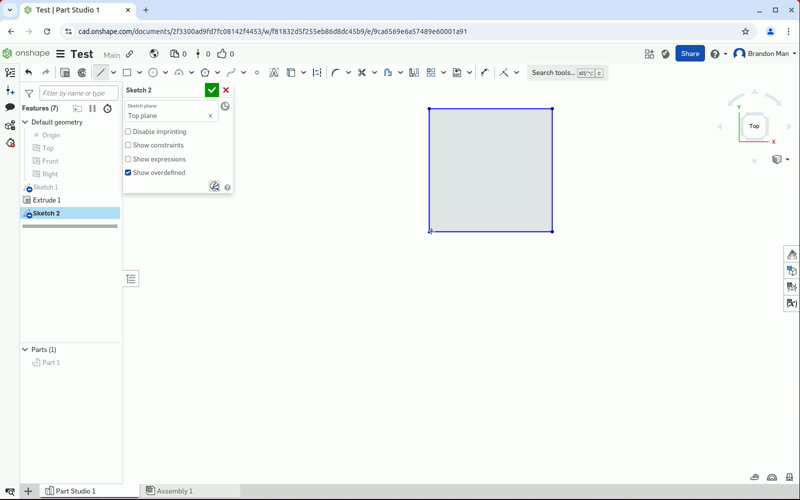
scroll(-6)
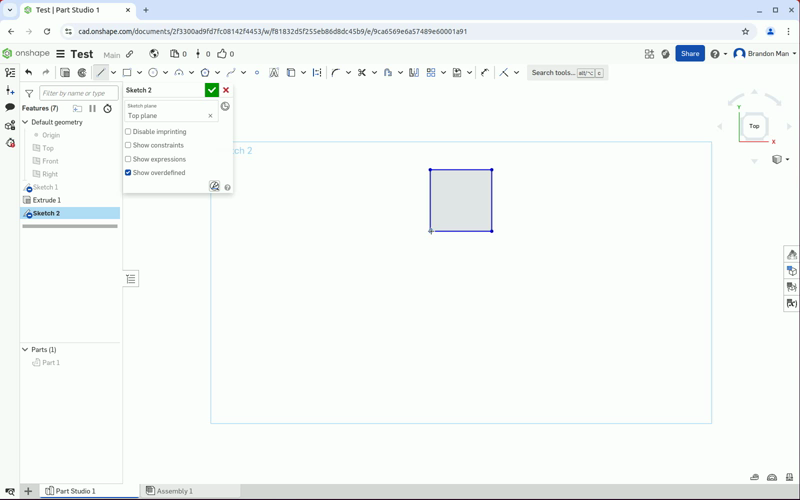
key_up(shift)
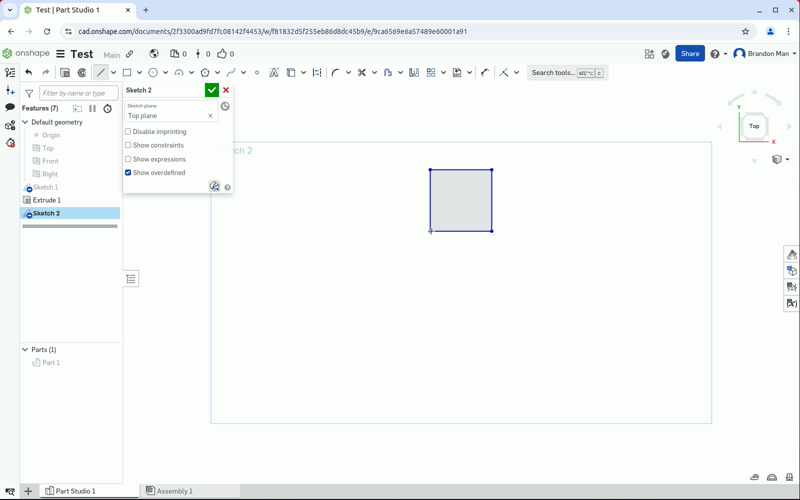
key_down(shift)
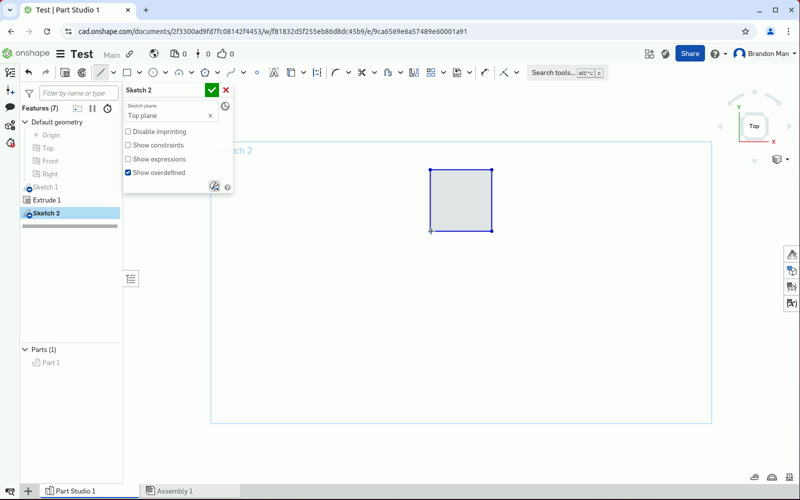
mouse_move(491, 230)
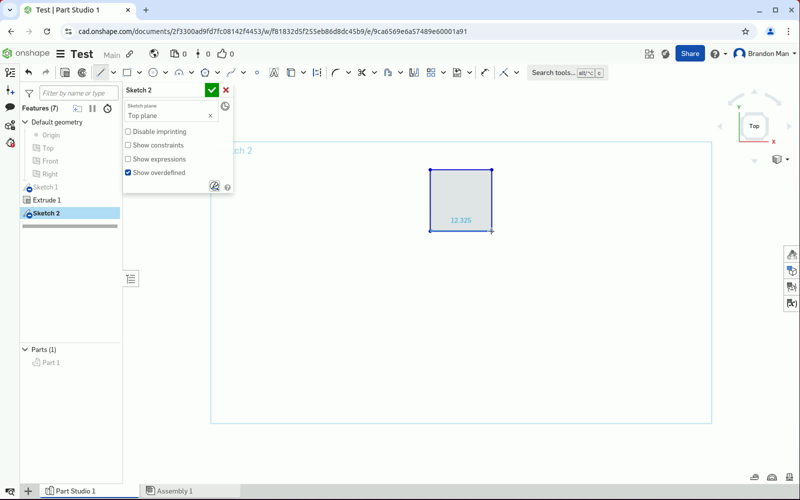
scroll(6)
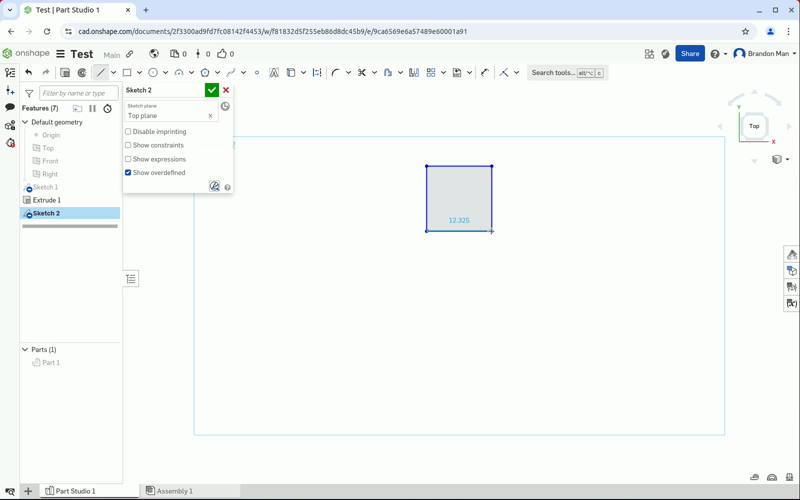
scroll(6)
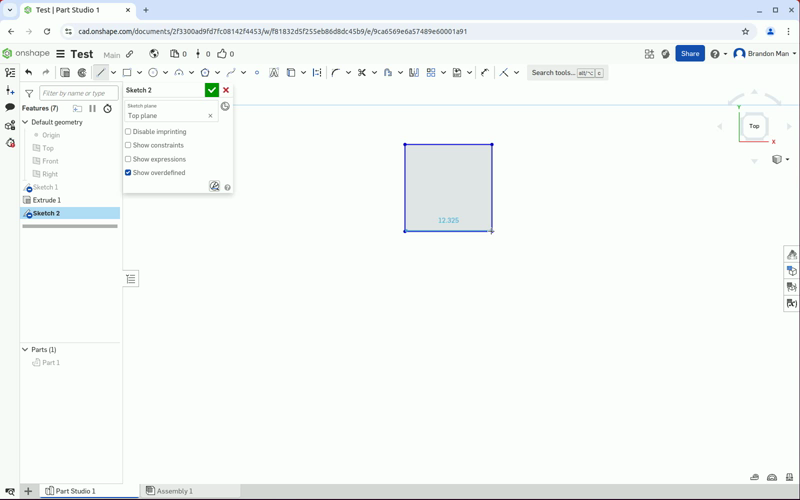
scroll(6)
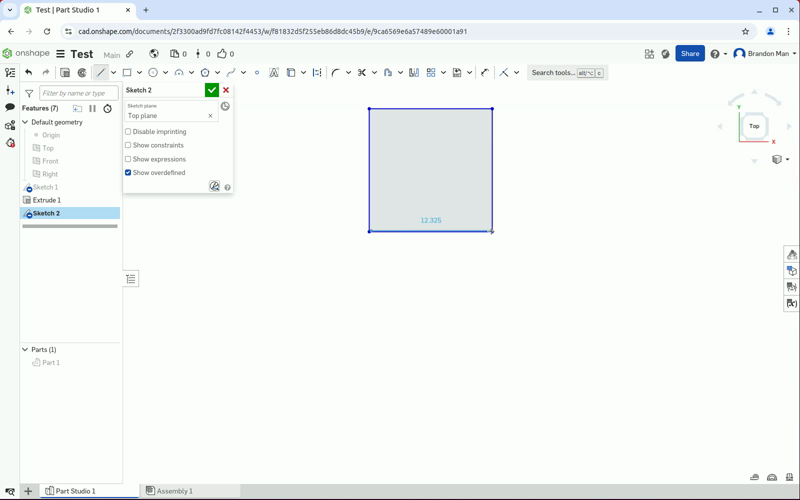
scroll(6)
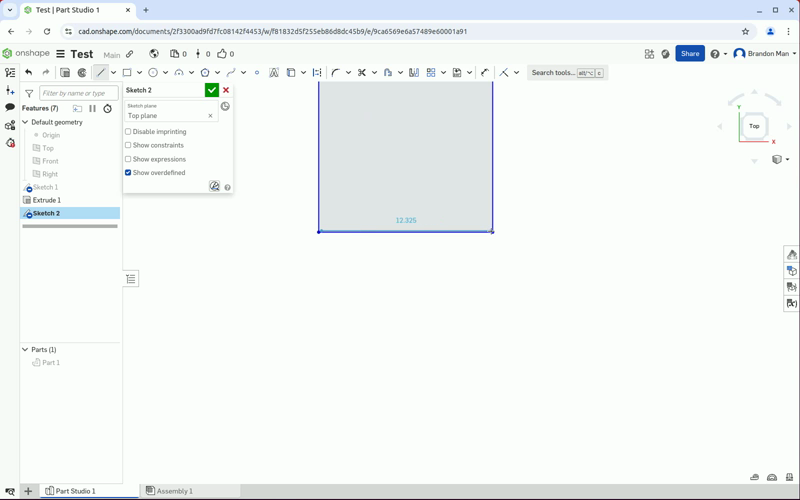
scroll(6)
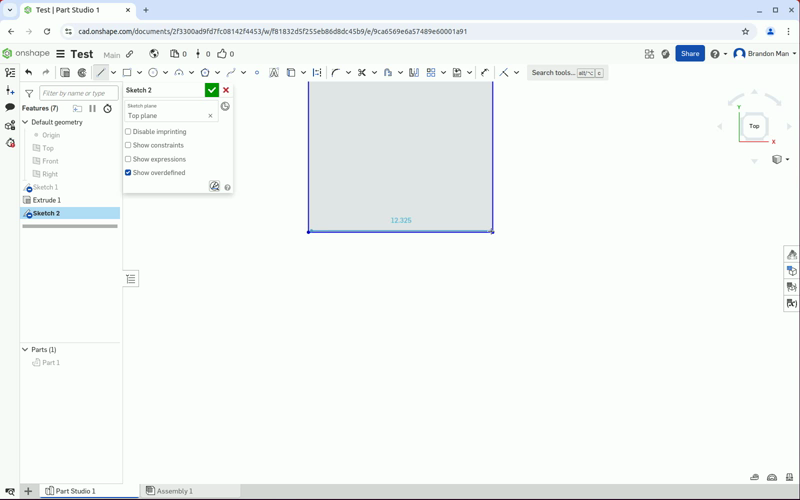
scroll(6)
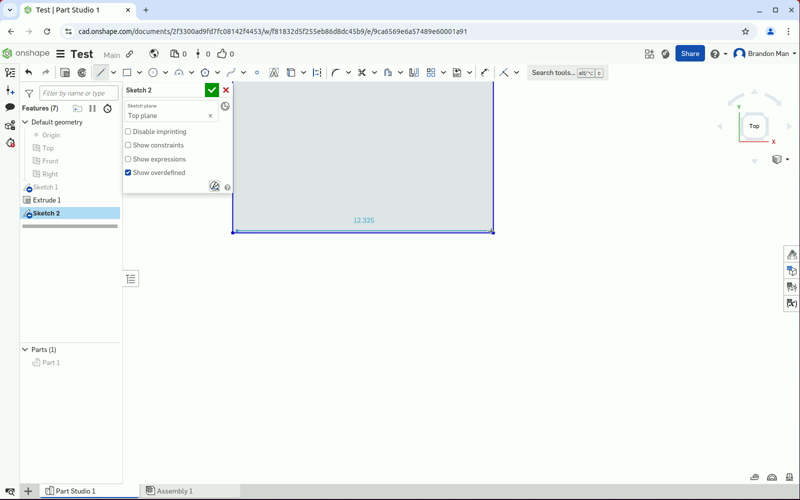
scroll(6)
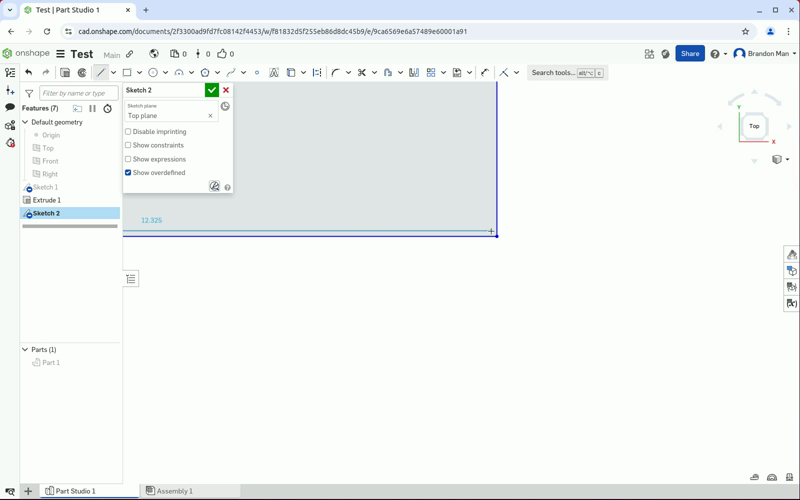
click(491, 230)
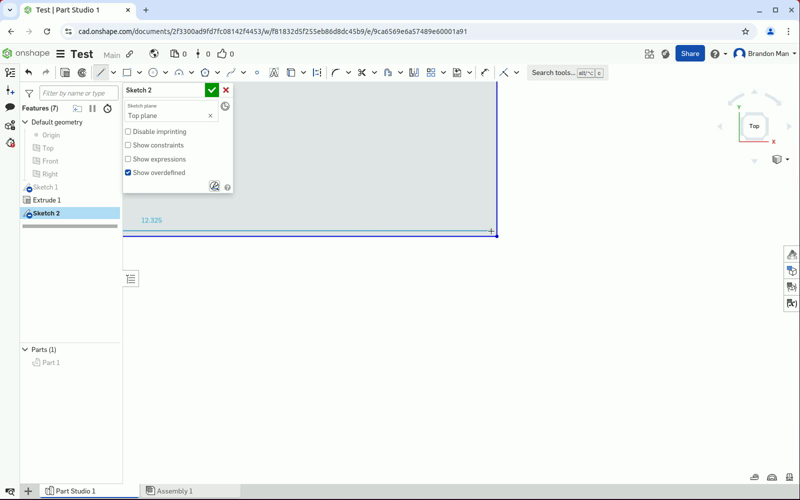
scroll(-6)
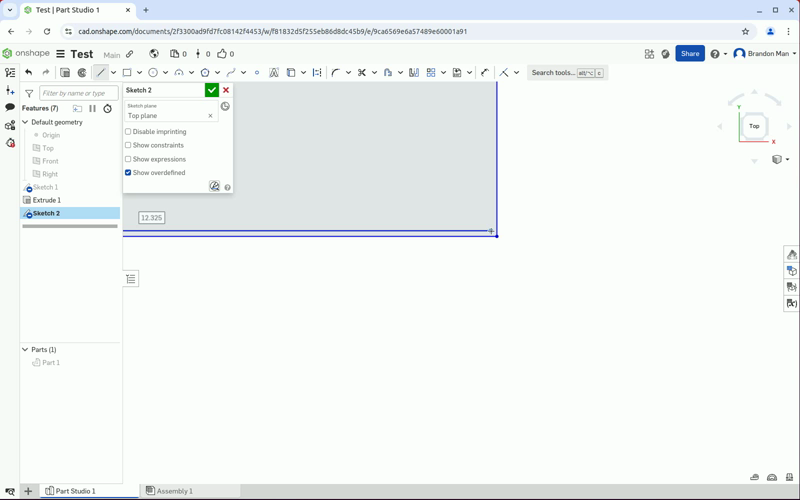
scroll(-6)
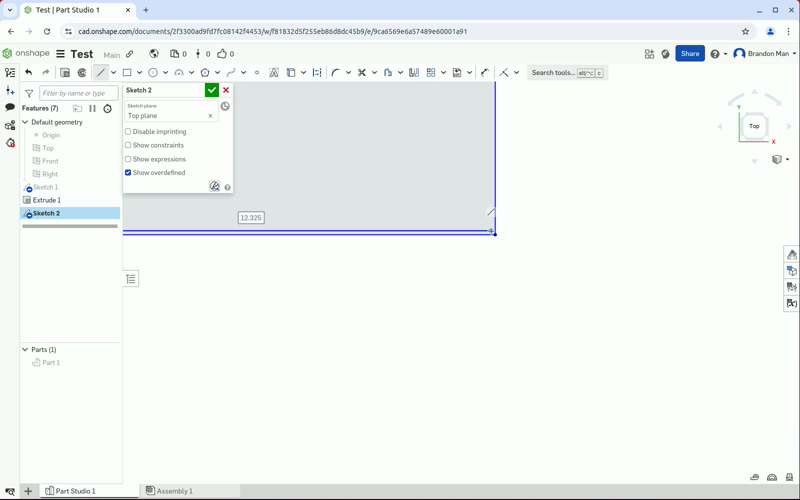
scroll(-6)
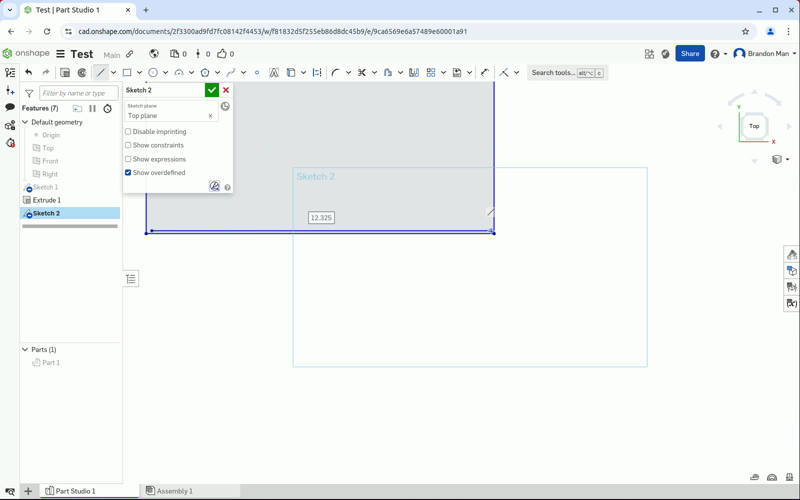
scroll(-6)
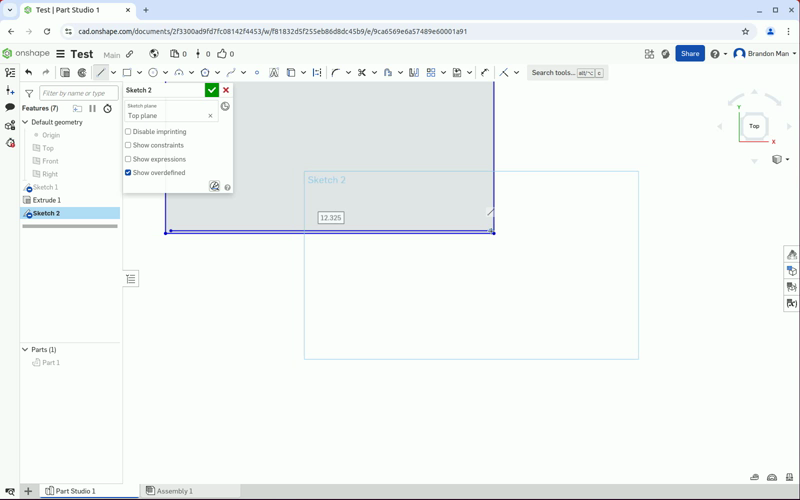
scroll(-6)
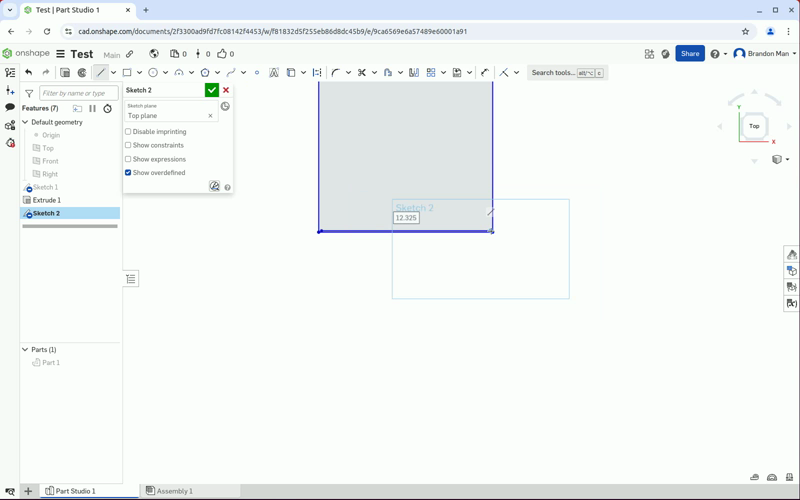
scroll(-6)
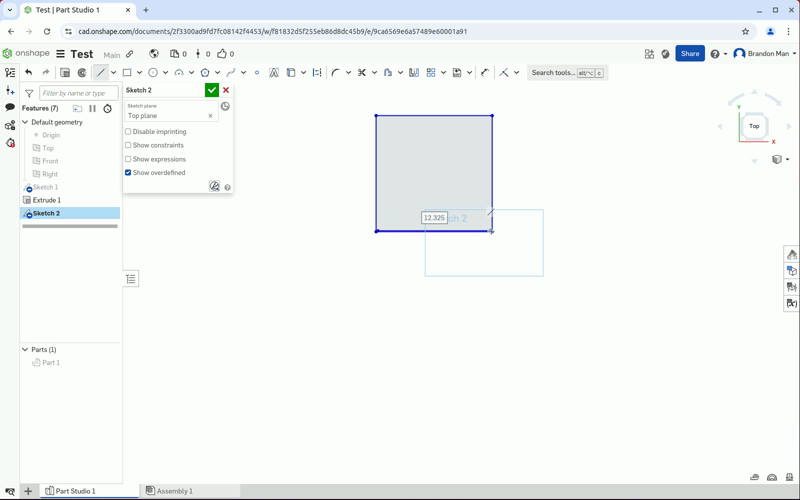
scroll(-6)
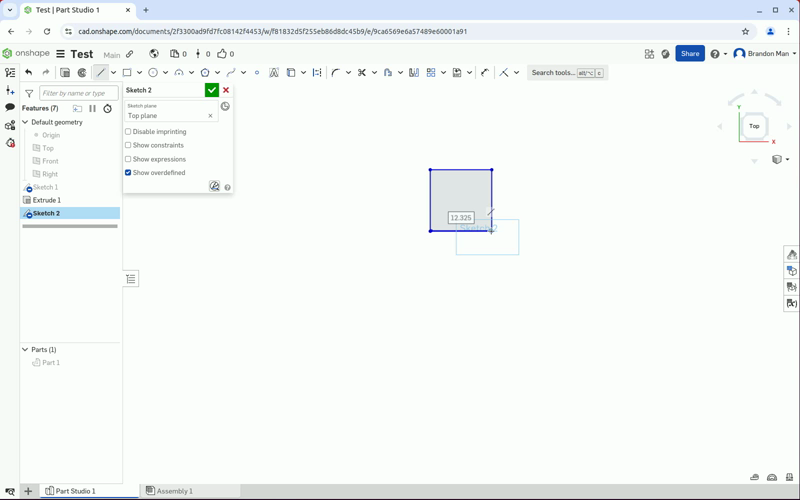
key_up(shift)
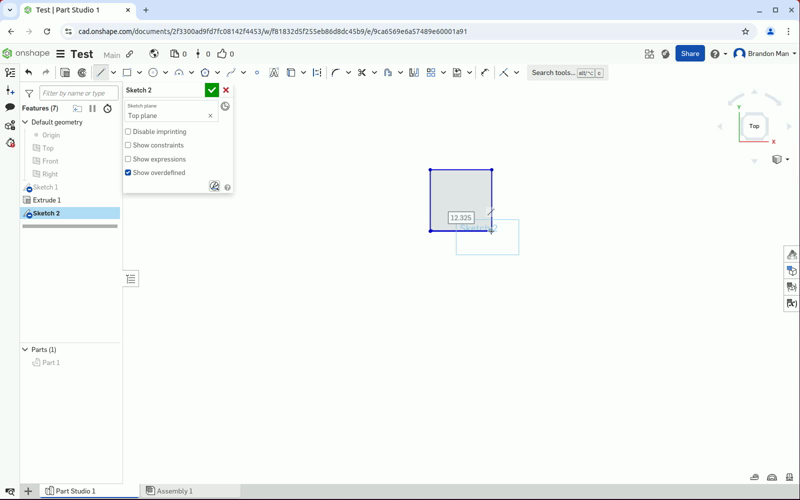
key_down(shift)
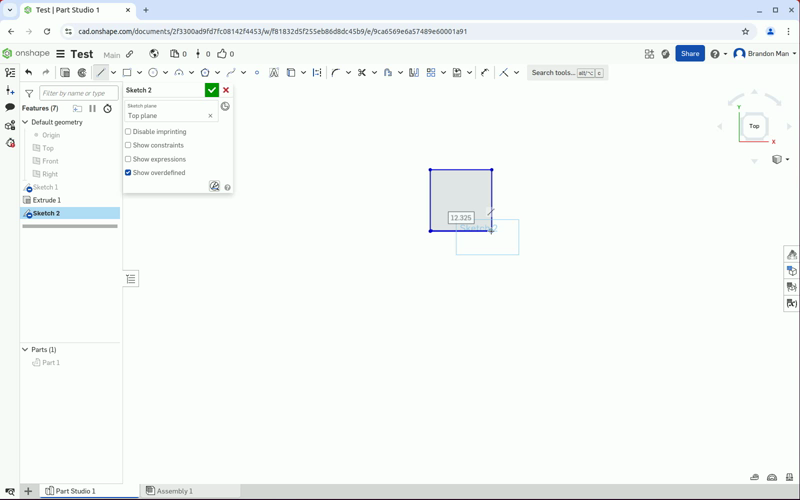
mouse_move(491, 170)
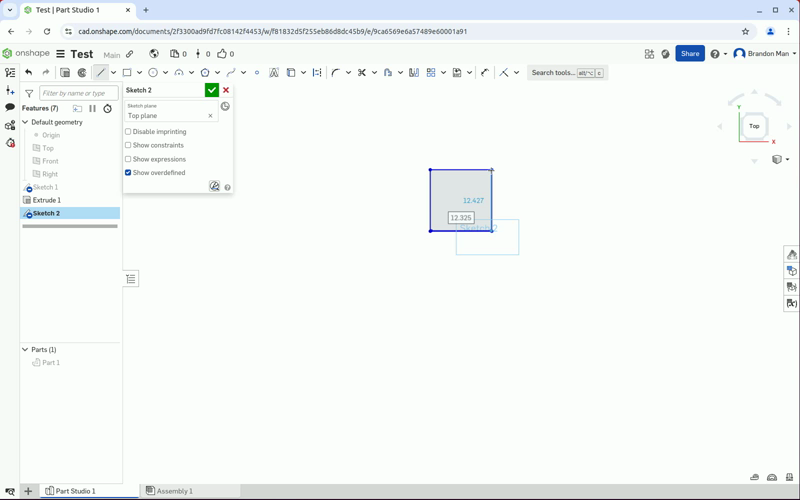
scroll(6)
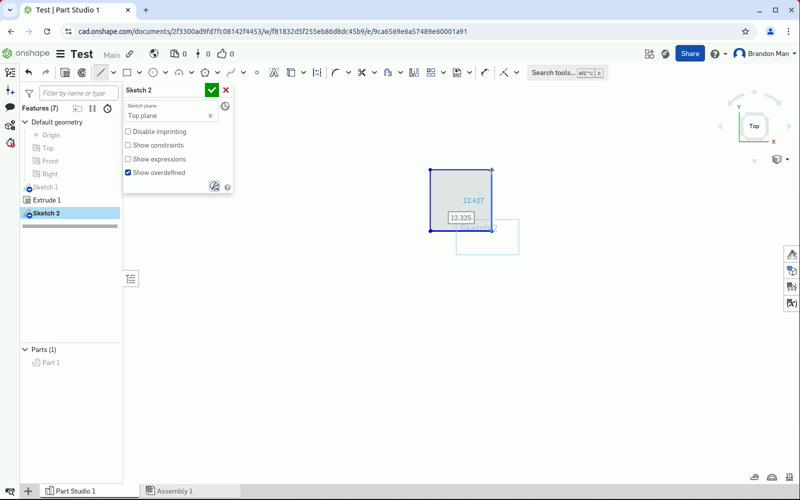
scroll(6)
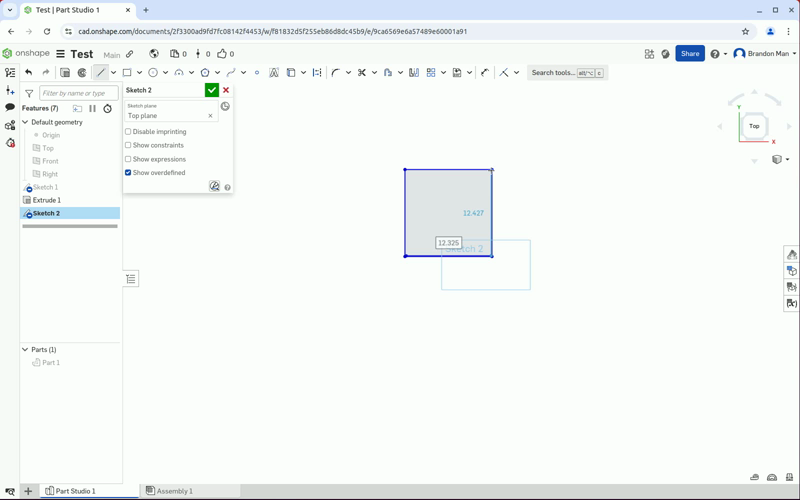
scroll(6)
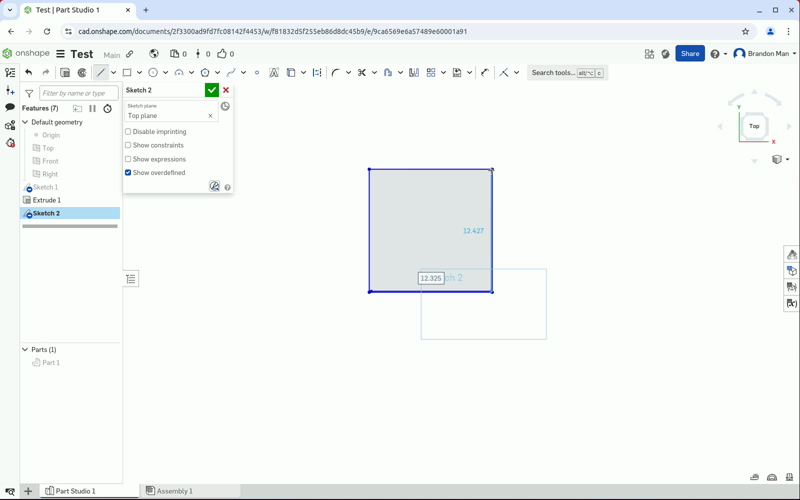
scroll(6)
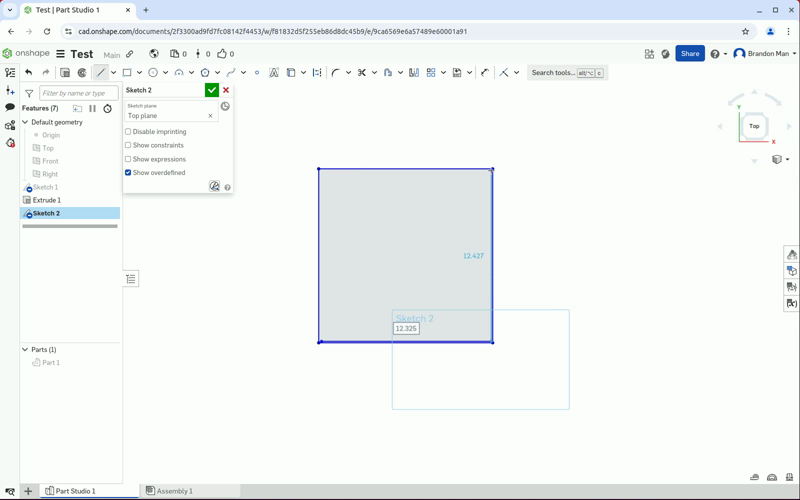
scroll(6)
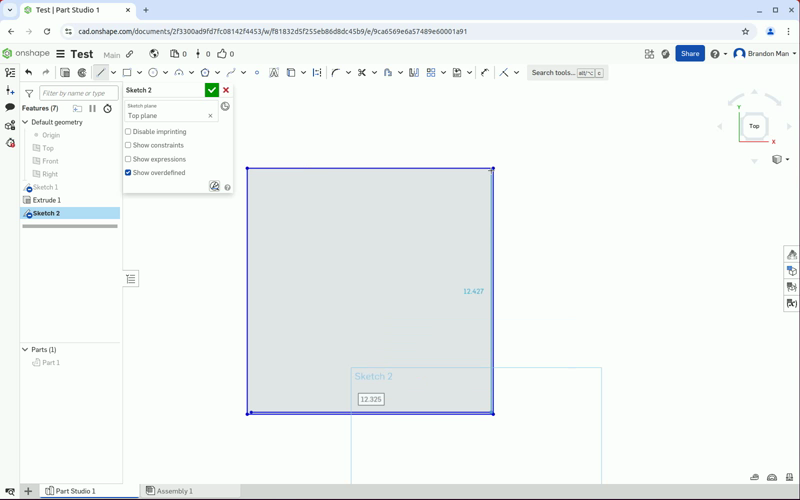
scroll(6)
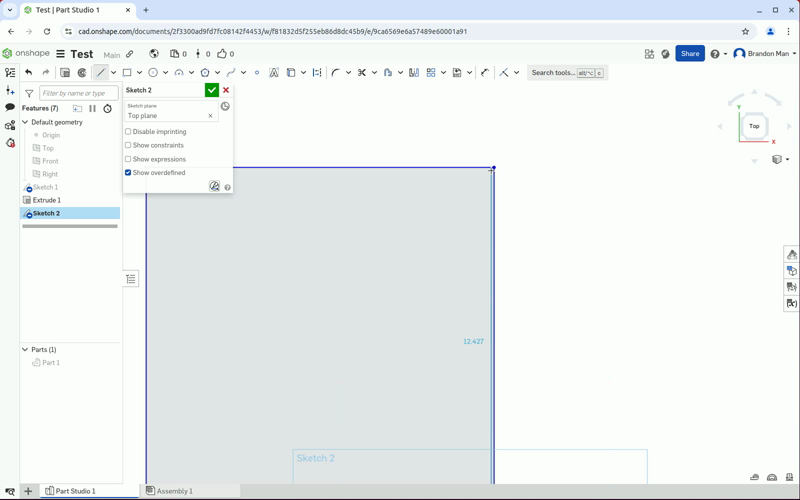
scroll(6)
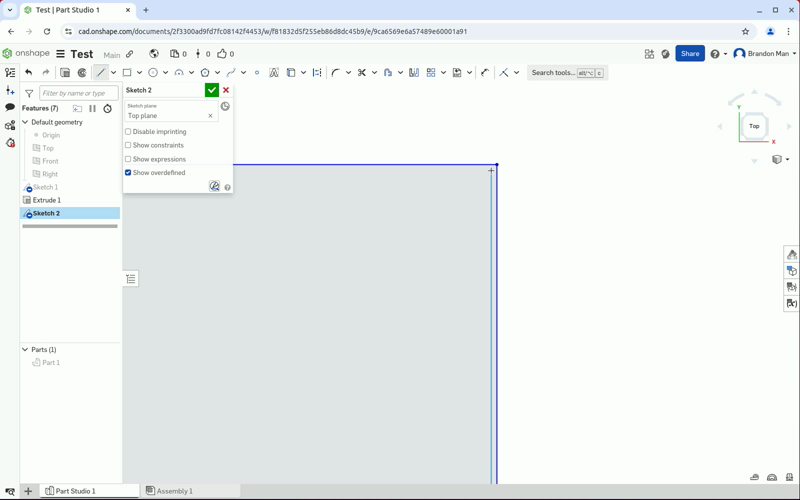
click(491, 170)
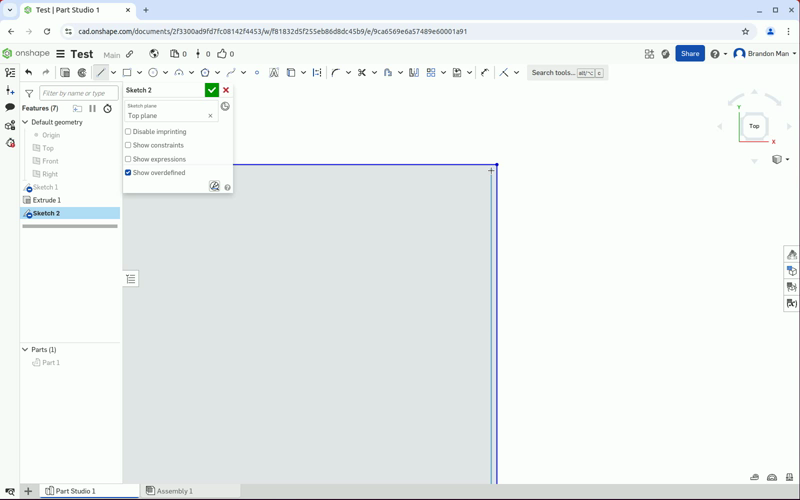
scroll(-6)
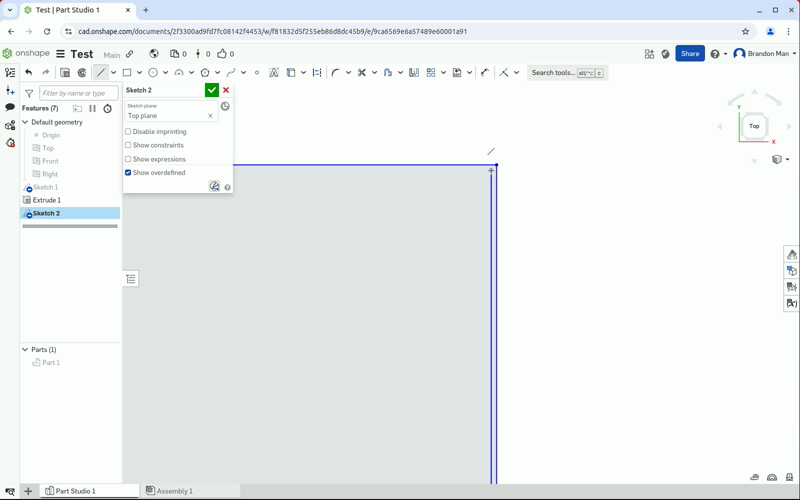
scroll(-6)
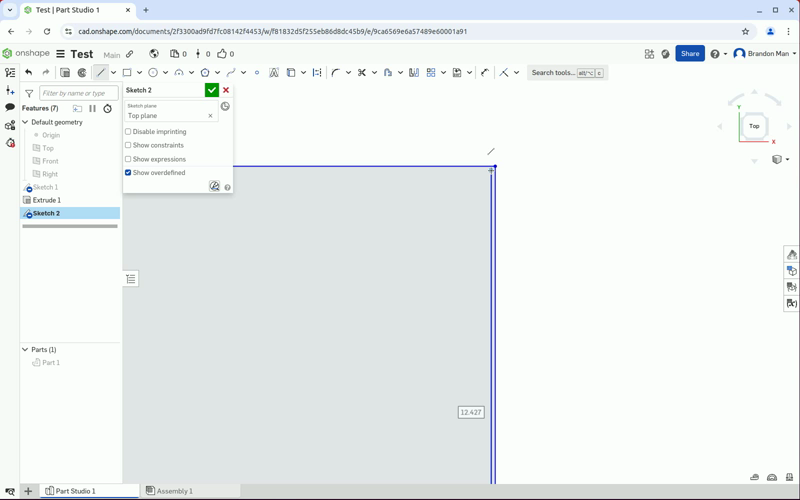
scroll(-6)
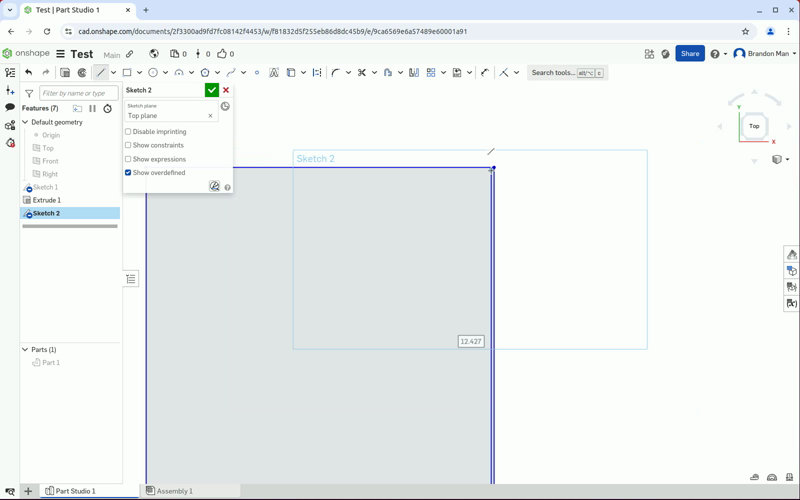
scroll(-6)
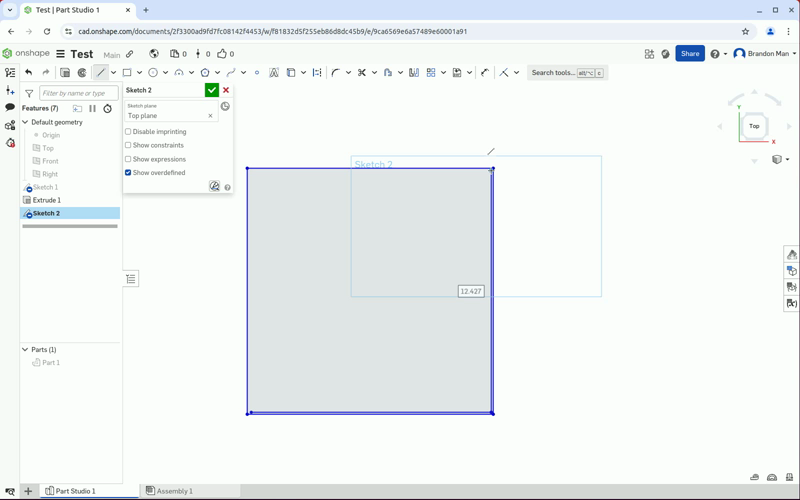
scroll(-6)
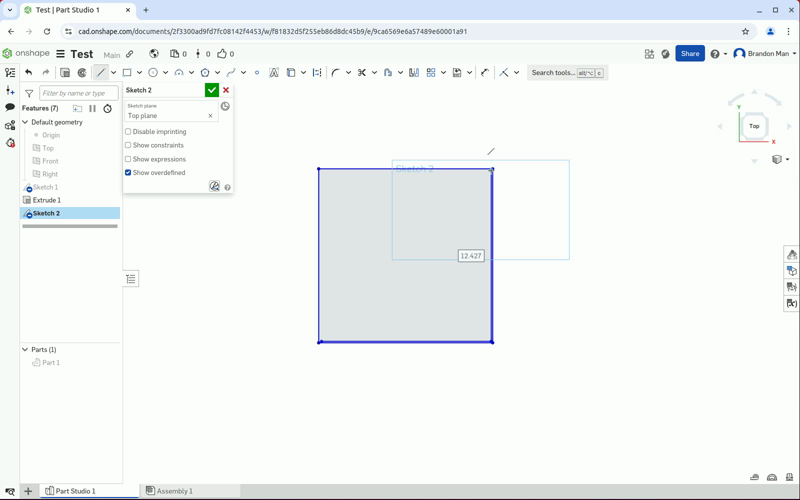
scroll(-6)
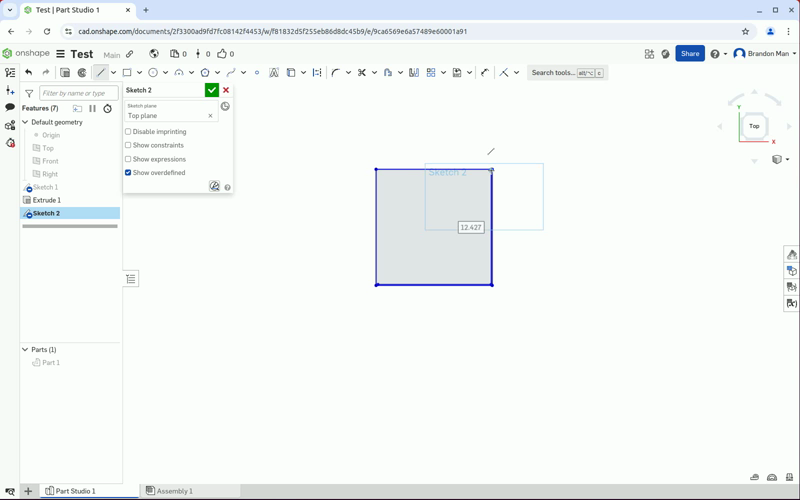
scroll(-6)
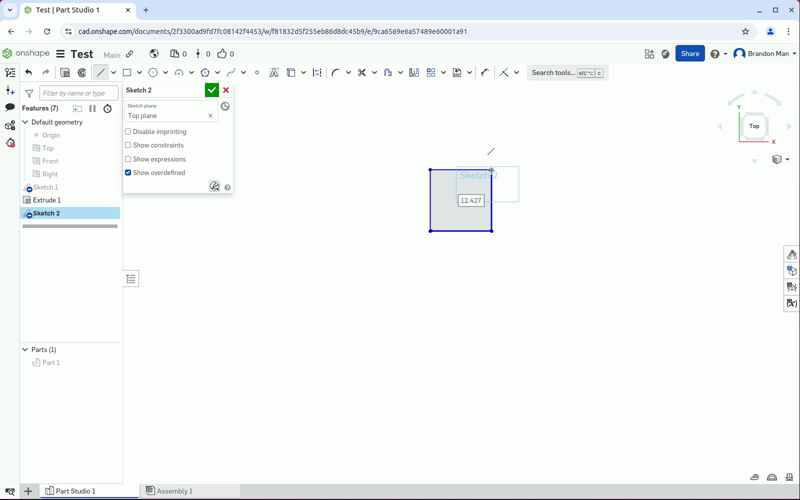
key_up(shift)
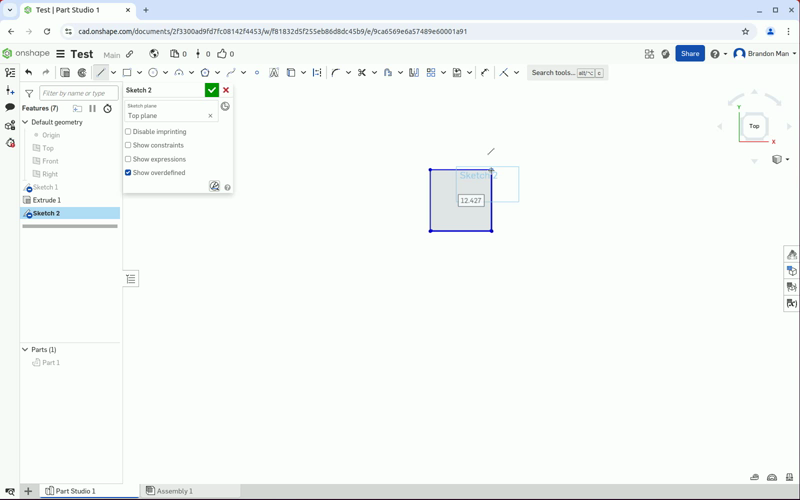
key_down(shift)
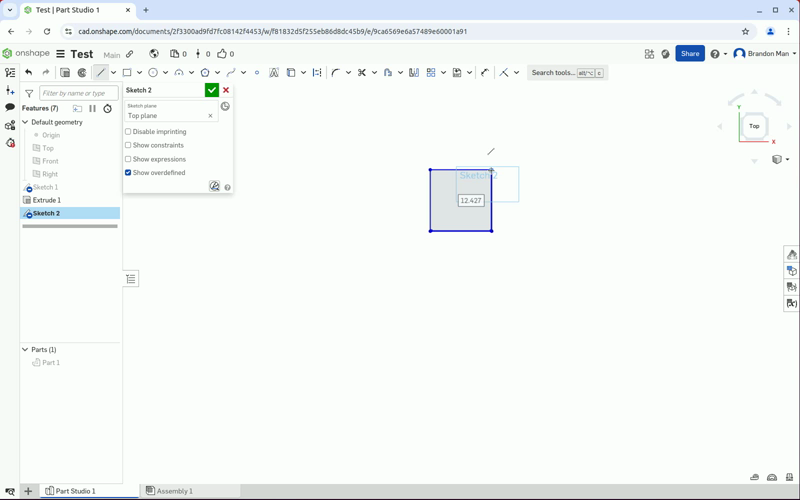
mouse_move(431, 170)
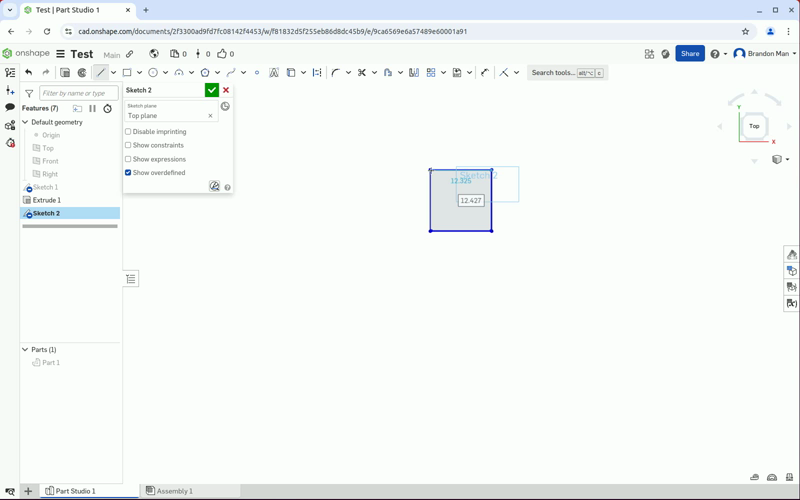
scroll(6)
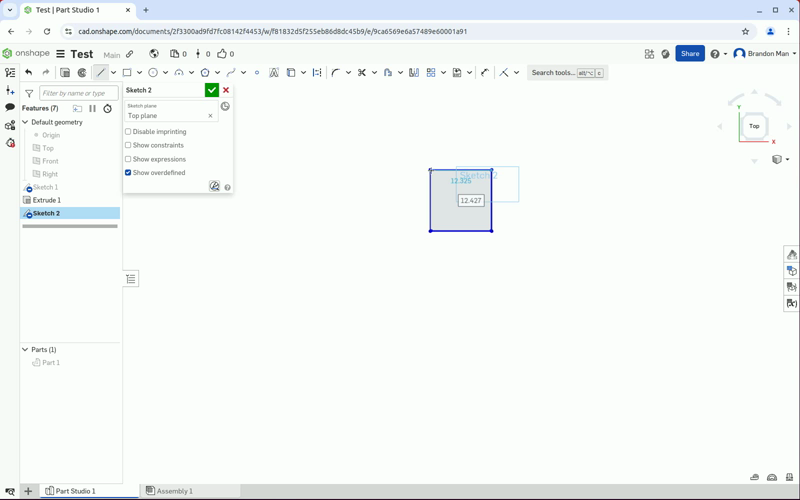
scroll(6)
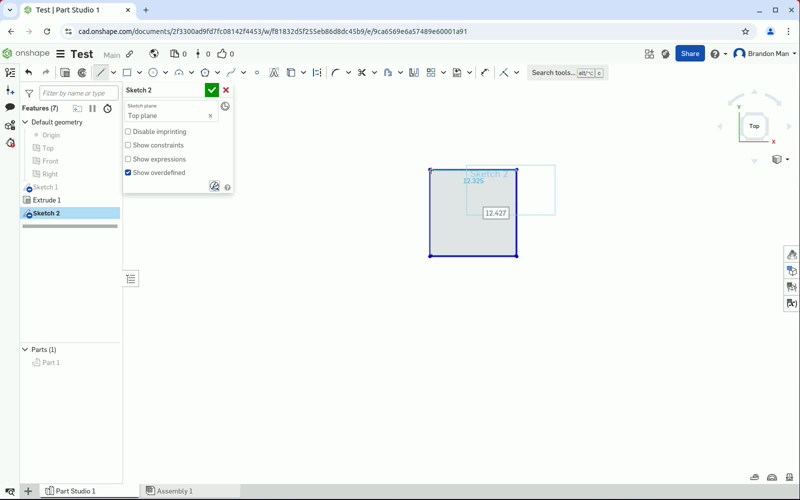
scroll(6)
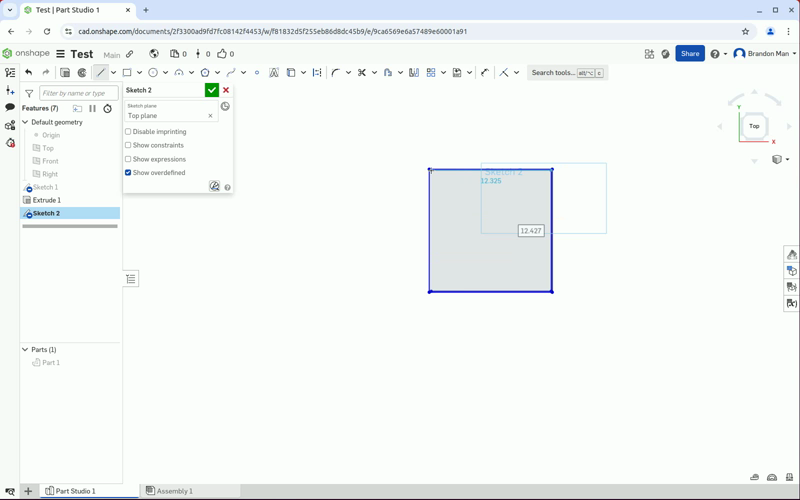
scroll(6)
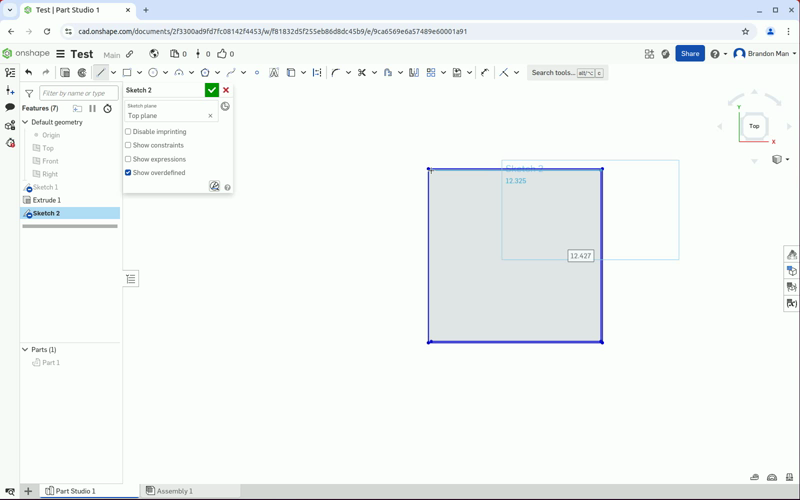
scroll(6)
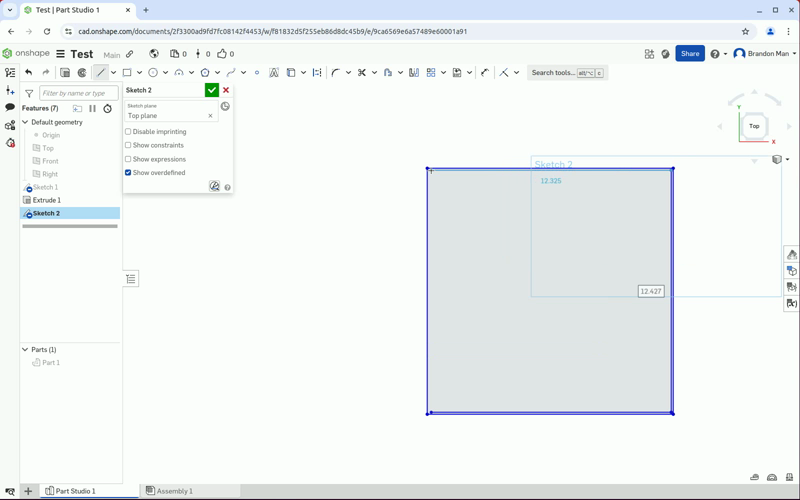
scroll(6)
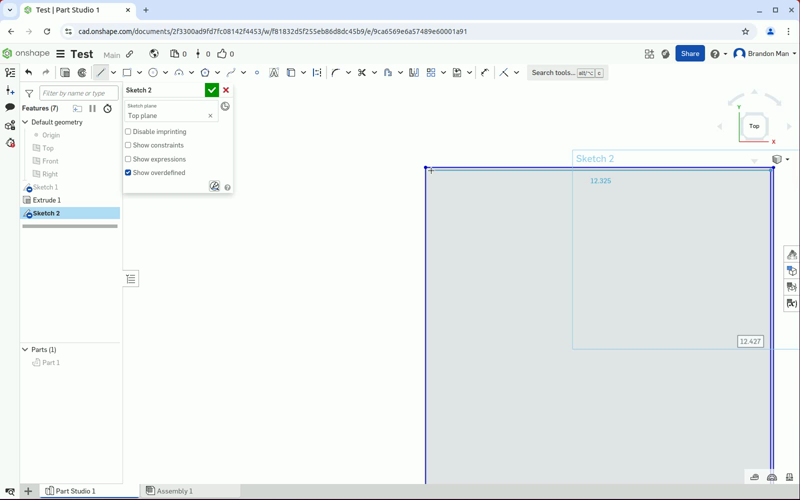
scroll(6)
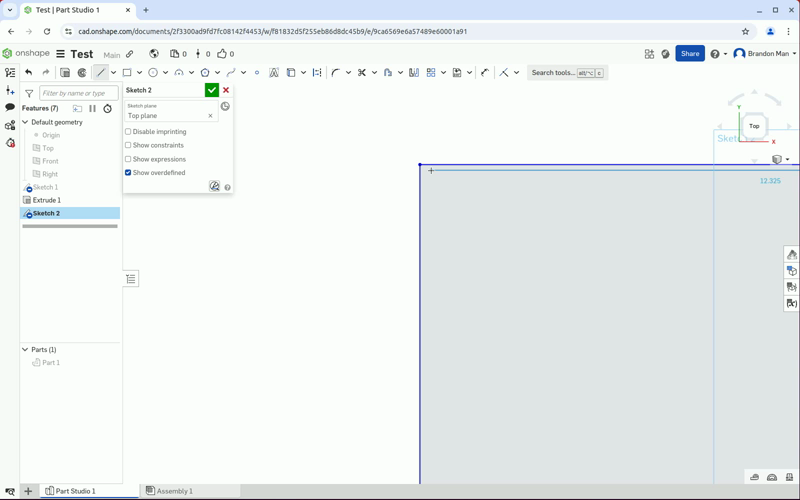
click(431, 170)
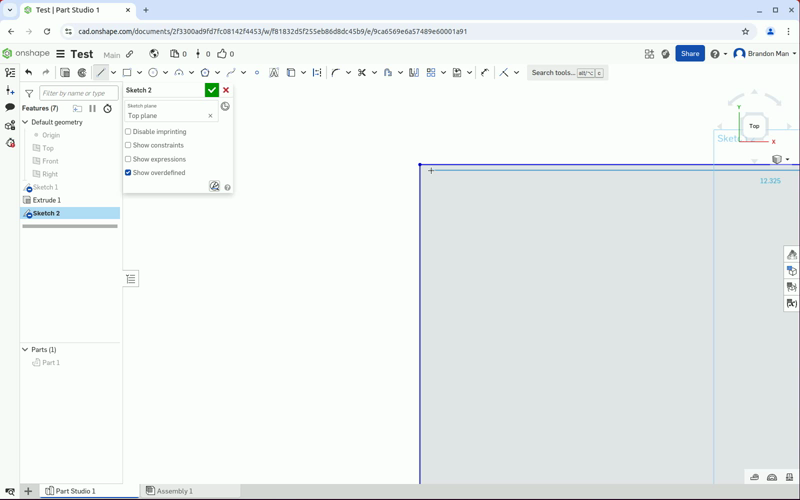
scroll(-6)
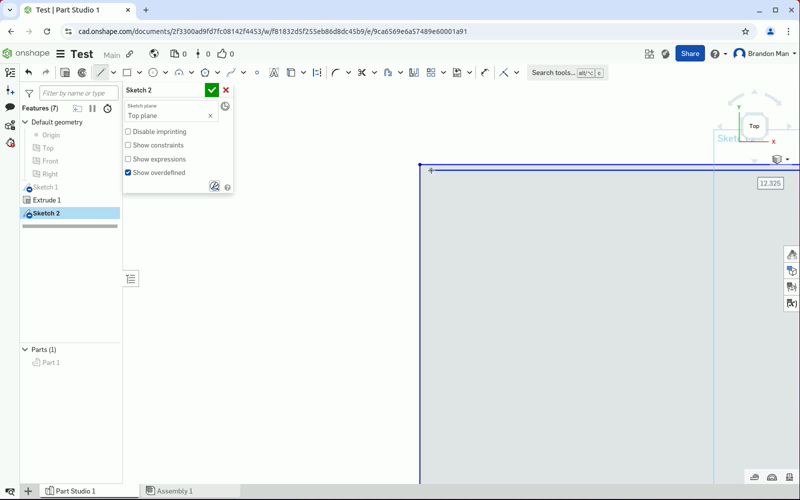
scroll(-6)
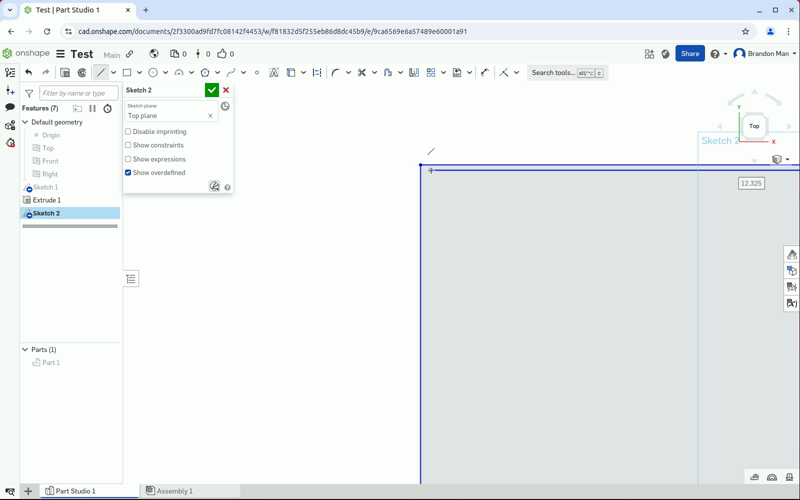
scroll(-6)
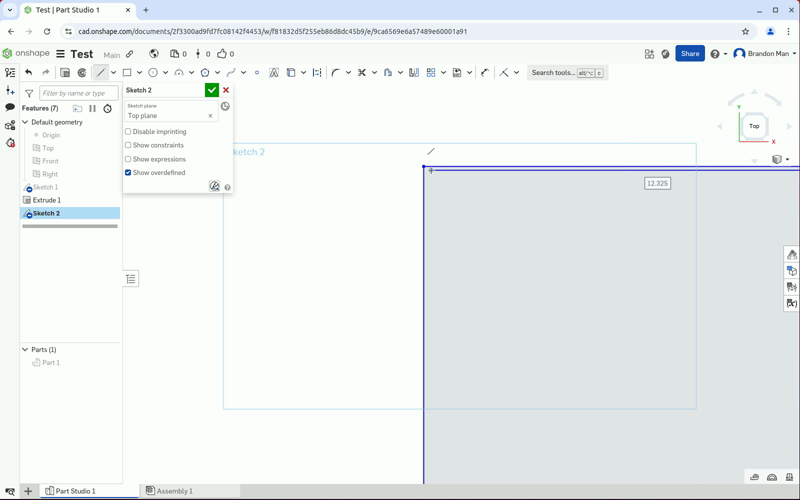
scroll(-6)
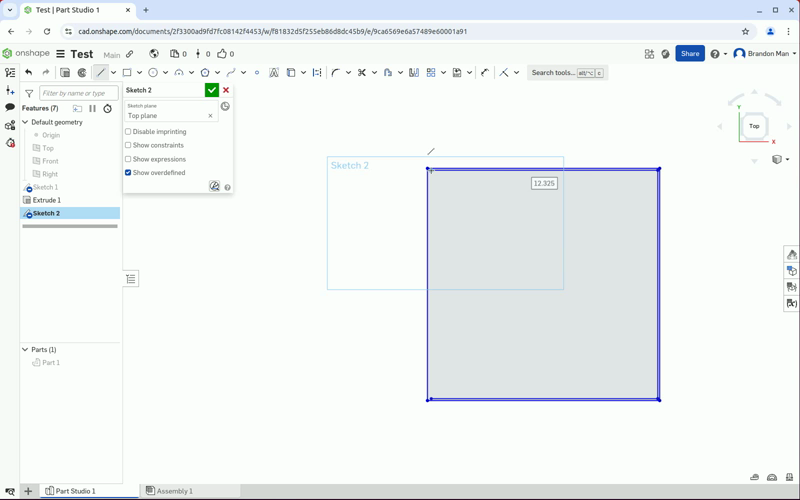
scroll(-6)
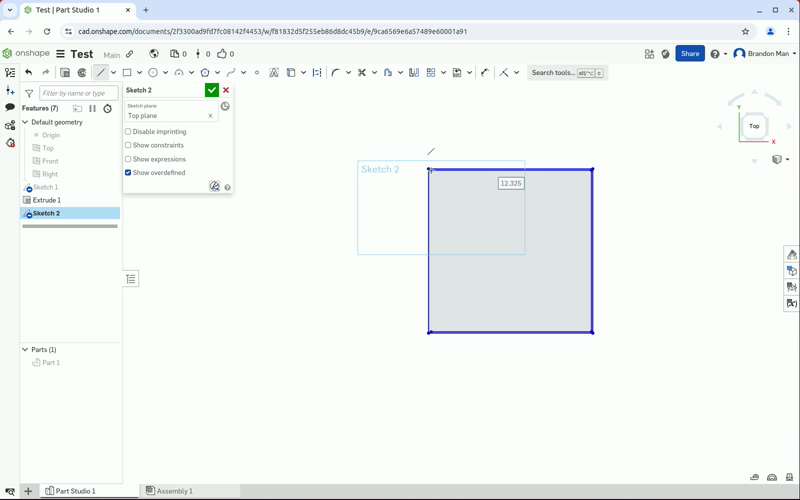
scroll(-6)
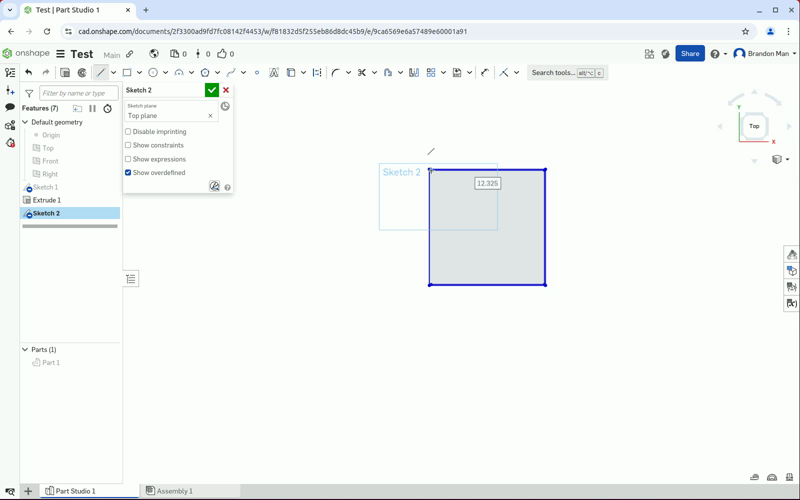
scroll(-6)
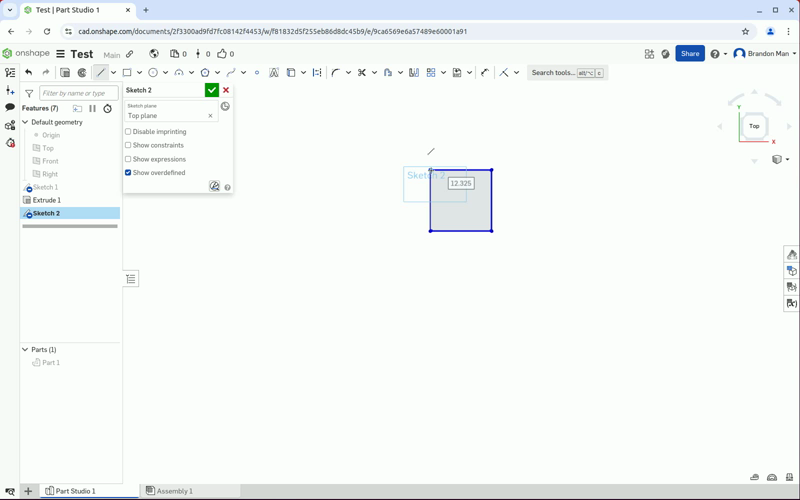
key_up(shift)
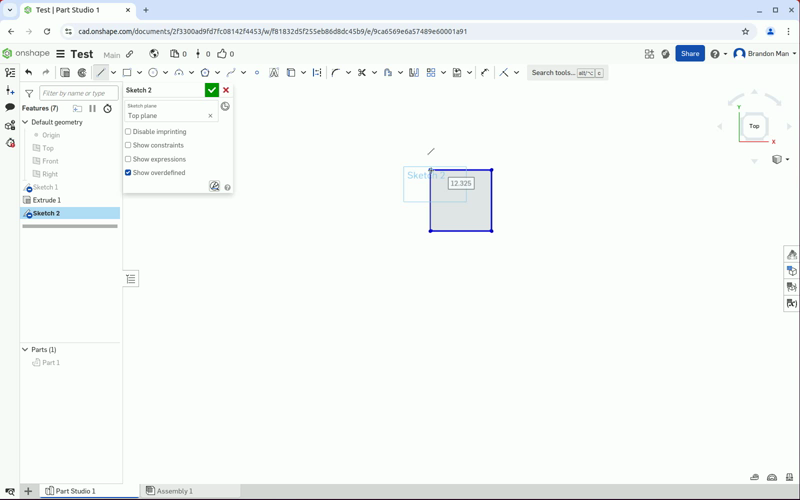
key_down(shift)
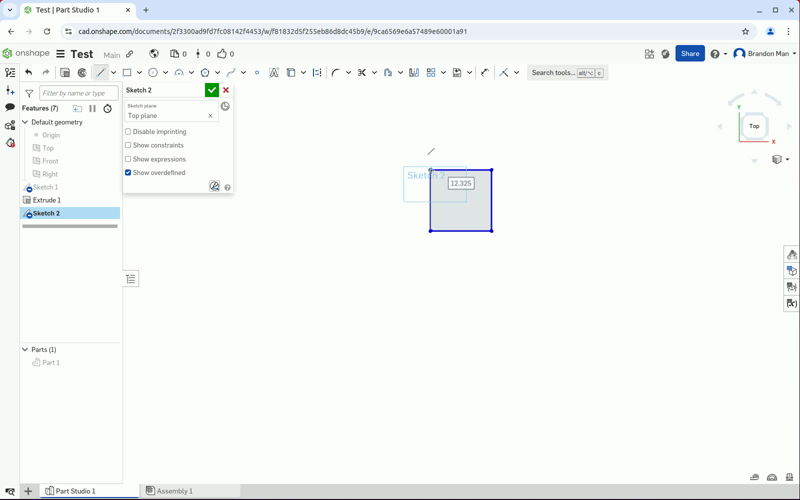
mouse_move(431, 230)
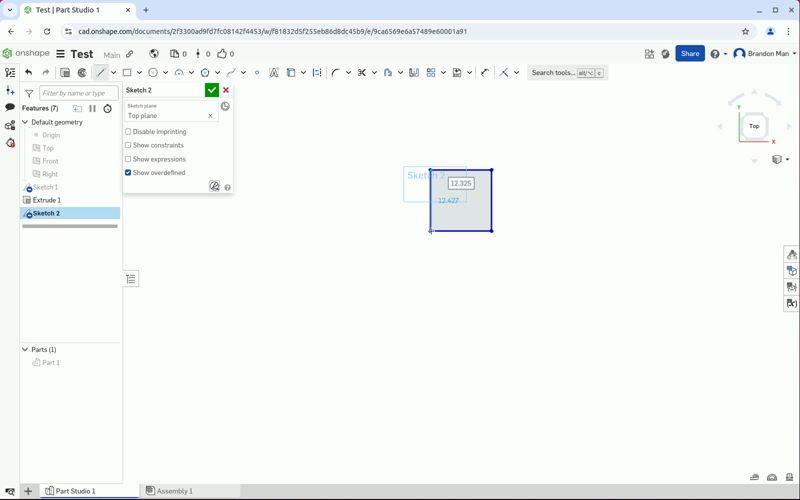
scroll(6)
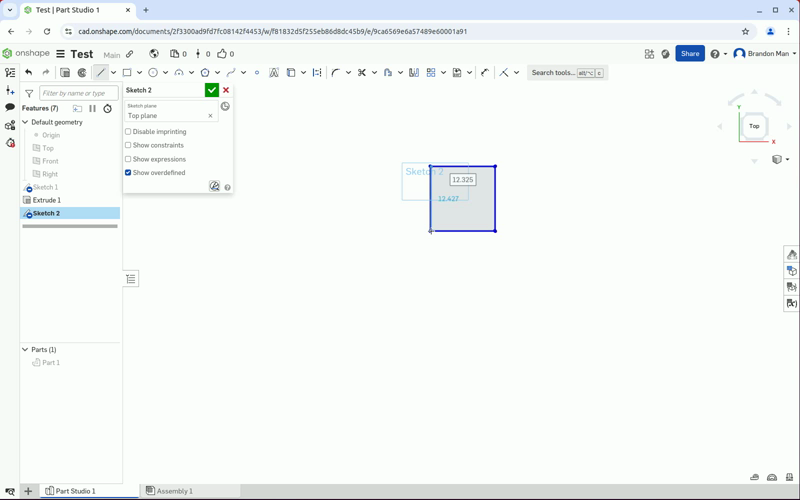
scroll(6)
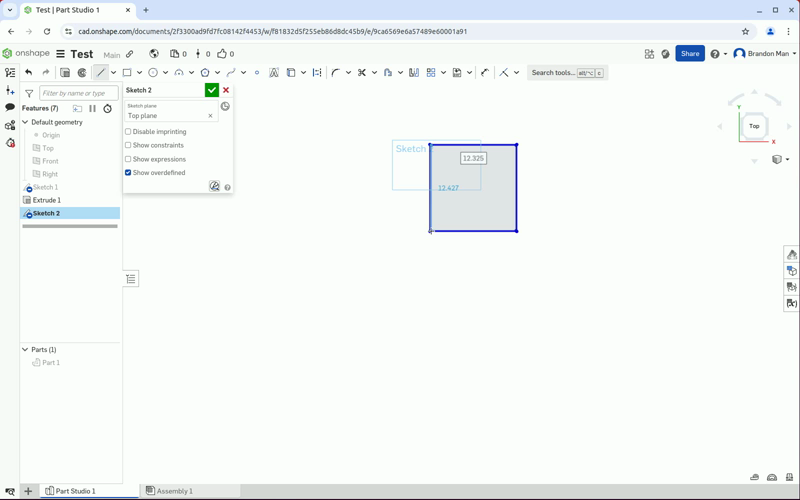
scroll(6)
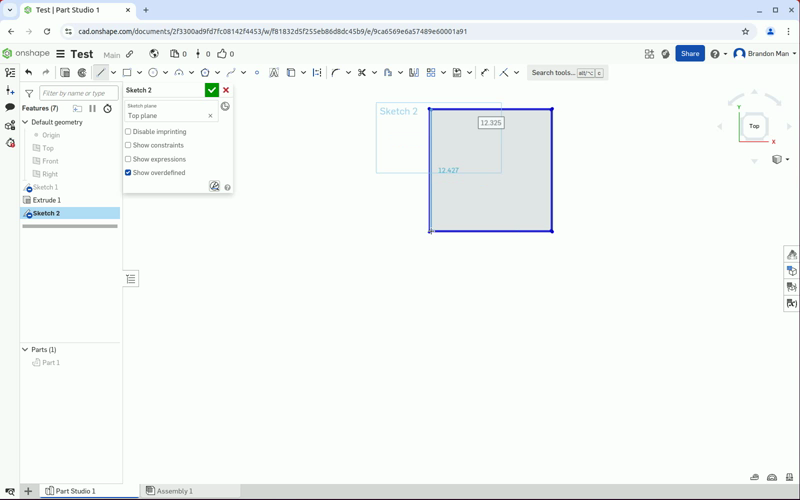
scroll(6)
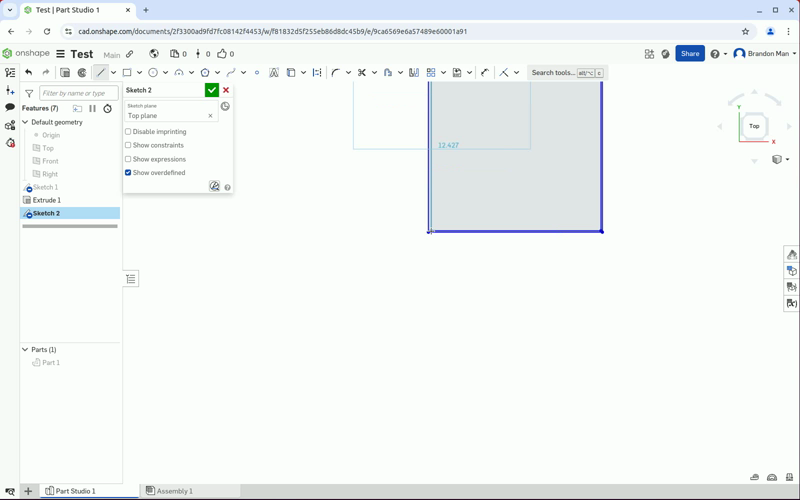
scroll(6)
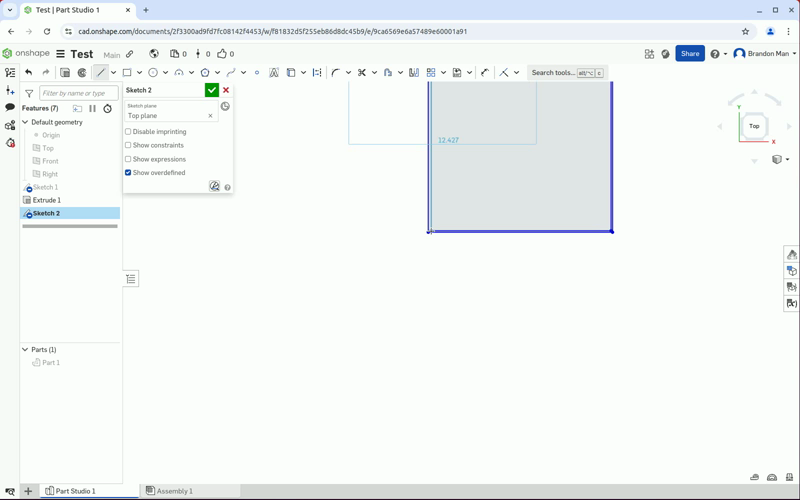
scroll(6)
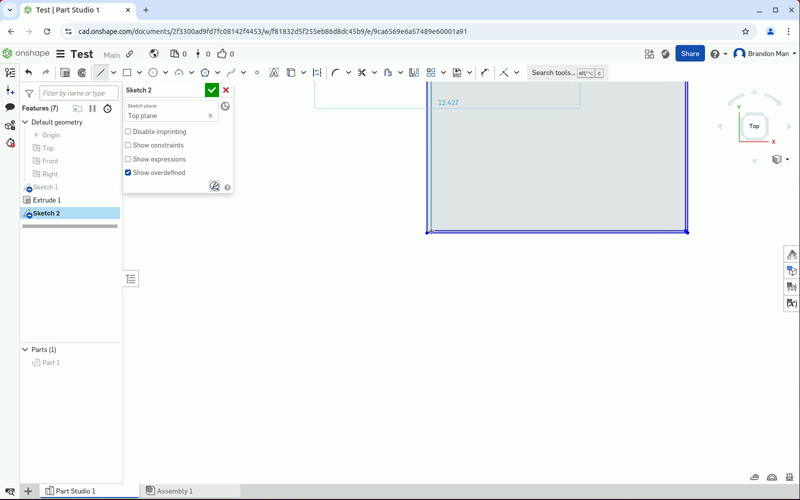
scroll(6)
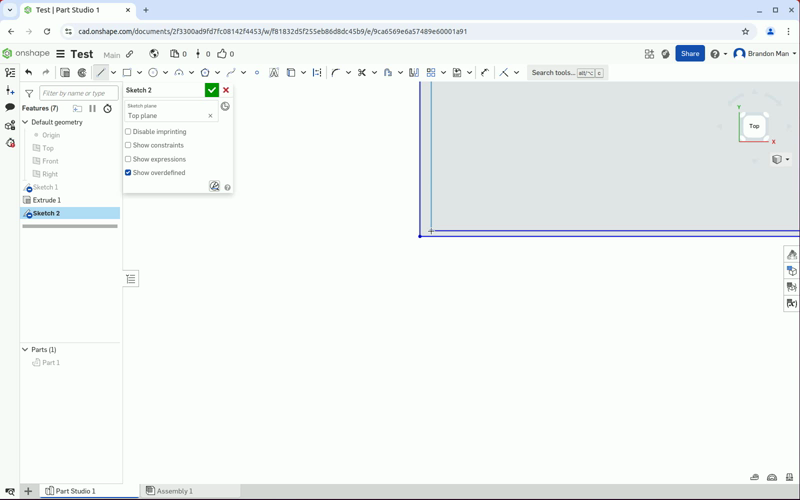
key_up(shift)
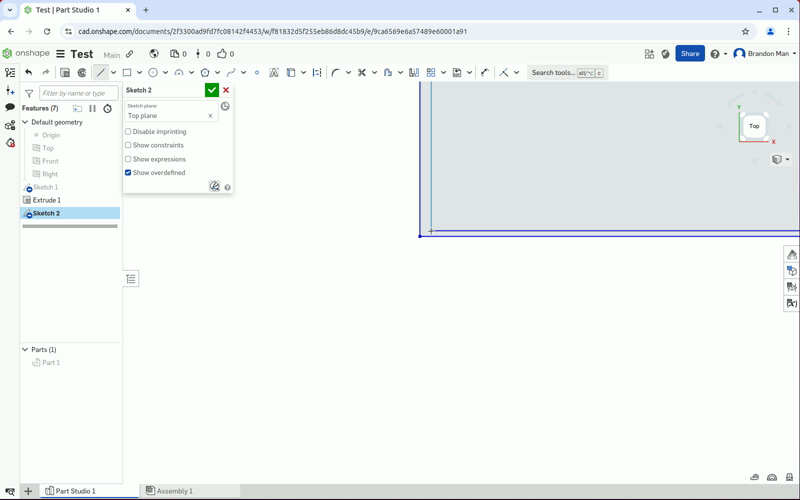
click(431, 230)
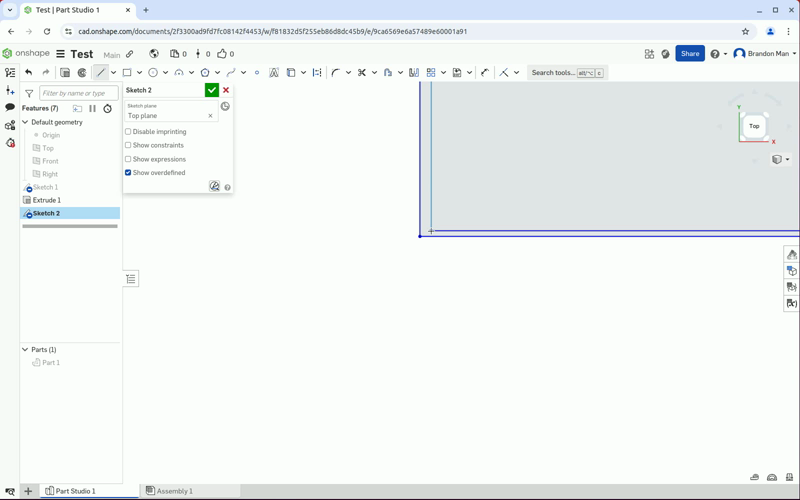
scroll(-6)
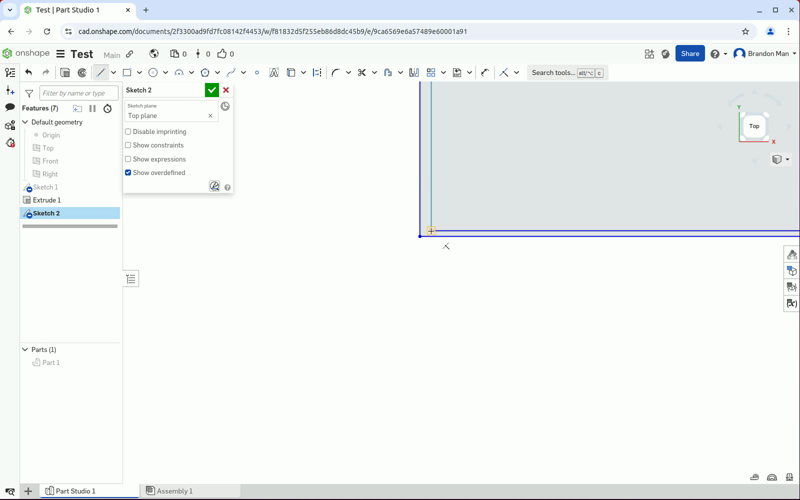
scroll(-6)
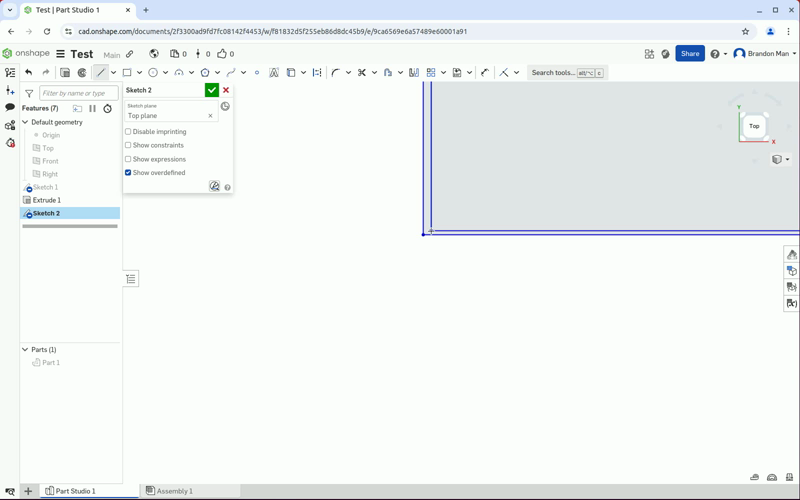
scroll(-6)
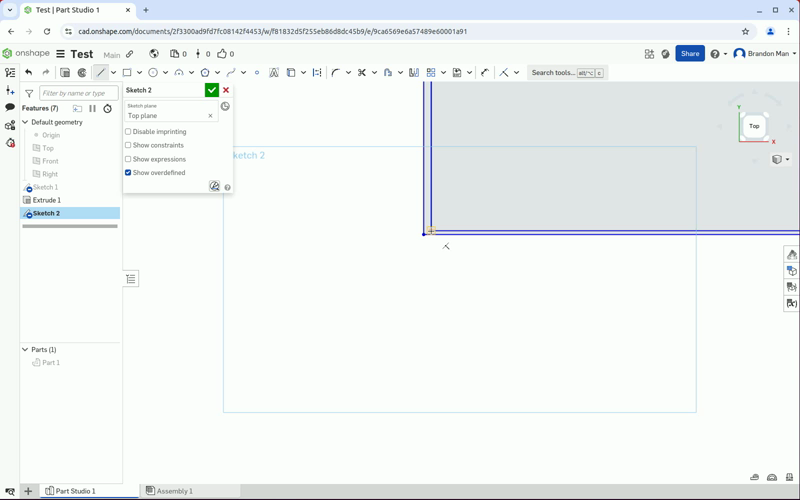
scroll(-6)
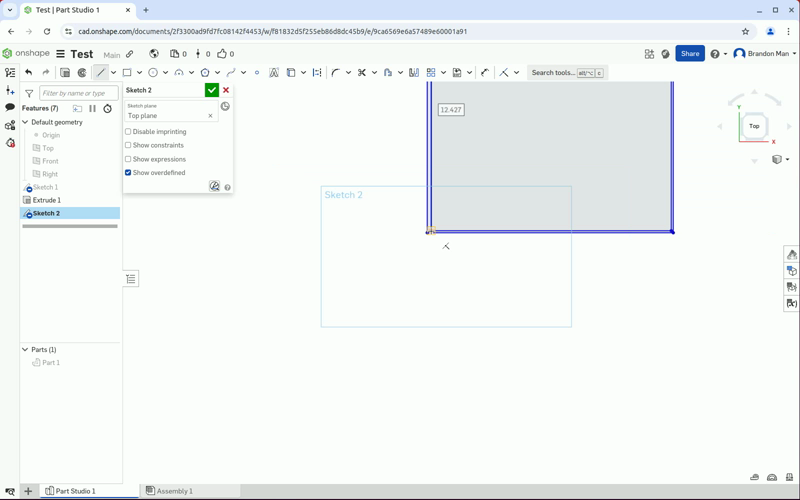
scroll(-6)
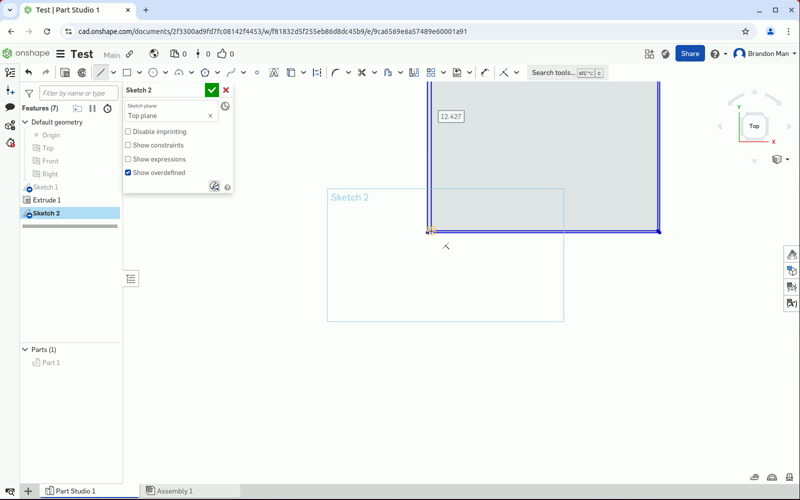
scroll(-6)
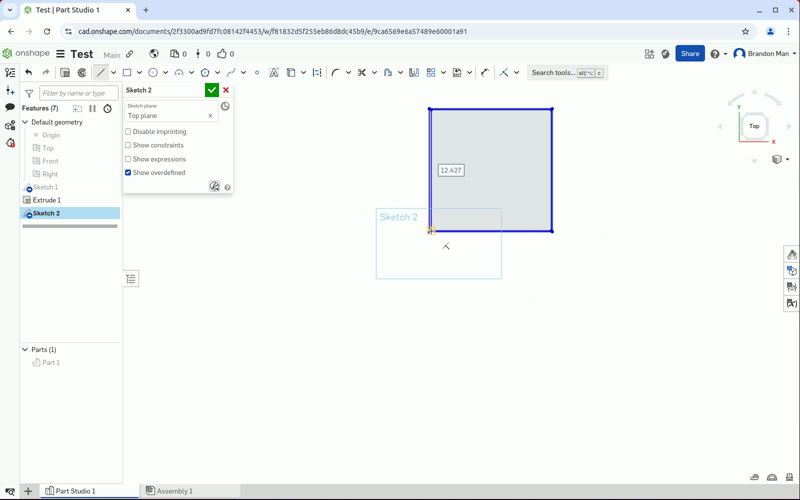
scroll(-6)
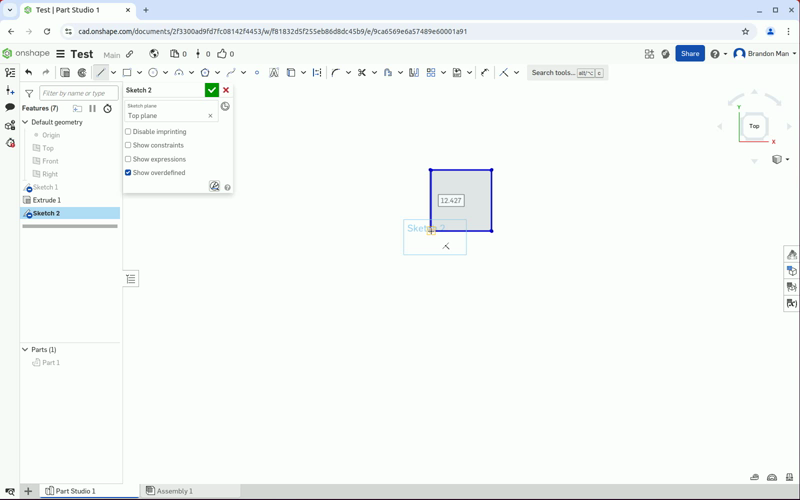
key(esc)
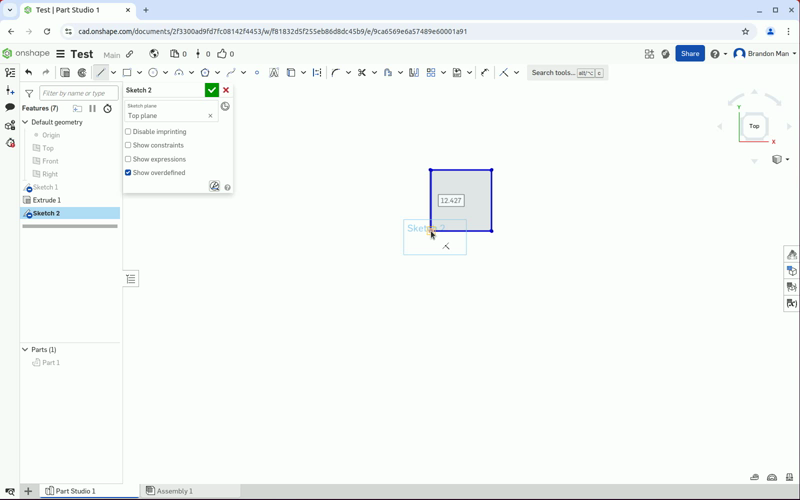
mouse_move(430, 172)
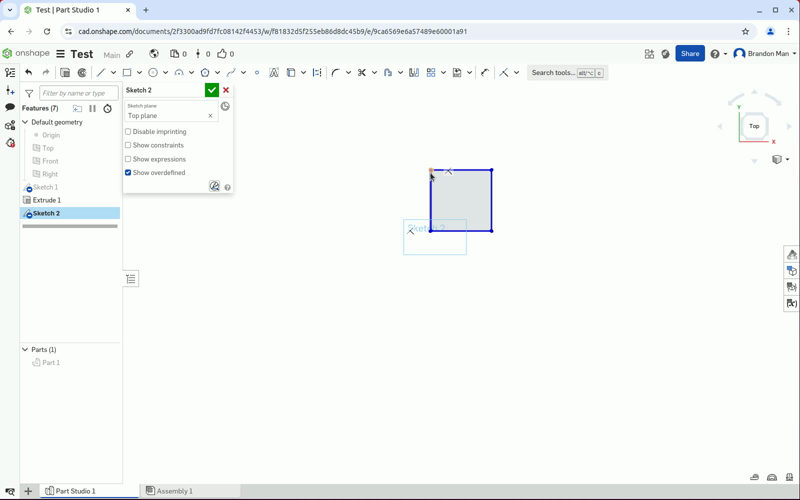
scroll(6)
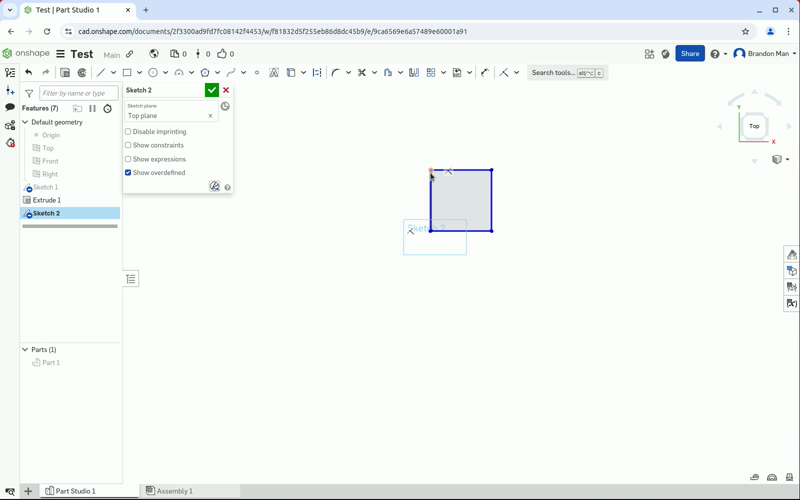
scroll(6)
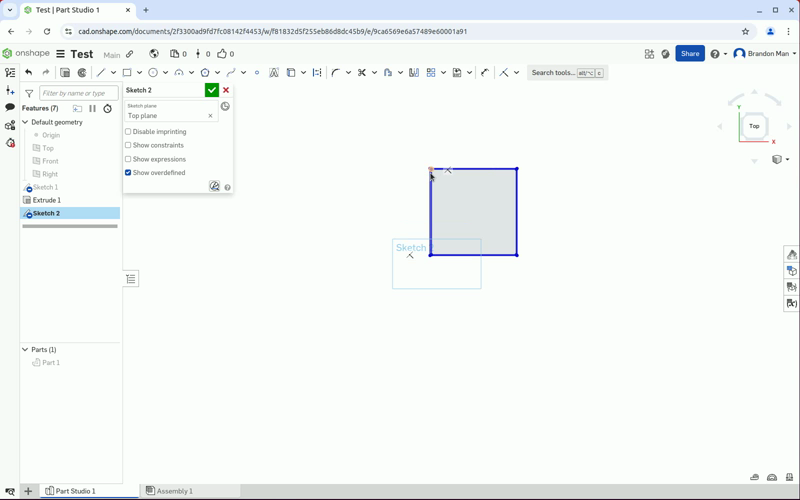
scroll(6)
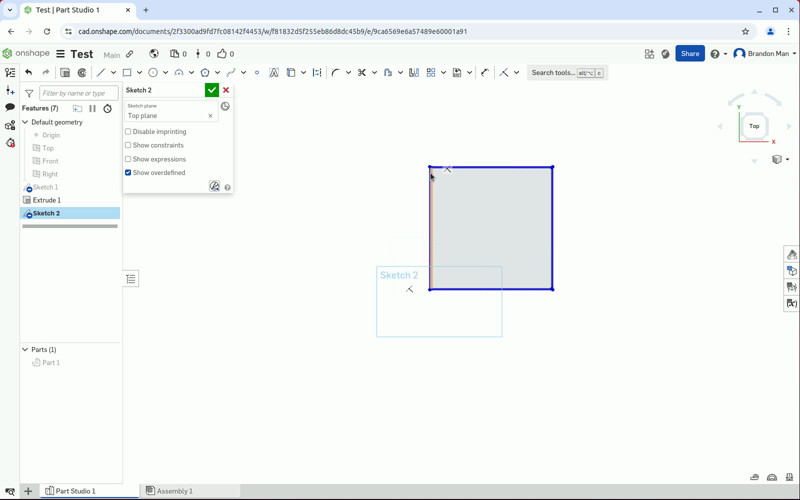
scroll(6)
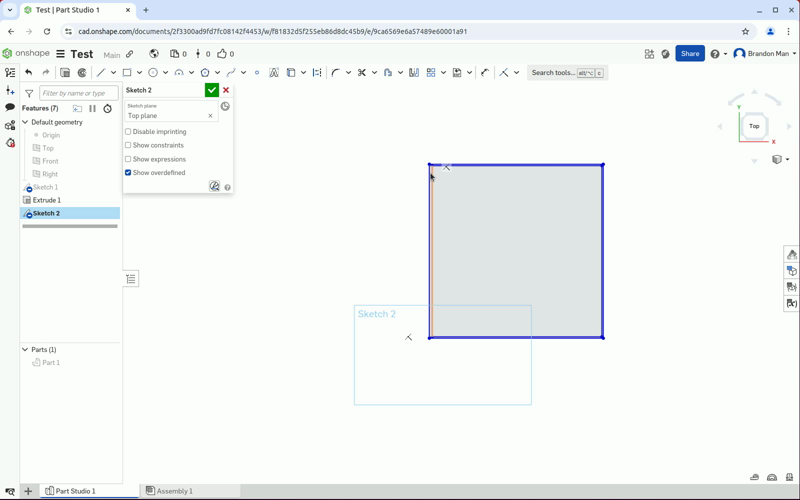
scroll(6)
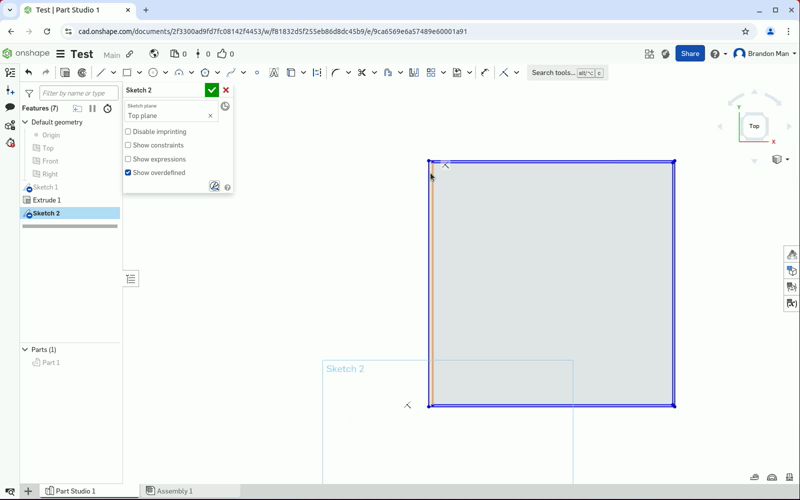
scroll(6)
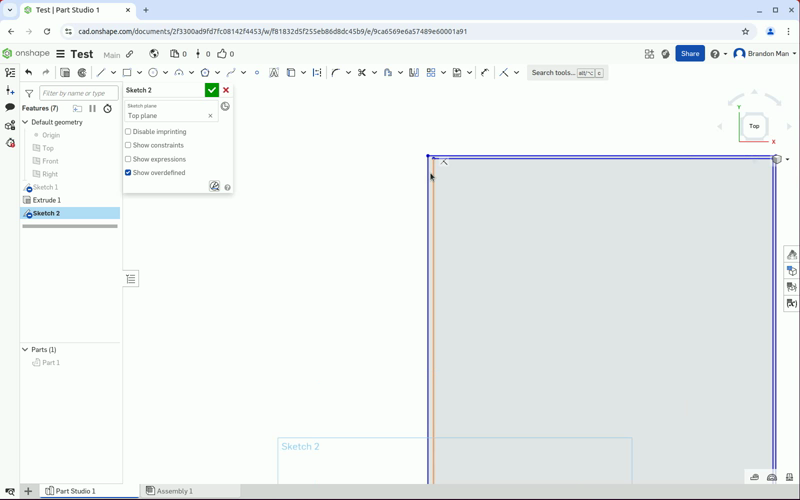
scroll(6)
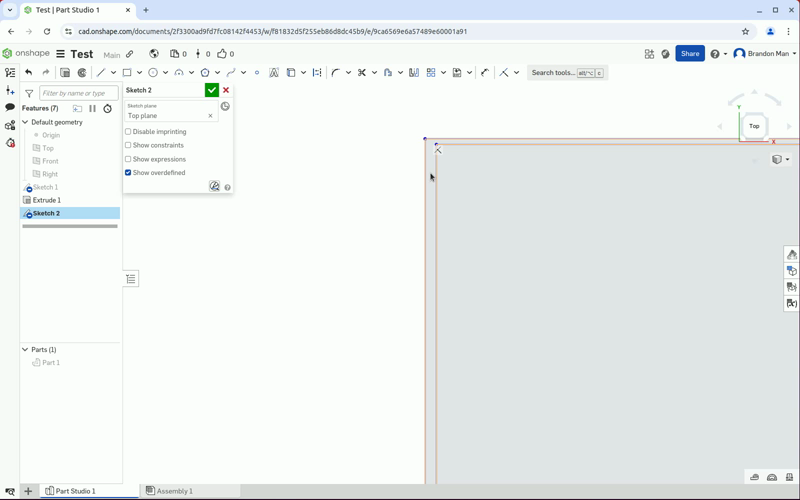
click(430, 172)
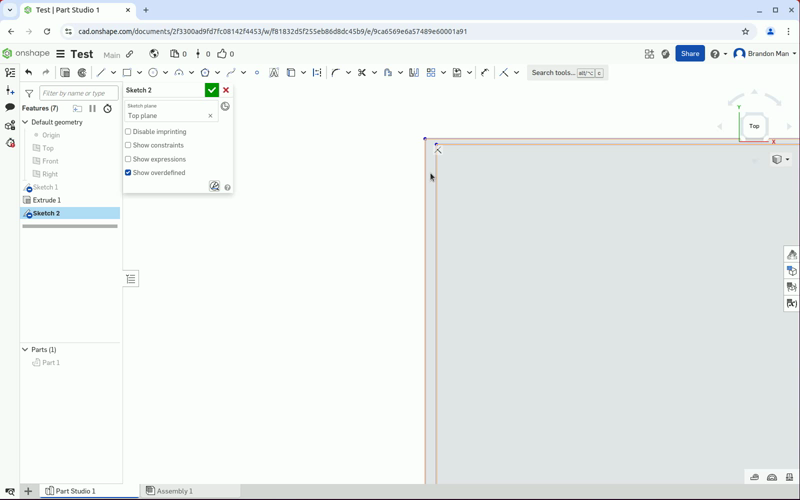
scroll(-6)
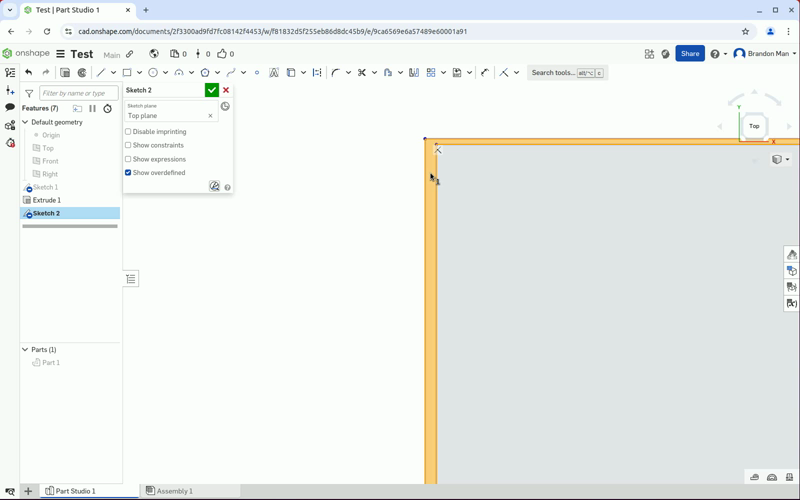
scroll(-6)
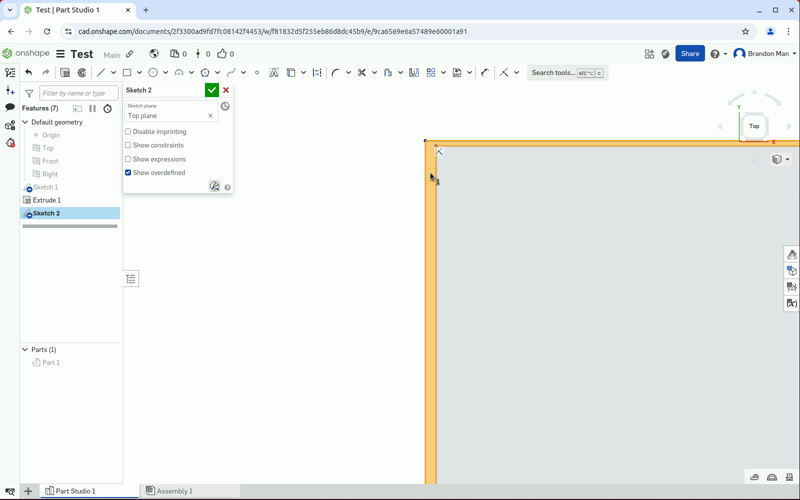
scroll(-6)
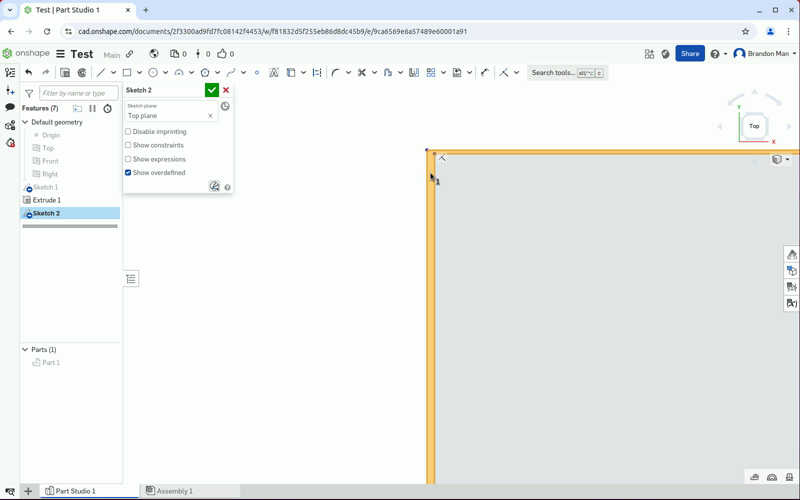
scroll(-6)
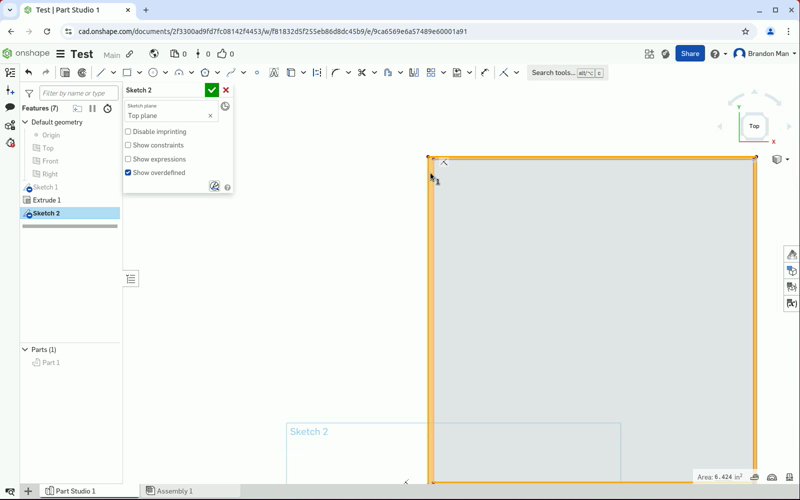
scroll(-6)
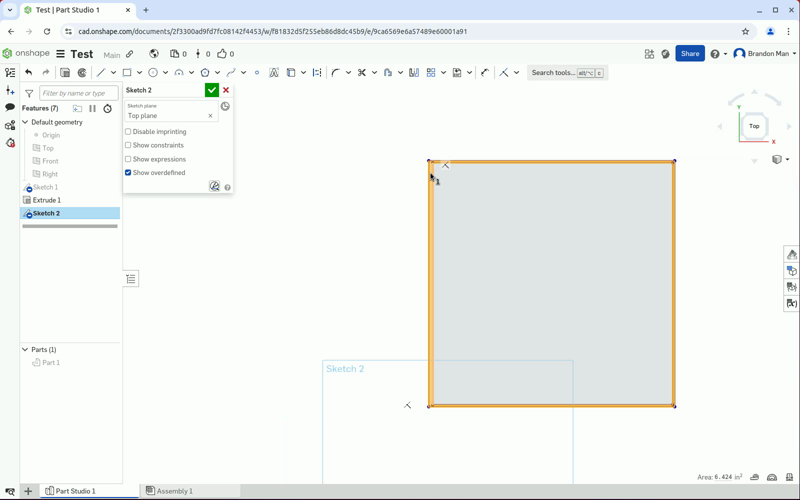
scroll(-6)
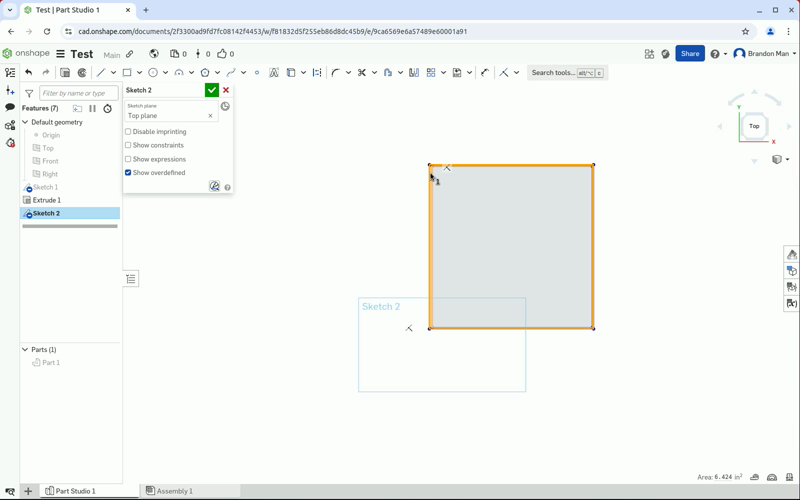
scroll(-6)
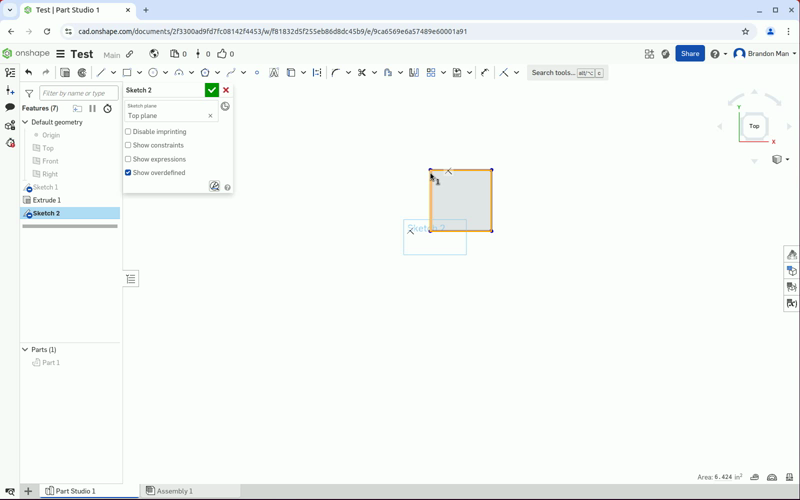
mouse_move(73, 352)
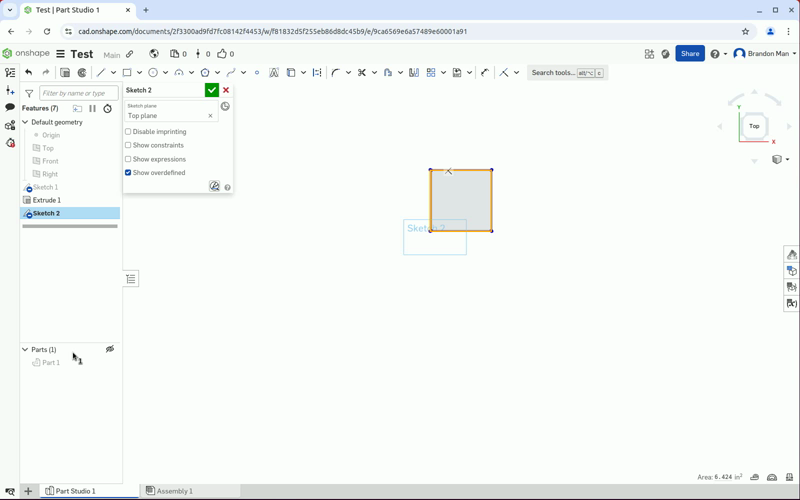
key(shift+y)
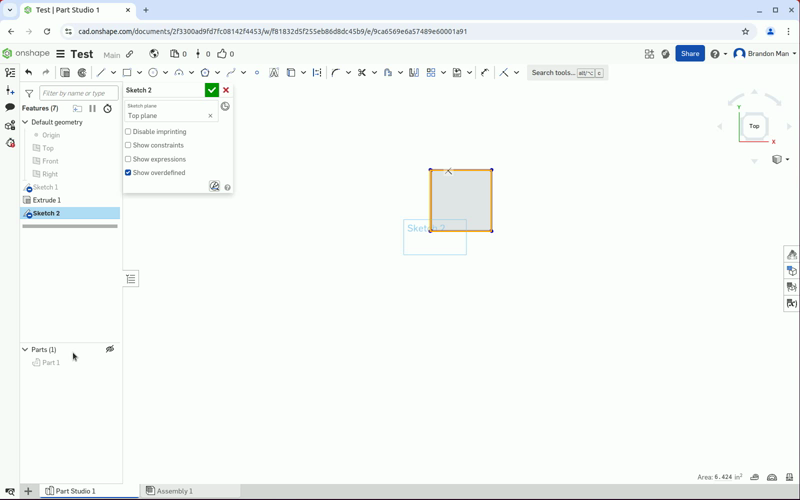
key(shift+e)
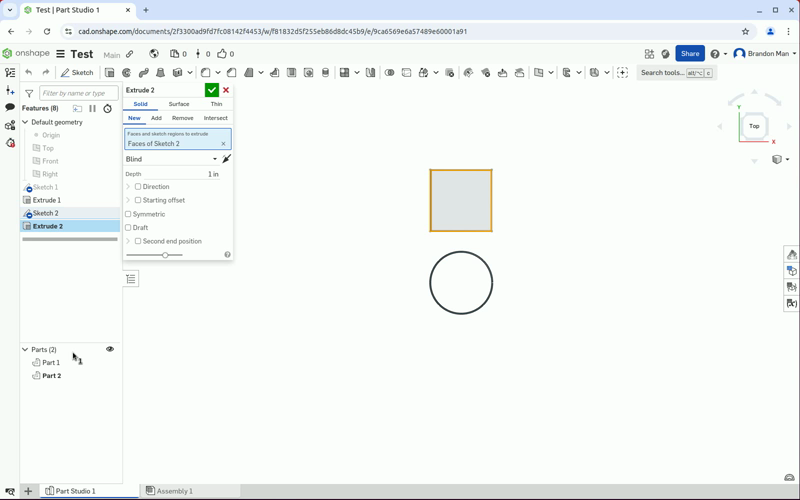
mouse_move(143, 106)
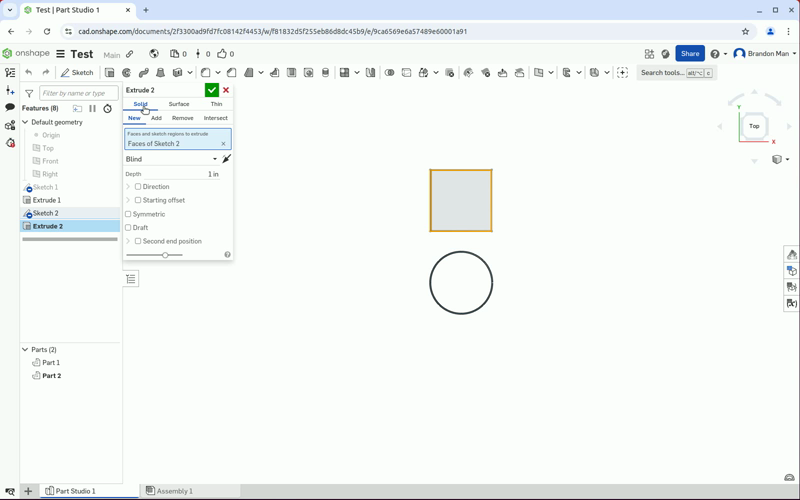
click(143, 106)
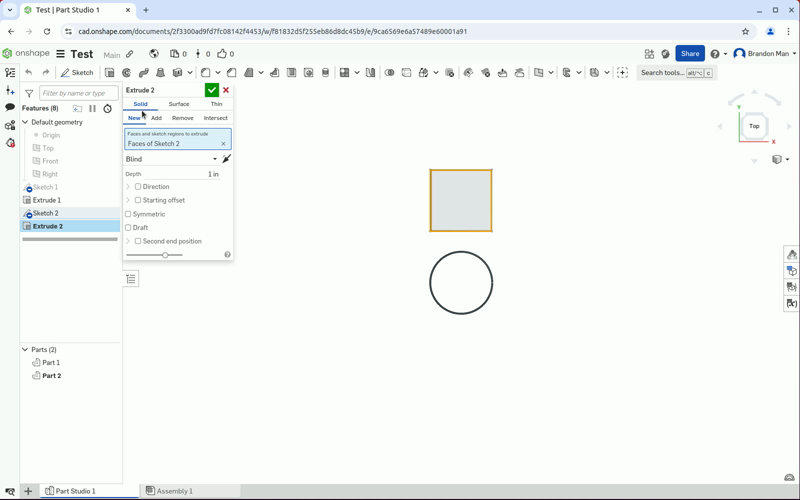
mouse_move(137, 120)
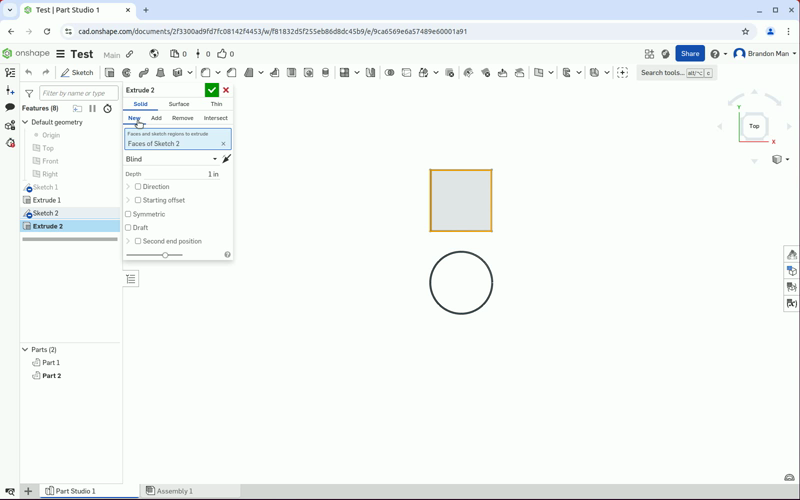
click(137, 120)
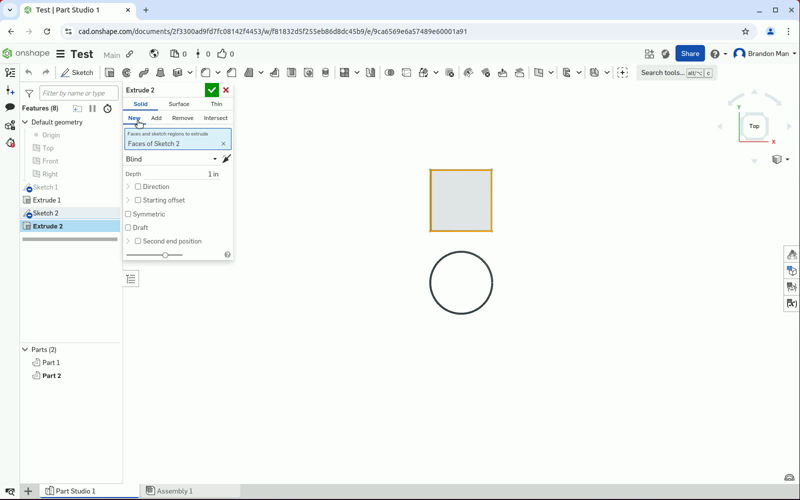
key(tab, 4)
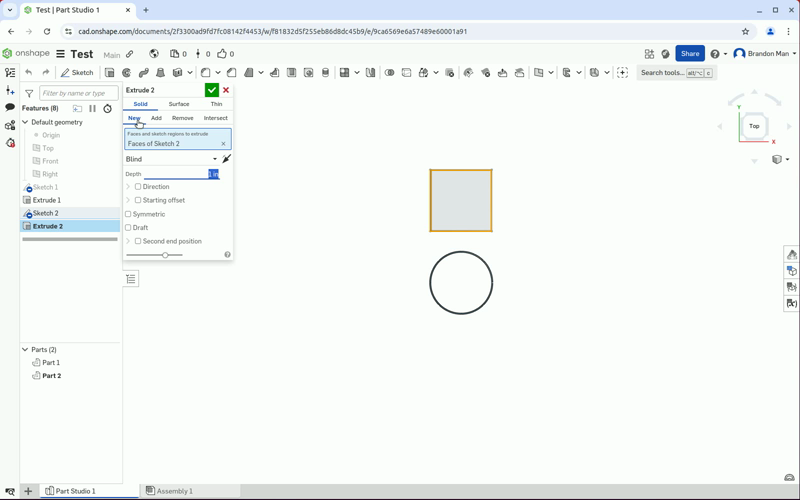
text(4.092)
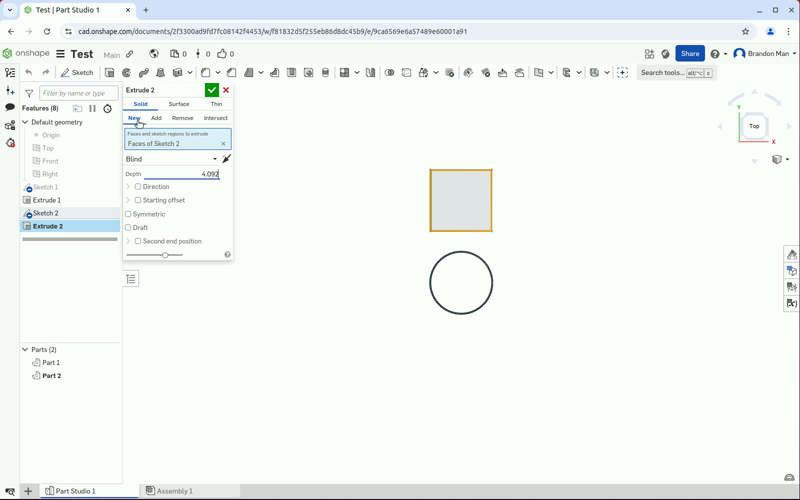
key(enter)
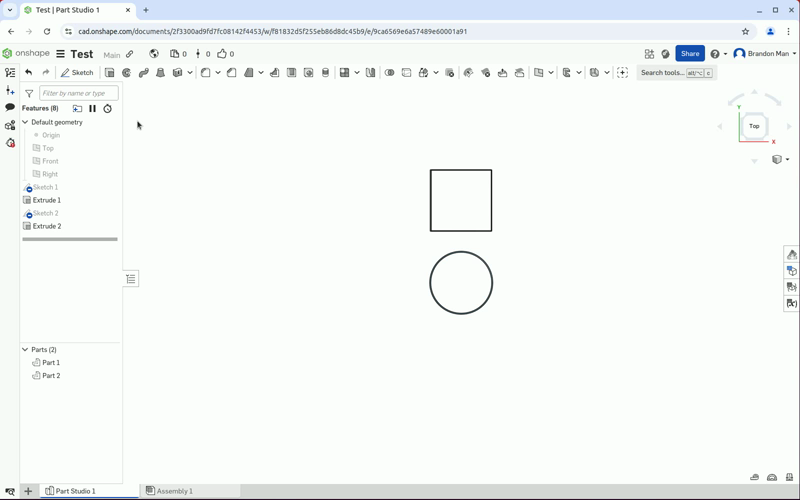
key(shift+h)
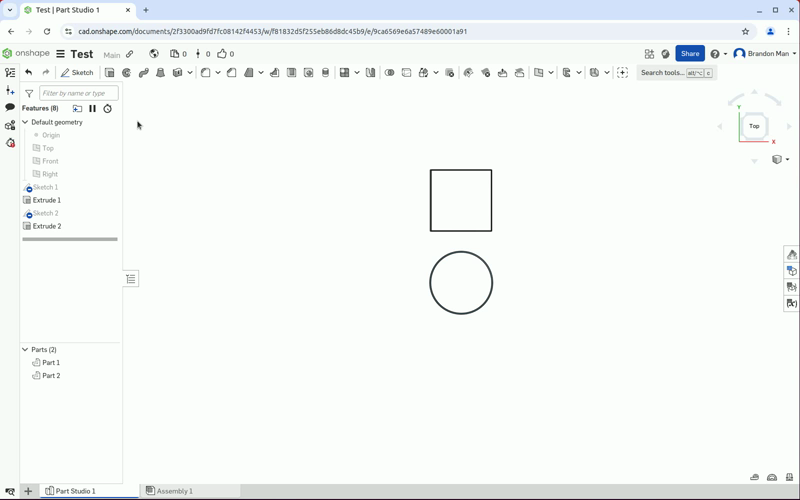
key(shift+h)
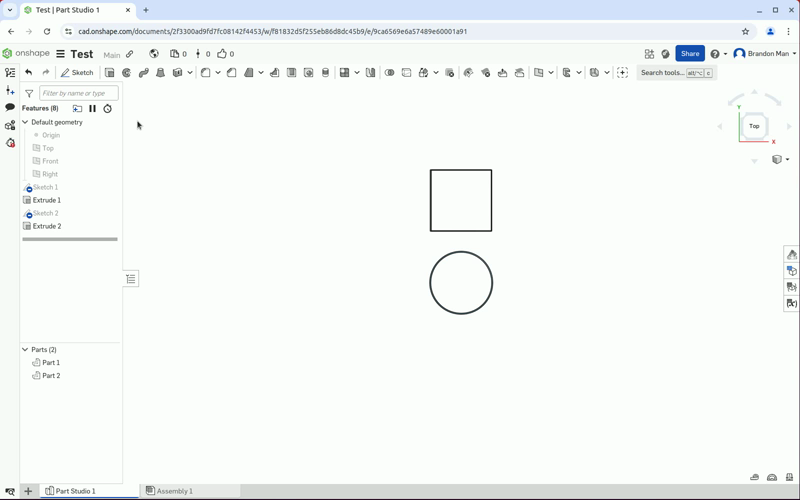
mouse_move(73, 189)
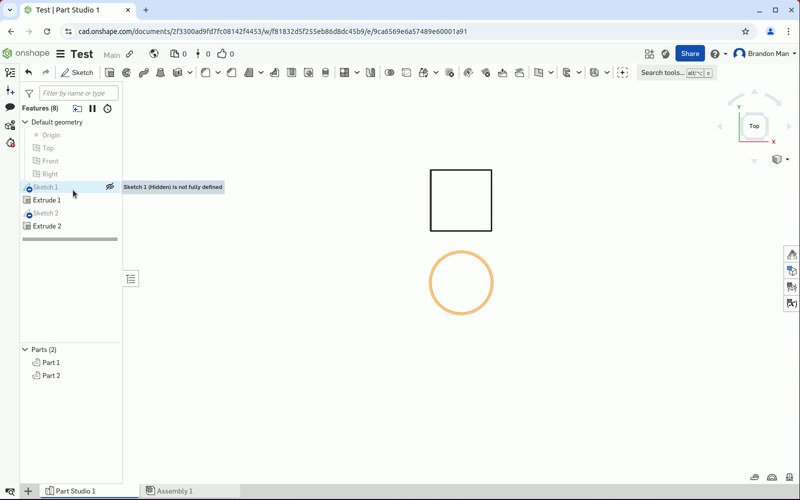
click(73, 189)
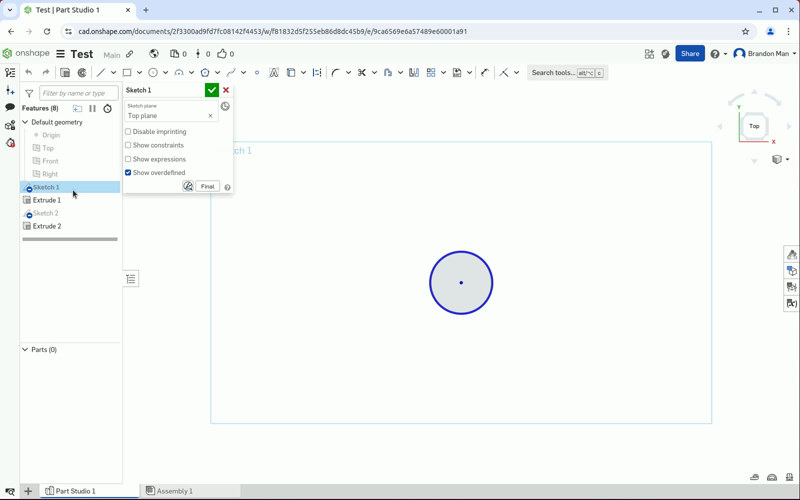
mouse_move(229, 92)
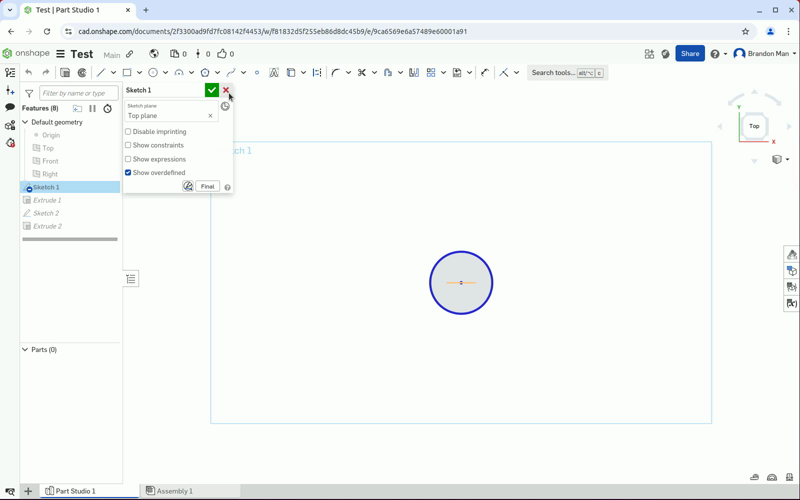
click(229, 92)
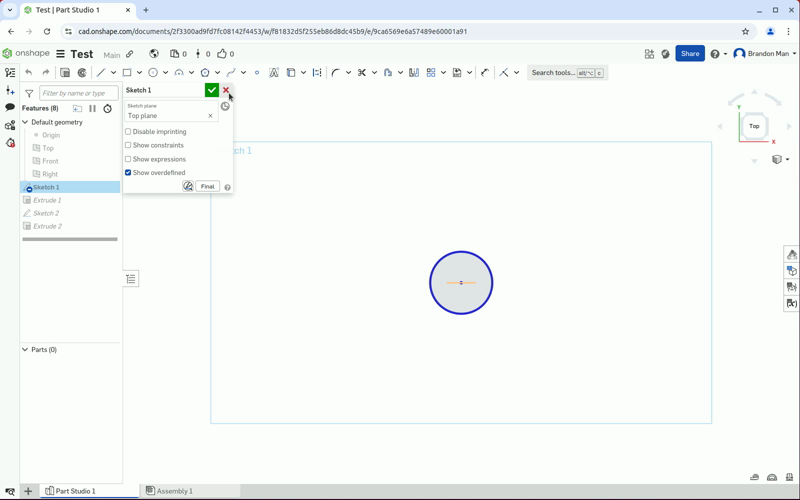
key(shift+s)
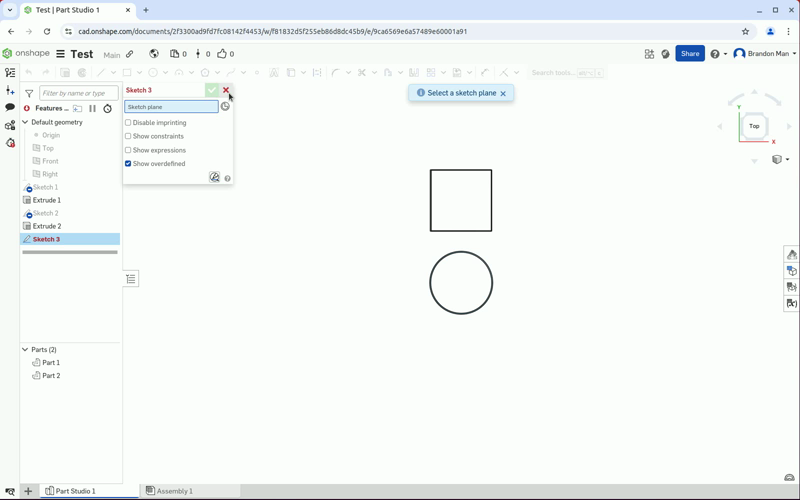
mouse_move(73, 150)
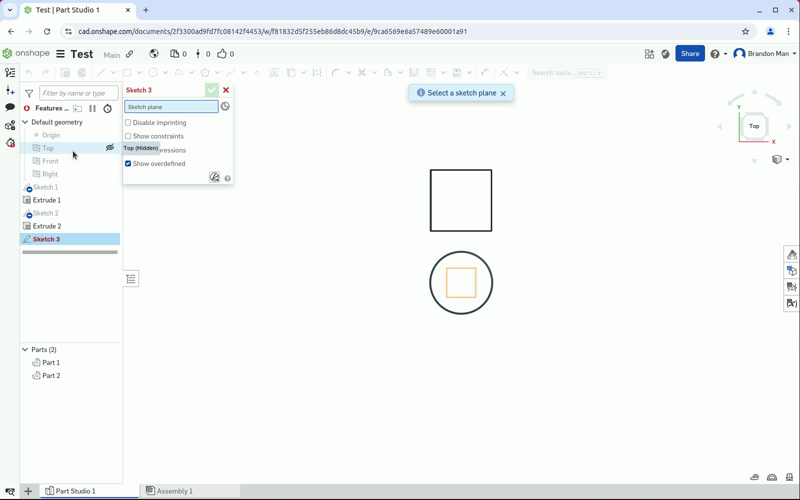
click(73, 150)
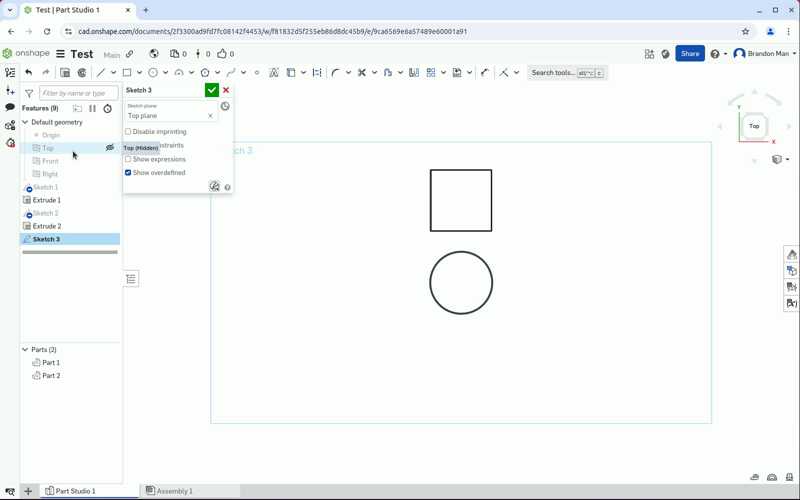
mouse_move(73, 352)
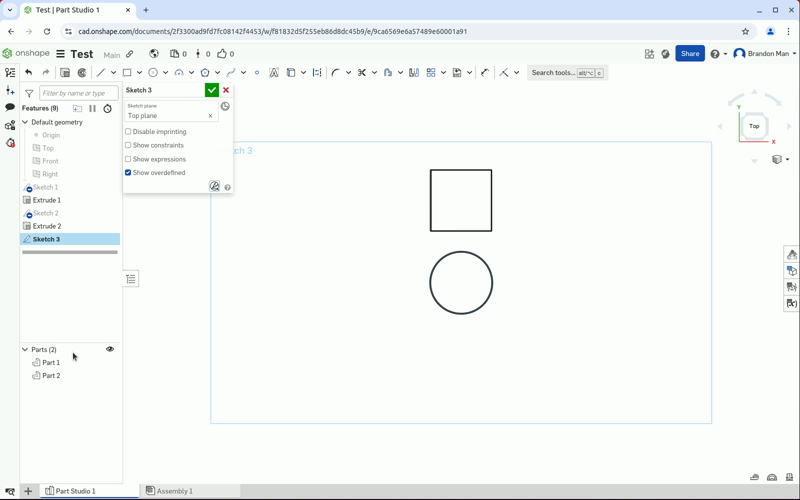
key(y)
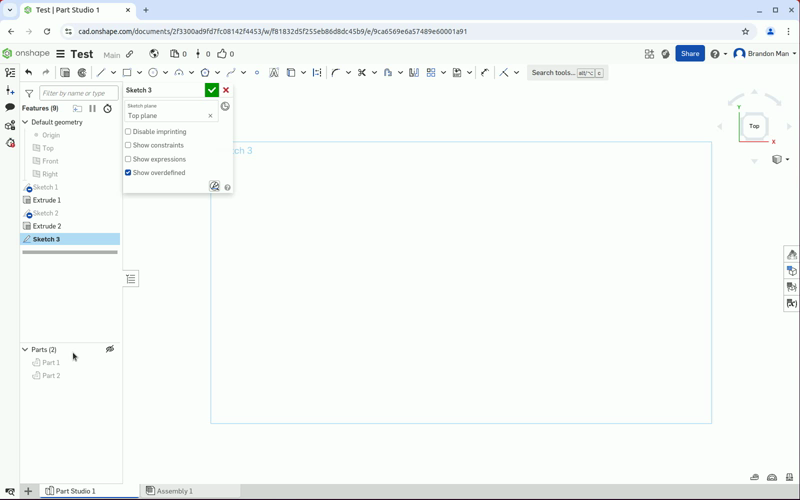
key(l)
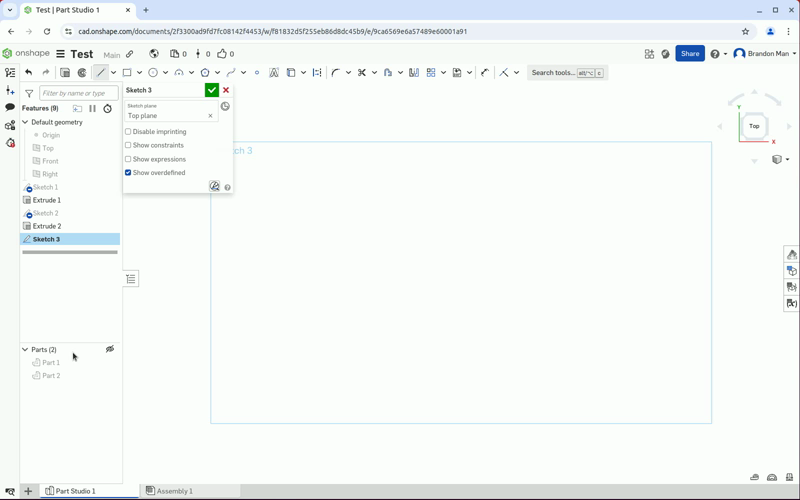
key_down(shift)
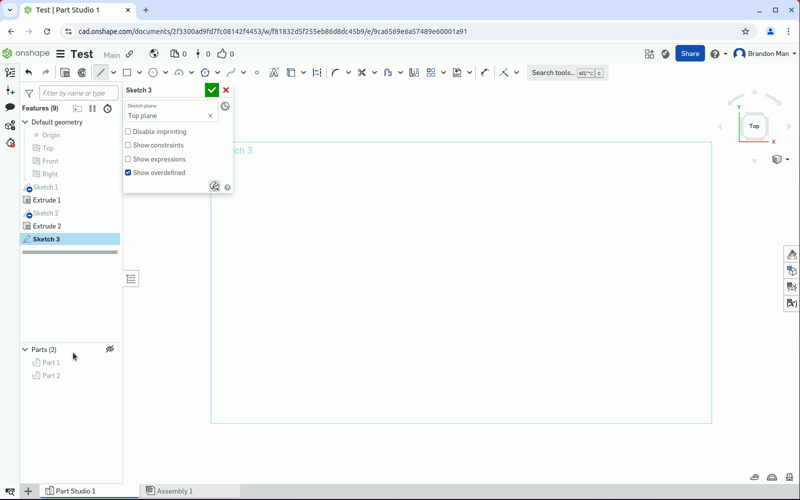
mouse_move(430, 387)
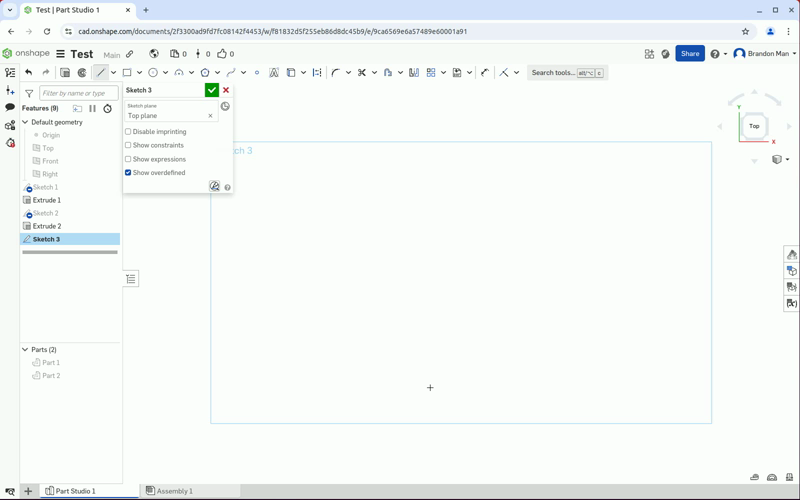
click(430, 387)
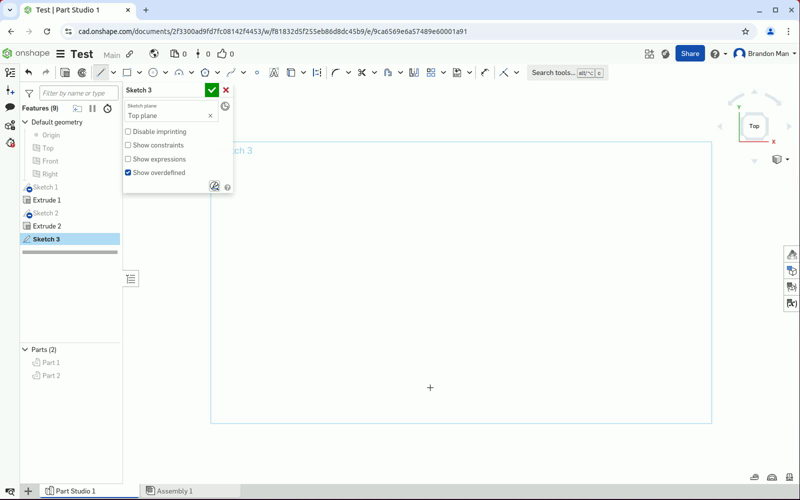
key_up(shift)
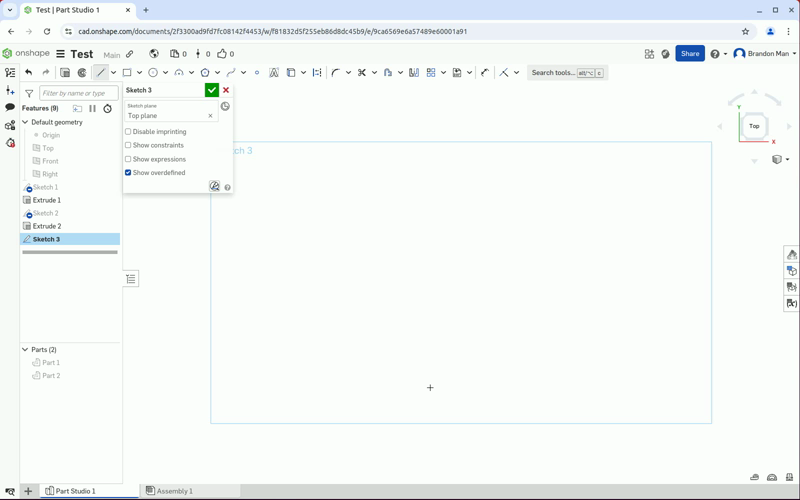
key_down(shift)
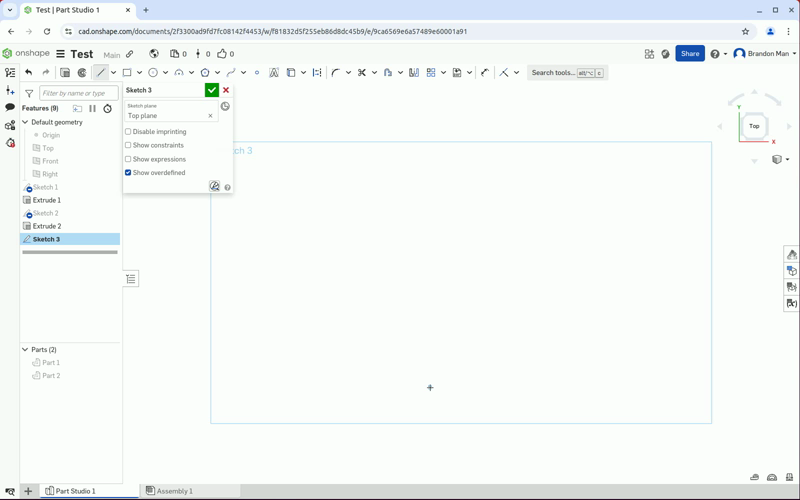
mouse_move(491, 387)
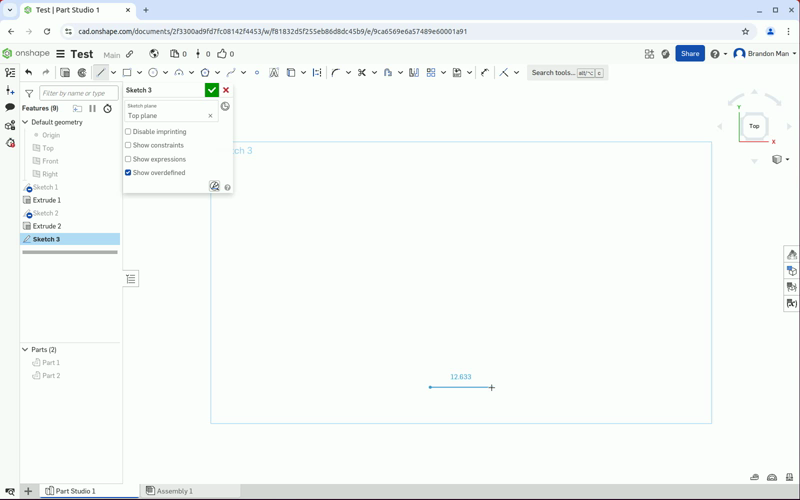
click(491, 387)
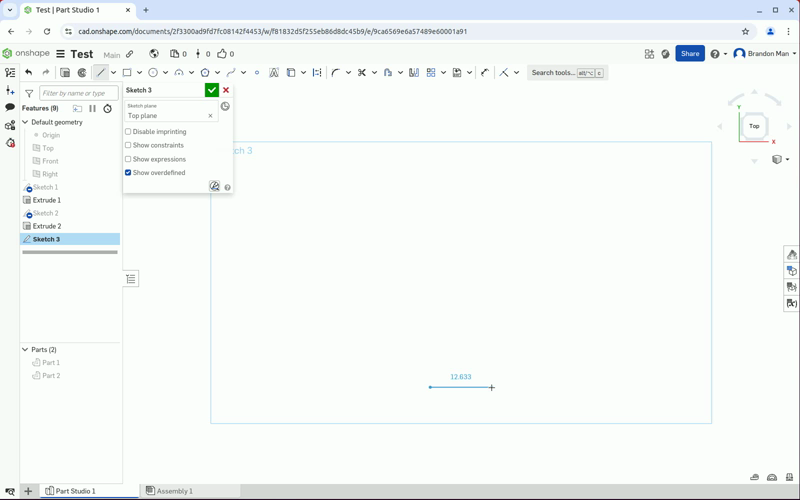
key_up(shift)
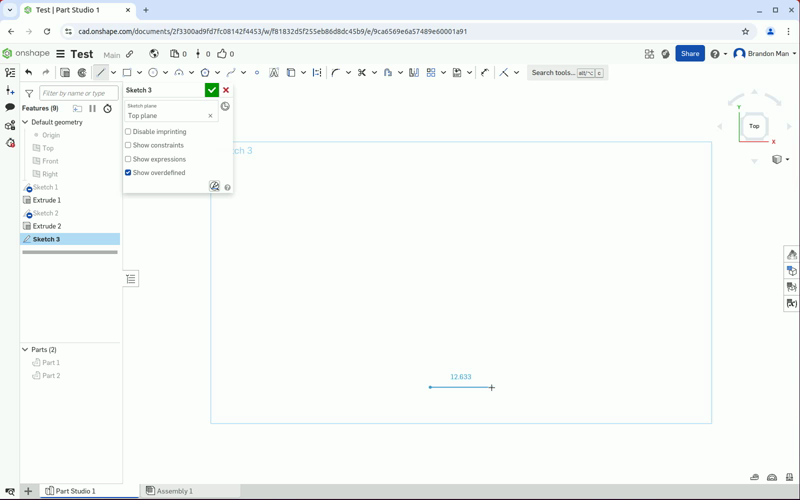
key_down(shift)
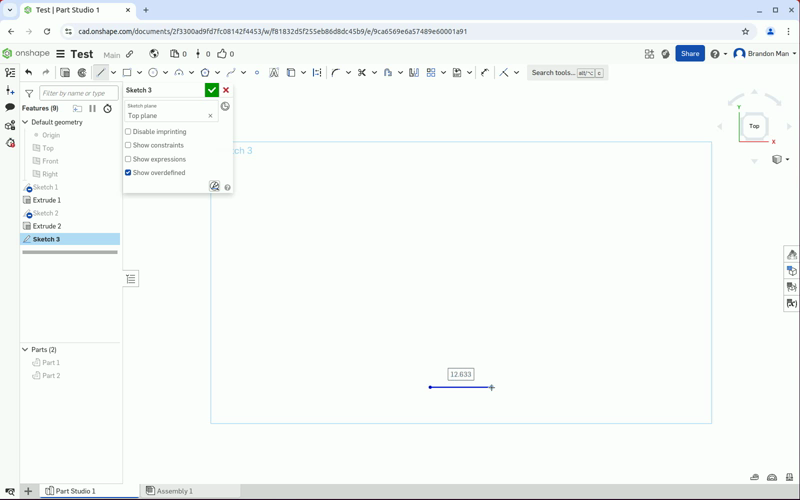
mouse_move(461, 334)
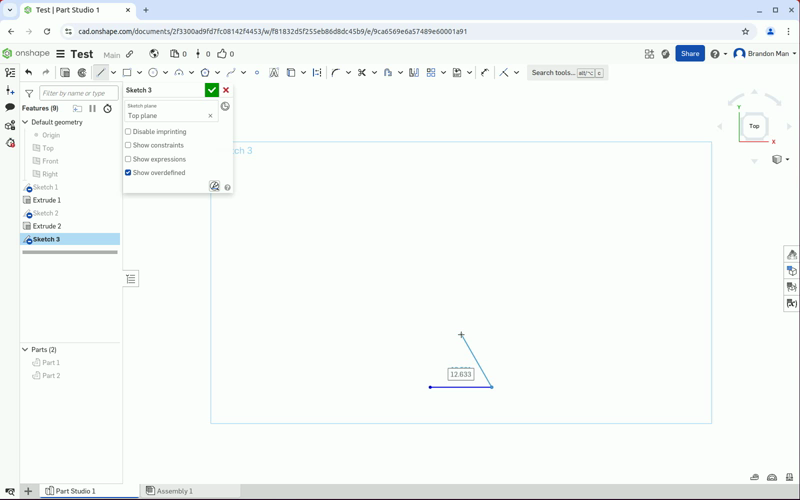
click(461, 334)
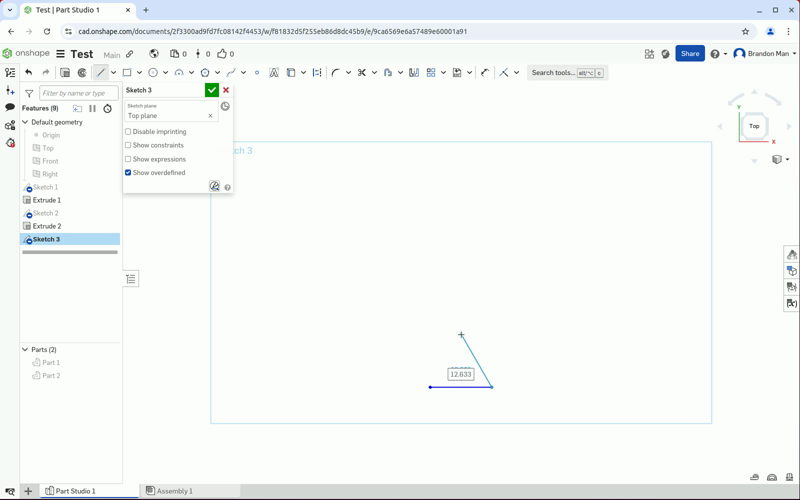
key_up(shift)
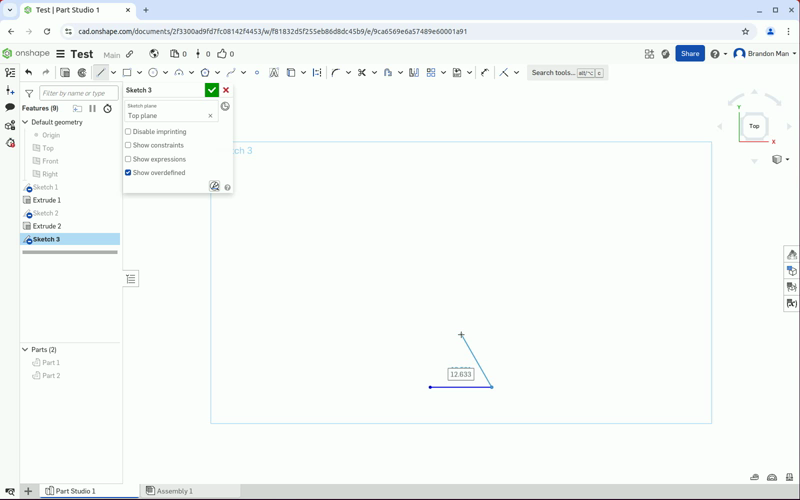
key_down(shift)
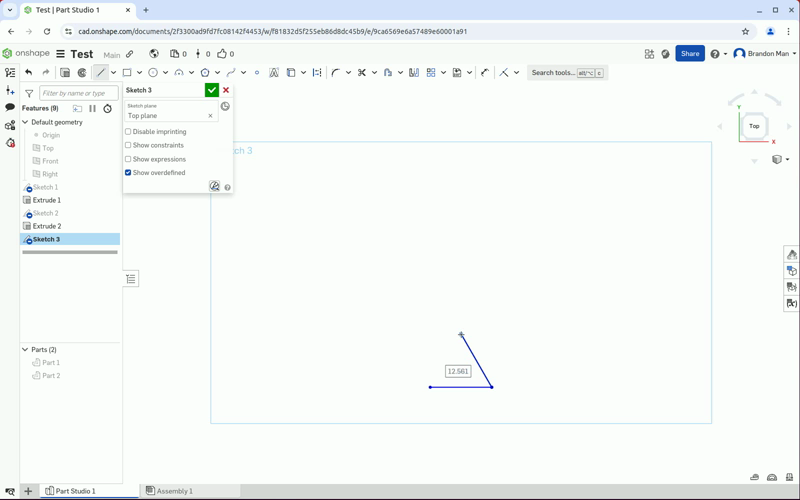
mouse_move(430, 387)
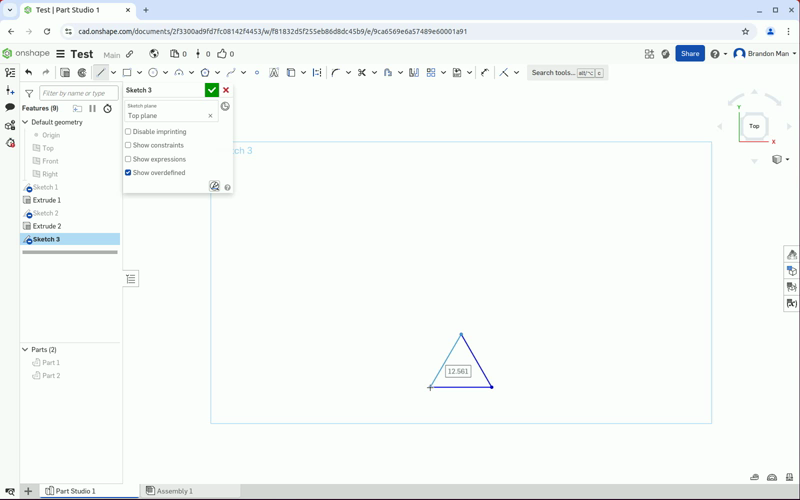
key_up(shift)
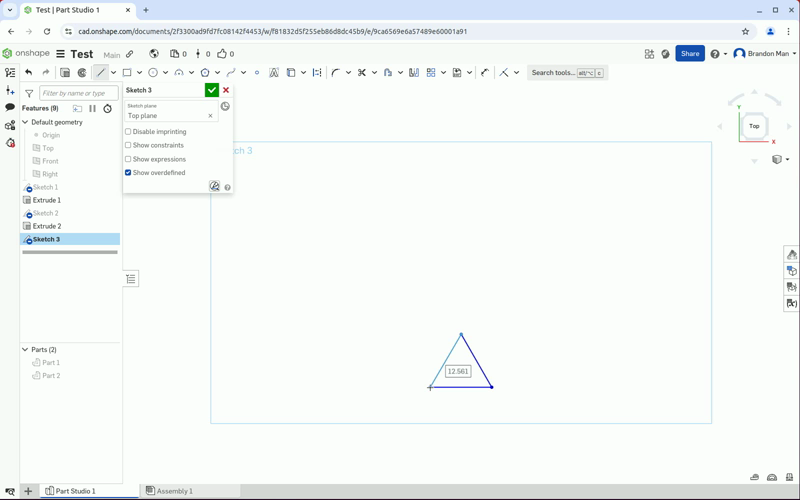
click(430, 387)
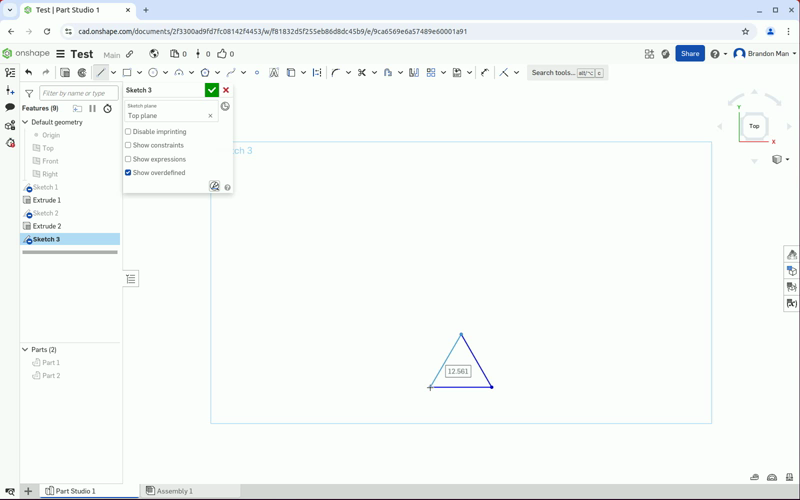
key(esc)
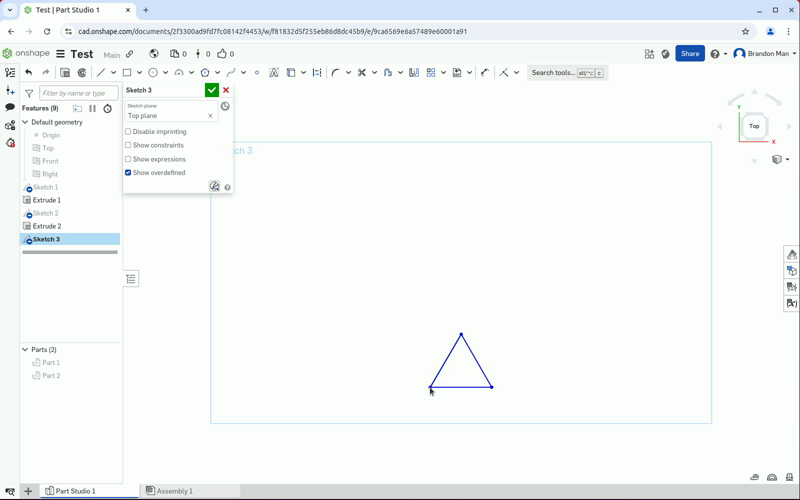
key(l)
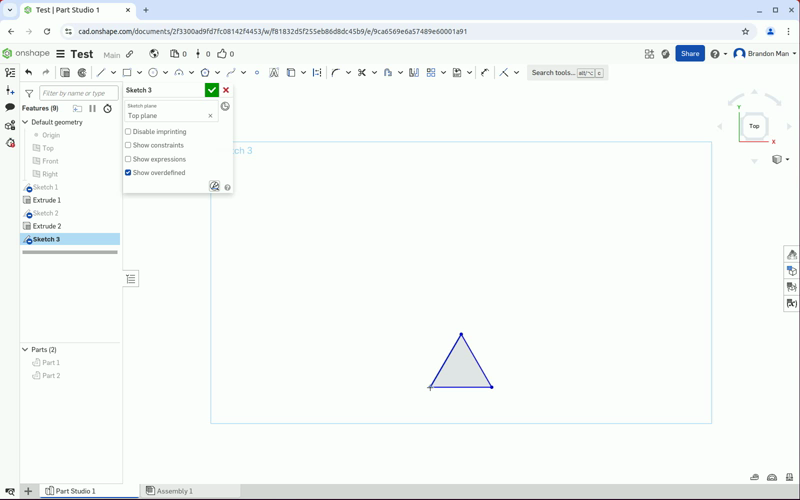
key_down(shift)
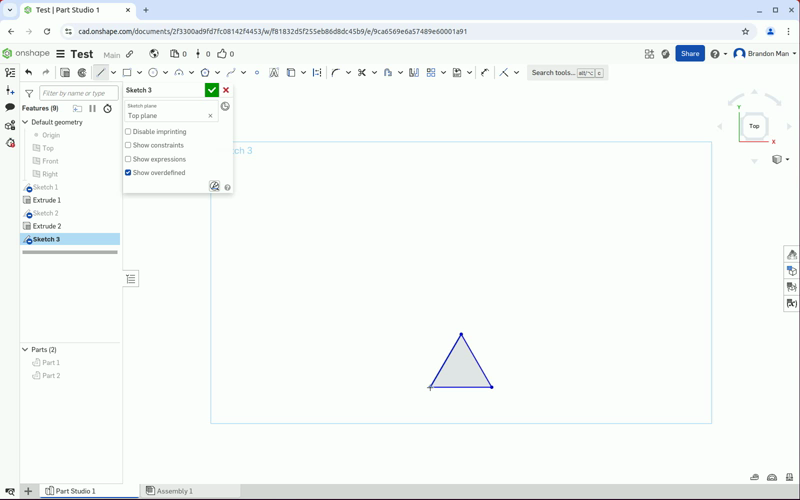
mouse_move(431, 386)
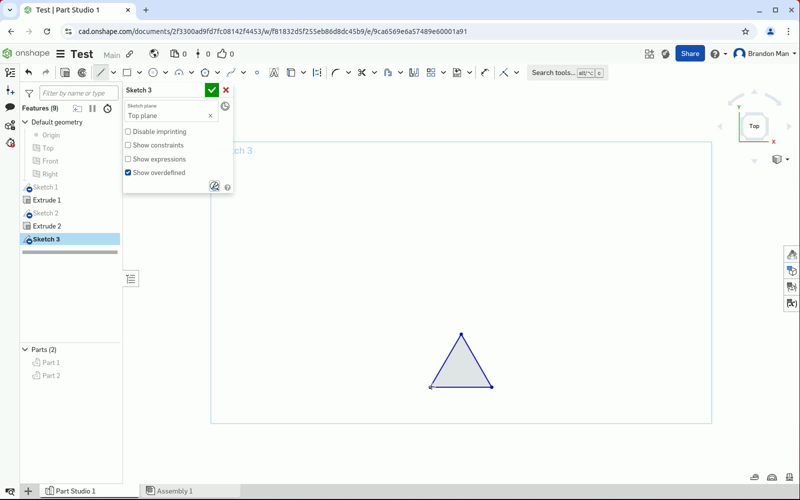
scroll(6)
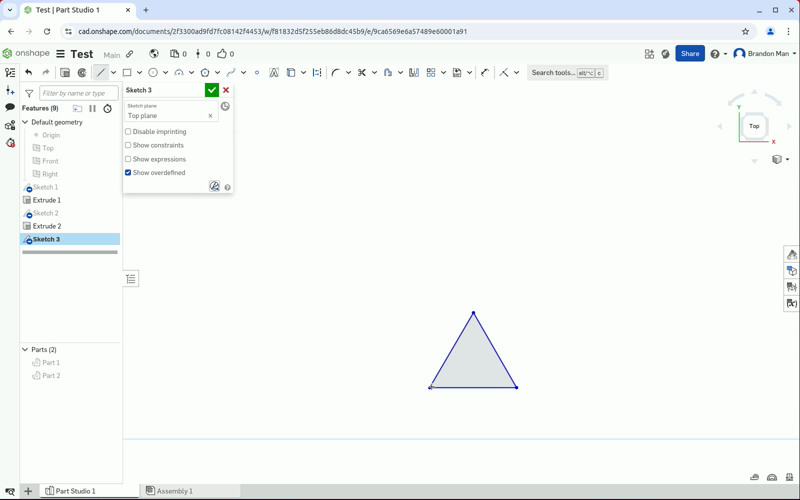
scroll(6)
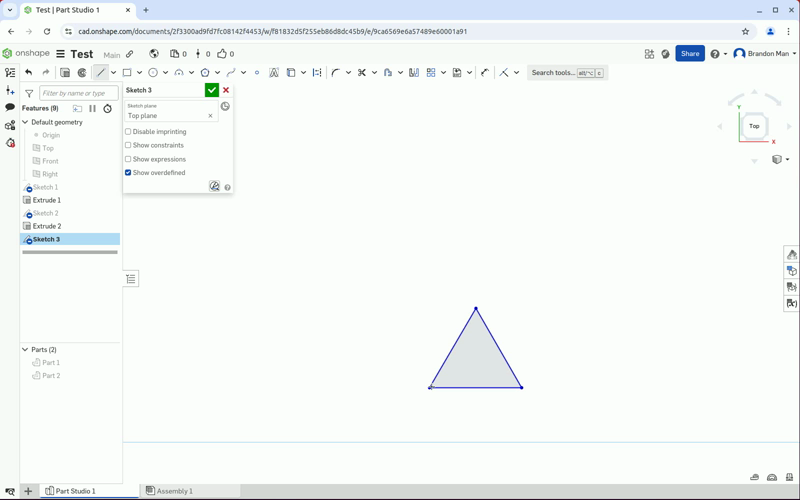
scroll(6)
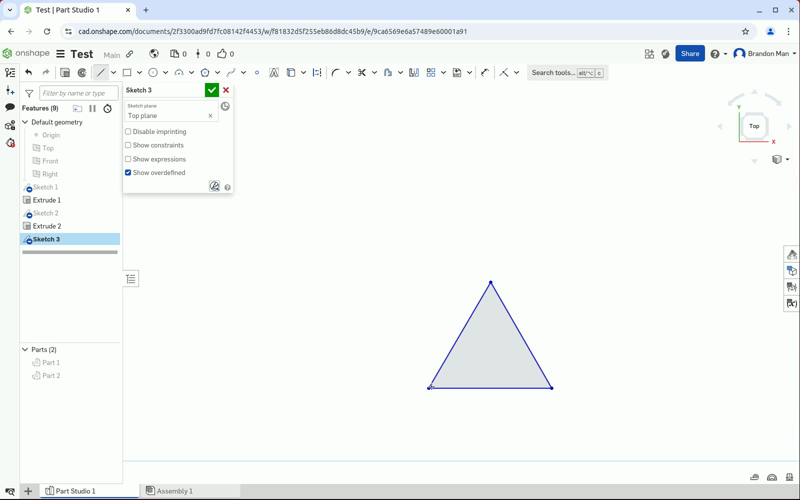
scroll(6)
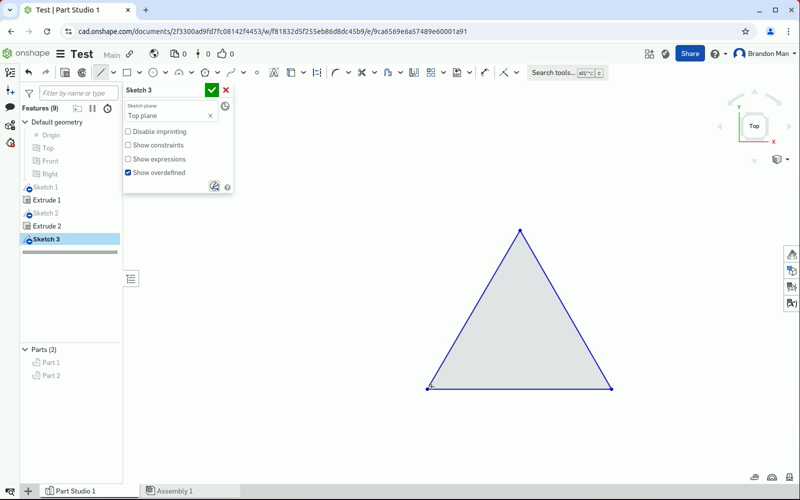
scroll(6)
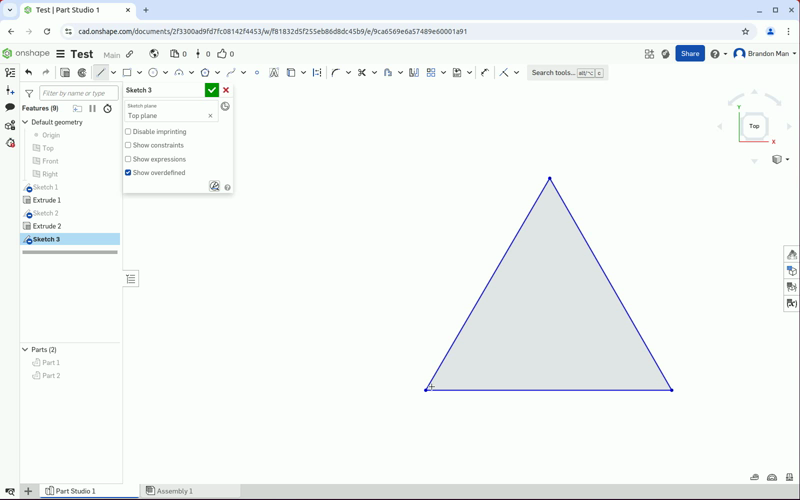
scroll(6)
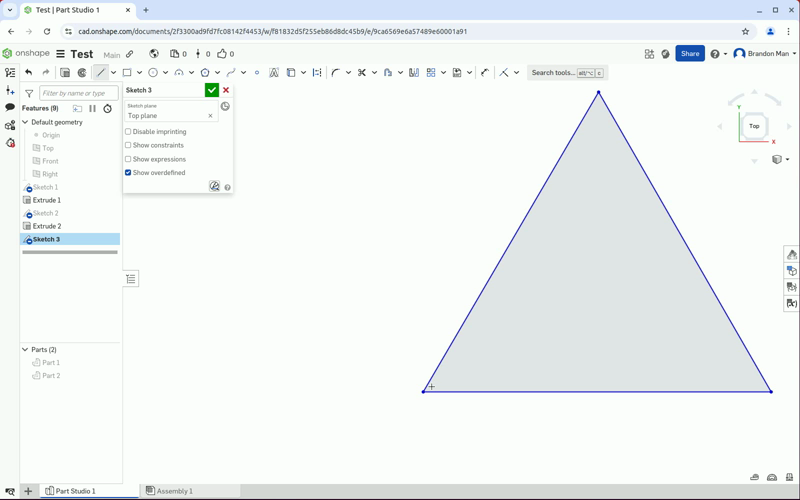
scroll(6)
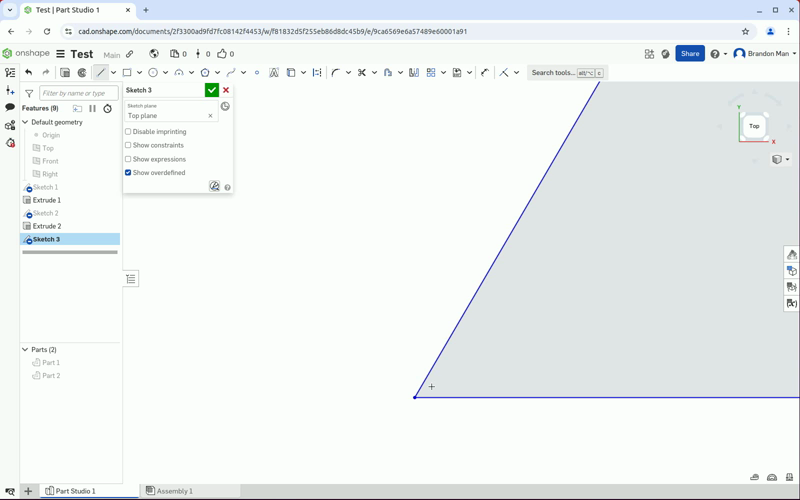
click(431, 386)
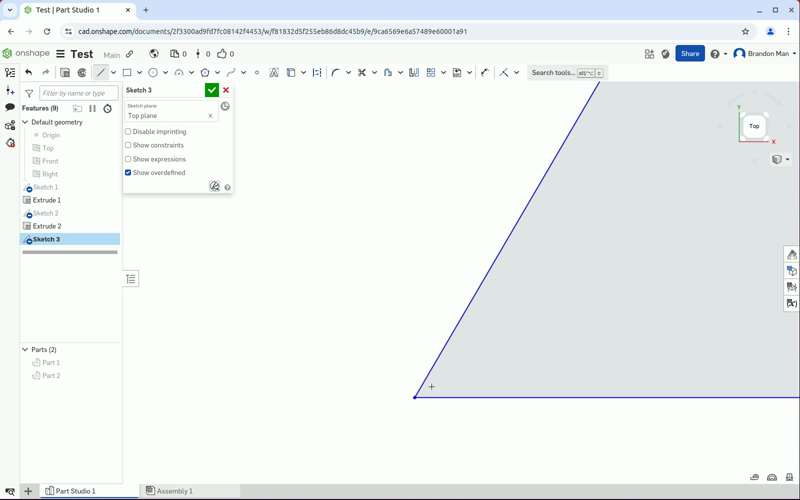
scroll(-6)
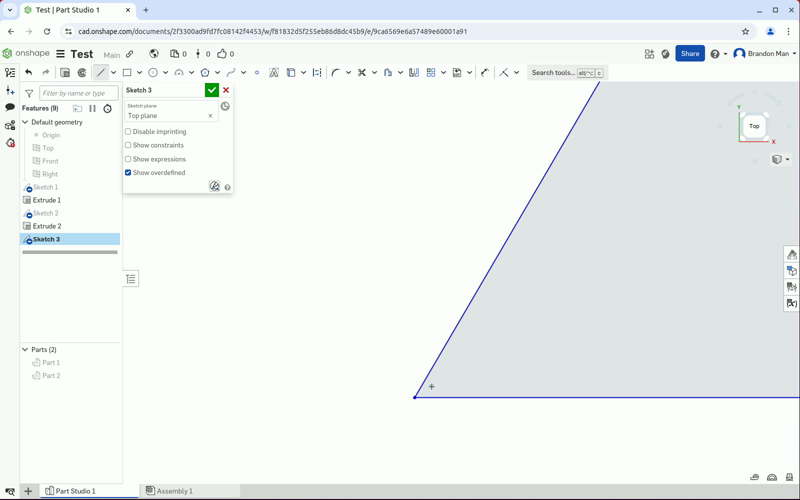
scroll(-6)
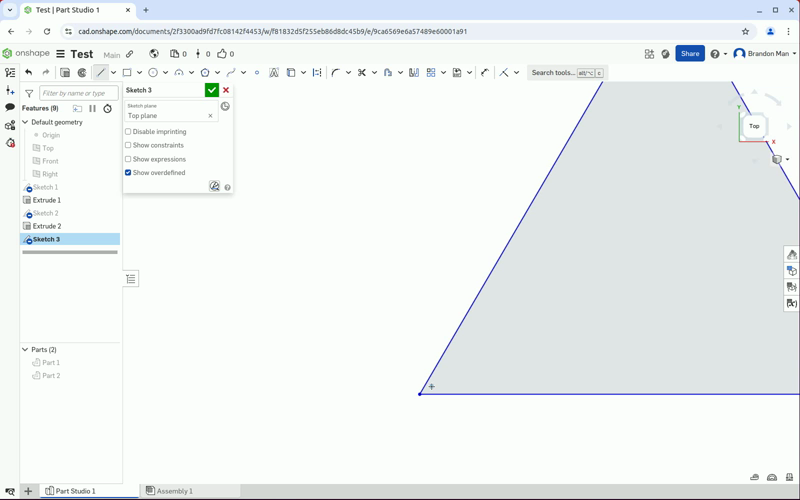
scroll(-6)
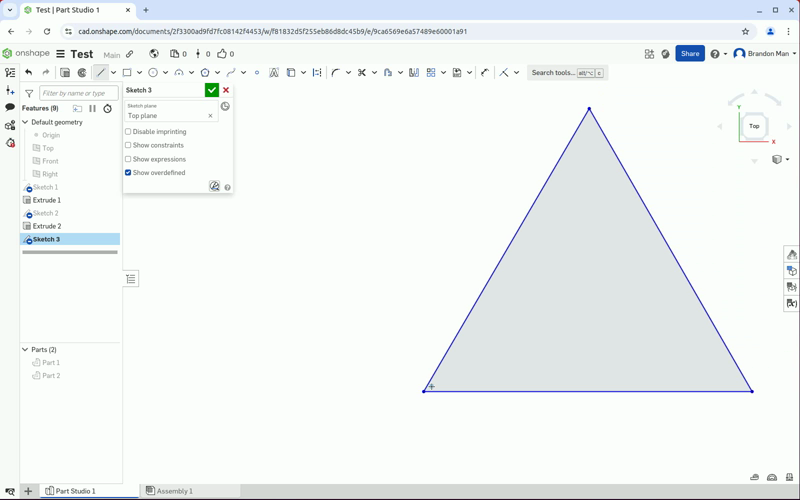
scroll(-6)
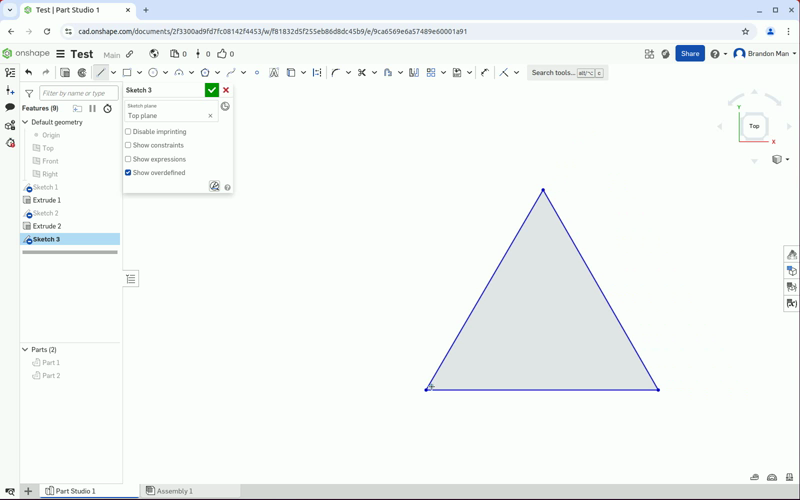
scroll(-6)
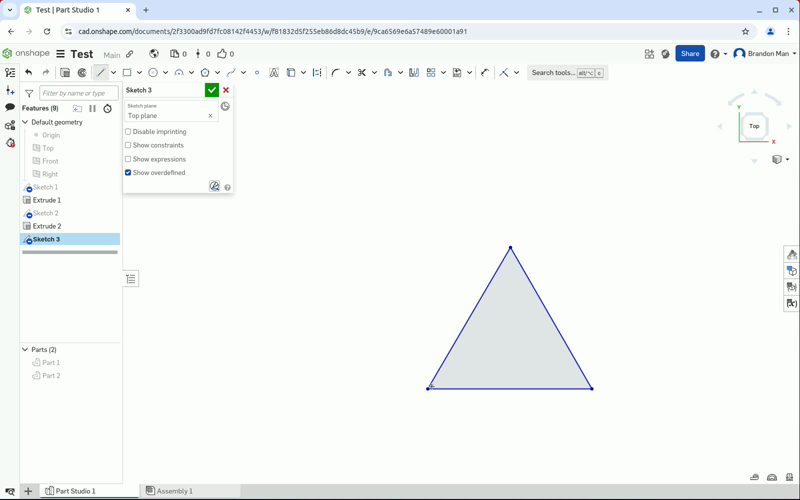
scroll(-6)
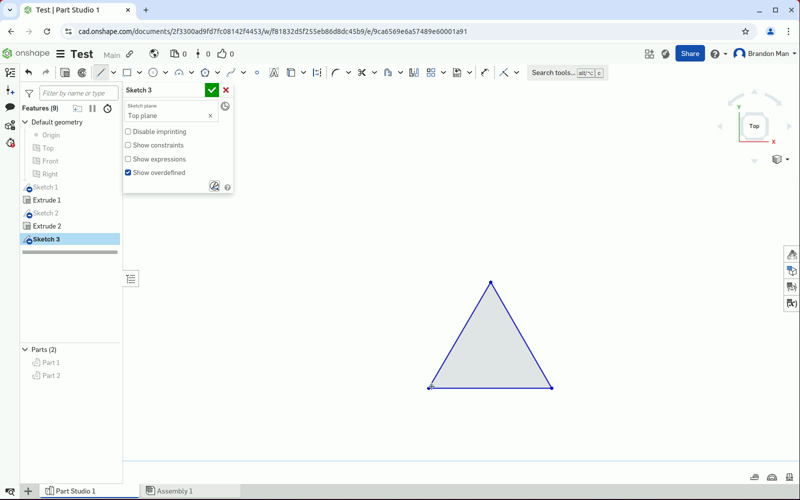
scroll(-6)
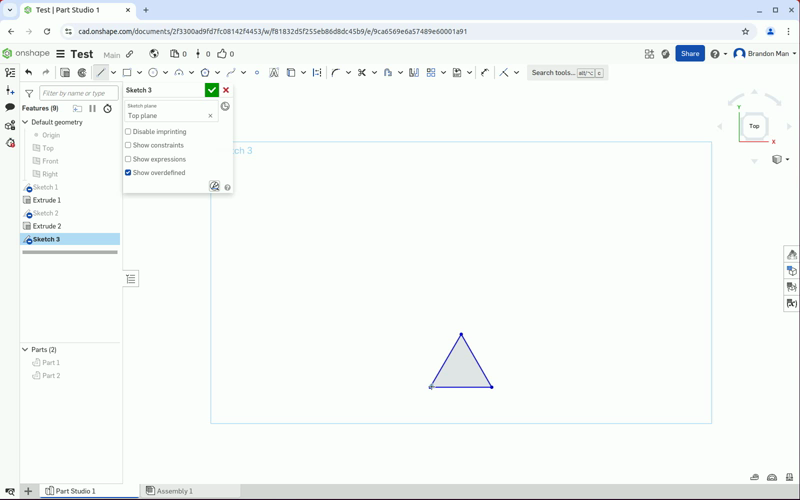
key_up(shift)
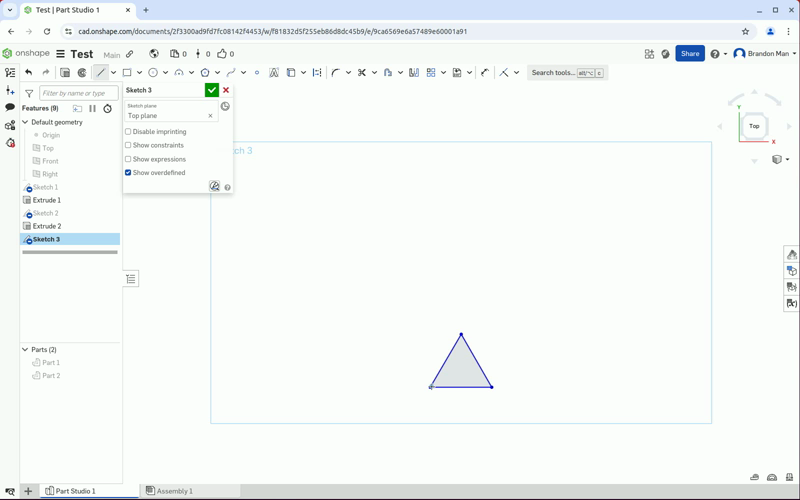
key_down(shift)
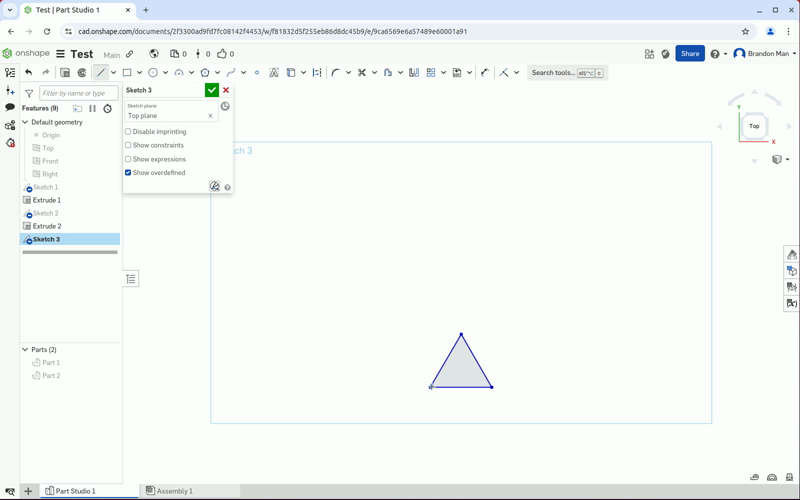
mouse_move(461, 386)
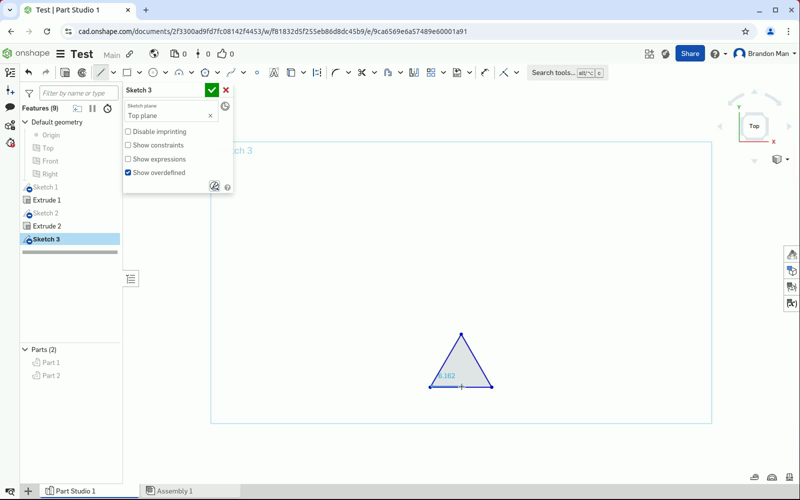
mouse_move(490, 386)
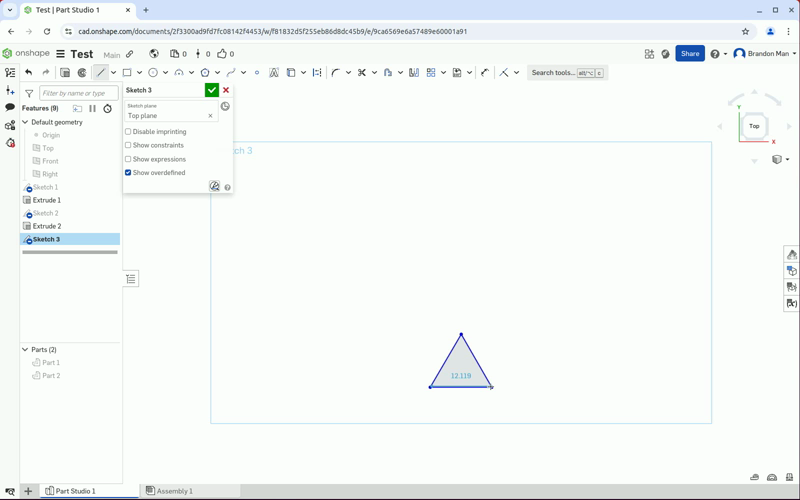
scroll(6)
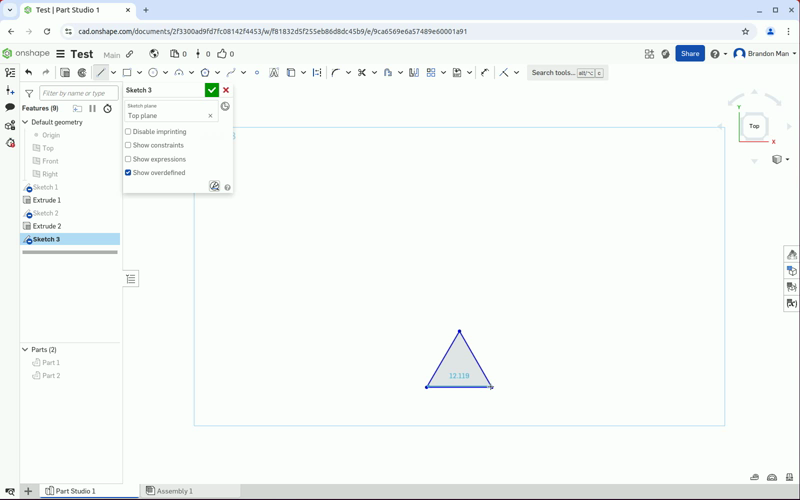
scroll(6)
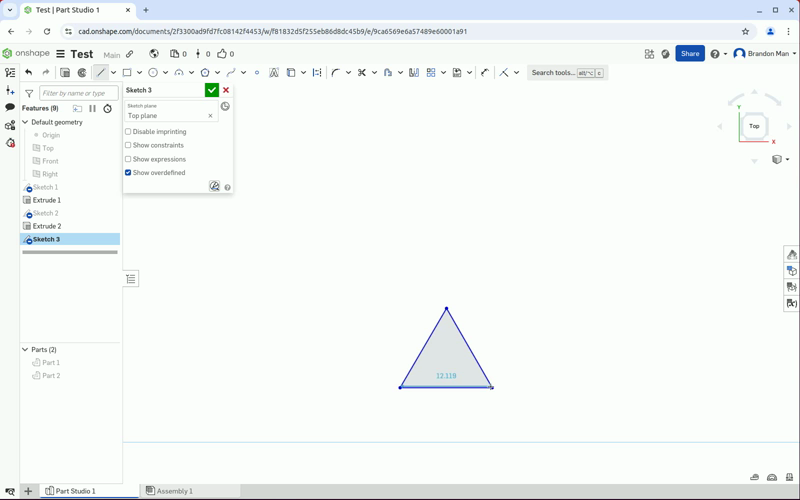
scroll(6)
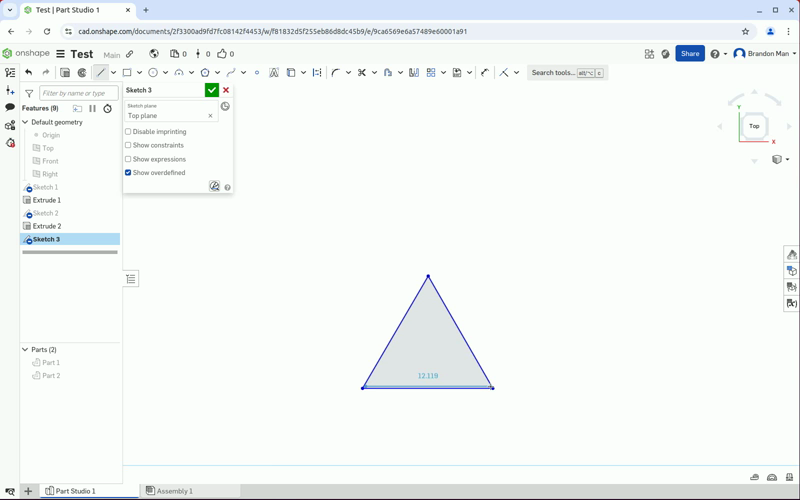
scroll(6)
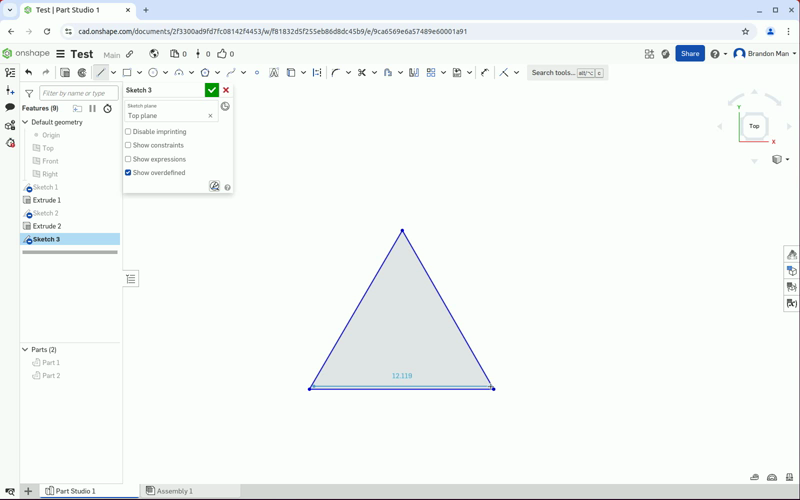
scroll(6)
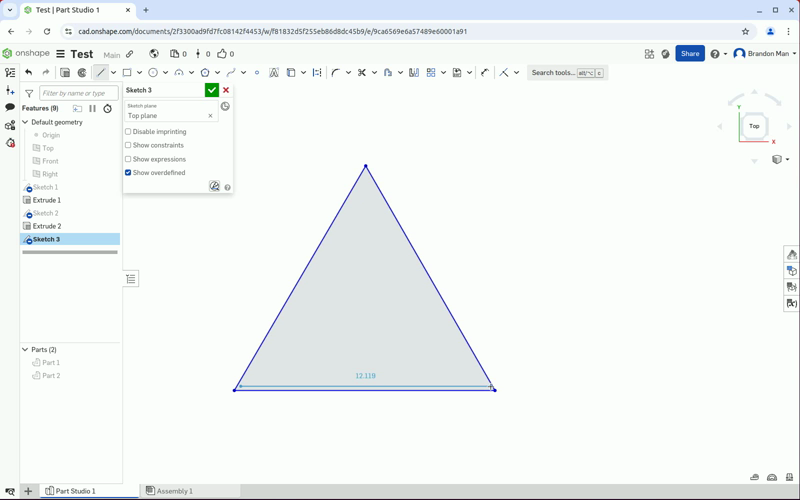
scroll(6)
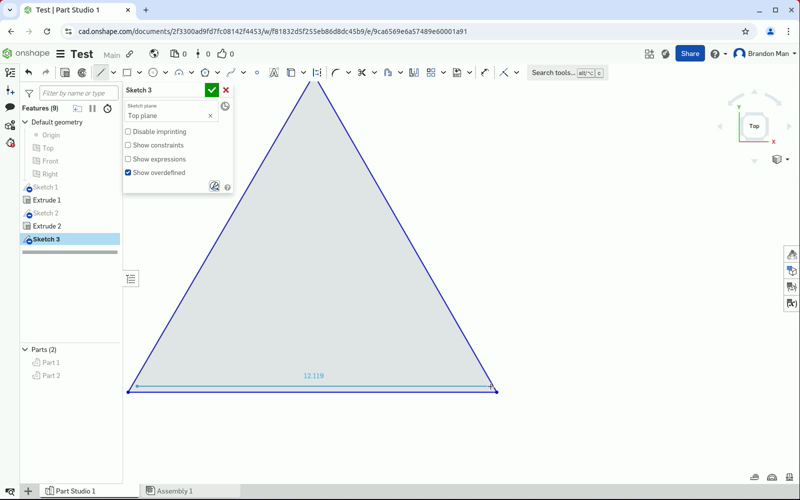
scroll(6)
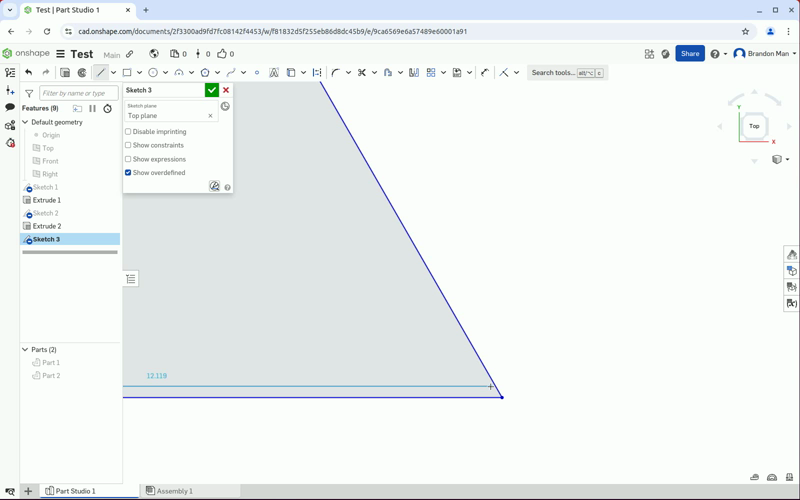
click(490, 386)
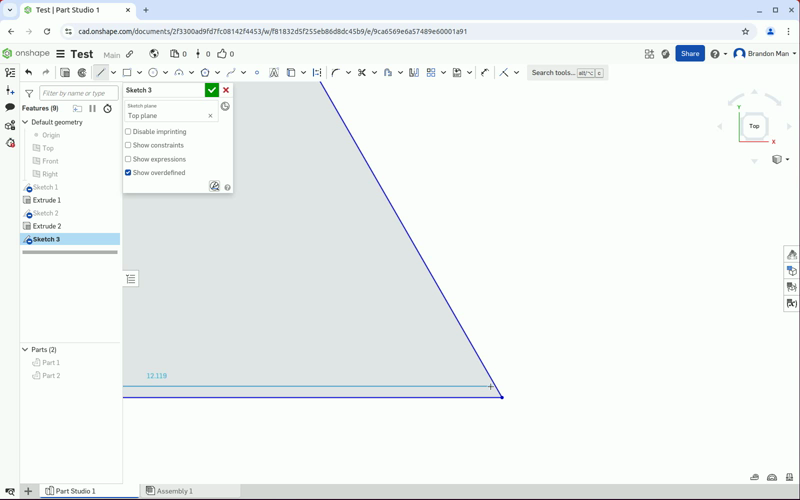
scroll(-6)
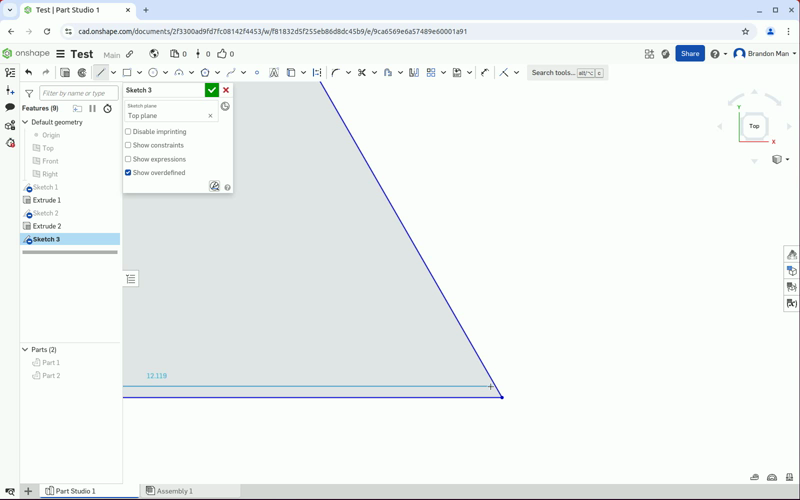
scroll(-6)
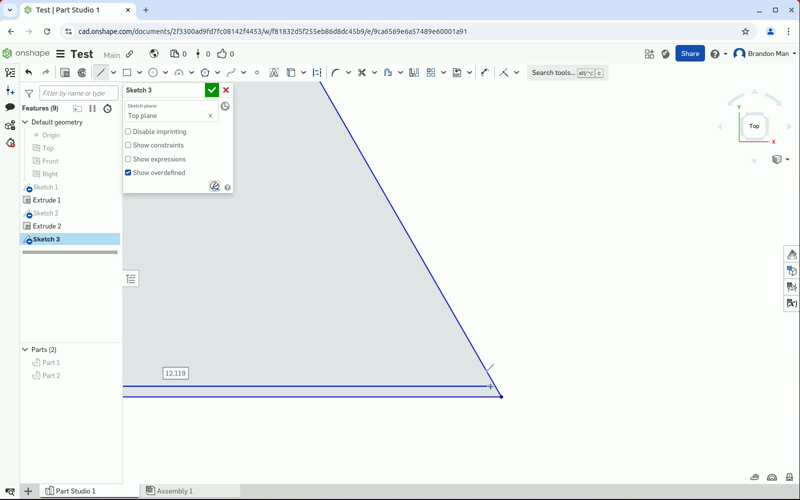
scroll(-6)
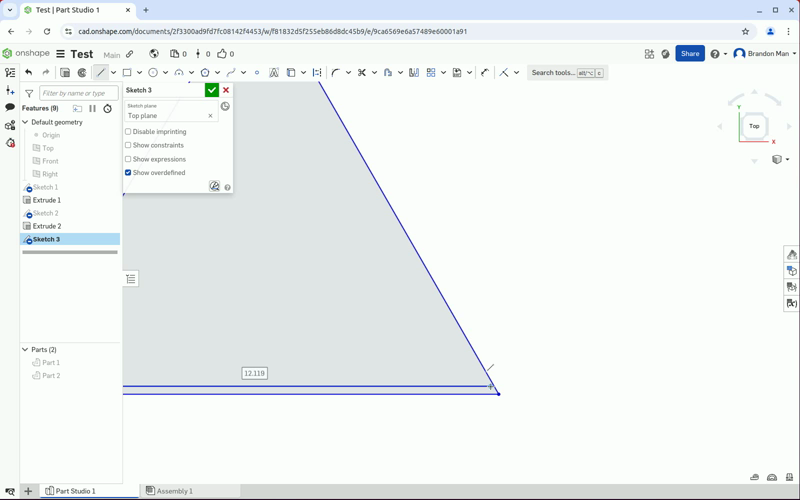
scroll(-6)
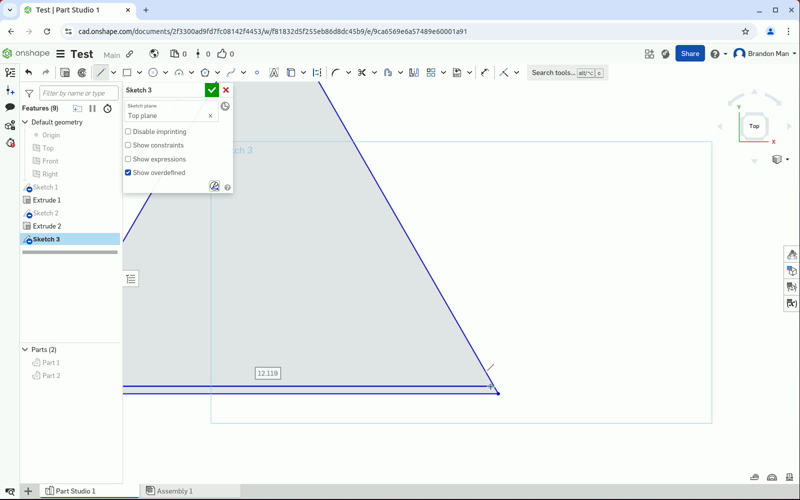
scroll(-6)
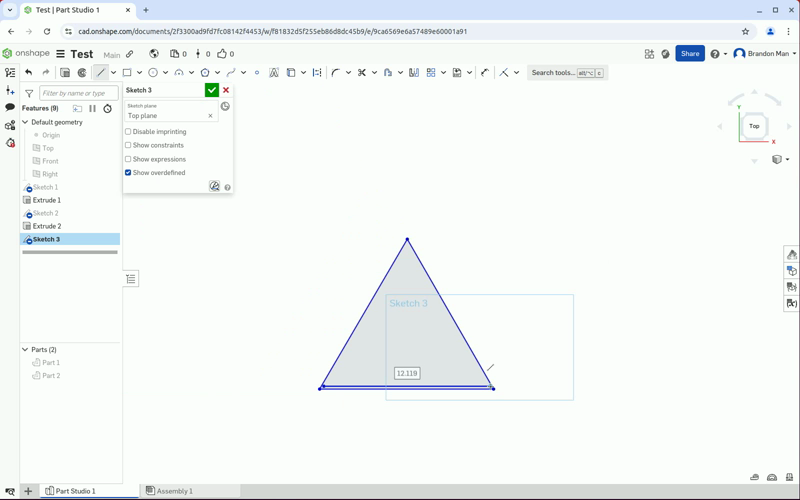
scroll(-6)
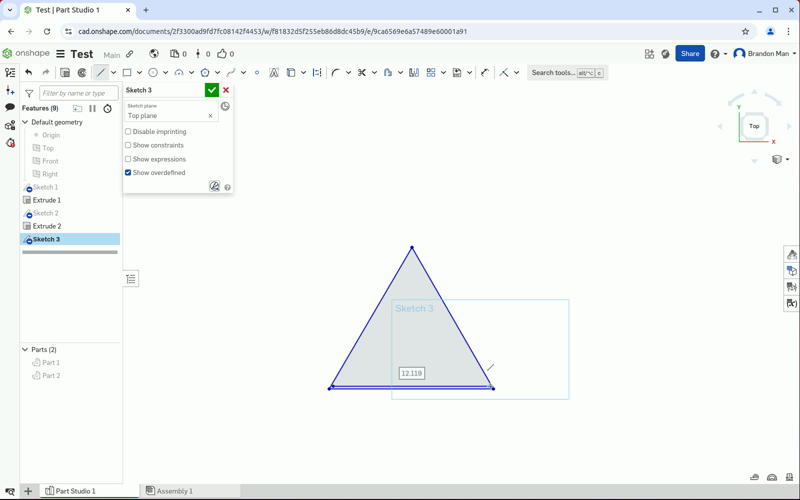
scroll(-6)
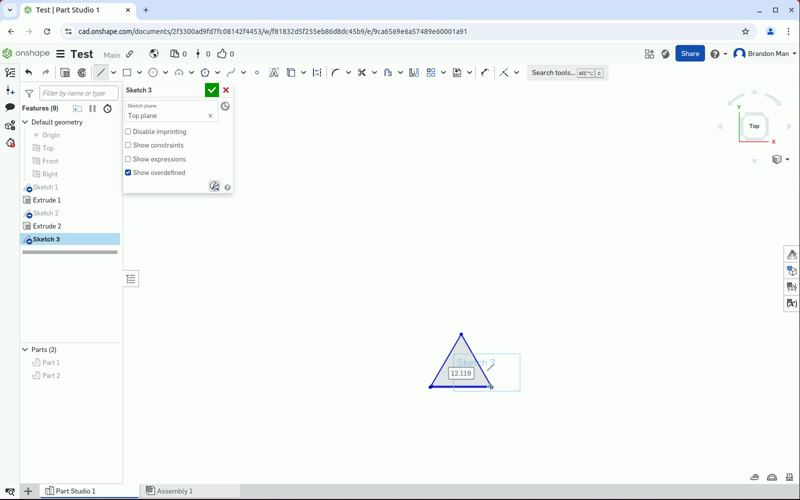
key_up(shift)
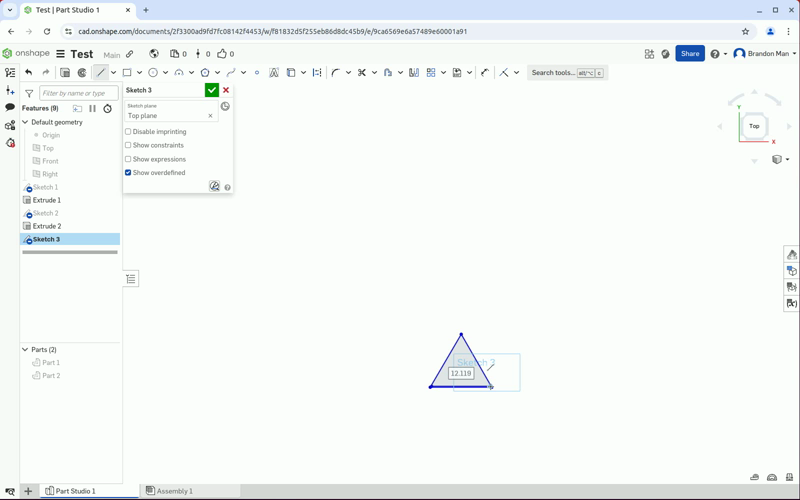
key_down(shift)
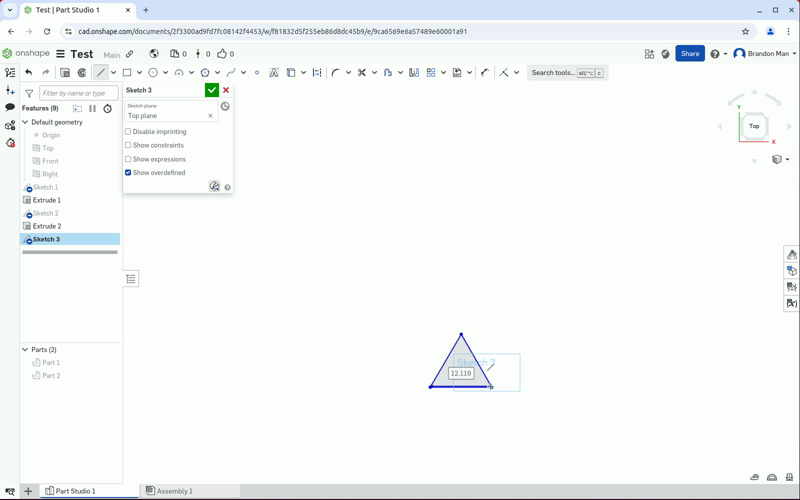
mouse_move(520, 386)
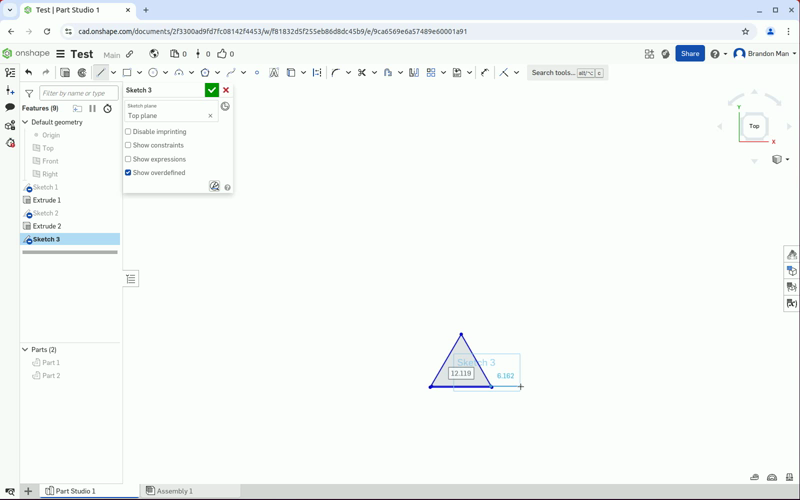
mouse_move(461, 335)
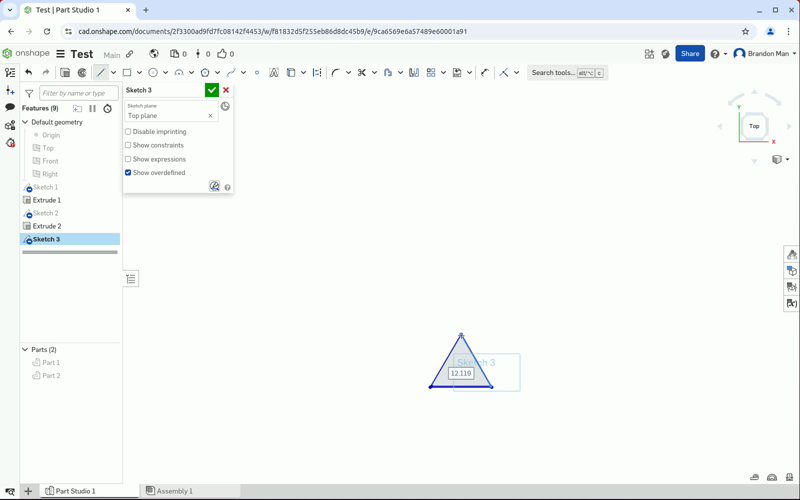
scroll(6)
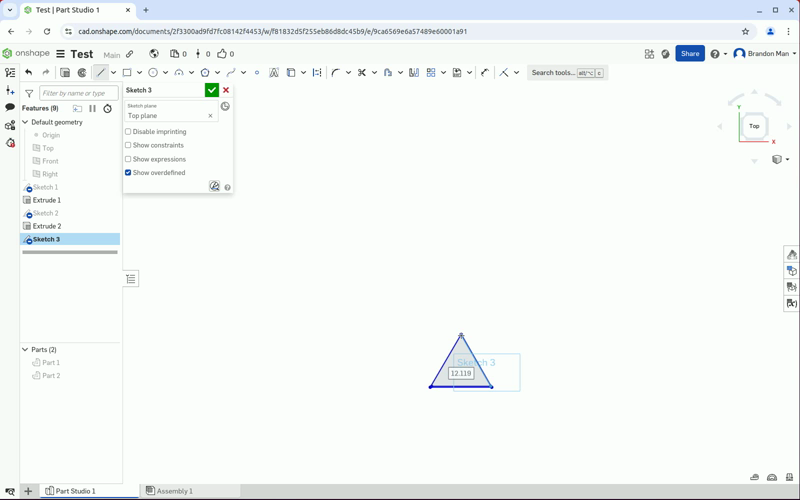
scroll(6)
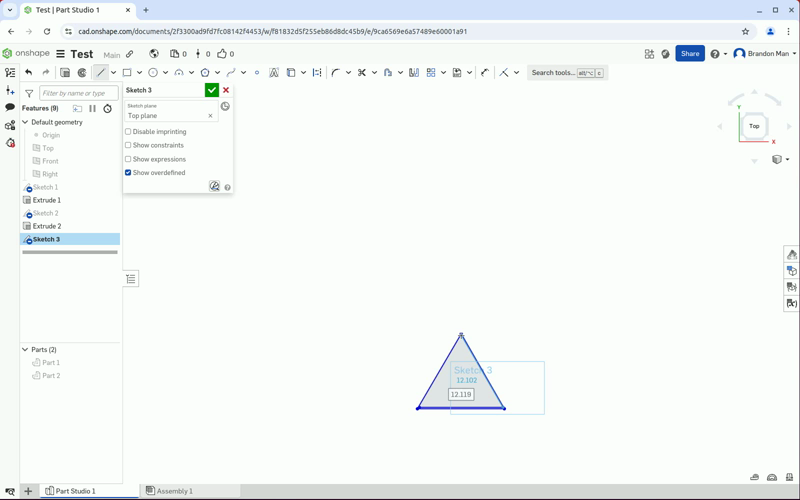
scroll(6)
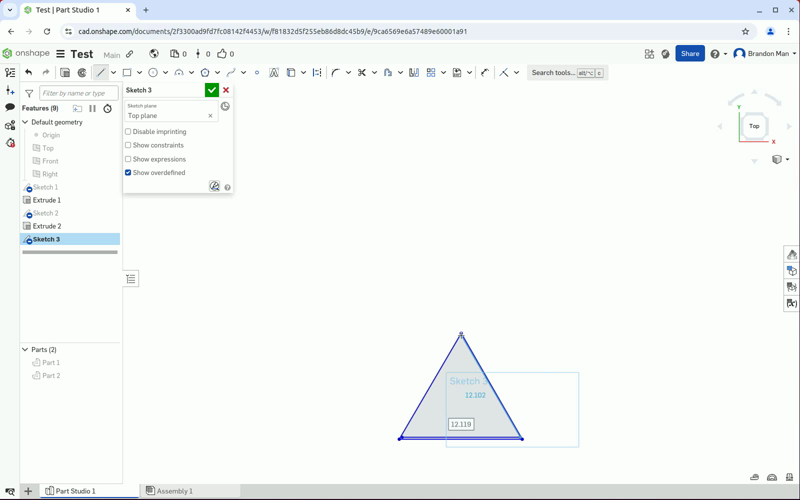
scroll(6)
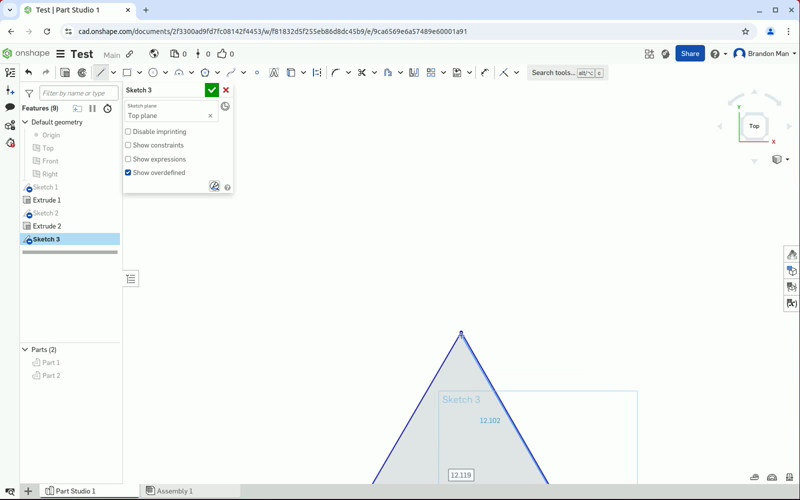
scroll(6)
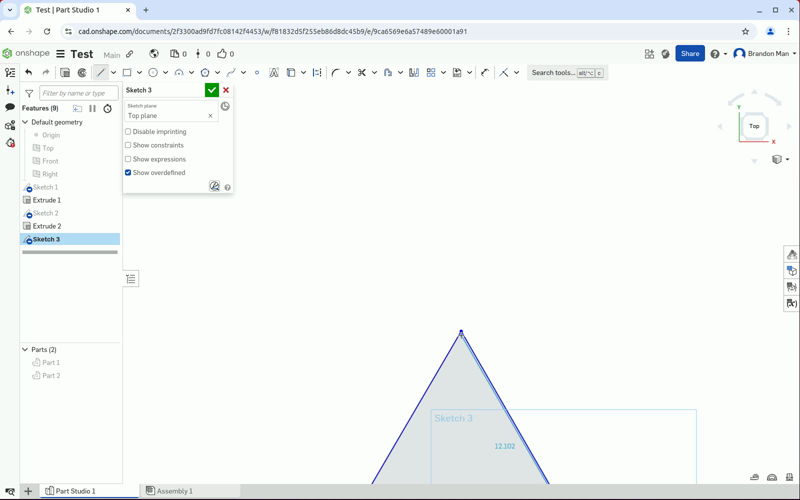
scroll(6)
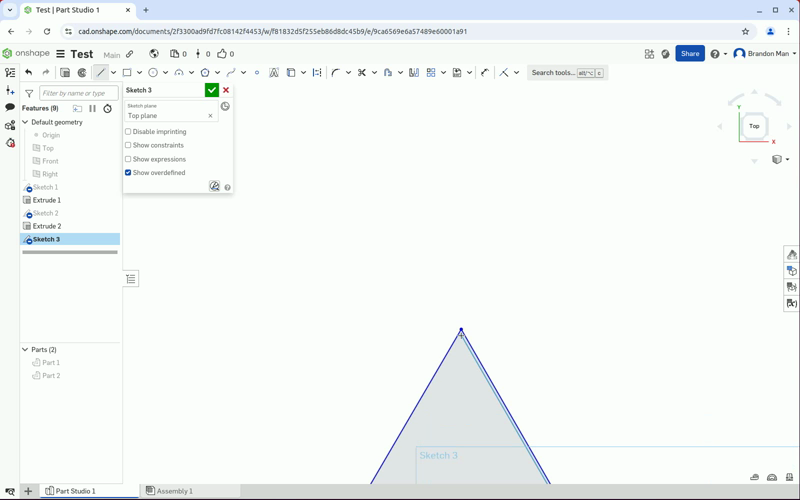
scroll(6)
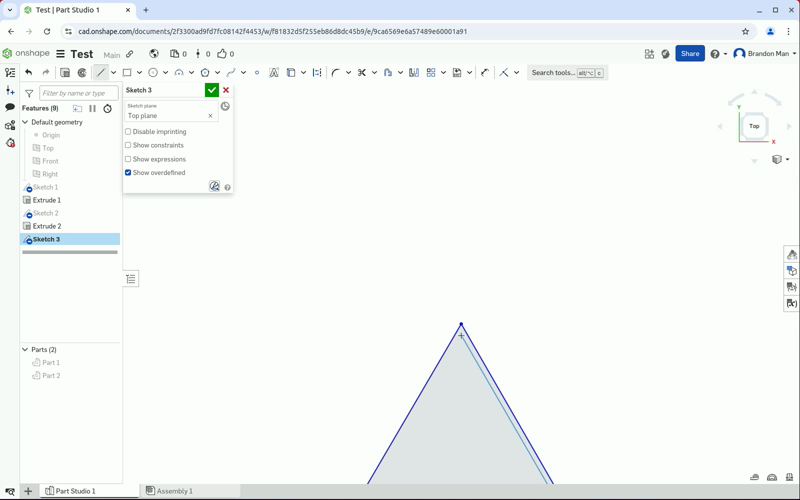
click(461, 335)
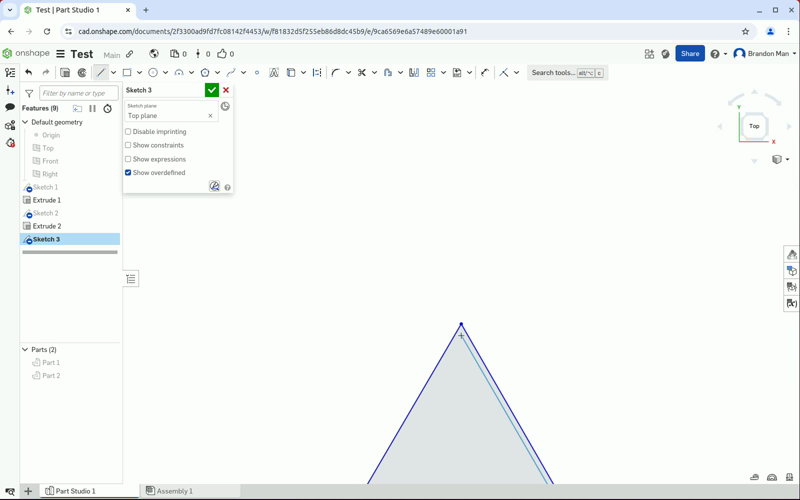
scroll(-6)
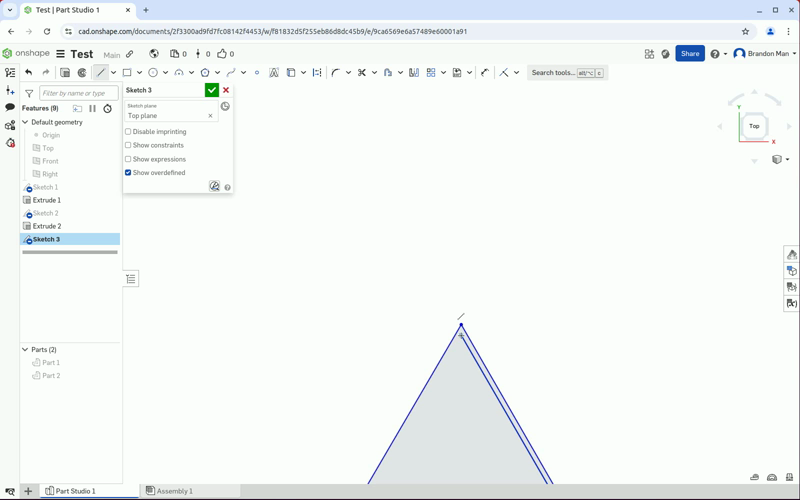
scroll(-6)
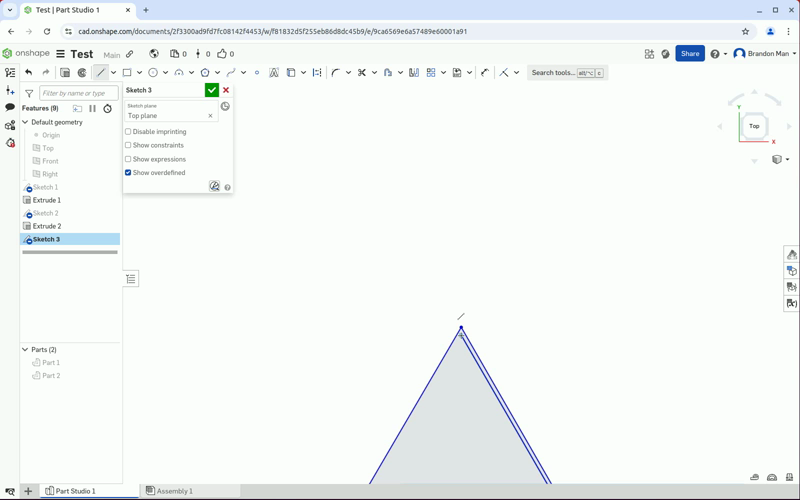
scroll(-6)
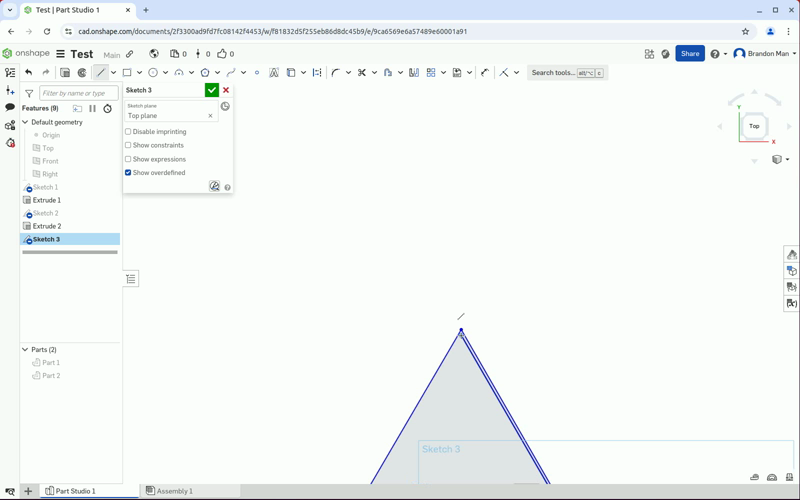
scroll(-6)
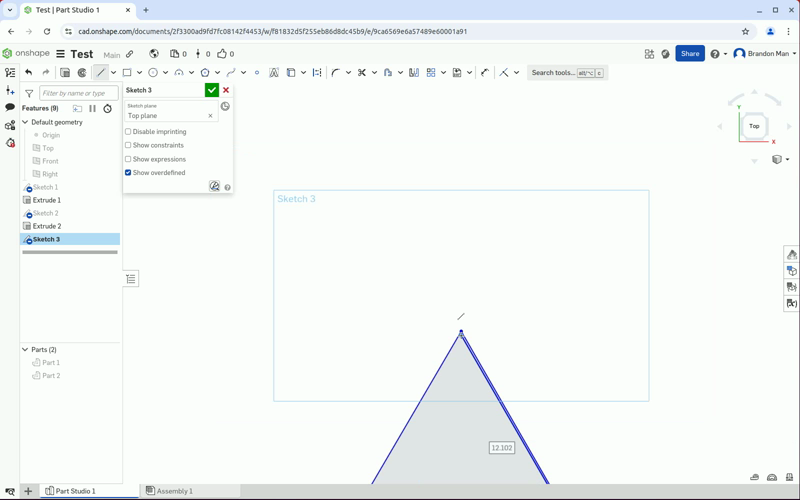
scroll(-6)
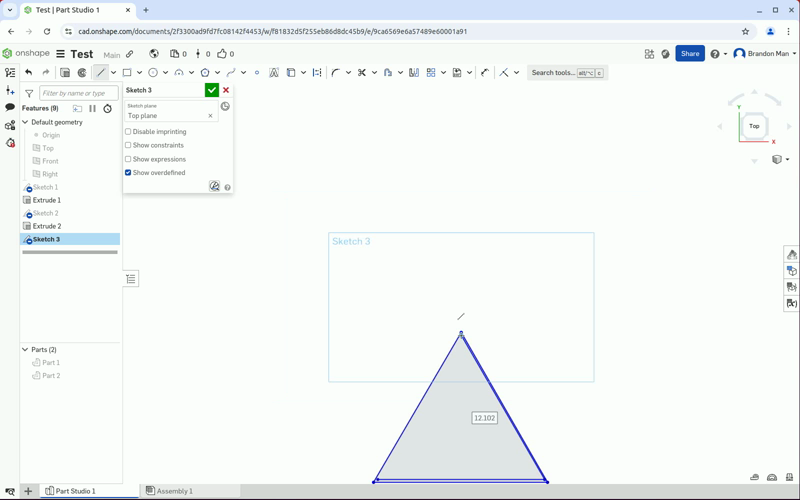
scroll(-6)
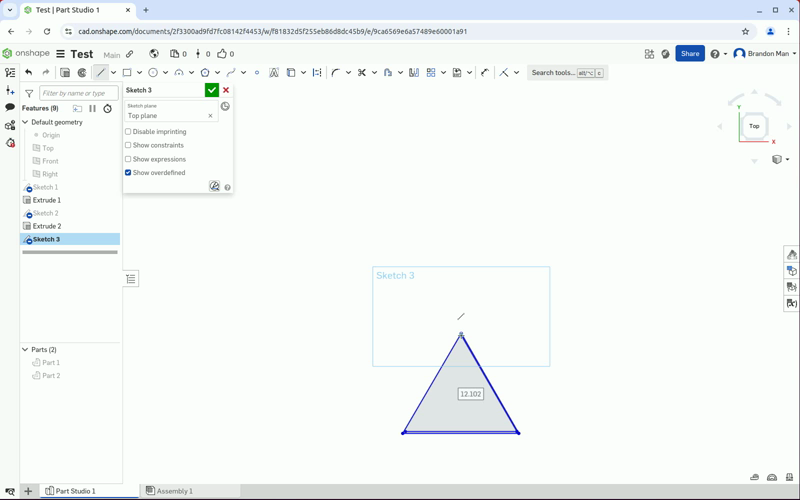
scroll(-6)
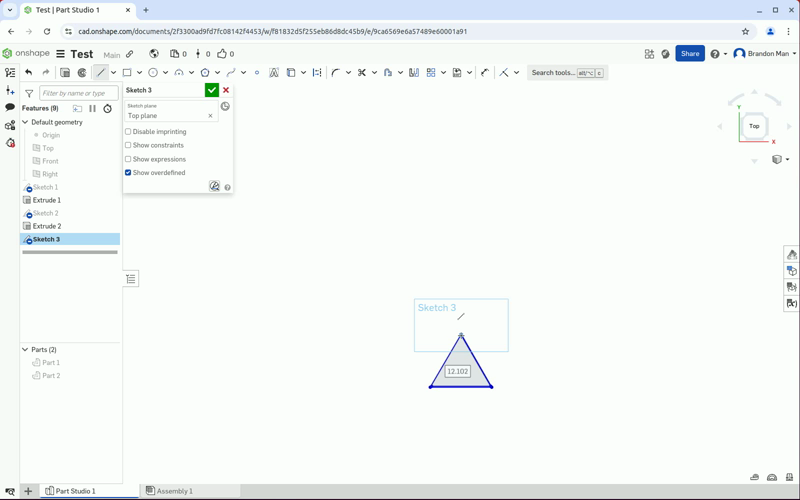
key_up(shift)
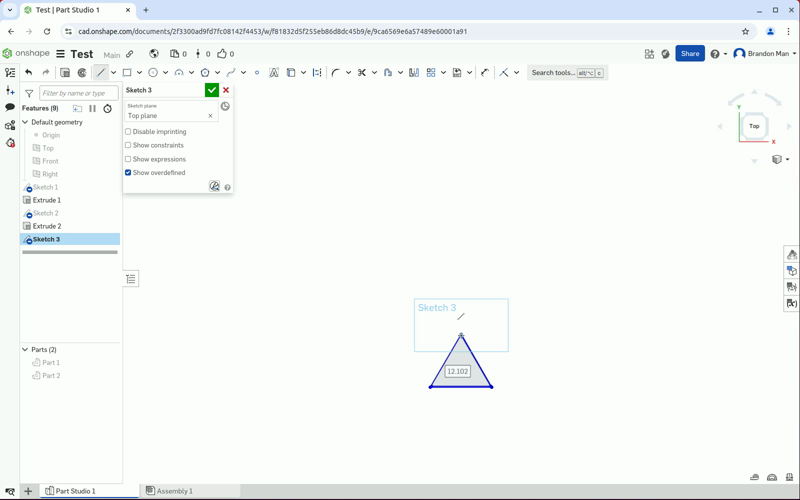
mouse_move(491, 335)
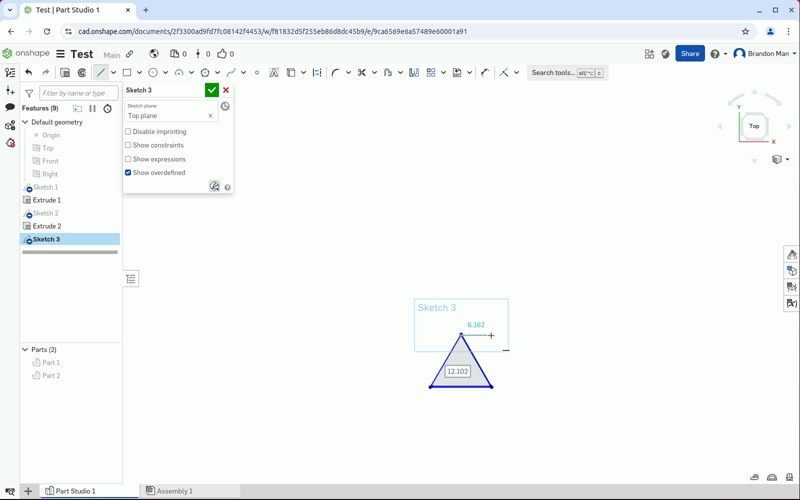
key_down(shift)
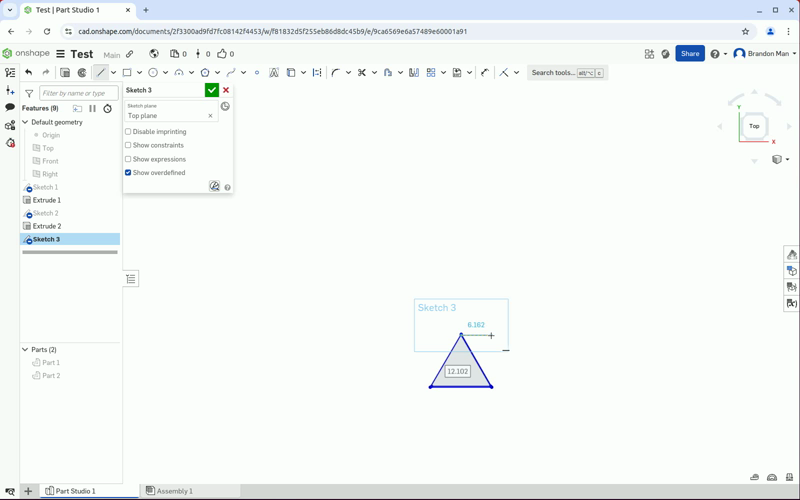
mouse_move(431, 386)
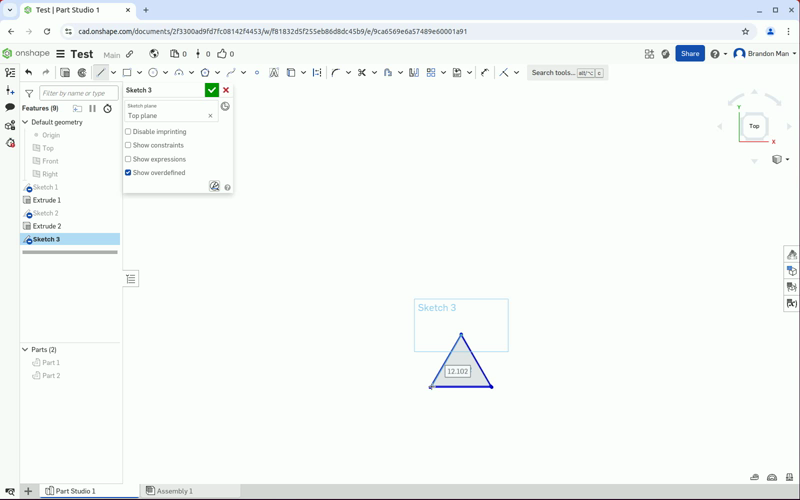
scroll(6)
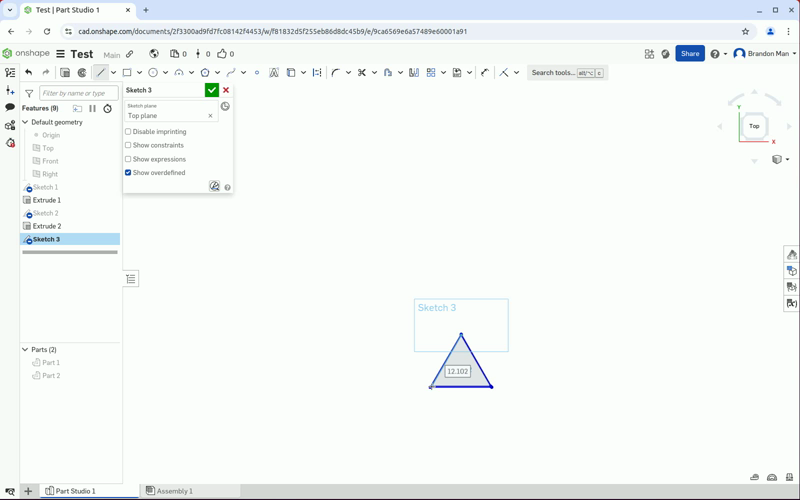
scroll(6)
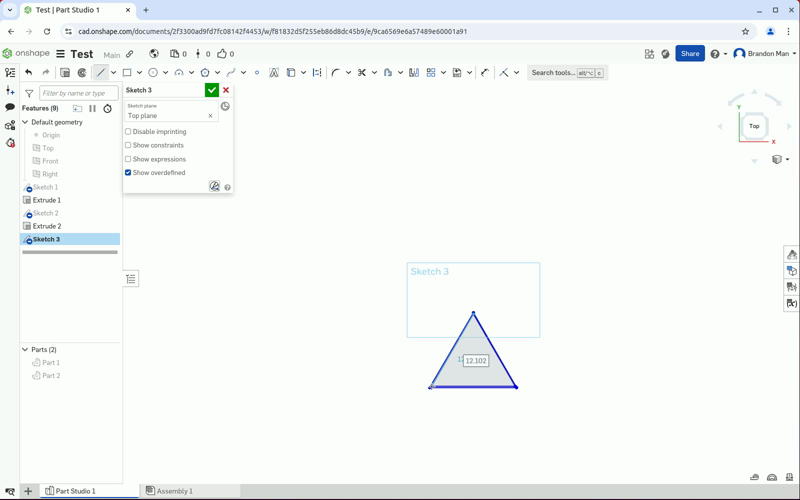
scroll(6)
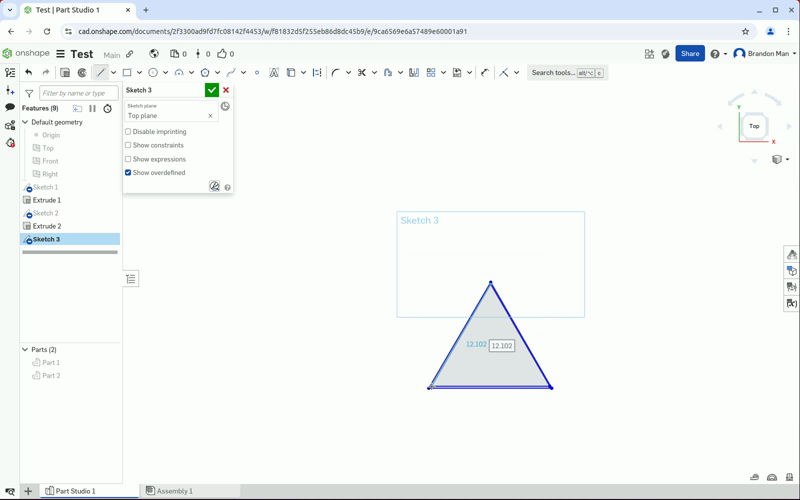
scroll(6)
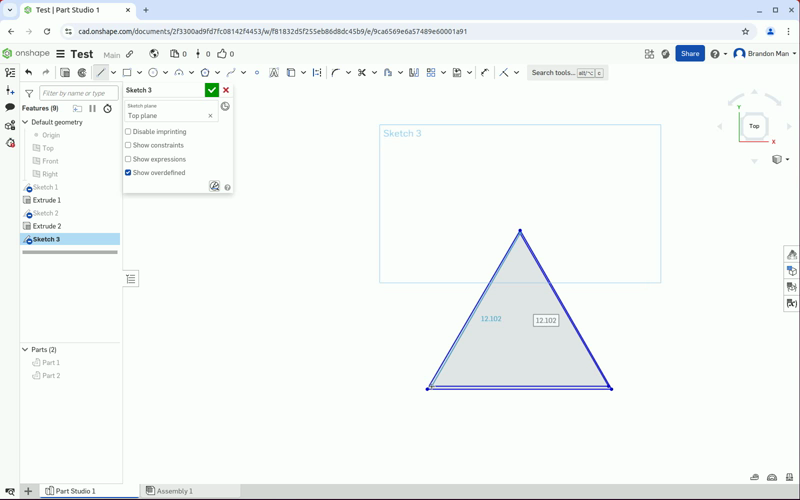
scroll(6)
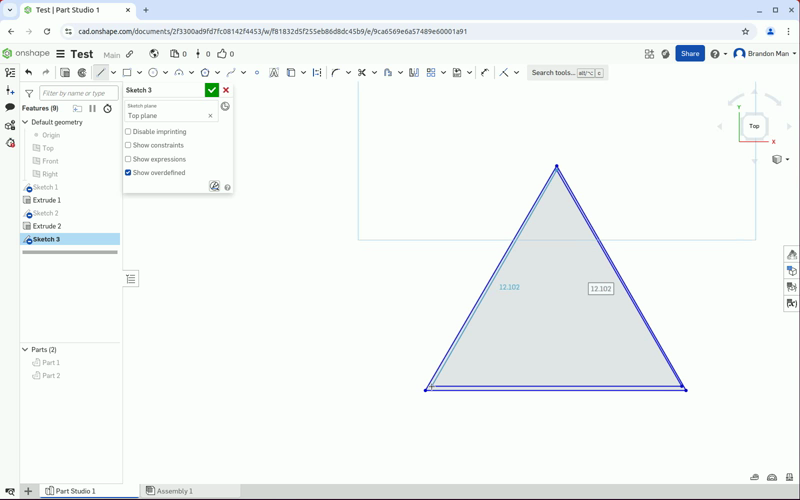
scroll(6)
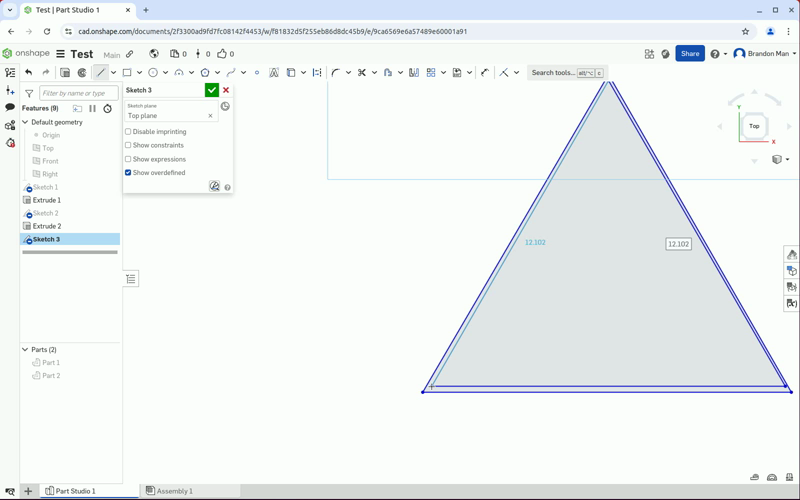
scroll(6)
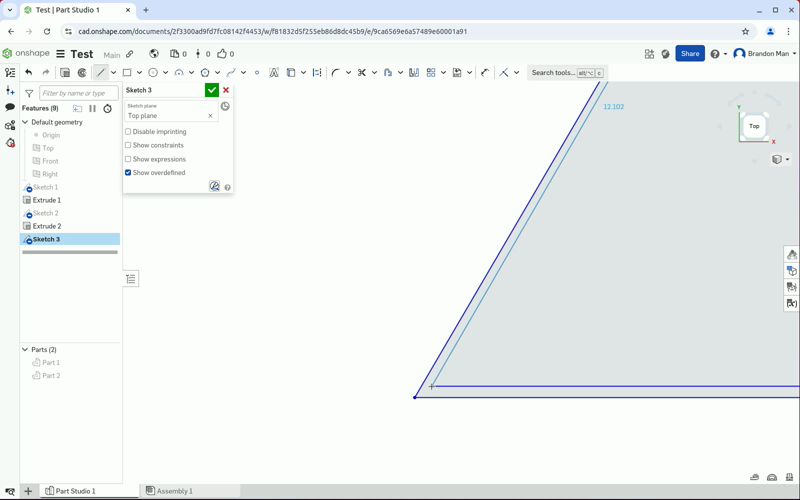
key_up(shift)
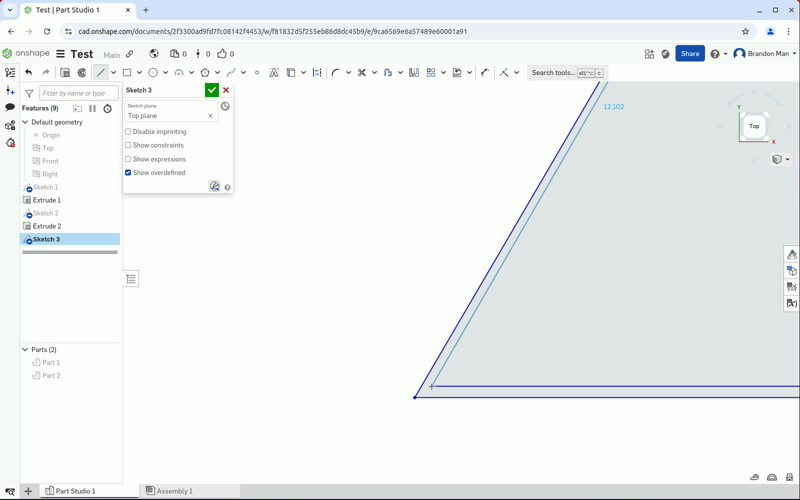
click(431, 386)
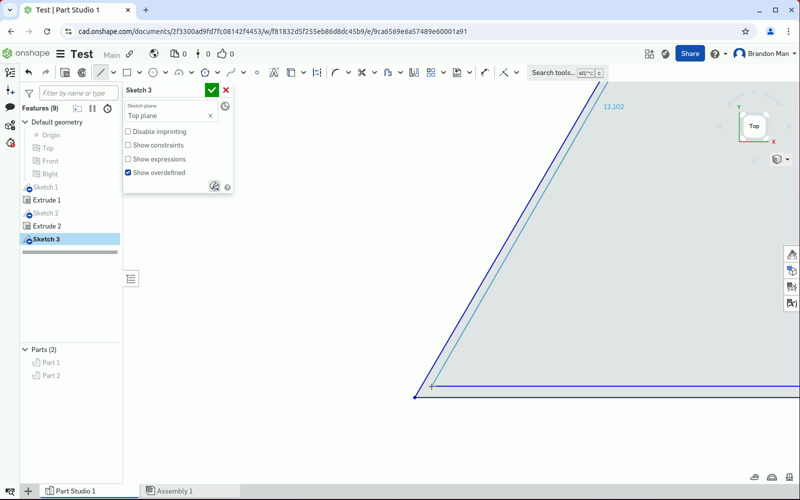
scroll(-6)
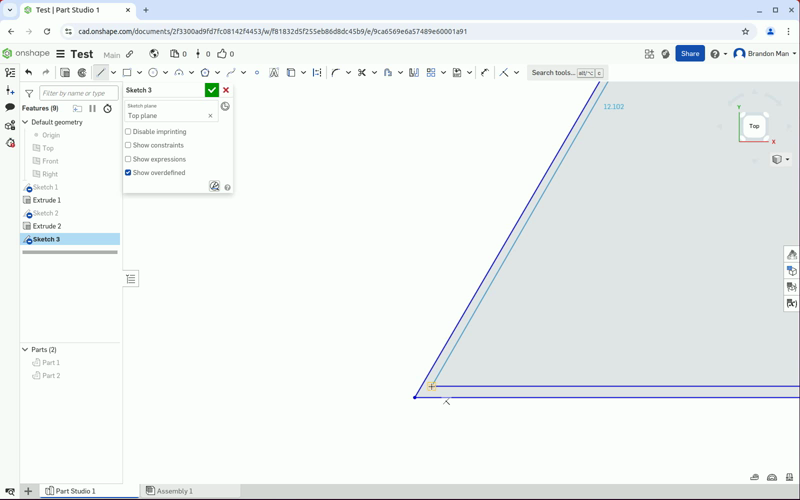
scroll(-6)
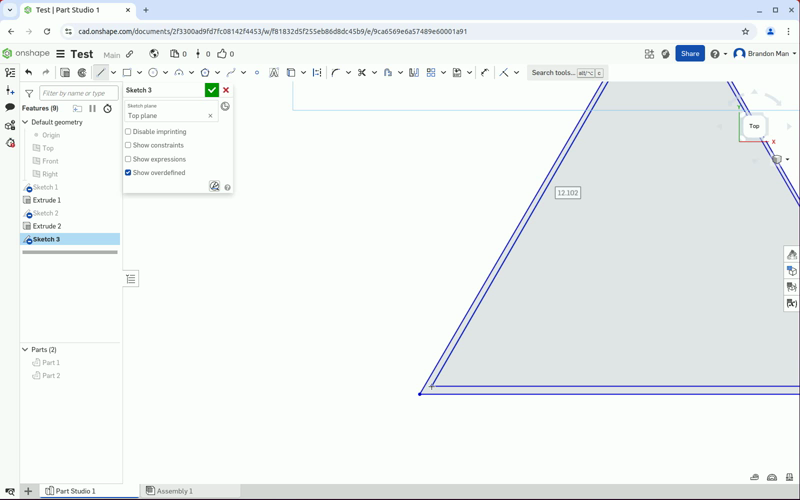
scroll(-6)
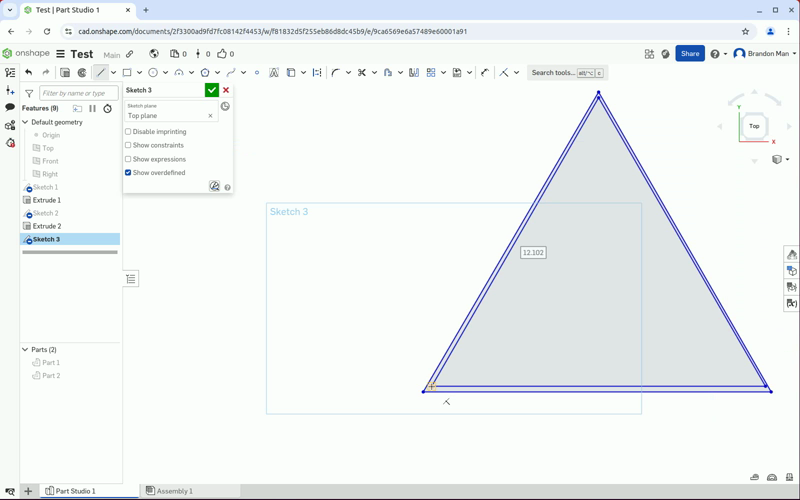
scroll(-6)
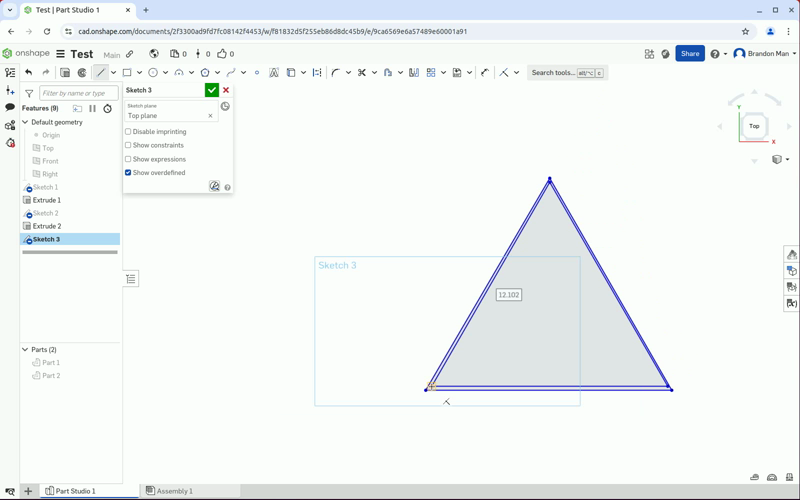
scroll(-6)
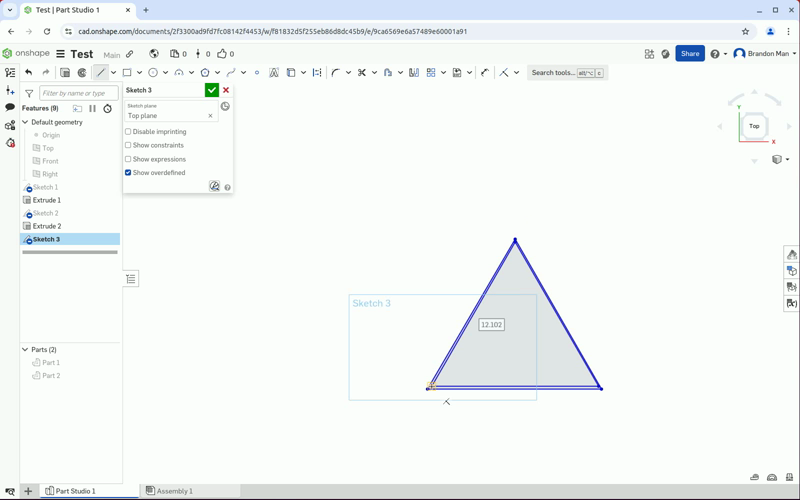
scroll(-6)
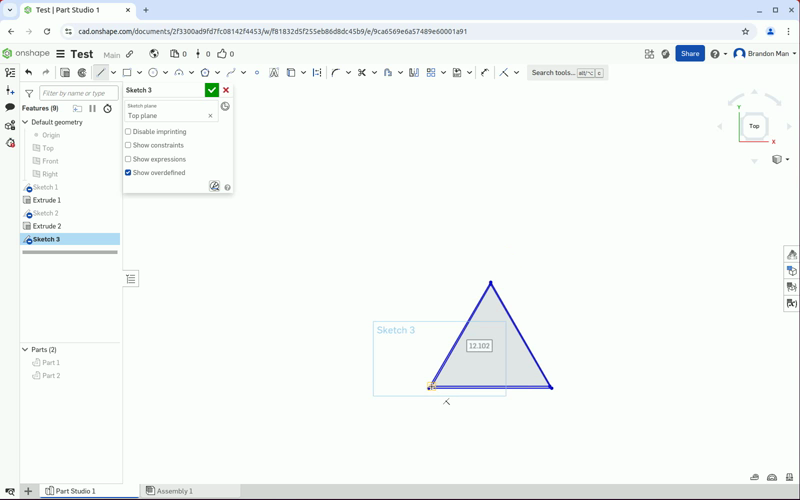
scroll(-6)
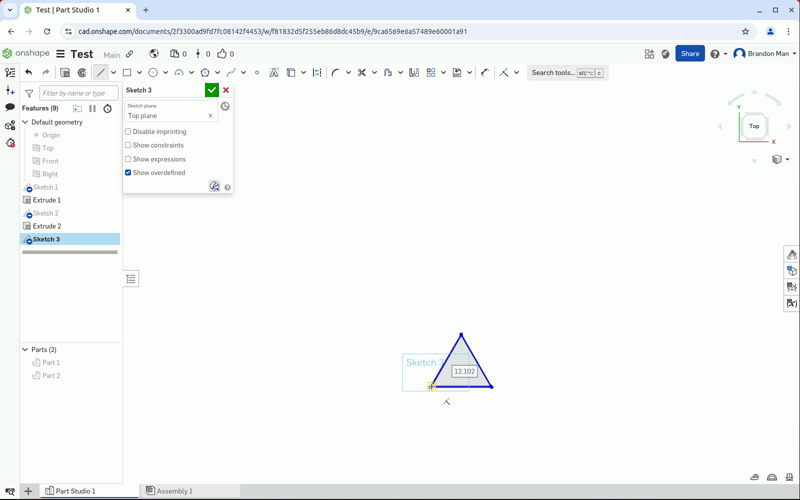
key(esc)
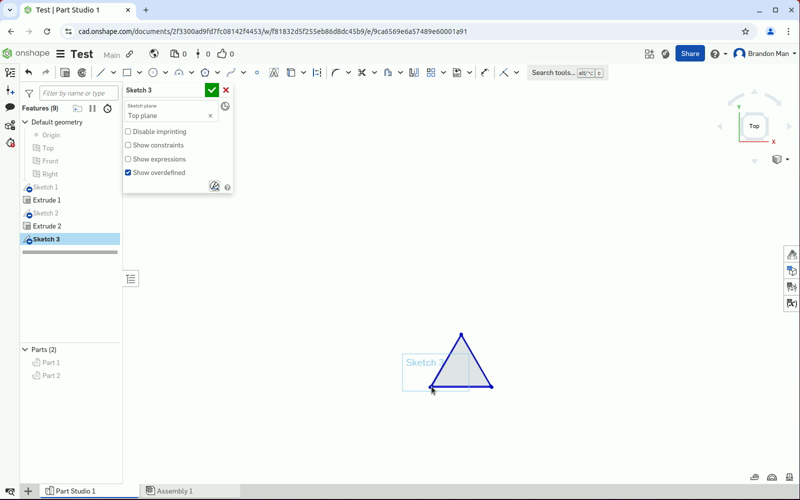
mouse_move(451, 386)
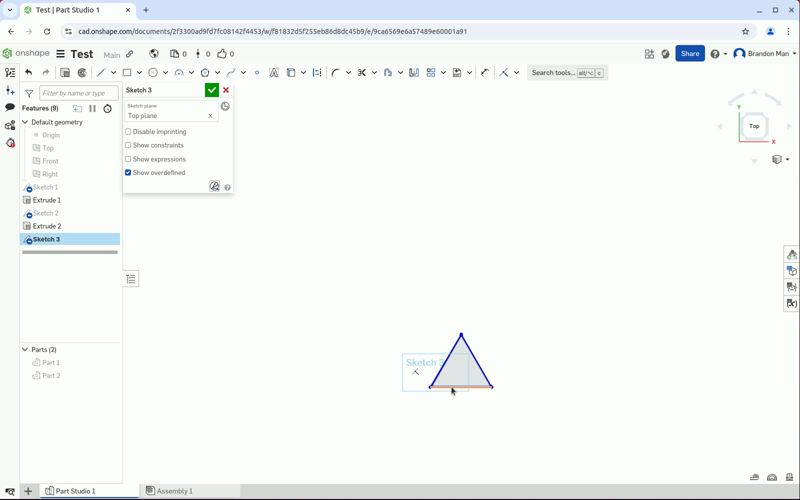
scroll(6)
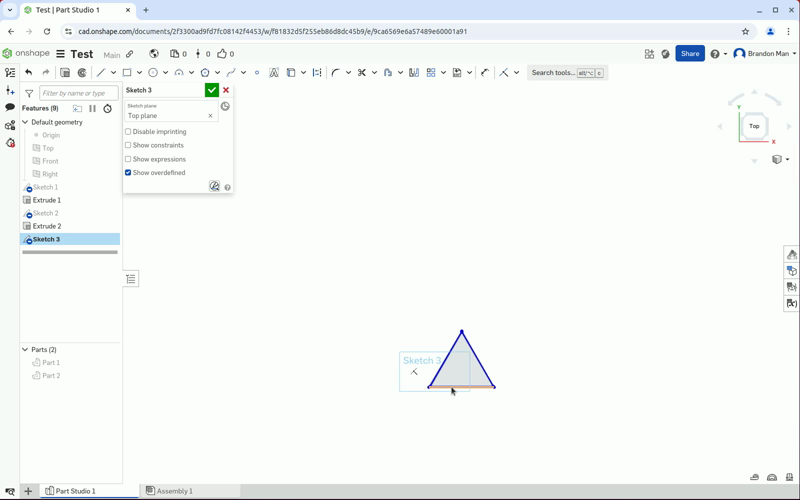
scroll(6)
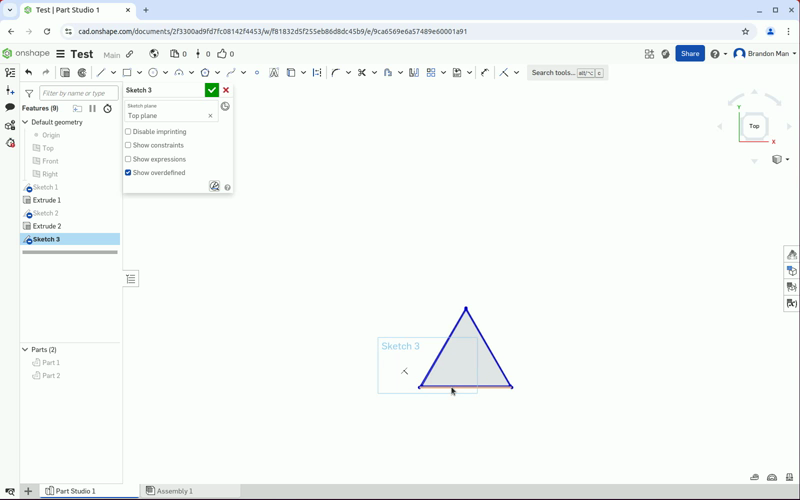
scroll(6)
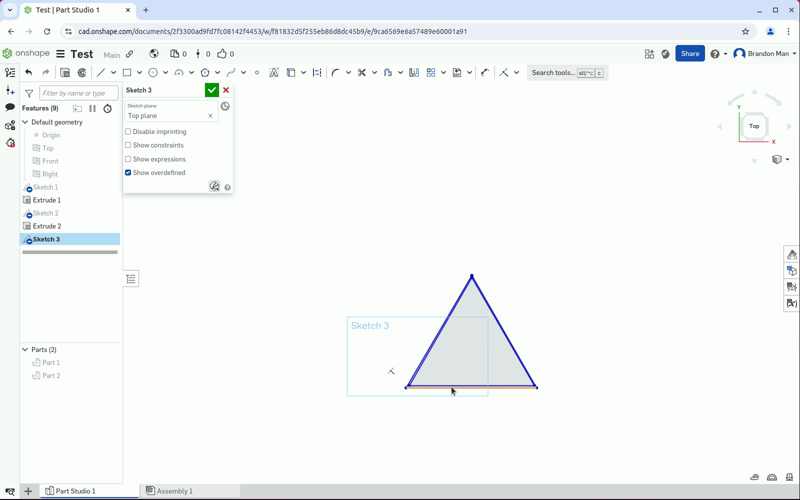
scroll(6)
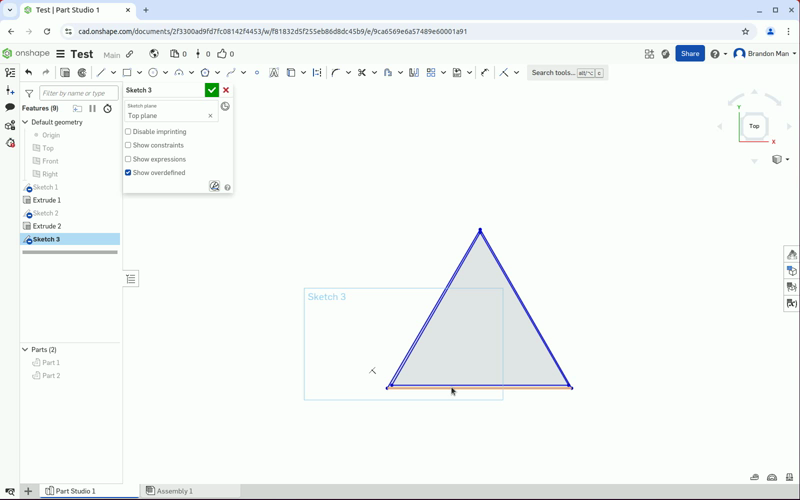
scroll(6)
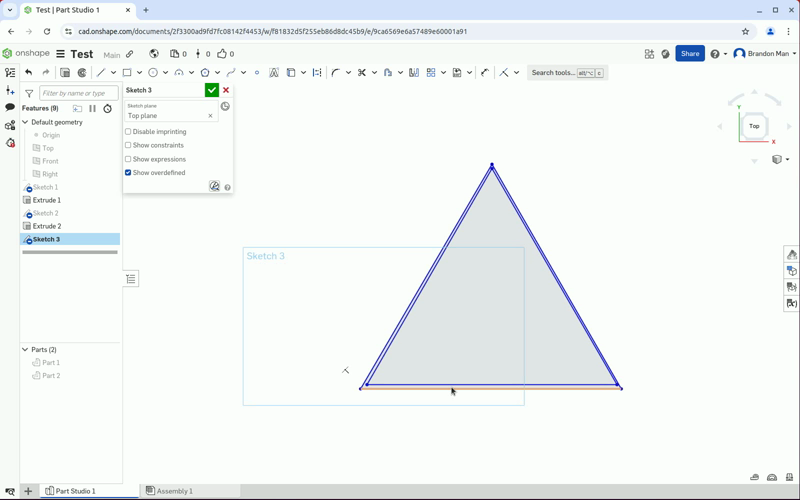
scroll(6)
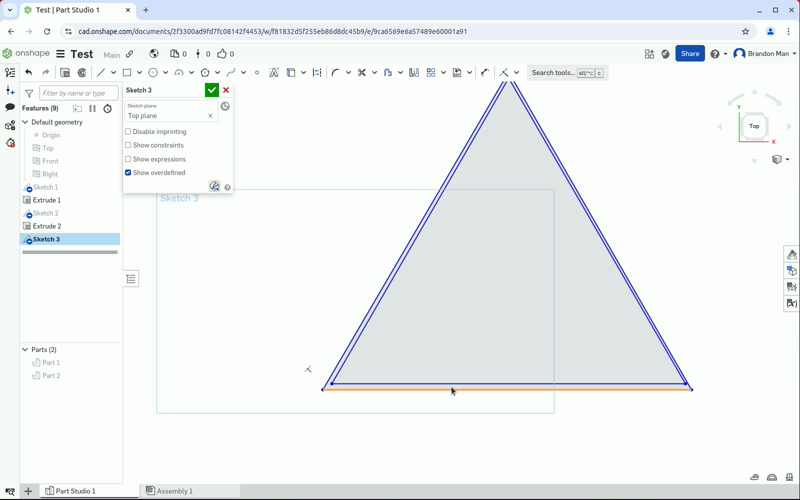
scroll(6)
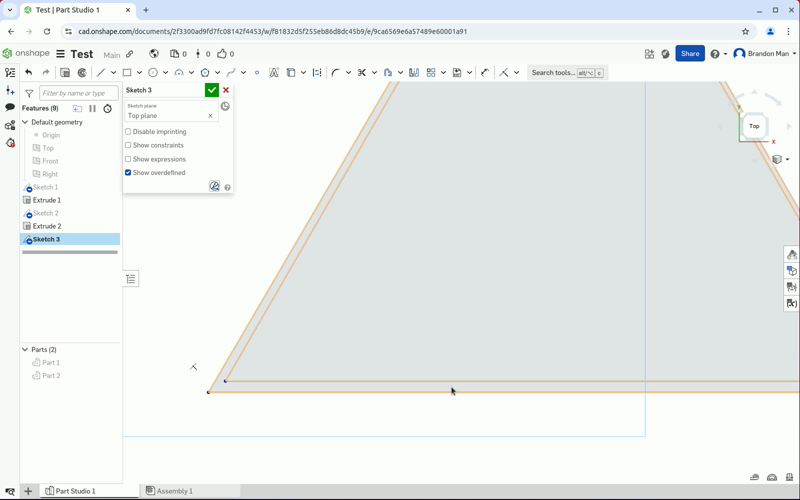
click(451, 386)
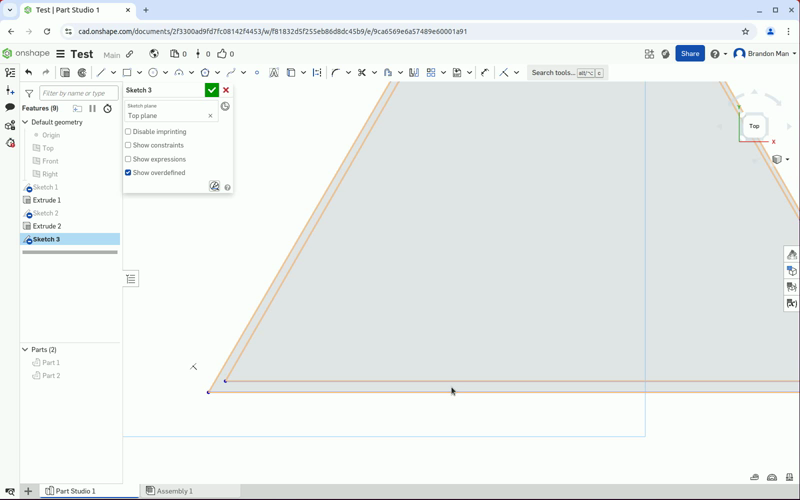
scroll(-6)
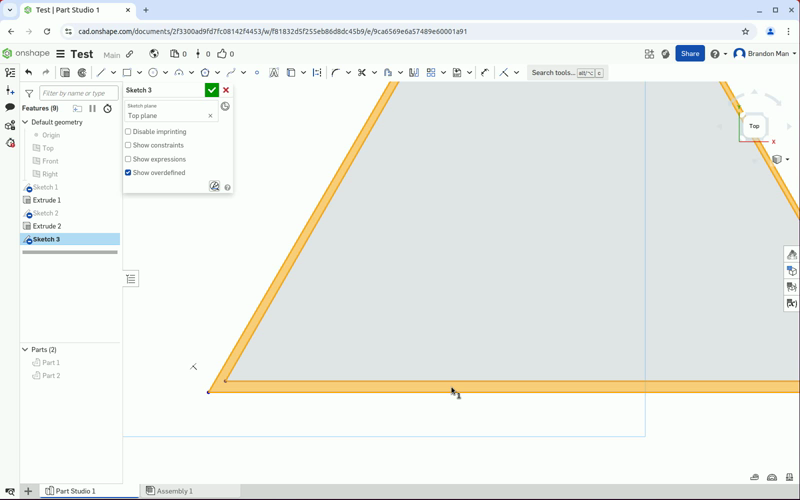
scroll(-6)
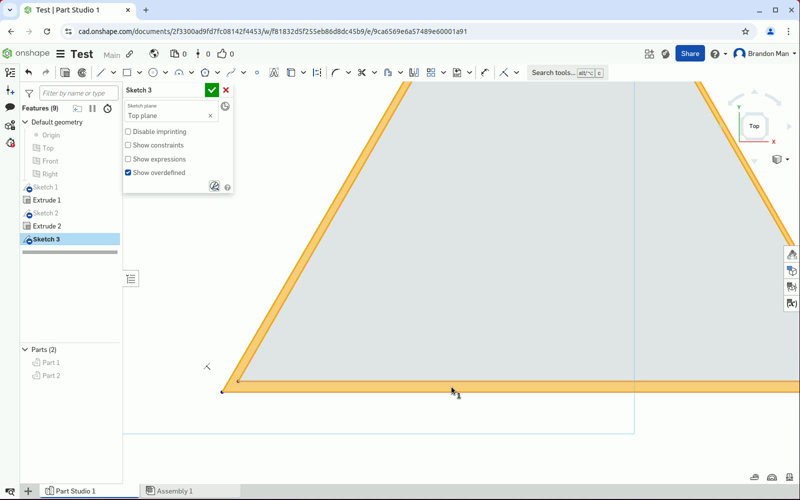
scroll(-6)
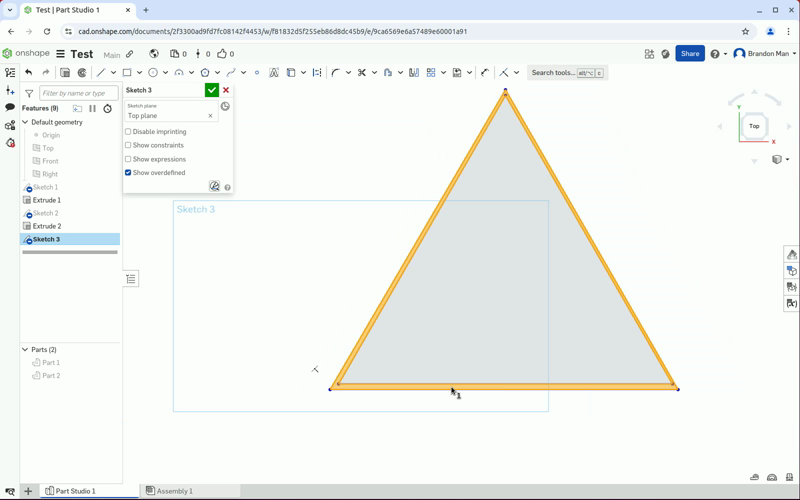
scroll(-6)
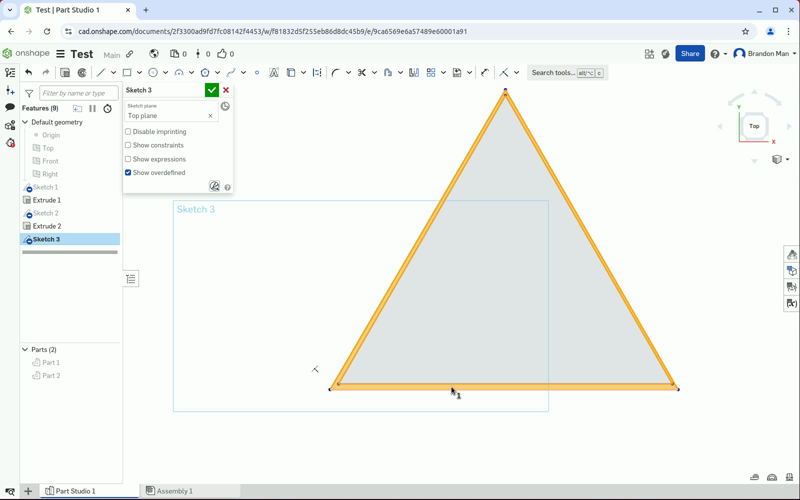
scroll(-6)
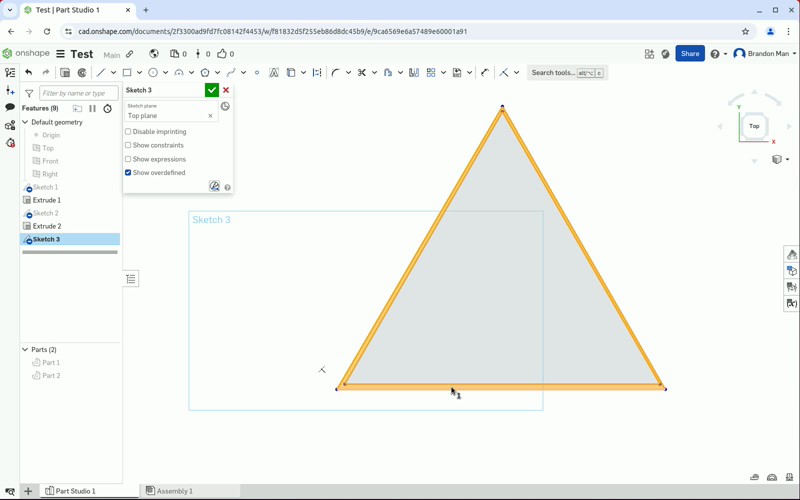
scroll(-6)
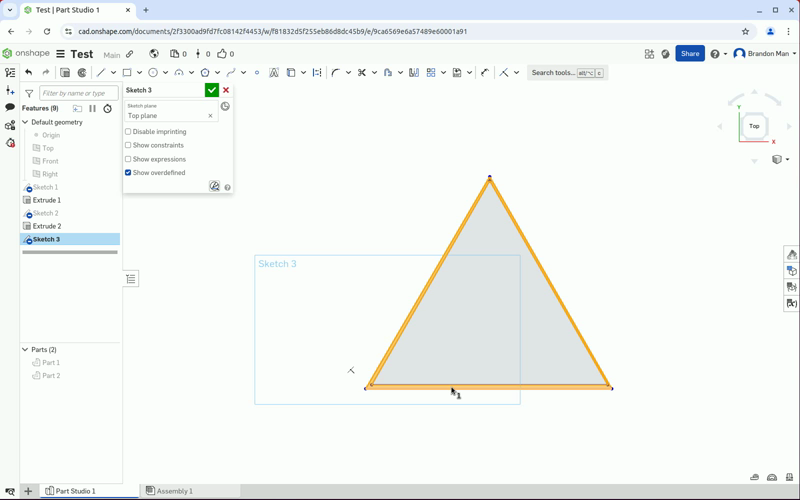
scroll(-6)
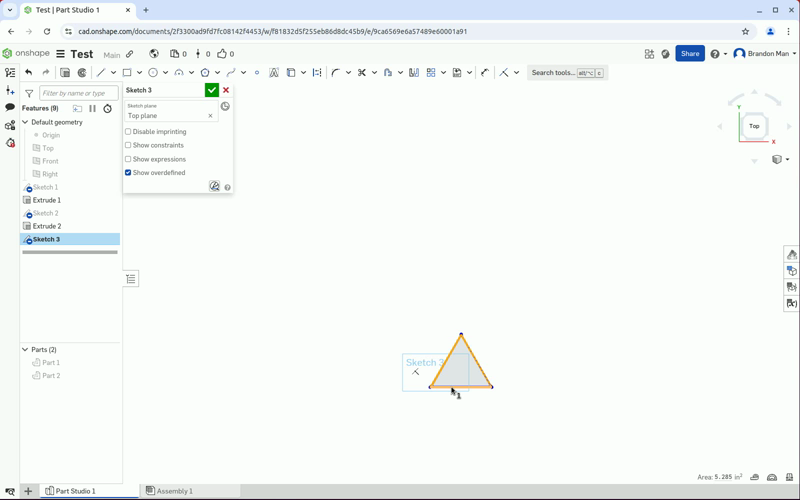
mouse_move(73, 352)
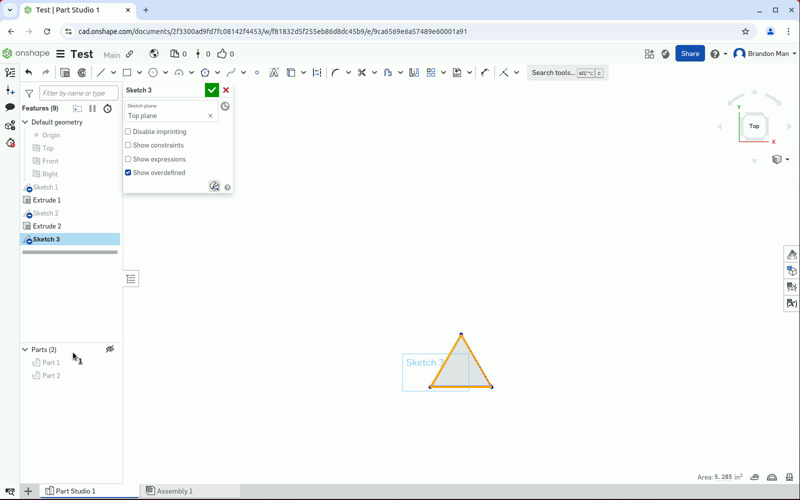
key(shift+y)
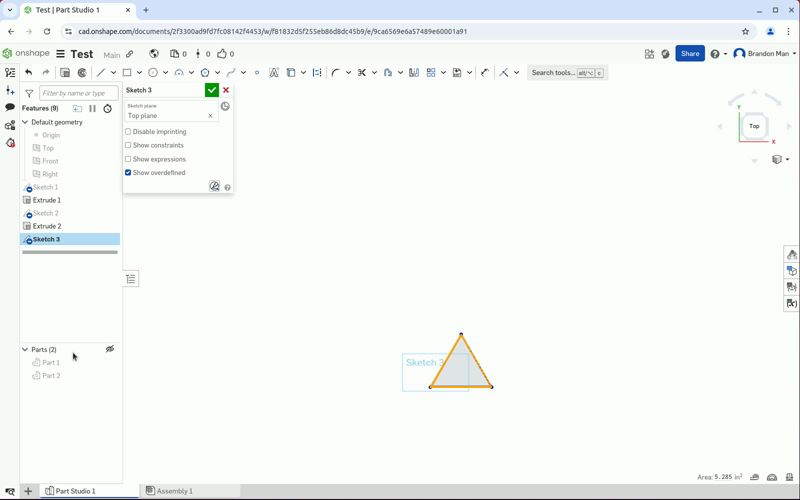
key(shift+e)
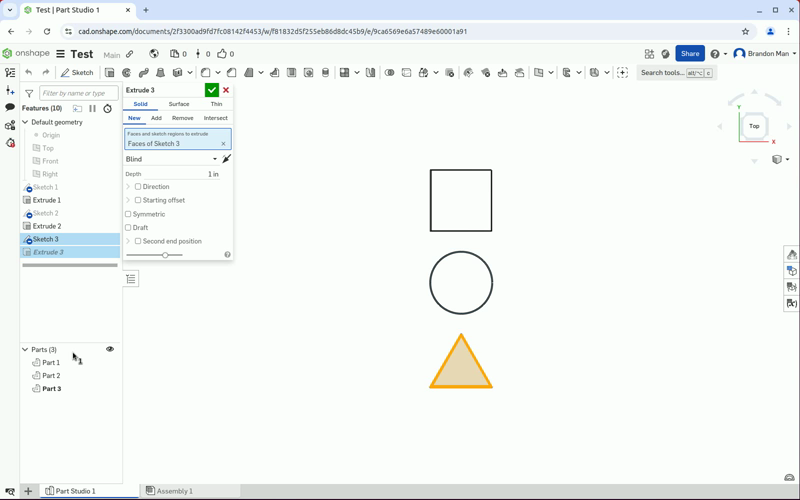
mouse_move(143, 106)
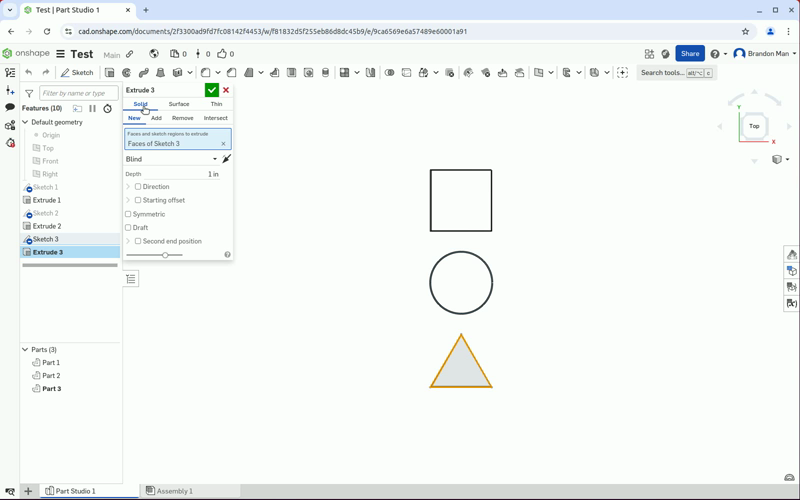
click(143, 106)
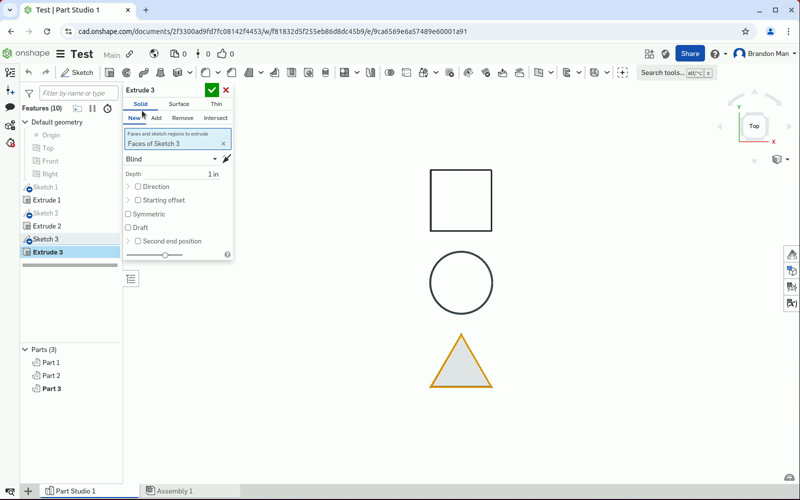
mouse_move(137, 120)
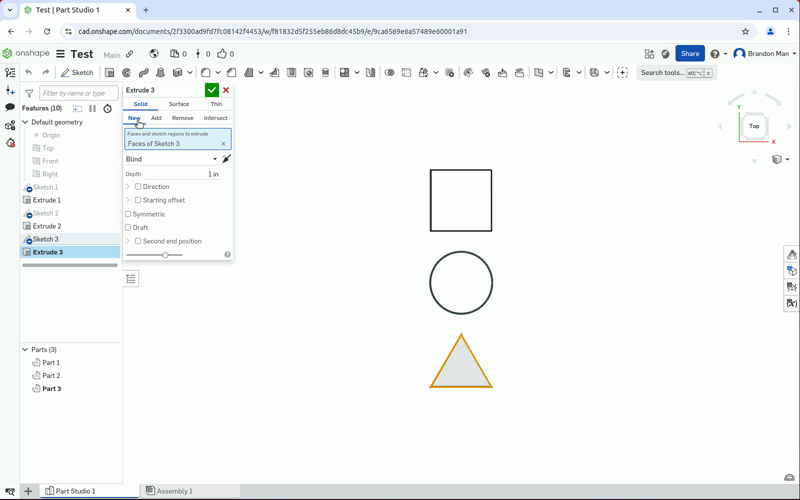
click(137, 120)
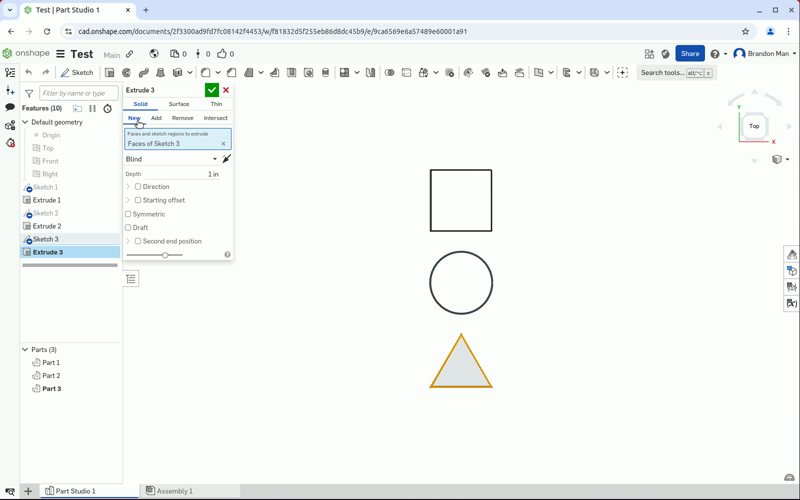
key(tab, 4)
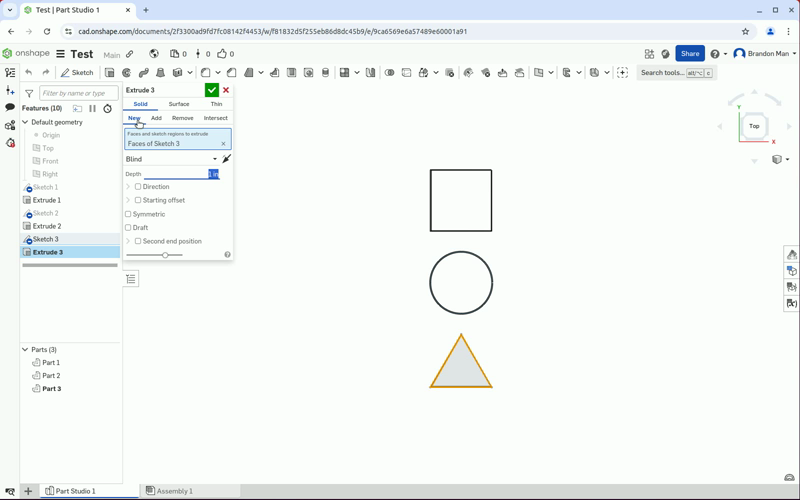
text(4.092)
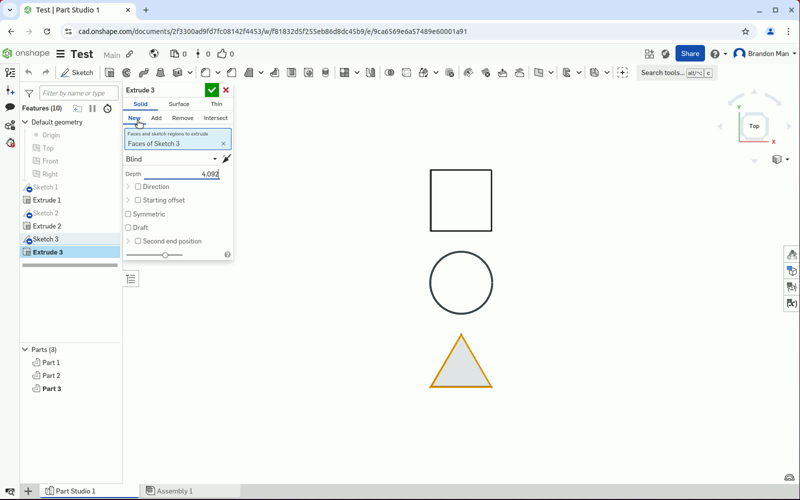
key(enter)
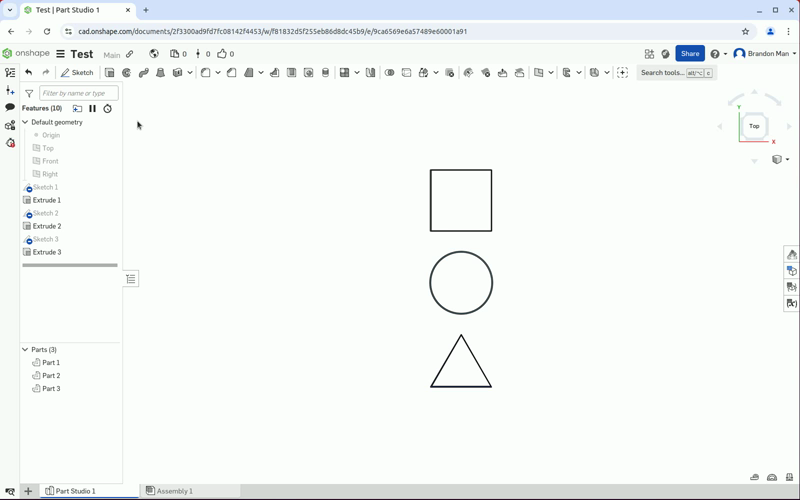
key(shift+h)
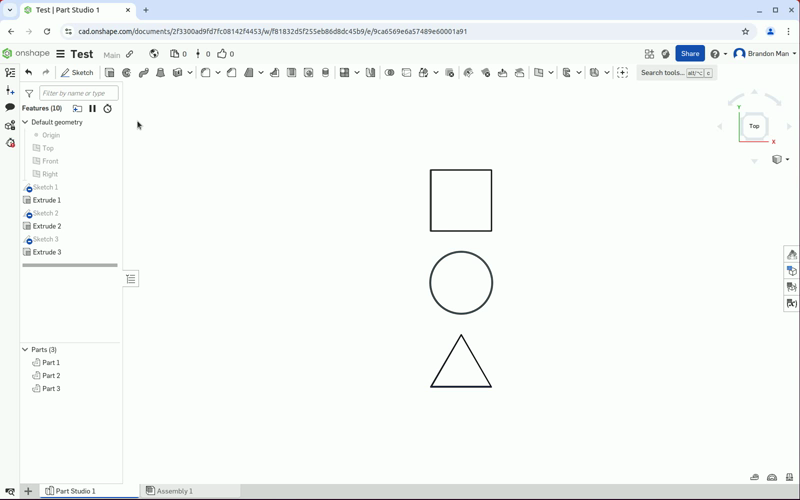
key(shift+h)
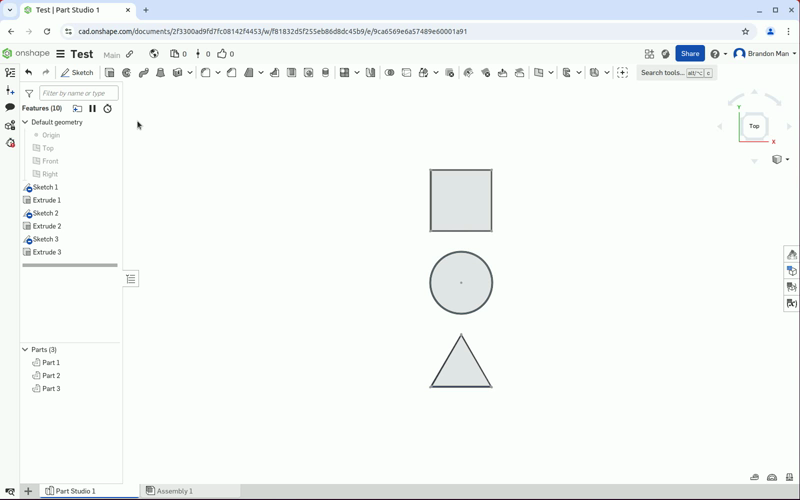
key(shift+7)
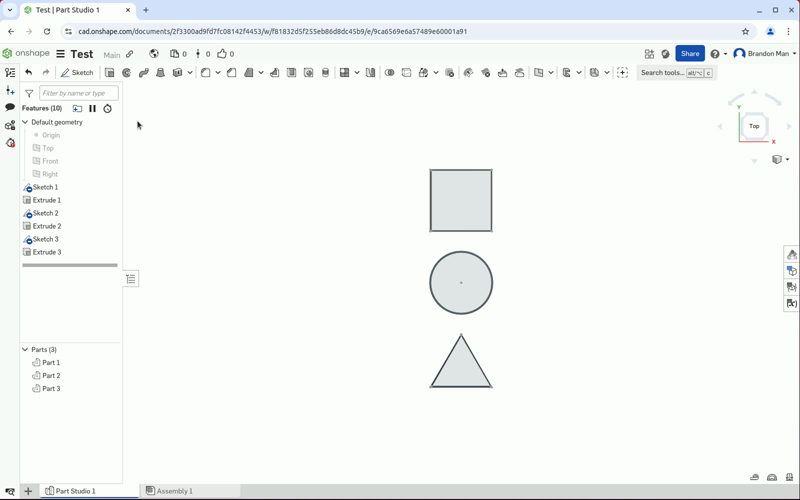
key(up, 3)
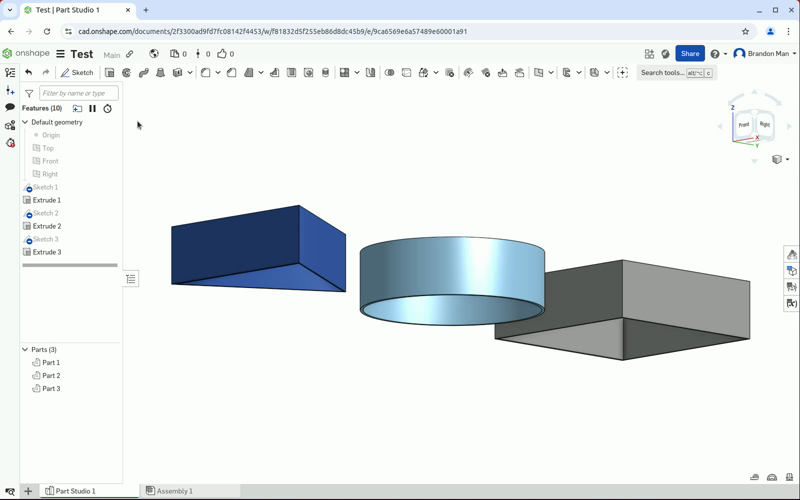
key(left, 3)
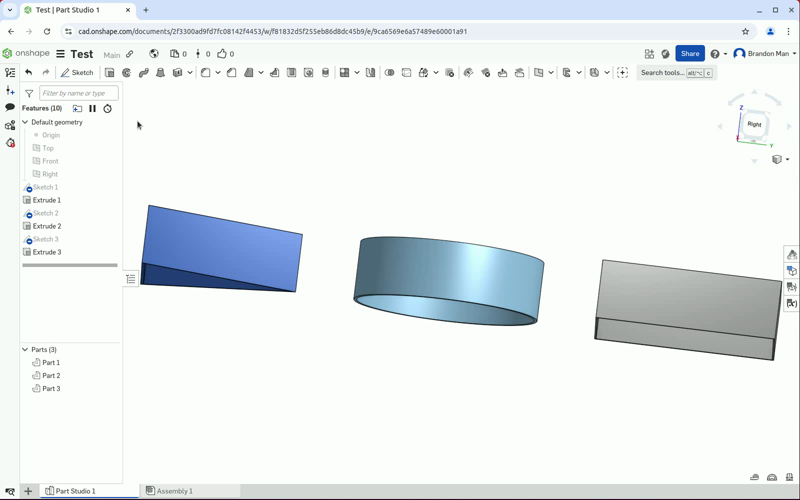
key(right, 3)
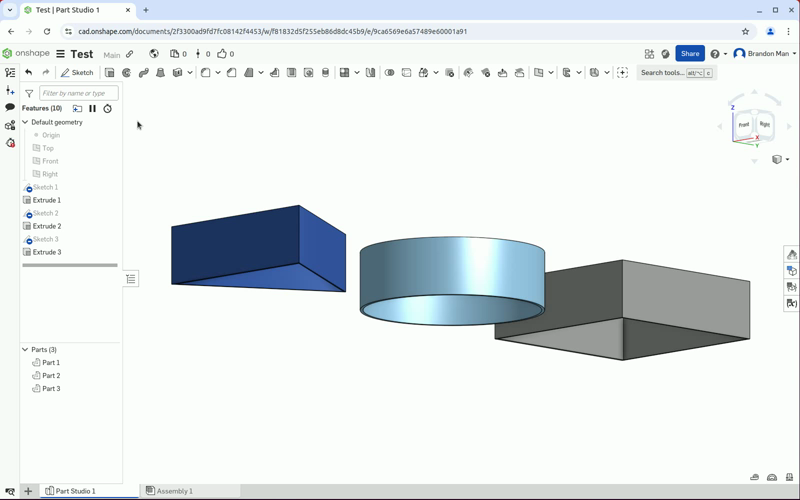
key(down, 3)
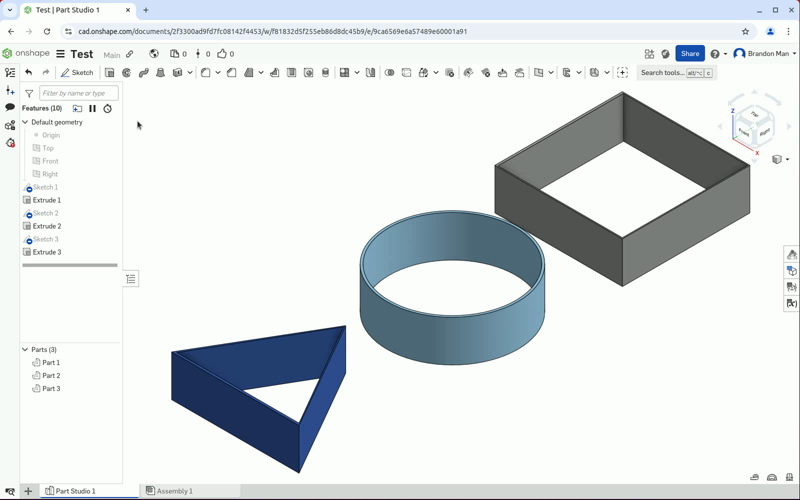
mouse_move(73, 189)
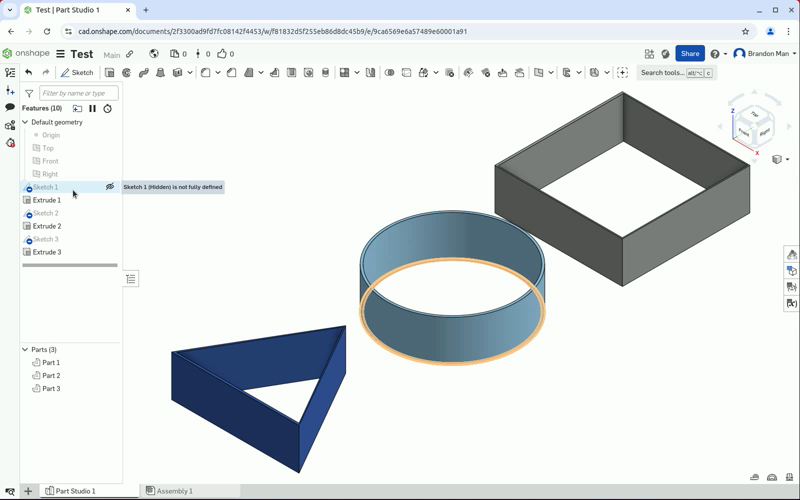
click(73, 189)